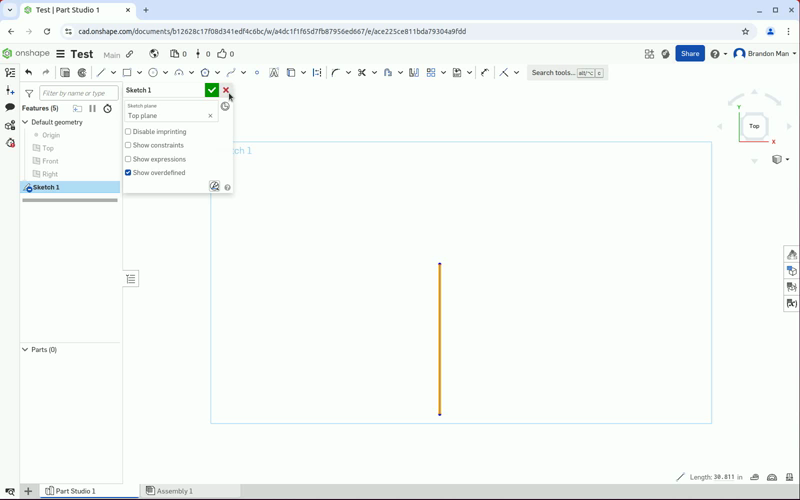
key(shift+h)
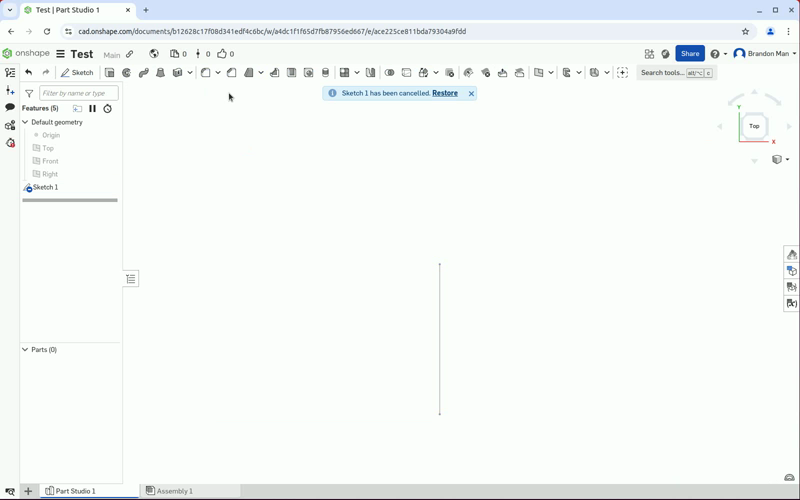
key(shift+s)
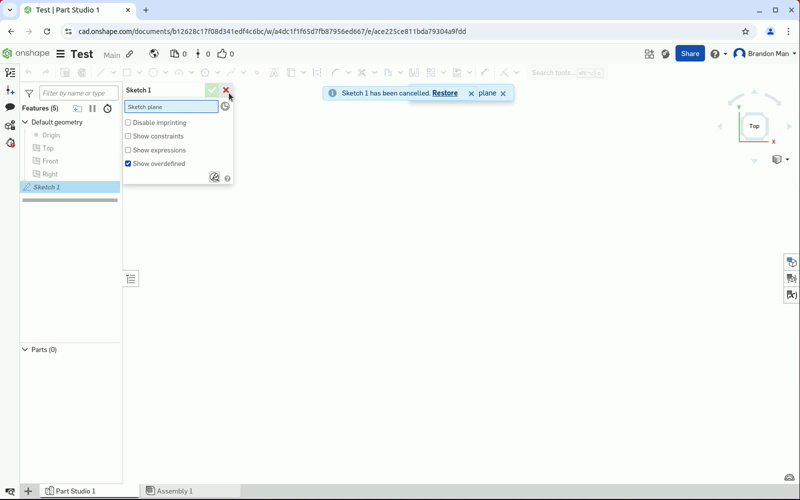
mouse_move(73, 150)
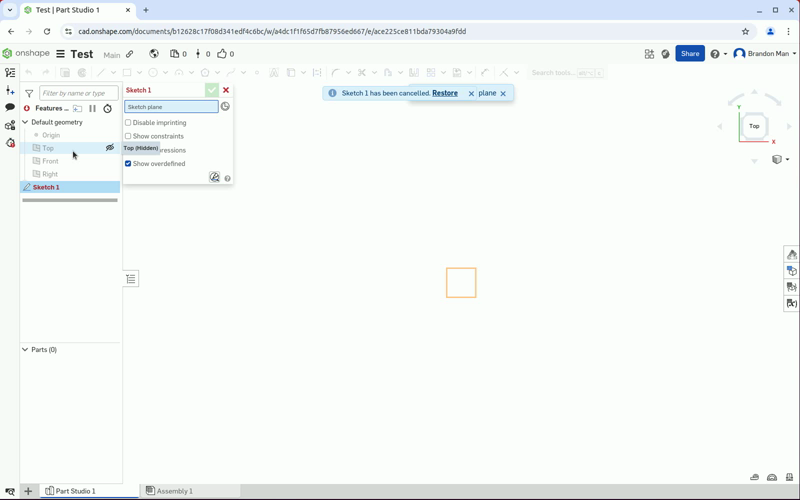
click(73, 150)
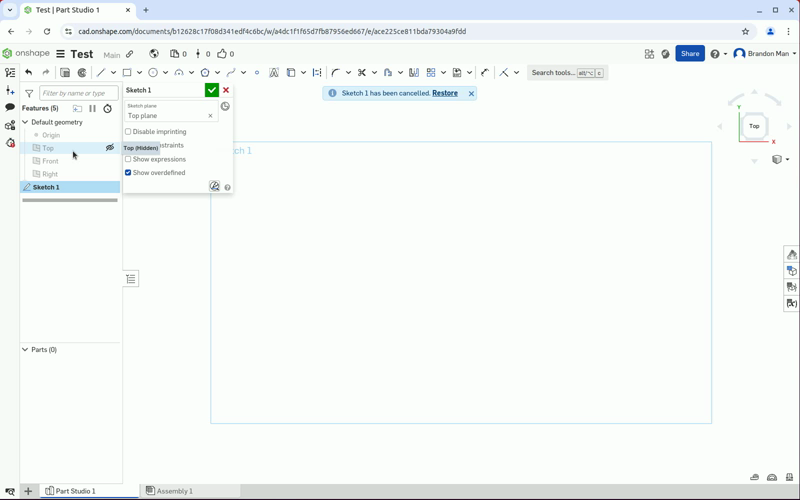
mouse_move(73, 352)
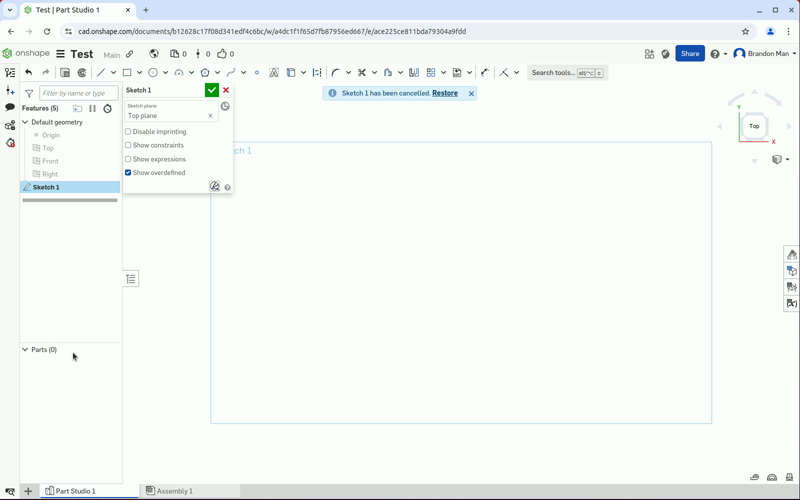
key(y)
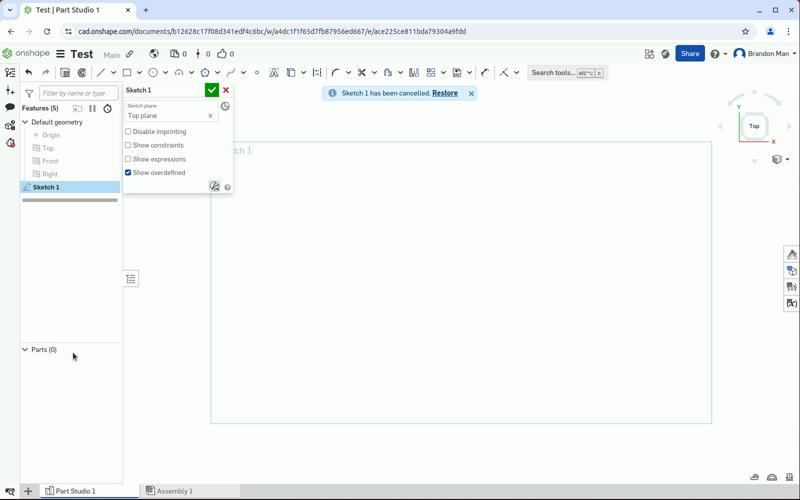
key(l)
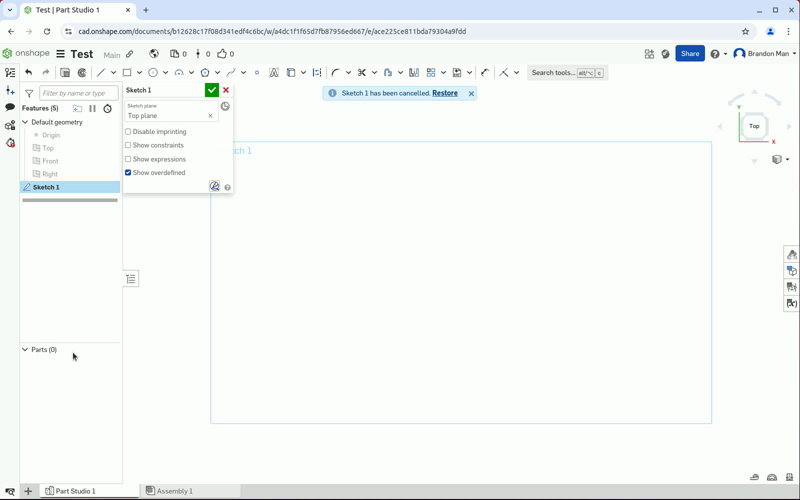
key_down(shift)
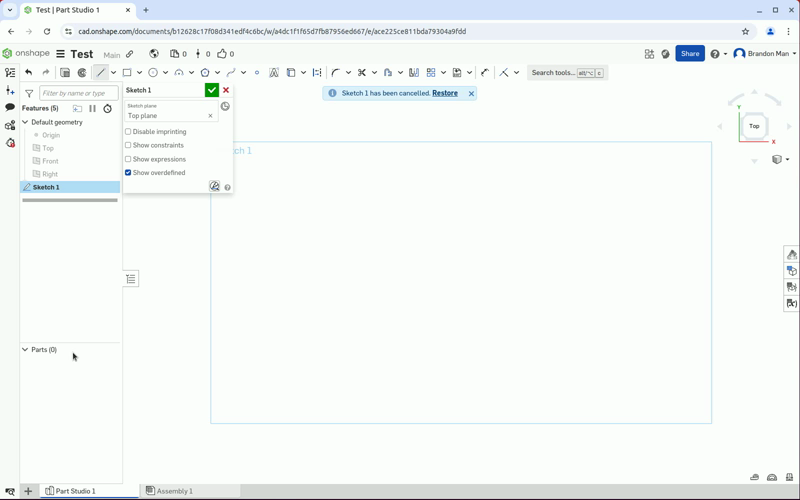
mouse_move(537, 343)
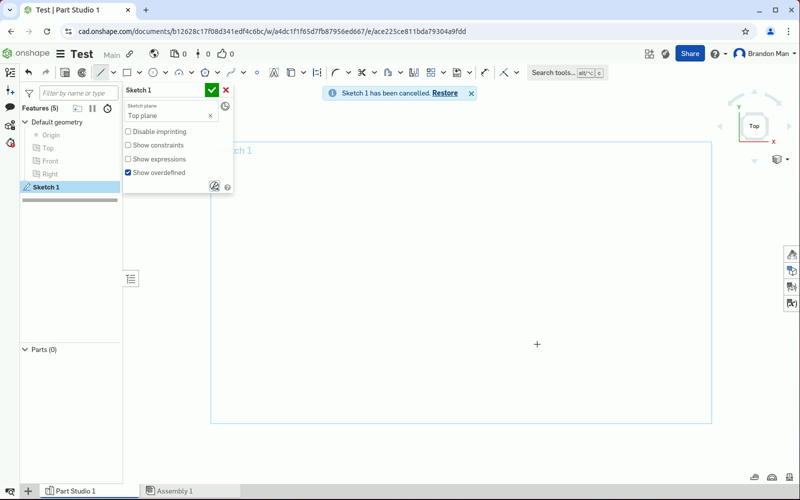
click(537, 343)
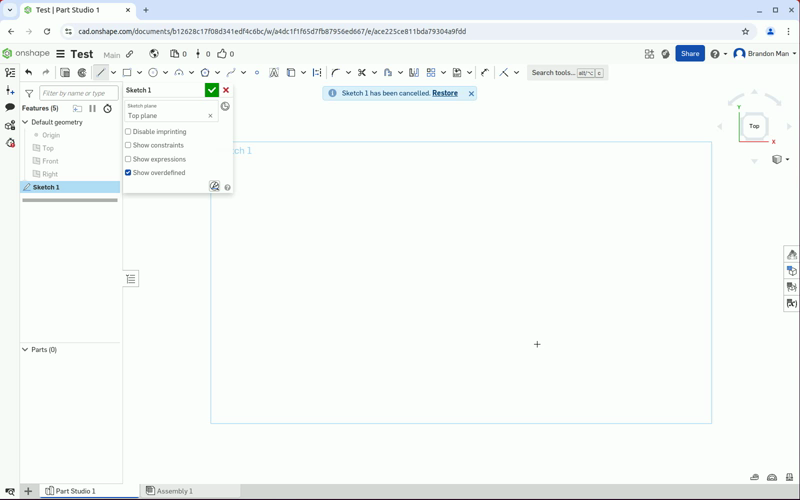
key_up(shift)
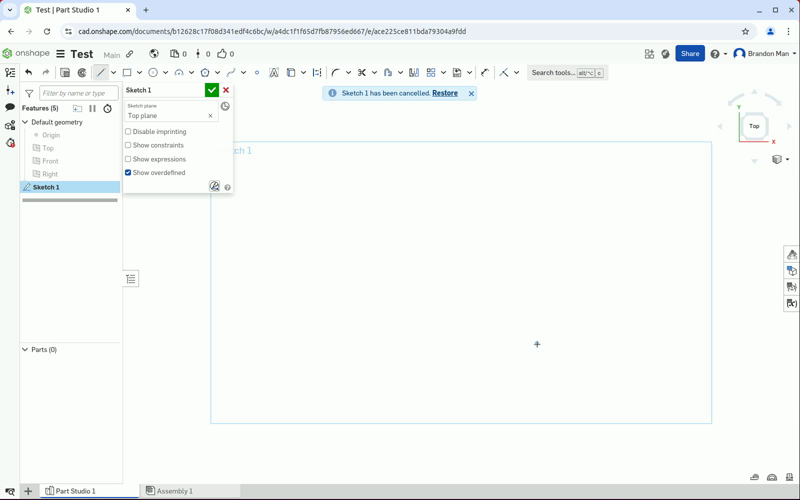
key_down(shift)
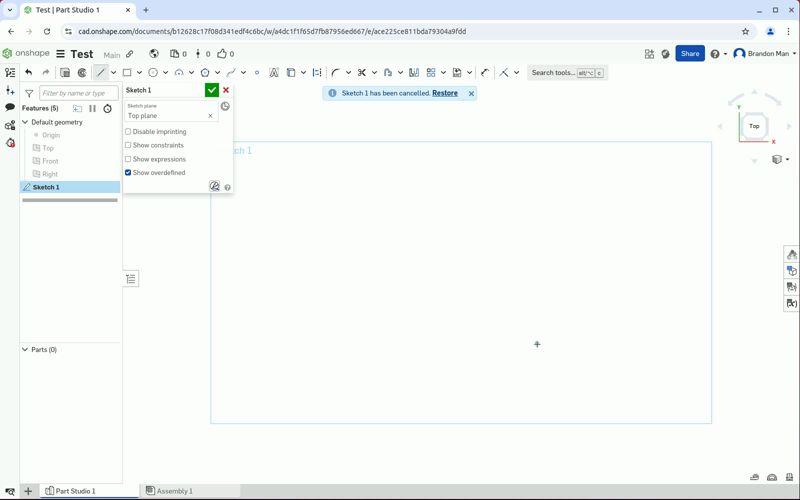
mouse_move(567, 343)
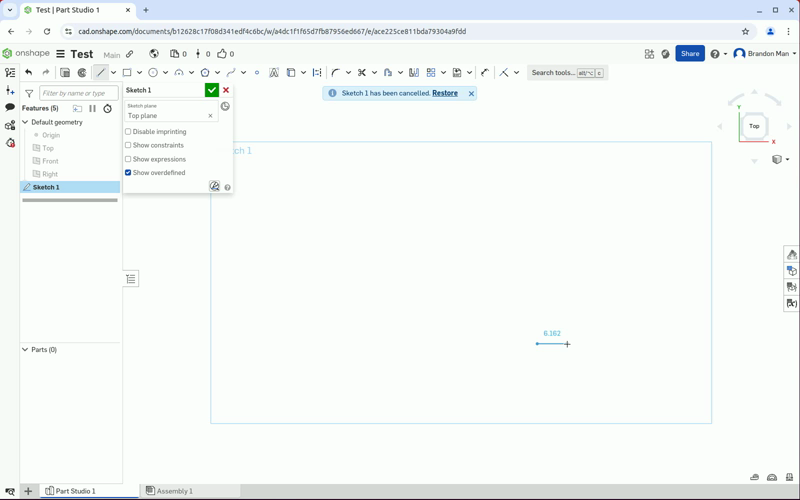
mouse_move(573, 343)
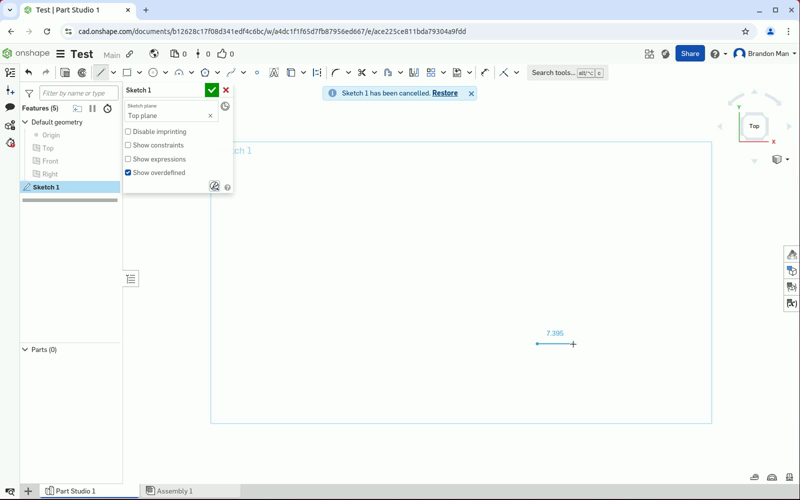
click(573, 343)
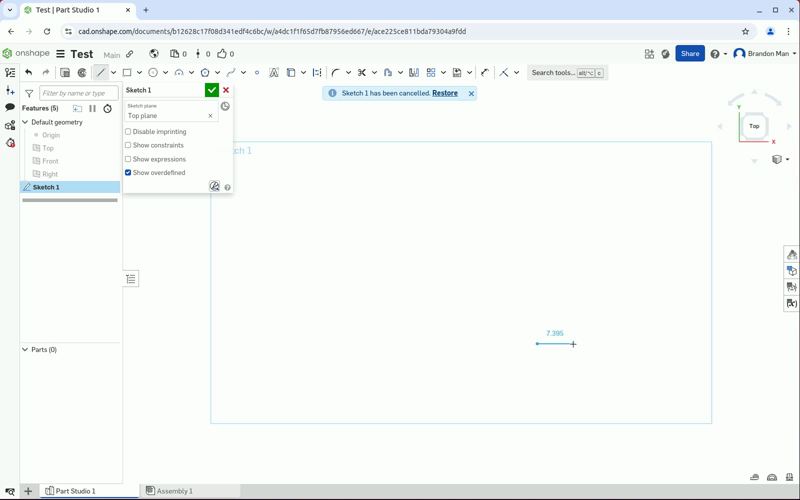
key_up(shift)
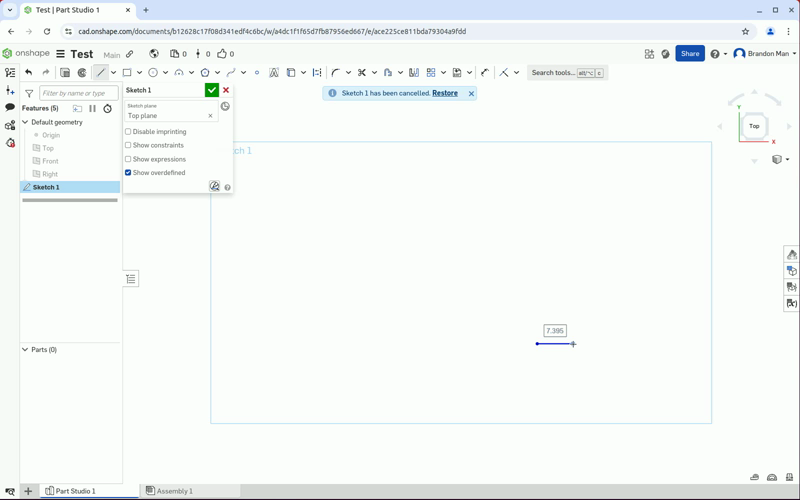
key_down(shift)
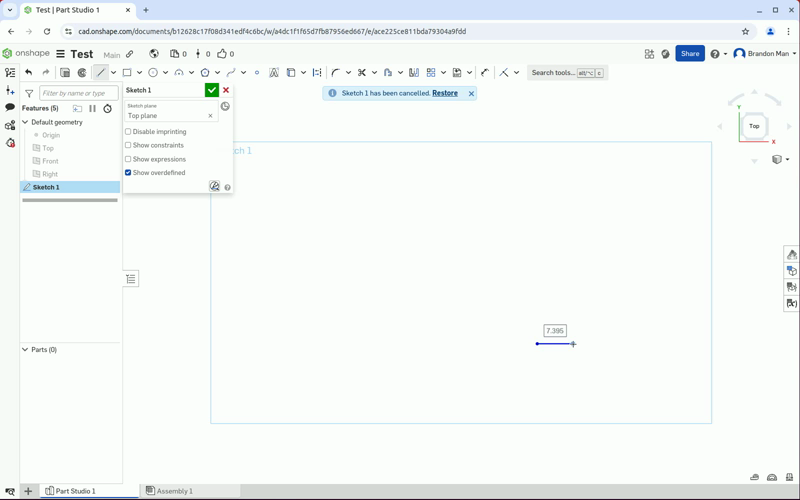
mouse_move(573, 222)
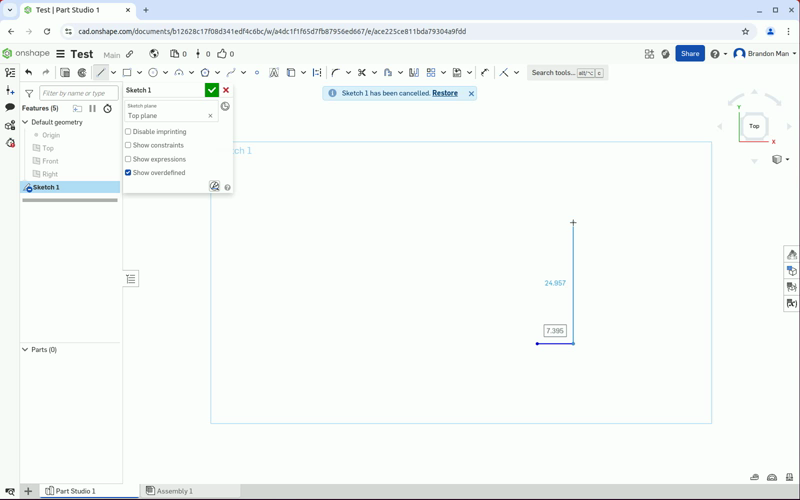
click(573, 222)
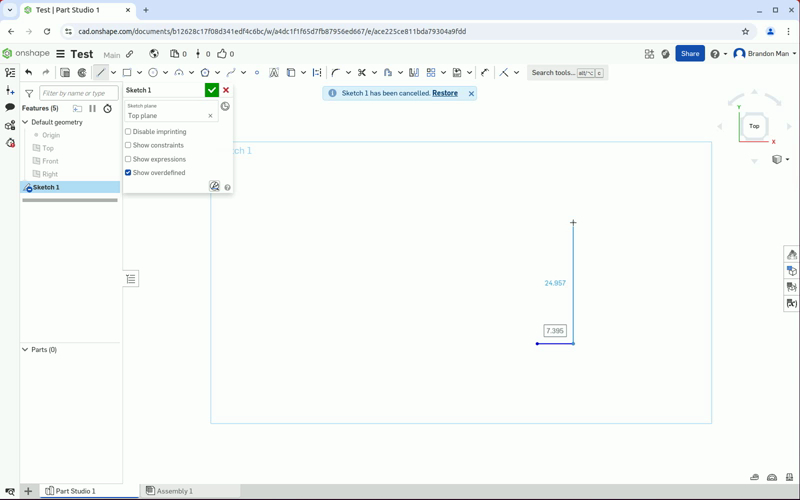
key_up(shift)
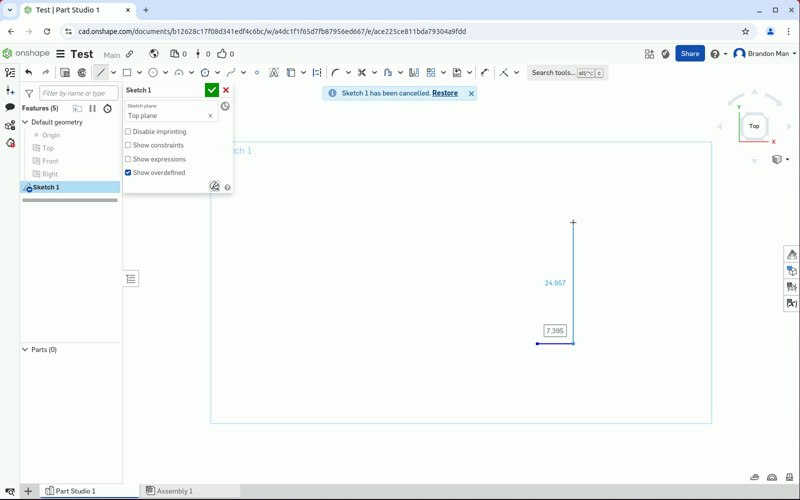
key_down(shift)
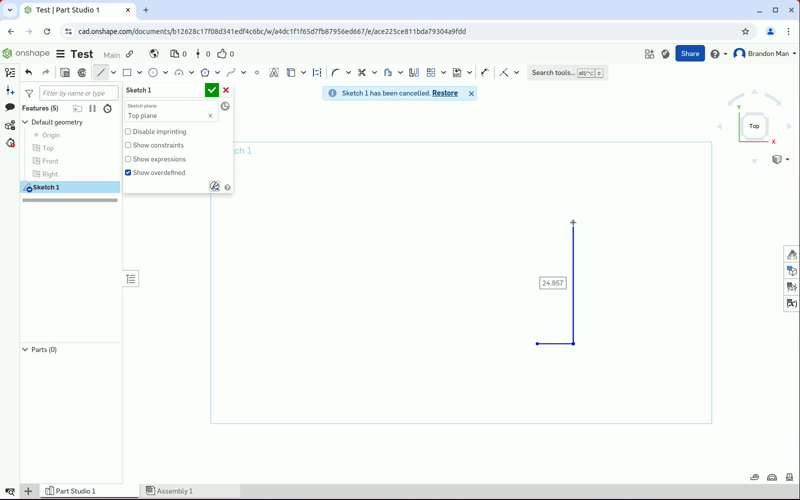
mouse_move(589, 222)
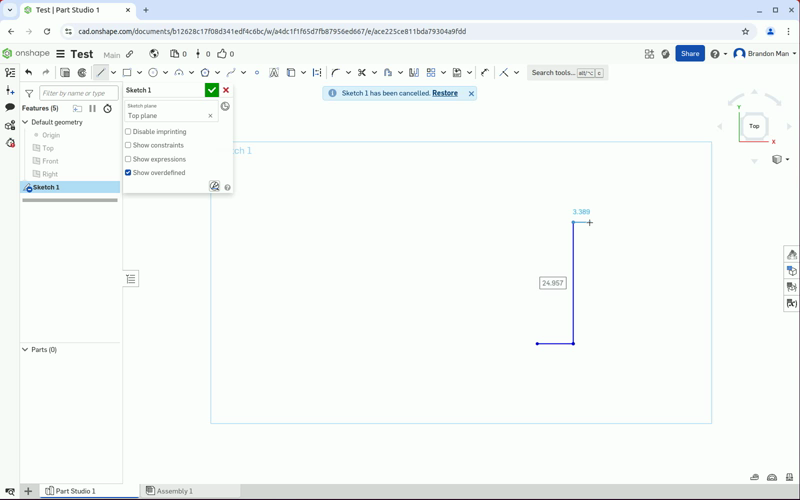
mouse_move(537, 222)
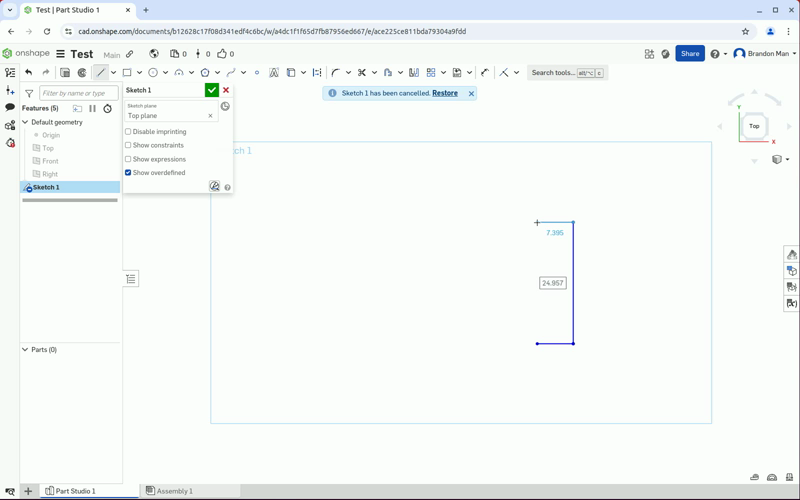
click(537, 222)
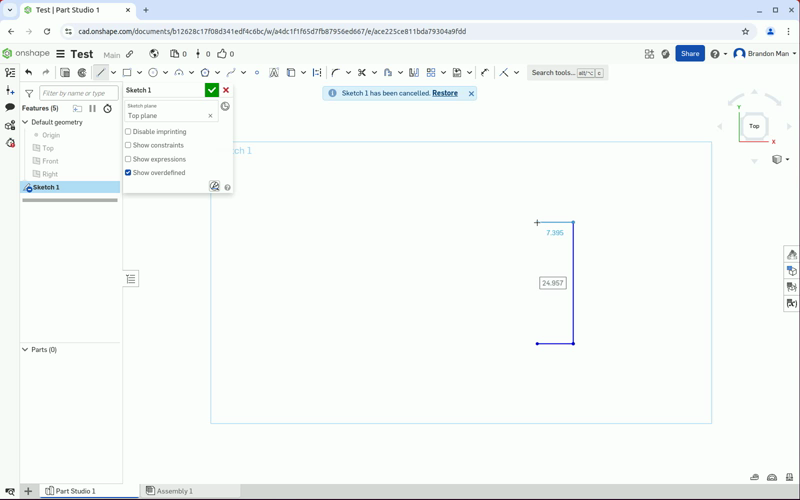
key_up(shift)
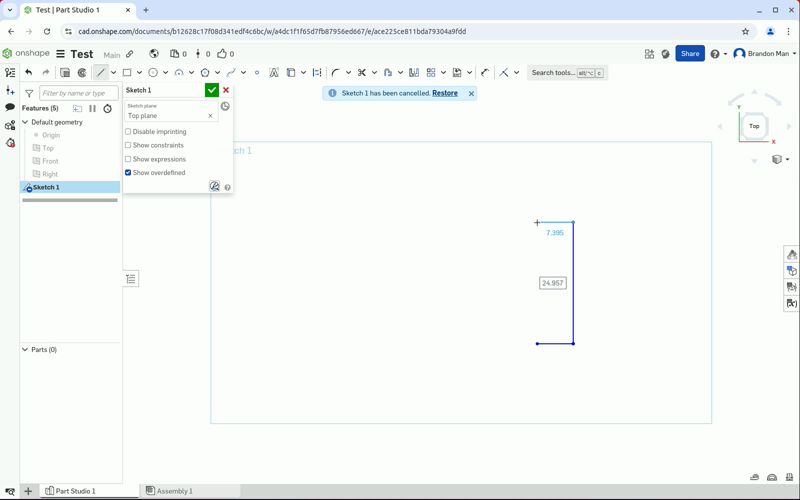
key_down(shift)
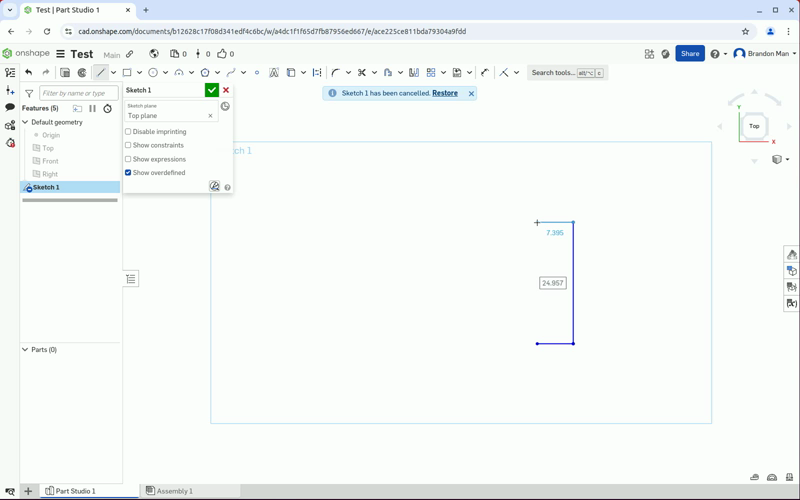
mouse_move(567, 222)
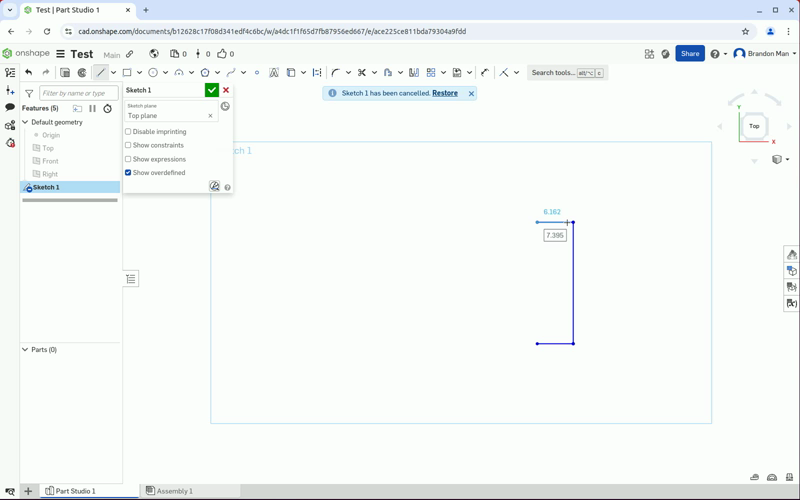
mouse_move(537, 232)
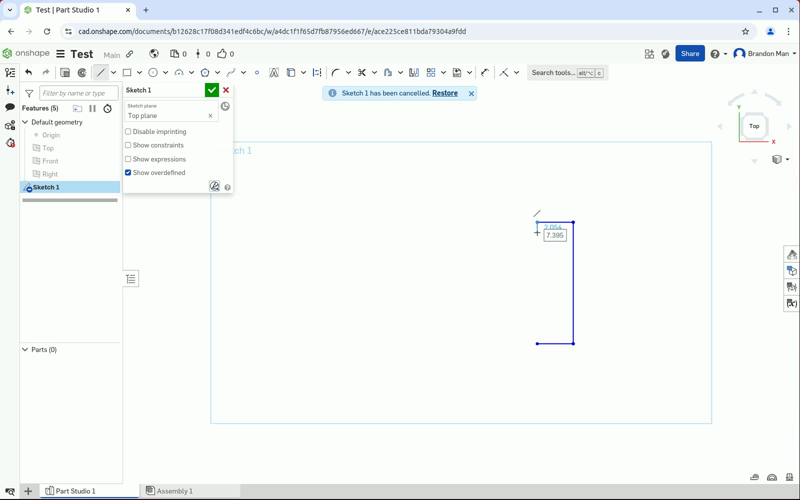
click(537, 232)
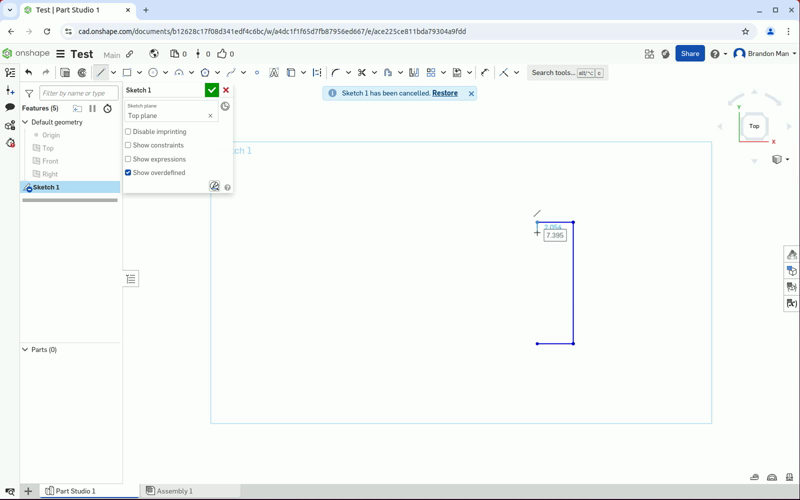
key_up(shift)
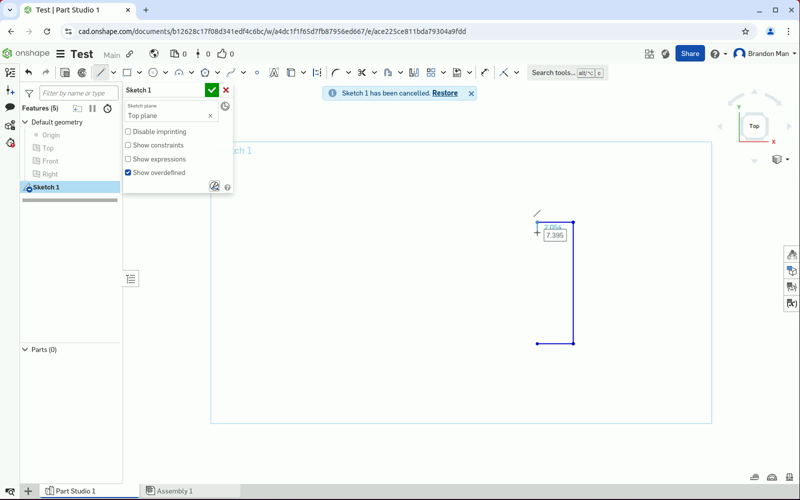
key_down(shift)
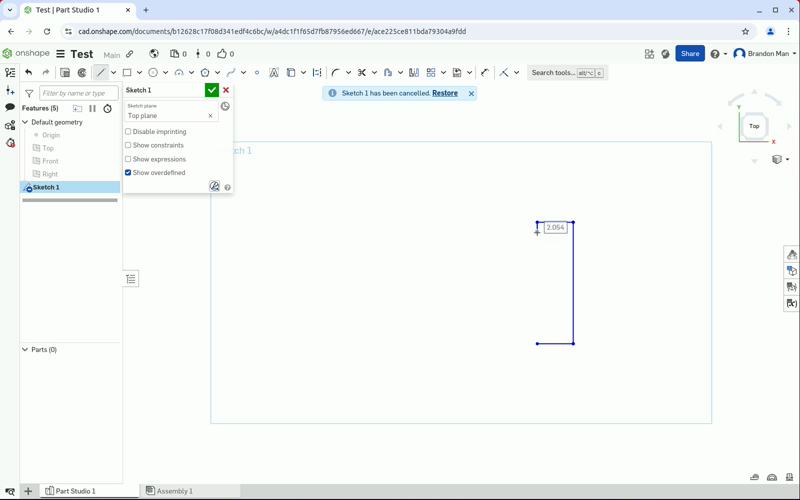
mouse_move(537, 333)
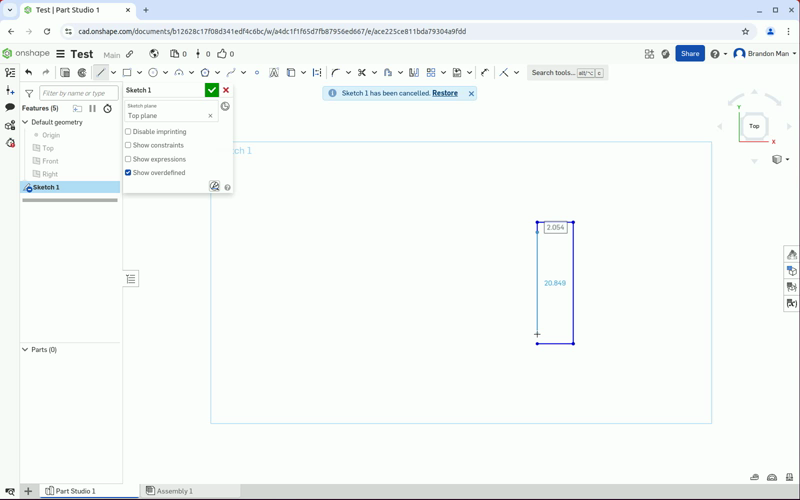
click(537, 333)
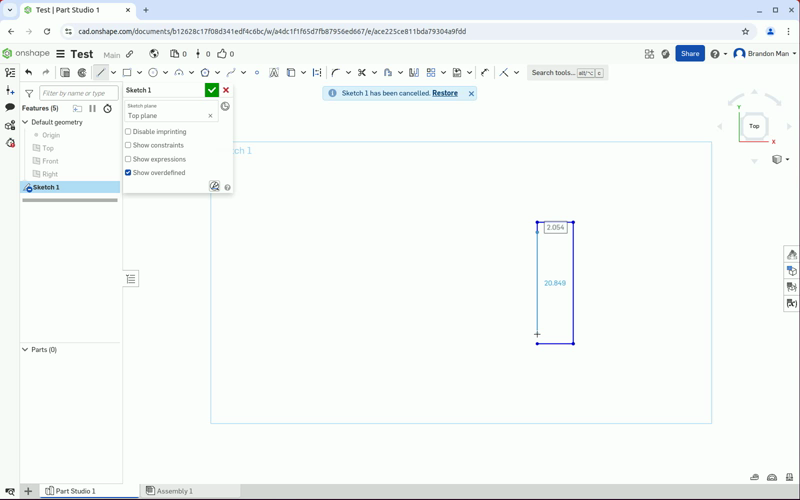
key_up(shift)
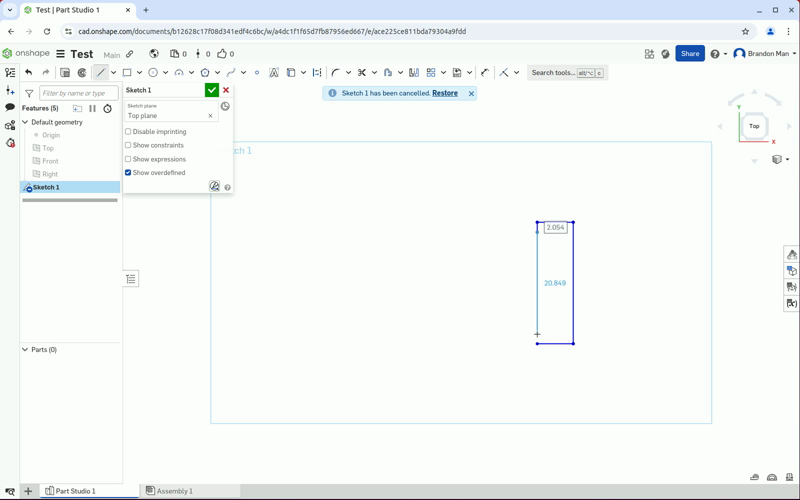
mouse_move(567, 333)
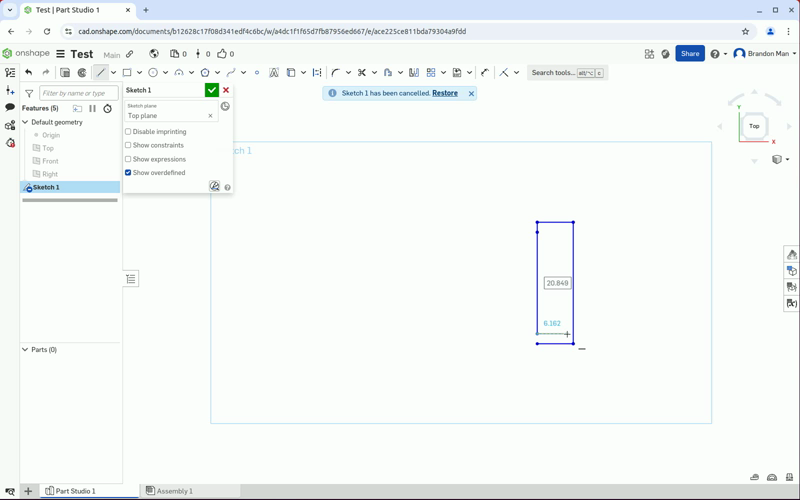
key_down(shift)
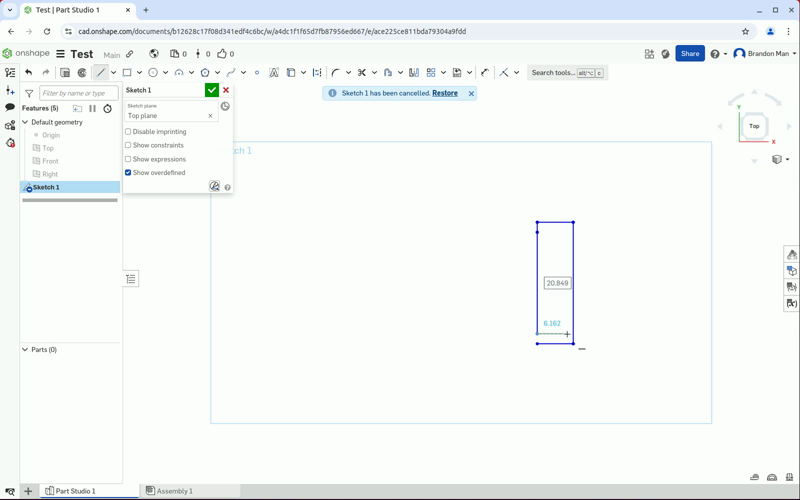
mouse_move(537, 343)
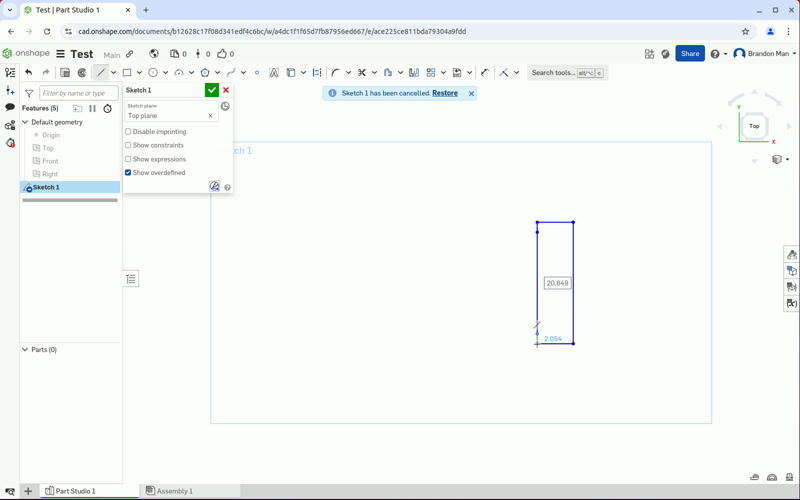
key_up(shift)
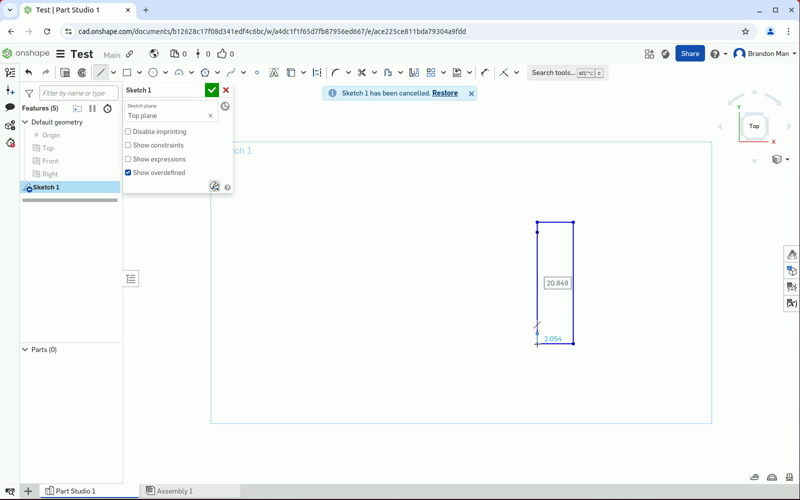
click(537, 343)
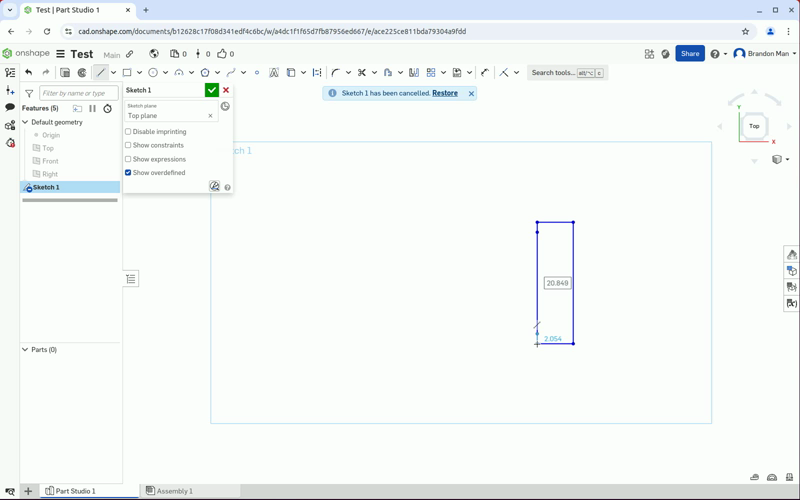
key(esc)
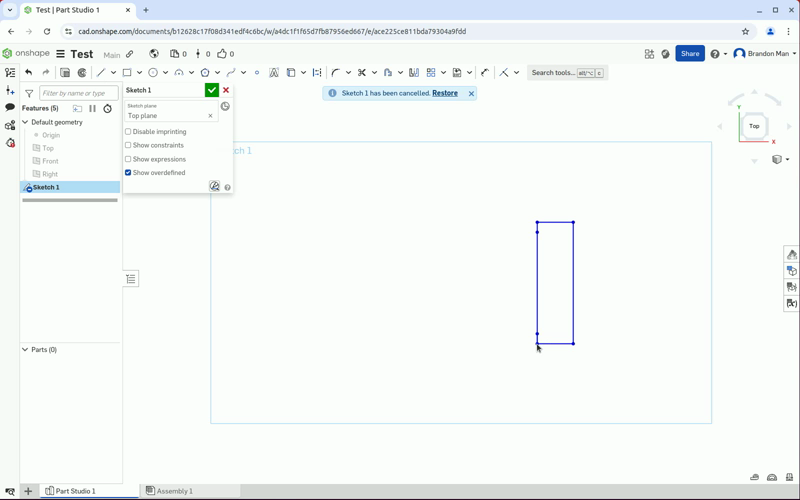
mouse_move(555, 272)
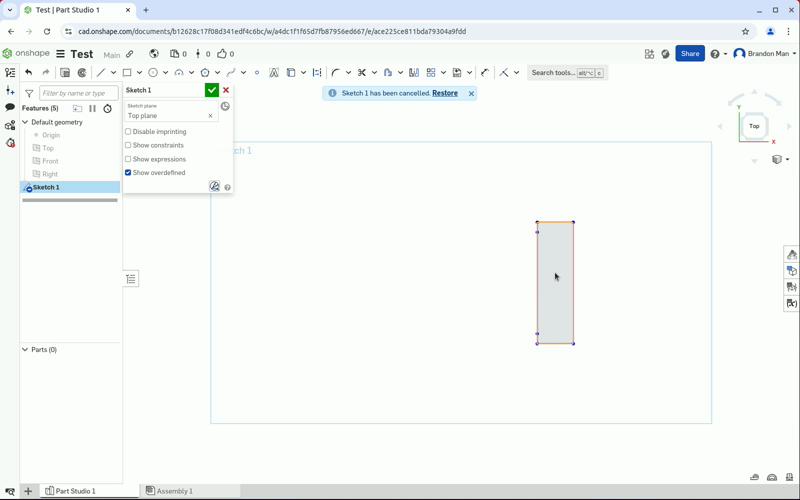
click(555, 272)
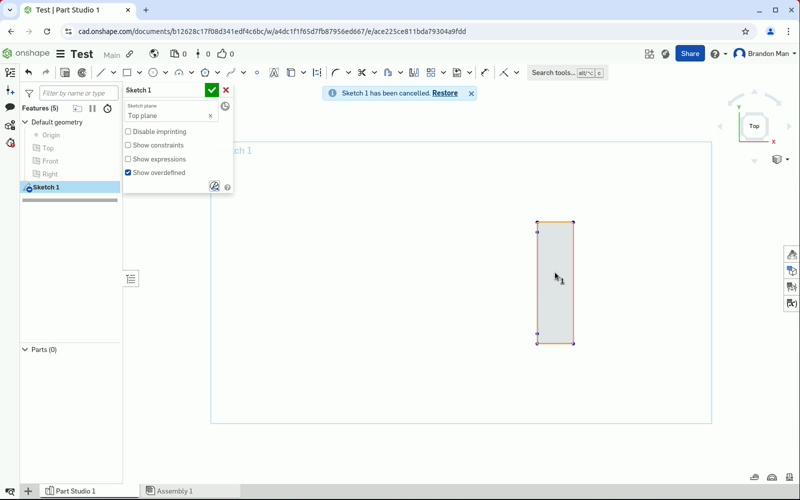
mouse_move(73, 352)
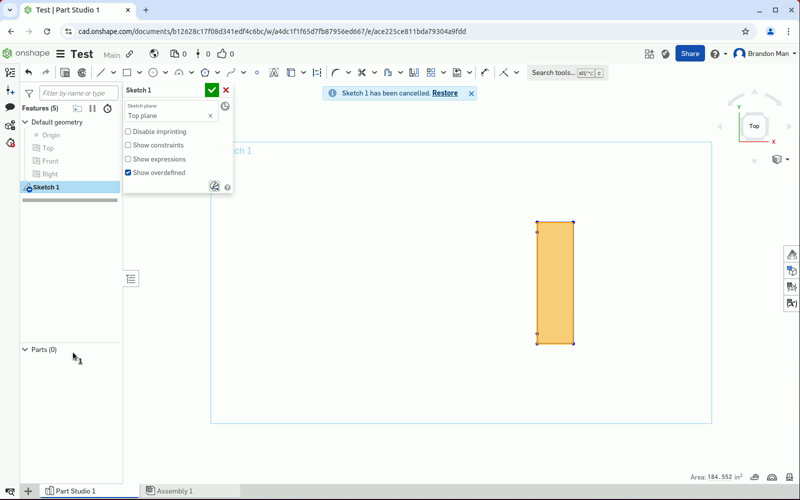
key(shift+y)
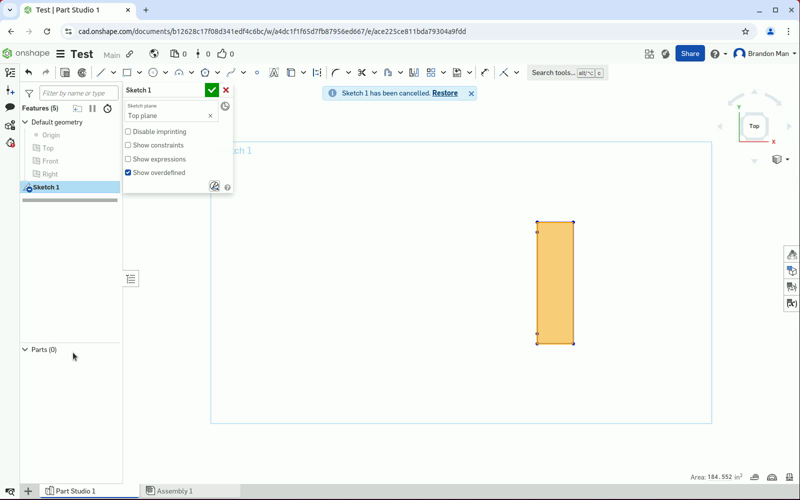
key(shift+e)
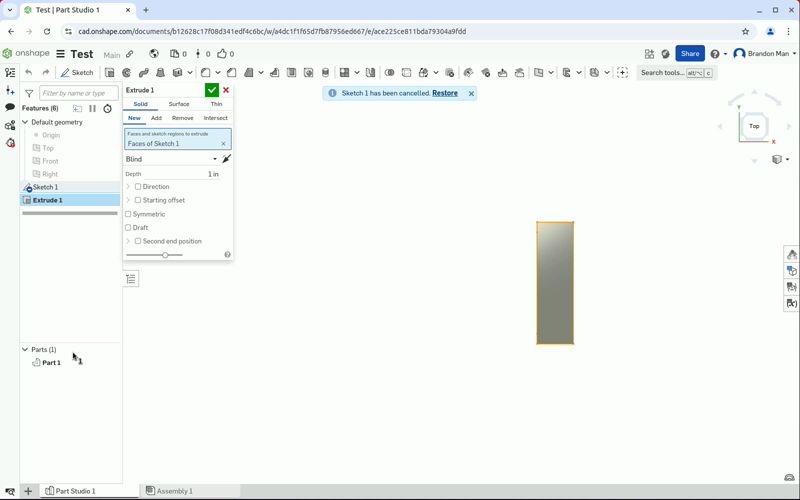
mouse_move(143, 106)
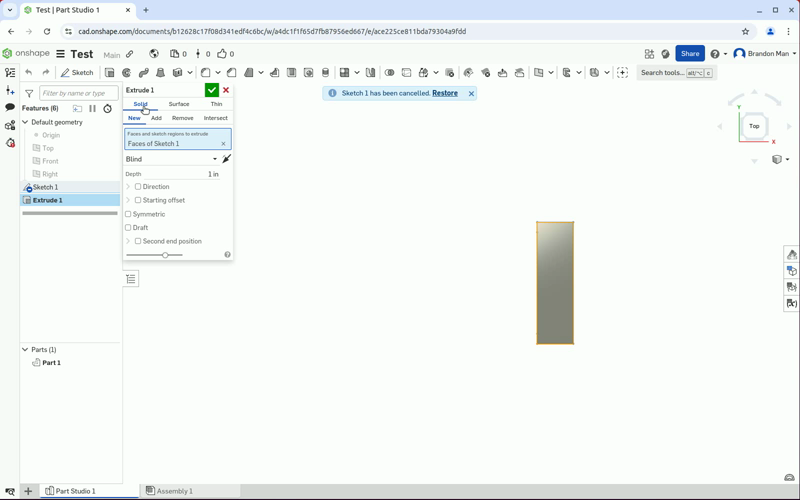
click(143, 106)
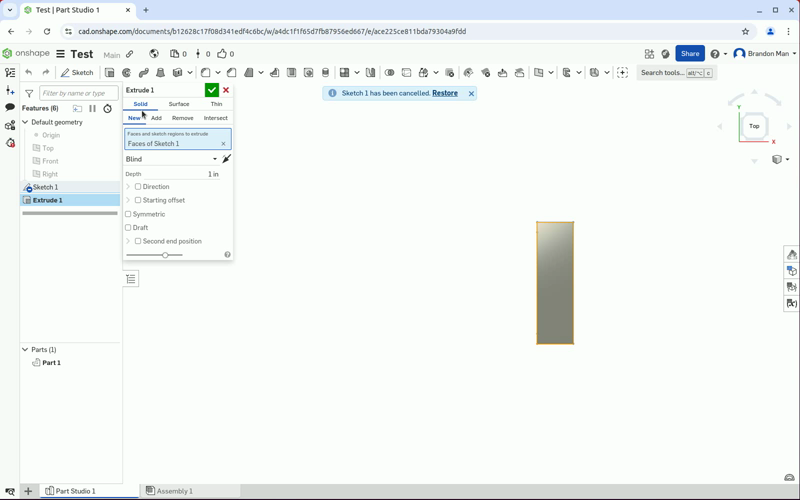
mouse_move(137, 120)
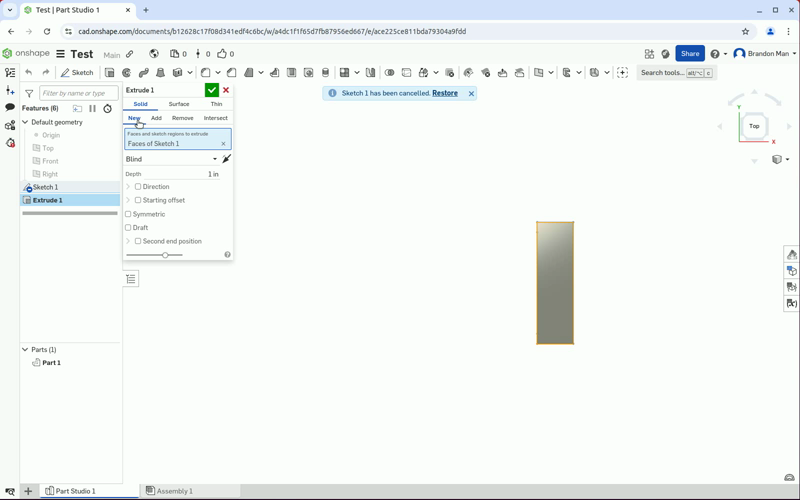
click(137, 120)
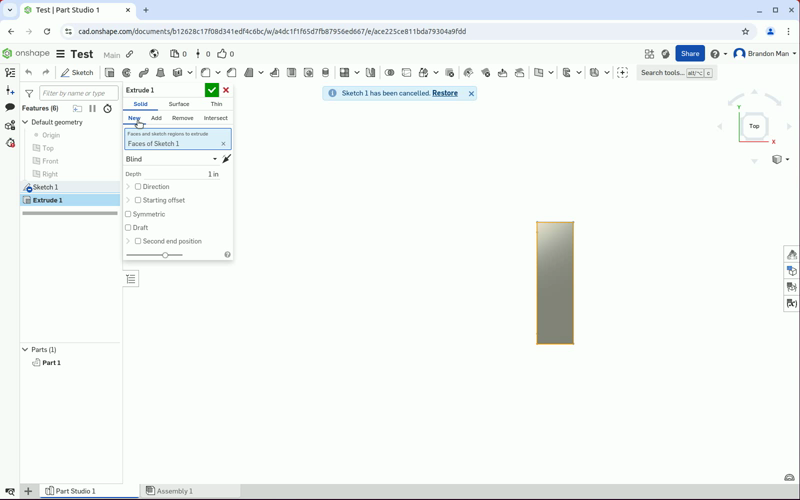
key(tab, 4)
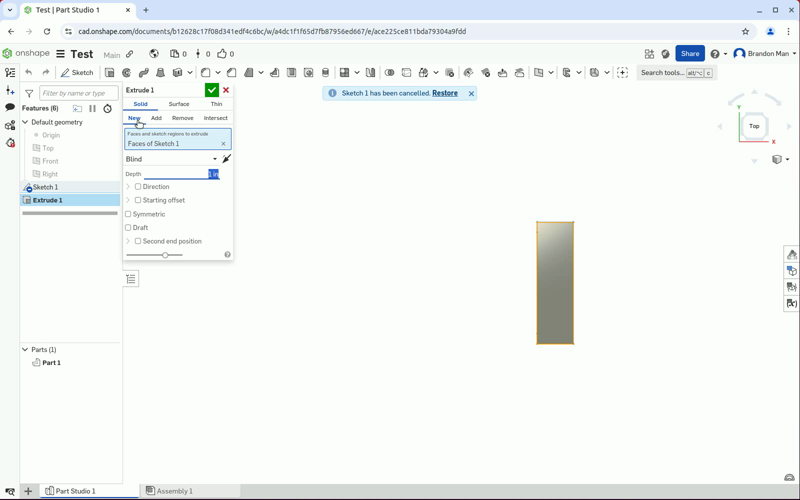
text(5.055)
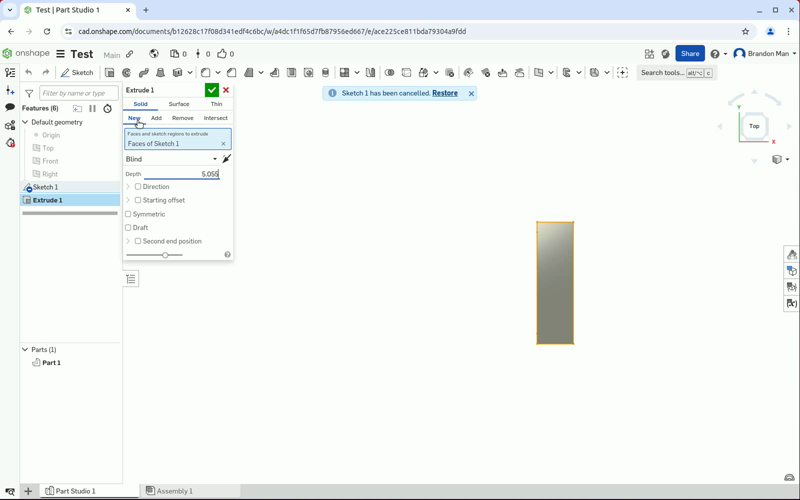
key(enter)
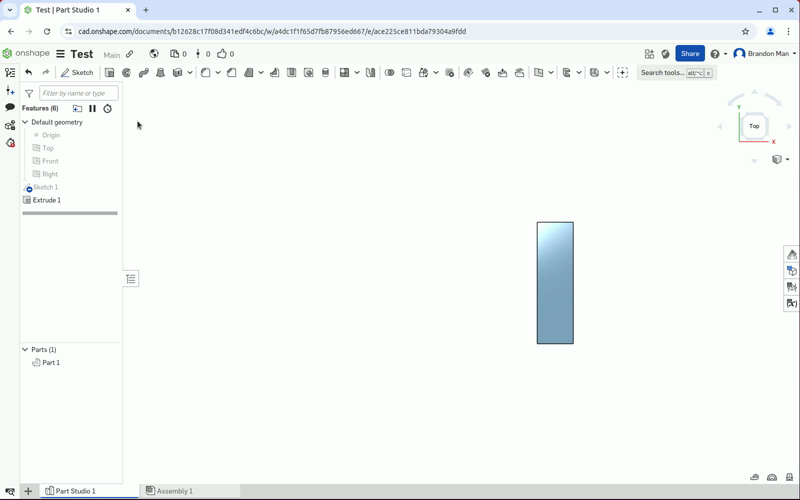
key(shift+h)
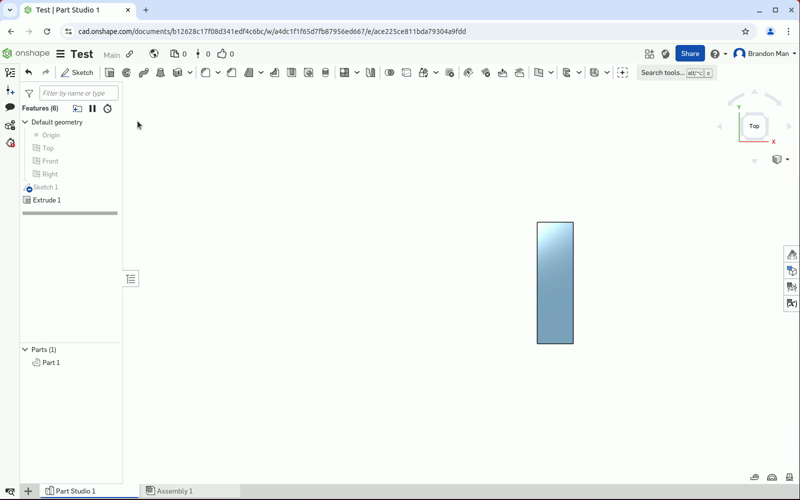
key(shift+h)
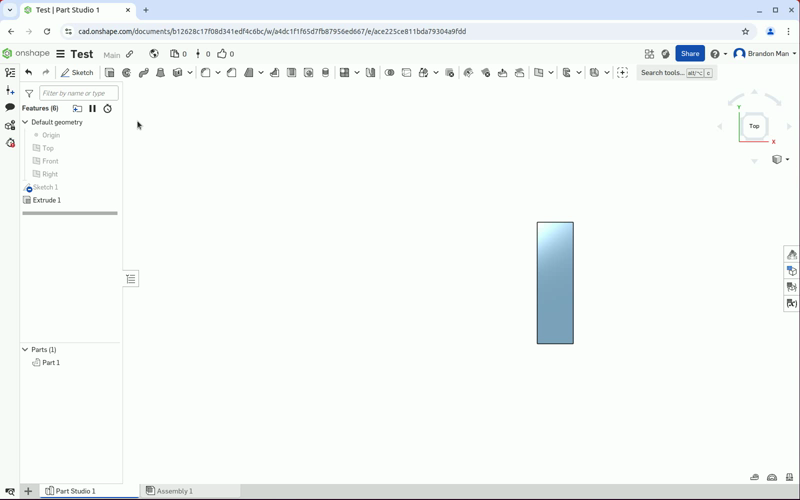
mouse_move(73, 189)
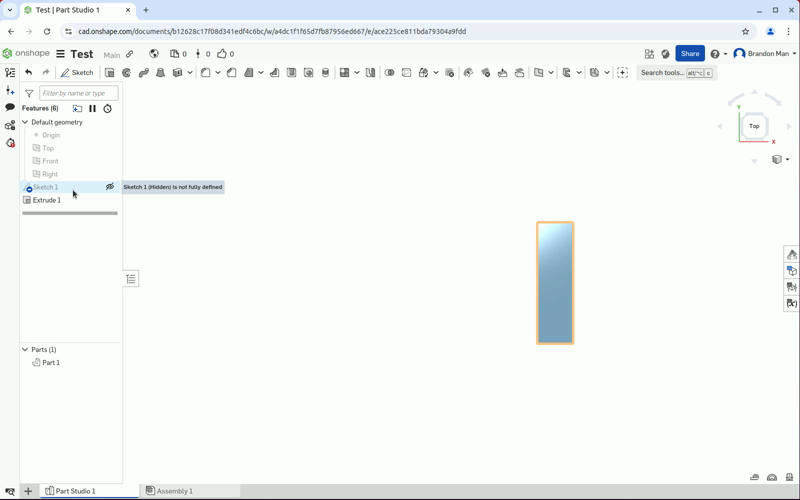
click(73, 189)
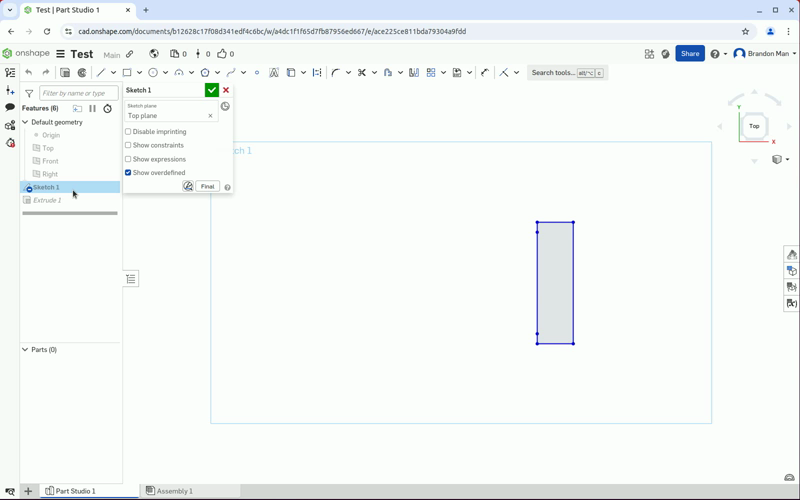
mouse_move(229, 92)
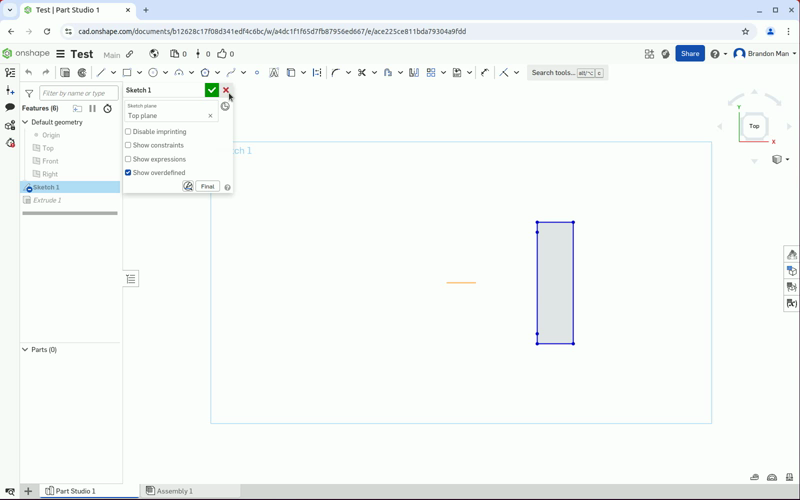
click(229, 92)
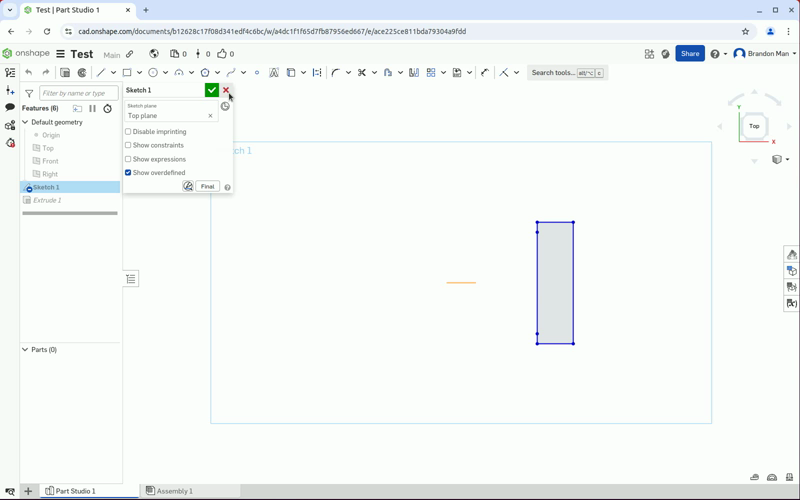
key(shift+s)
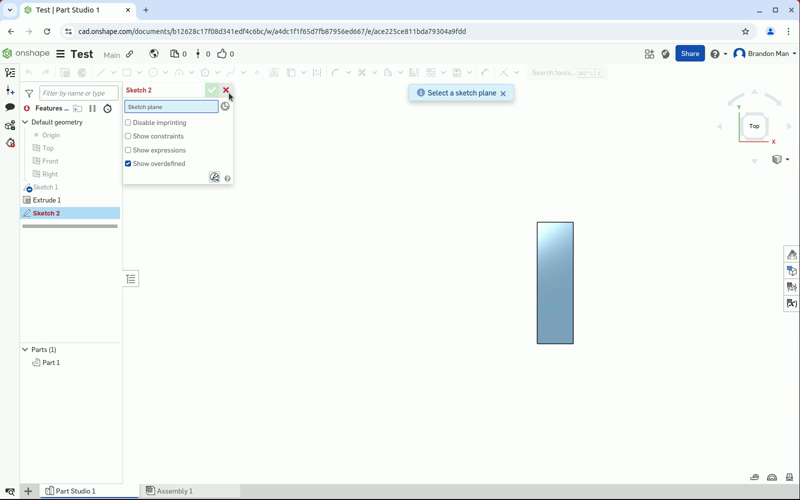
mouse_move(73, 150)
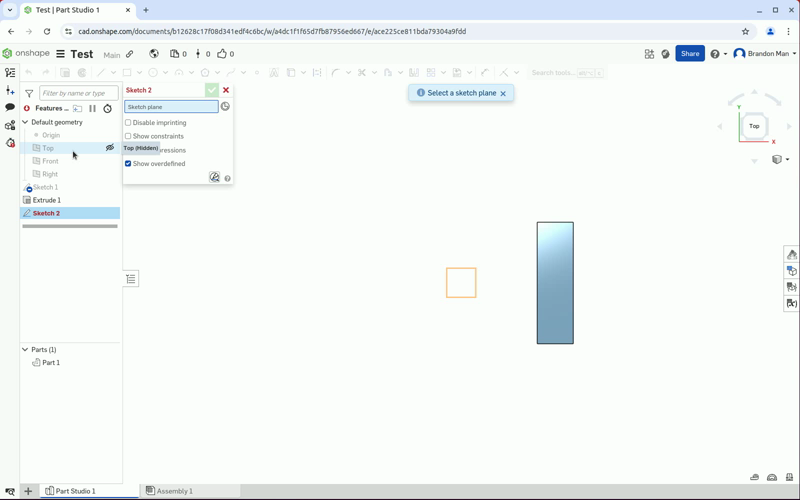
click(73, 150)
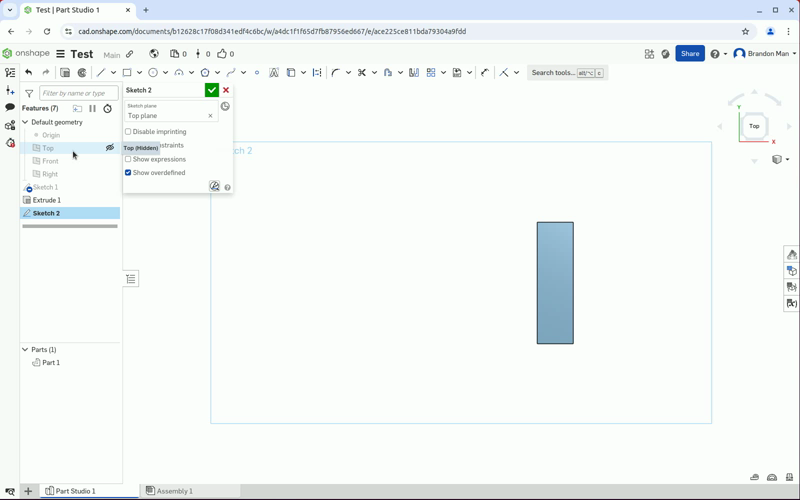
mouse_move(73, 352)
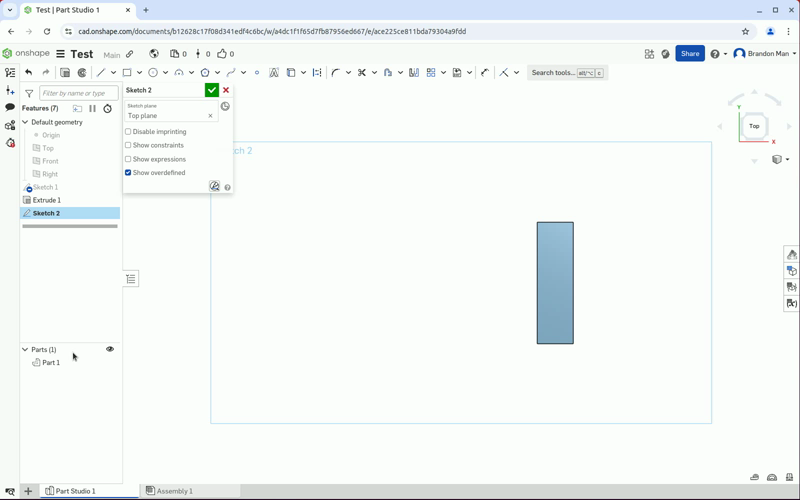
key(y)
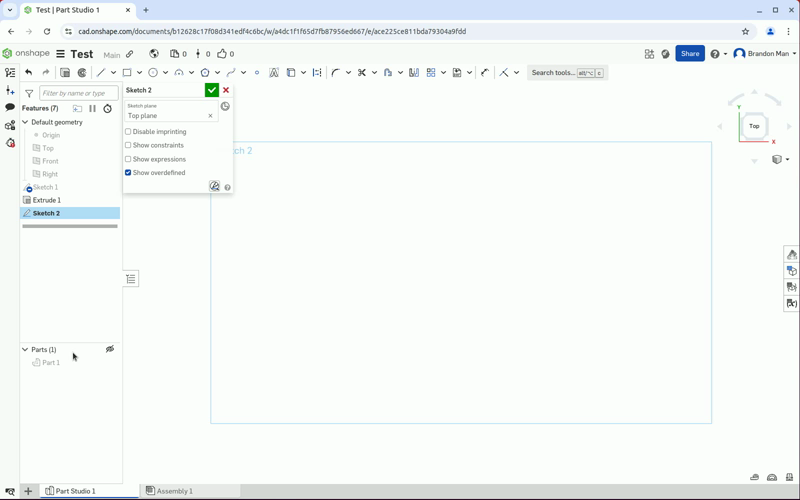
key(l)
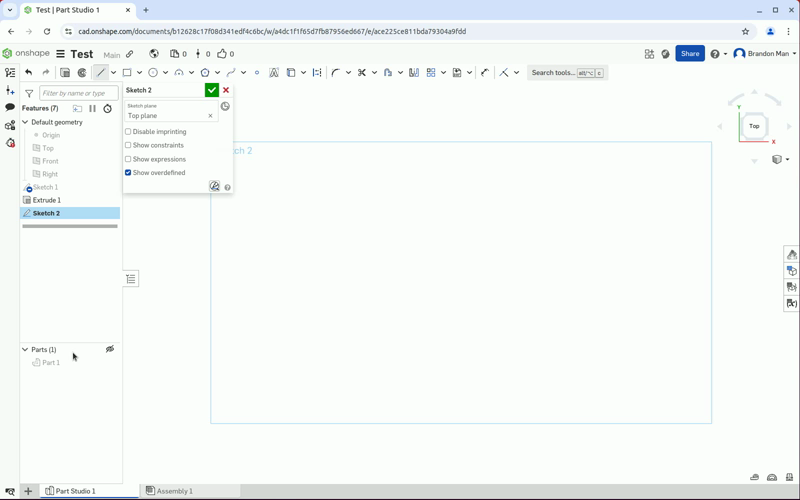
key_down(shift)
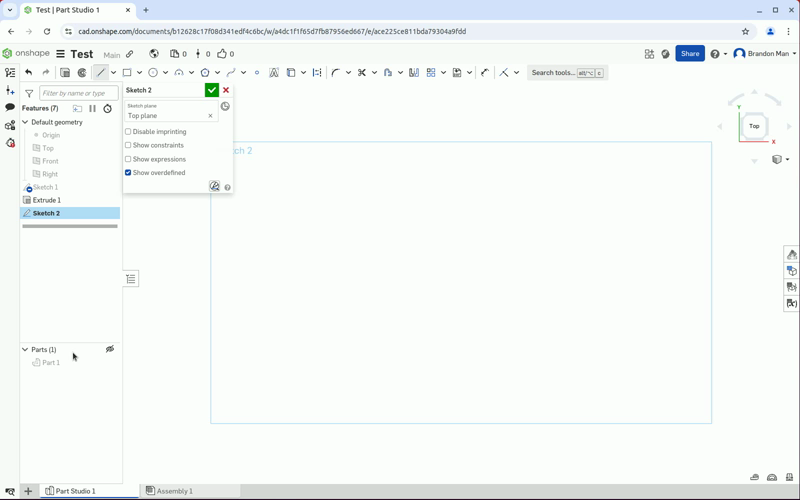
mouse_move(413, 231)
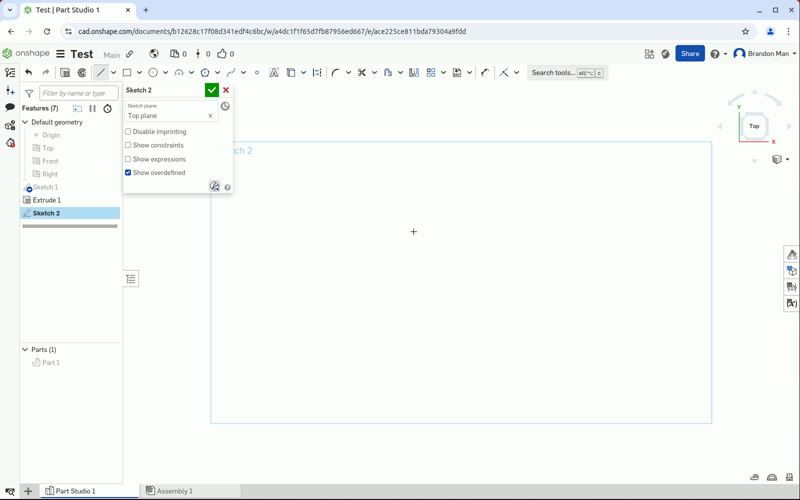
click(413, 231)
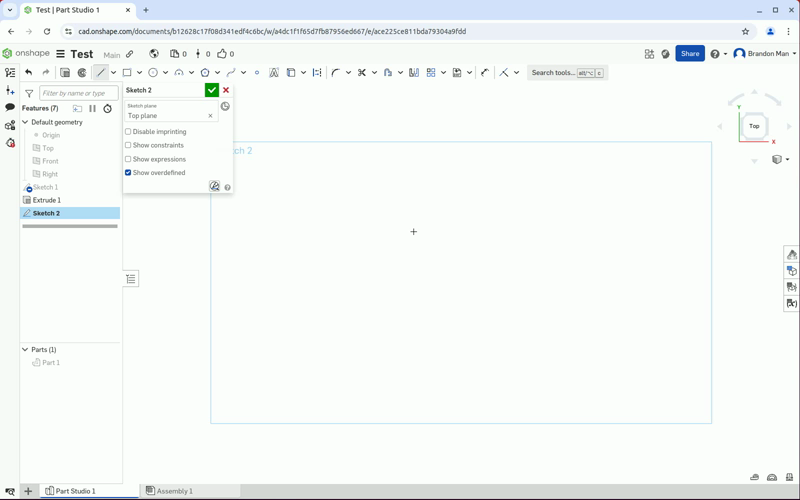
key_up(shift)
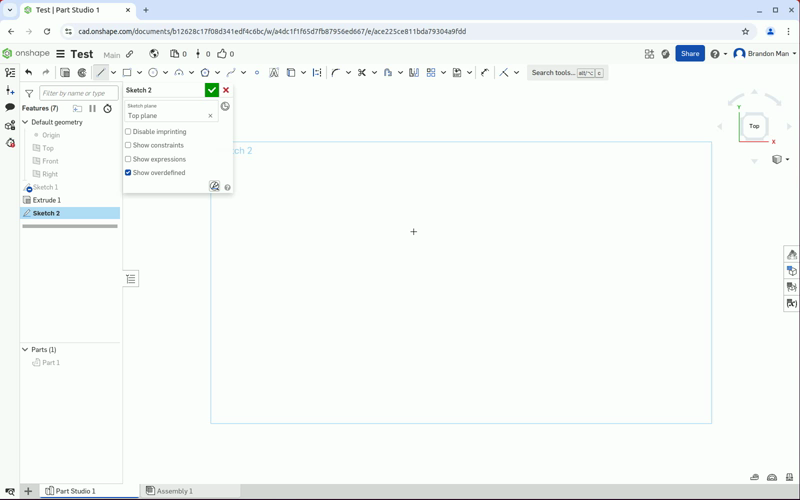
key_down(shift)
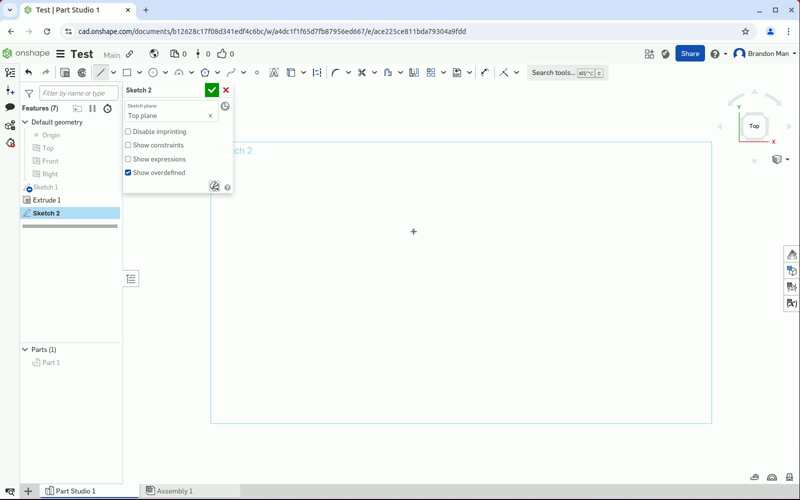
mouse_move(535, 231)
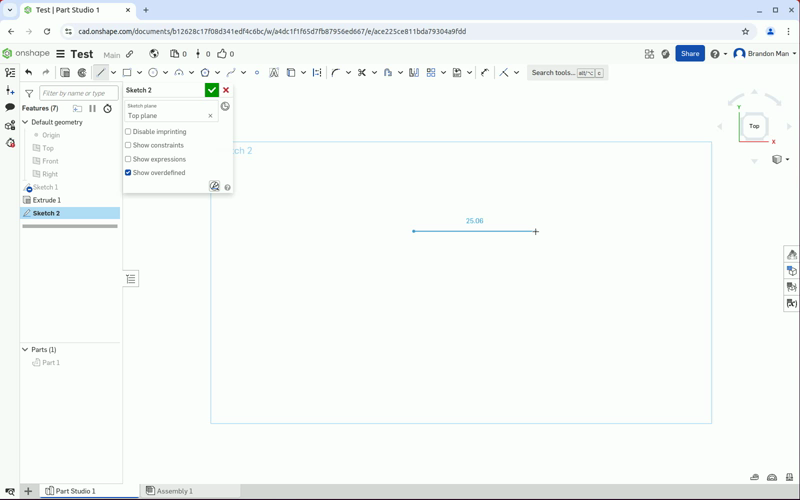
click(535, 231)
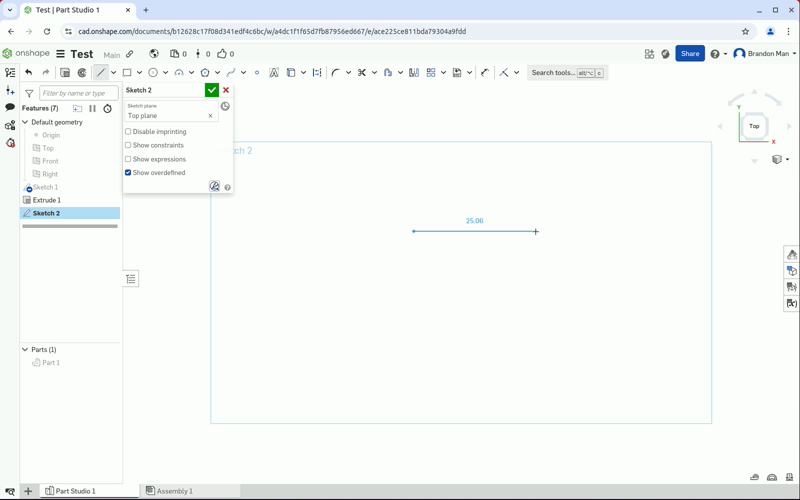
key_up(shift)
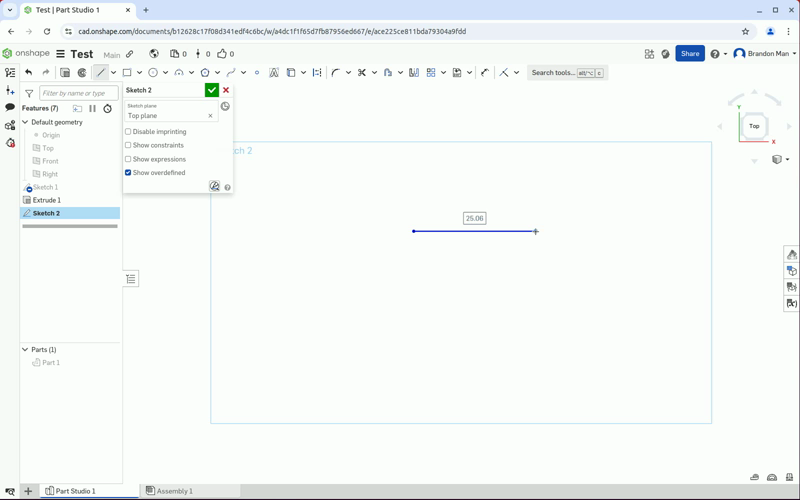
key_down(shift)
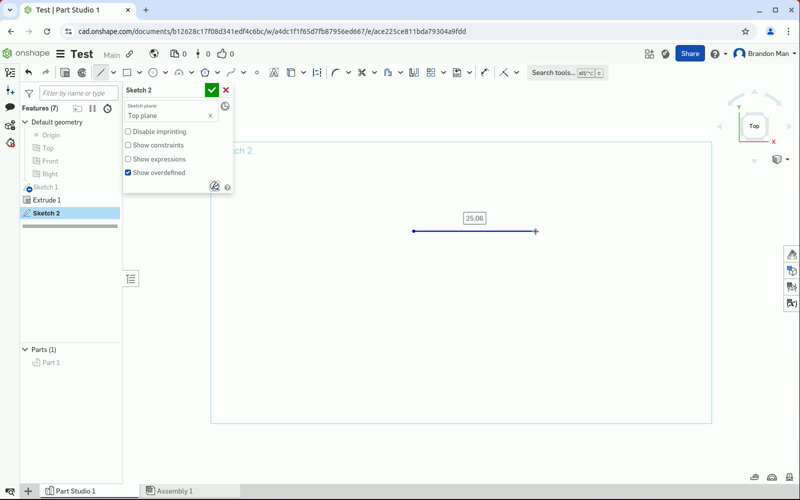
mouse_move(565, 231)
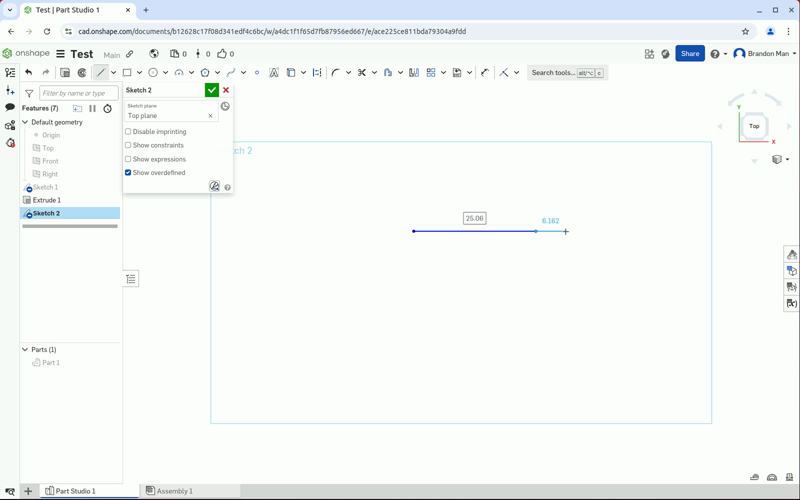
mouse_move(535, 221)
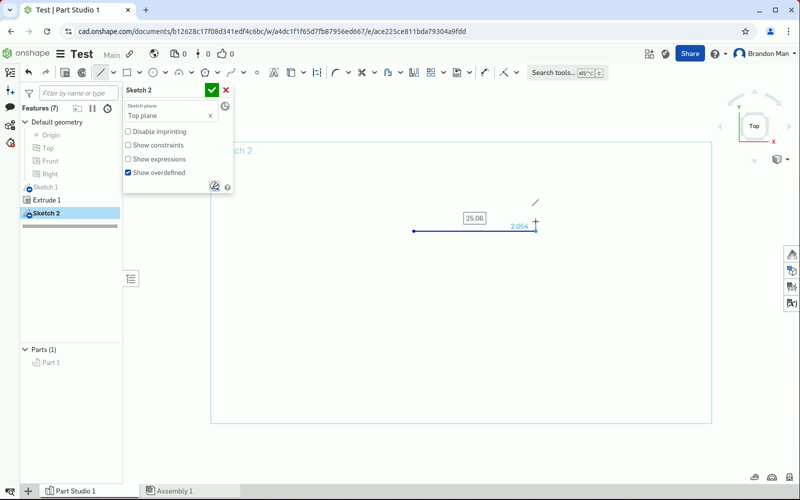
click(535, 221)
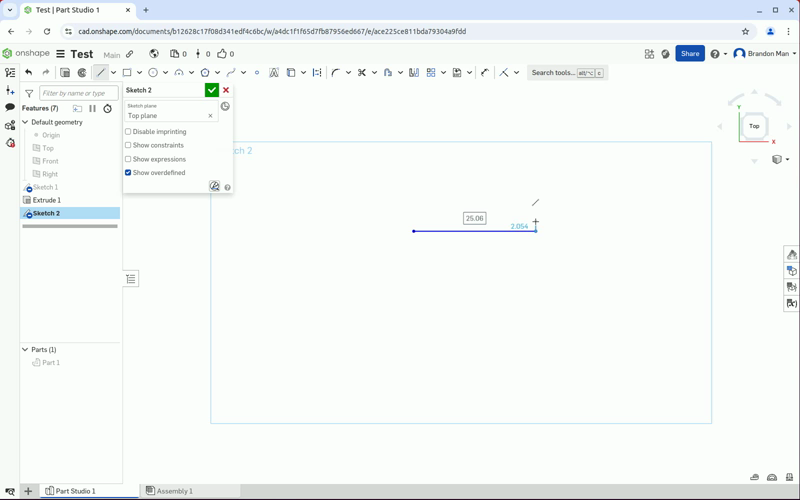
key_up(shift)
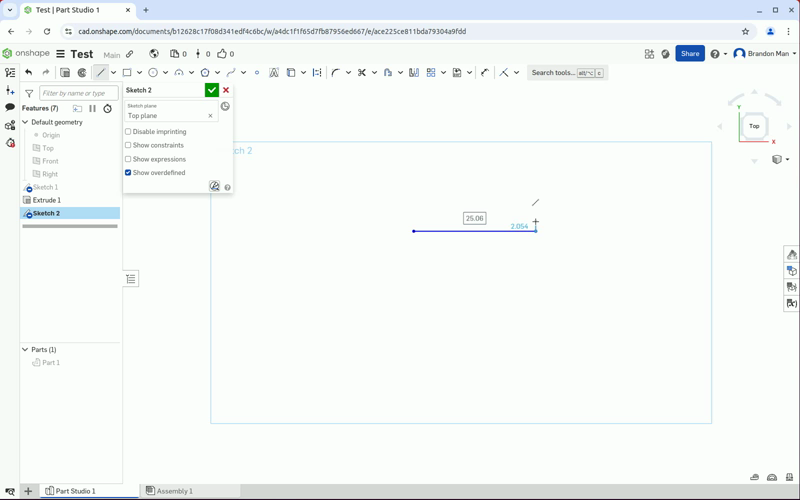
key_down(shift)
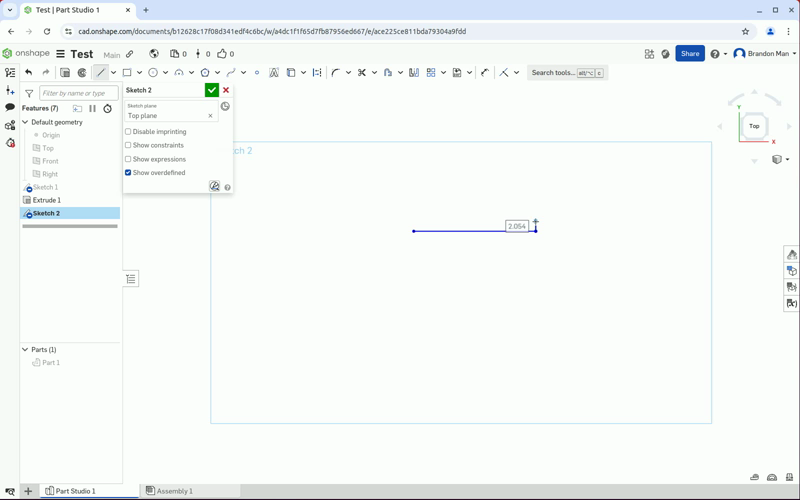
mouse_move(413, 221)
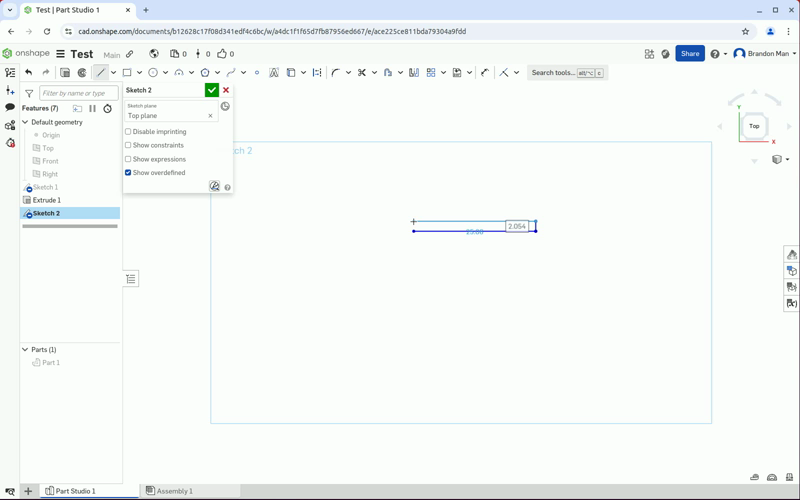
click(413, 221)
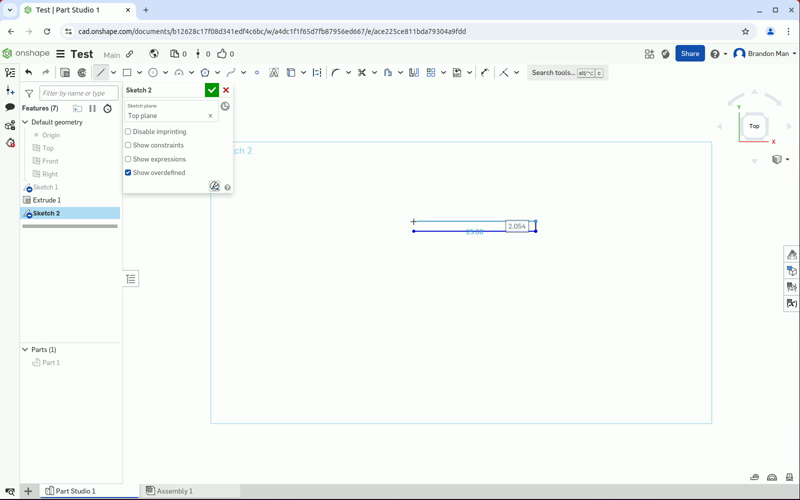
key_up(shift)
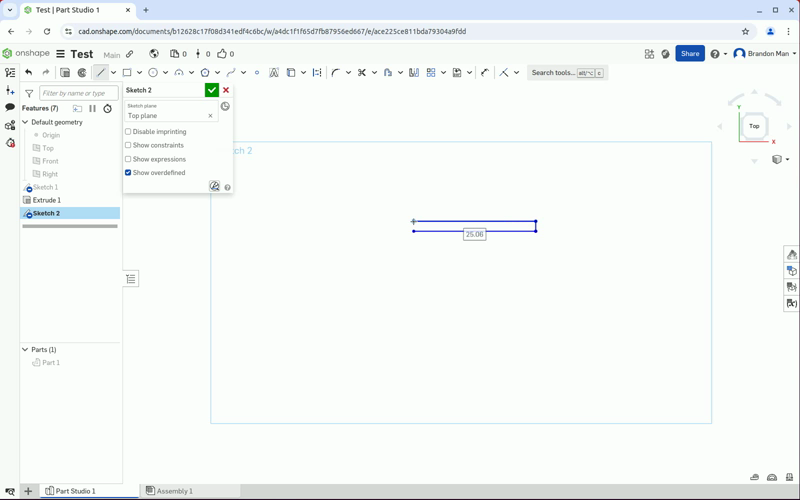
mouse_move(444, 221)
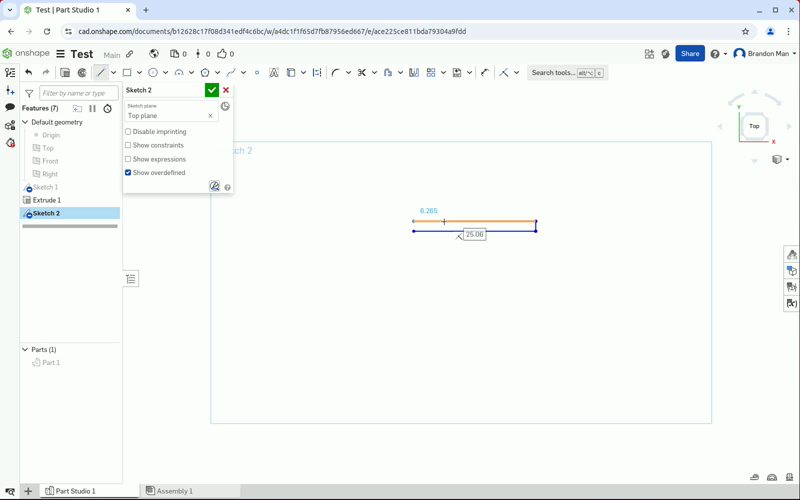
key_down(shift)
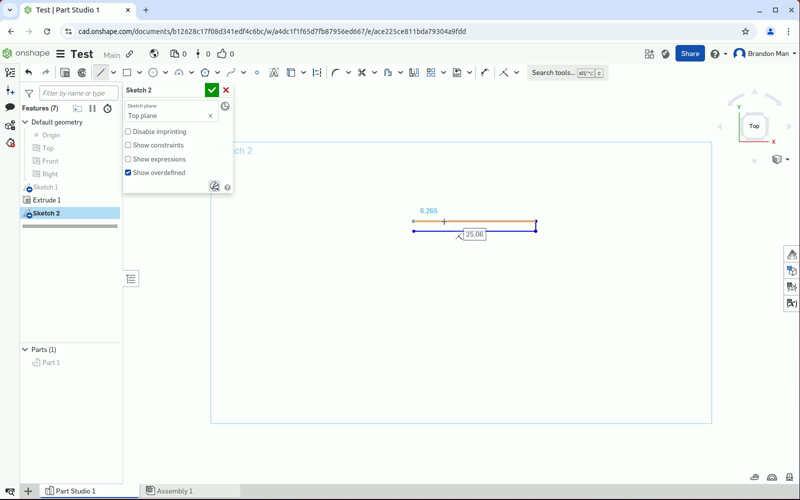
mouse_move(413, 231)
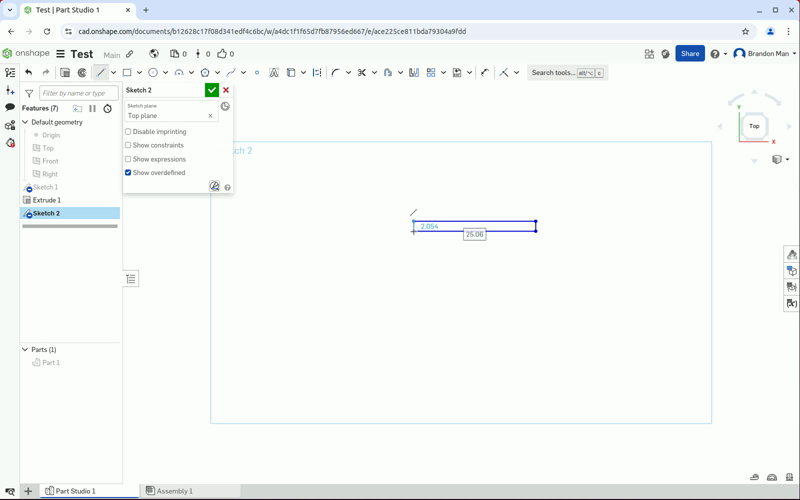
key_up(shift)
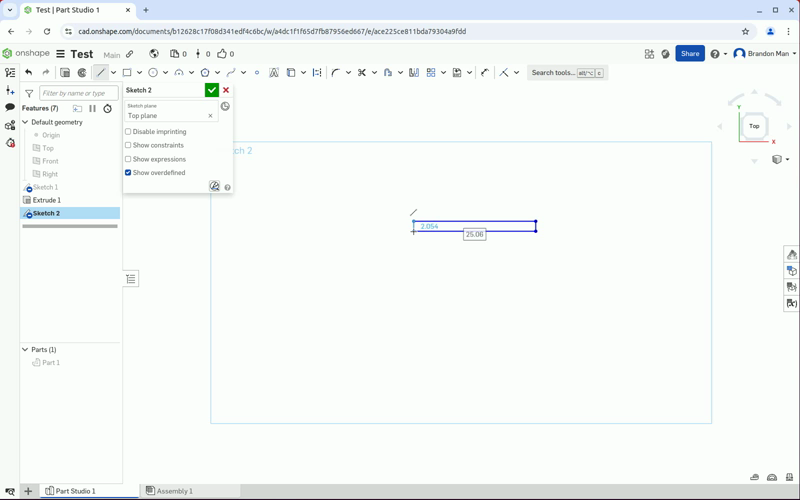
click(413, 231)
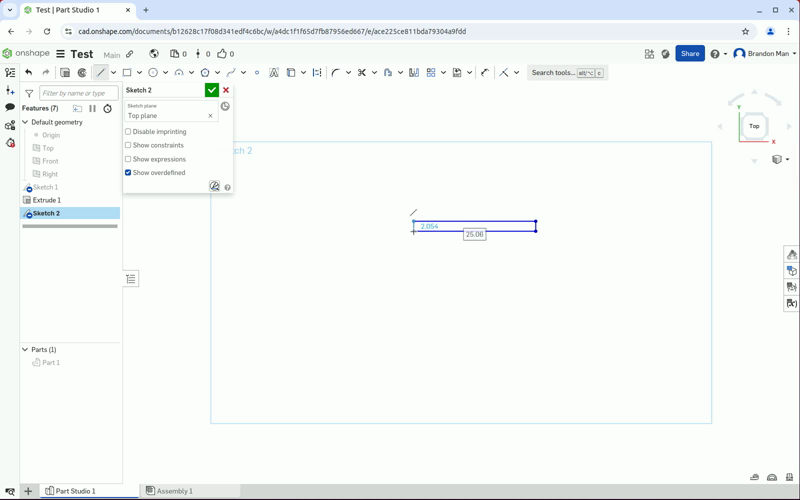
key(esc)
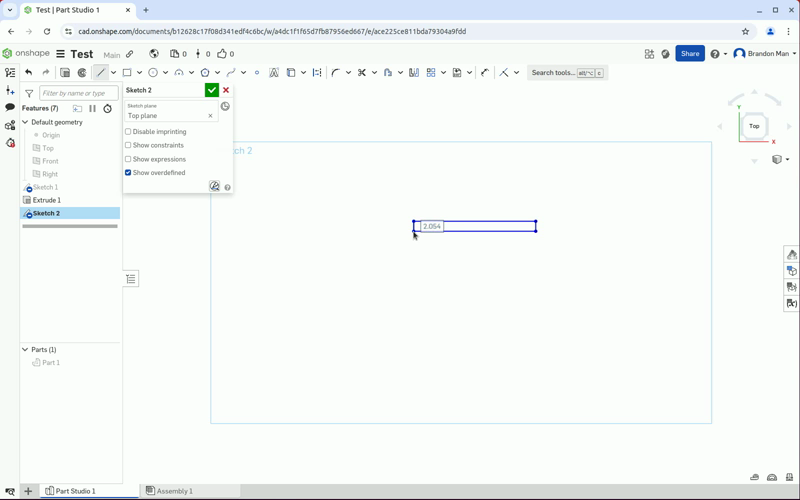
mouse_move(491, 227)
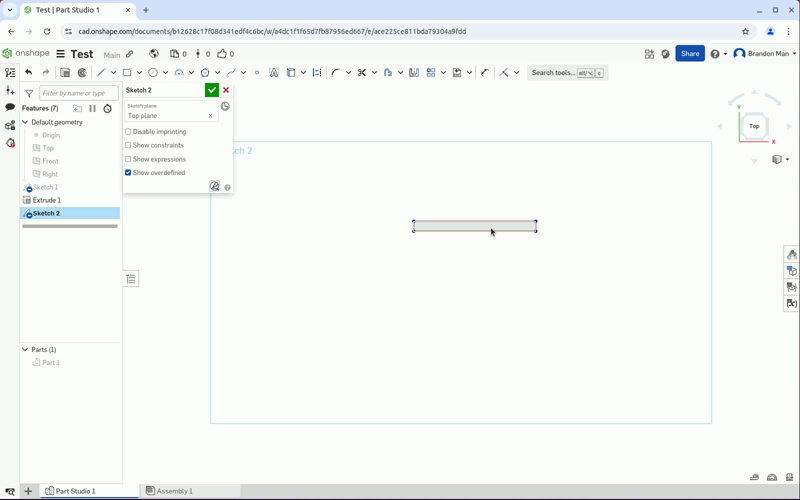
scroll(6)
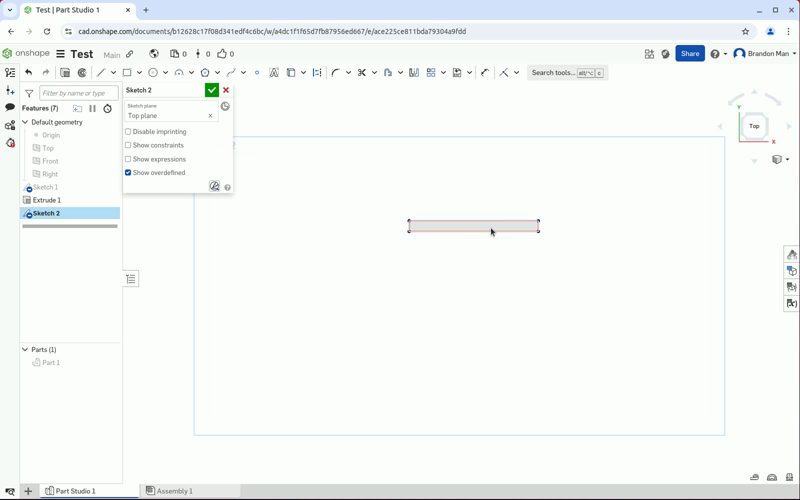
scroll(6)
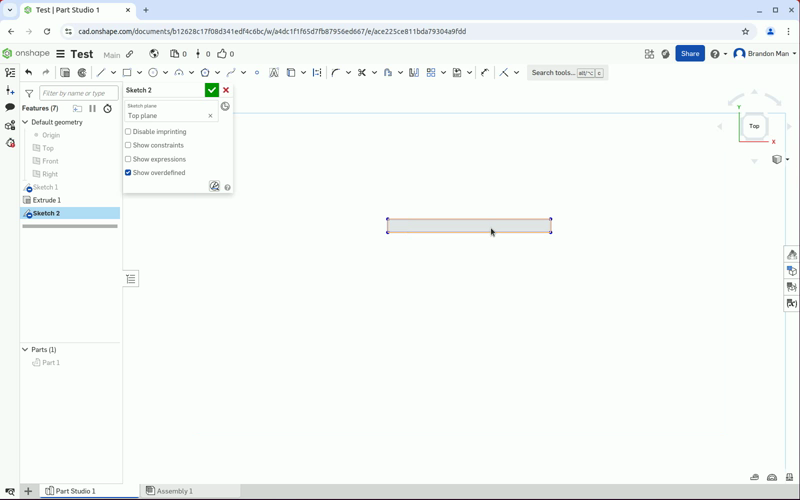
scroll(6)
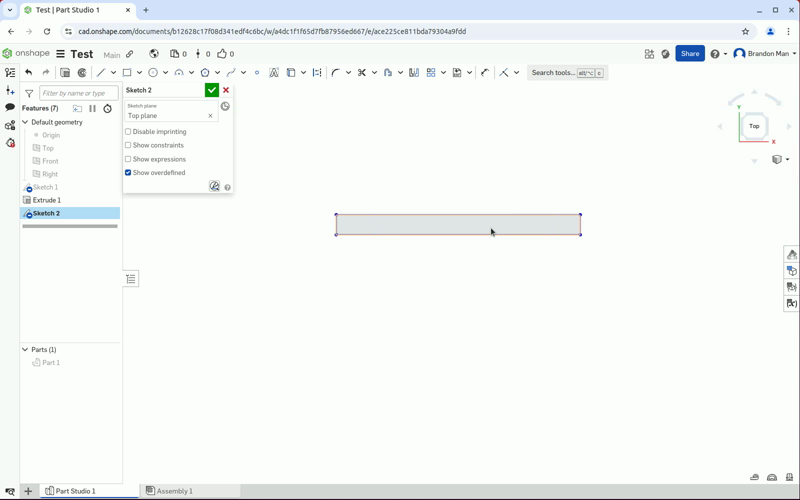
scroll(6)
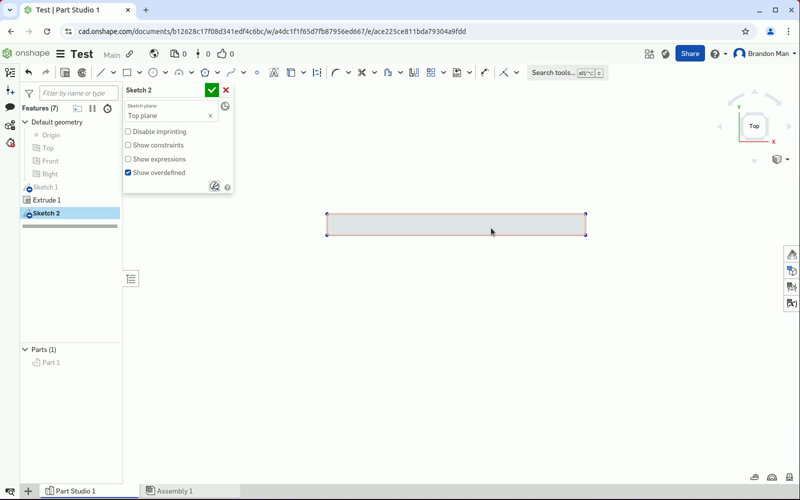
scroll(6)
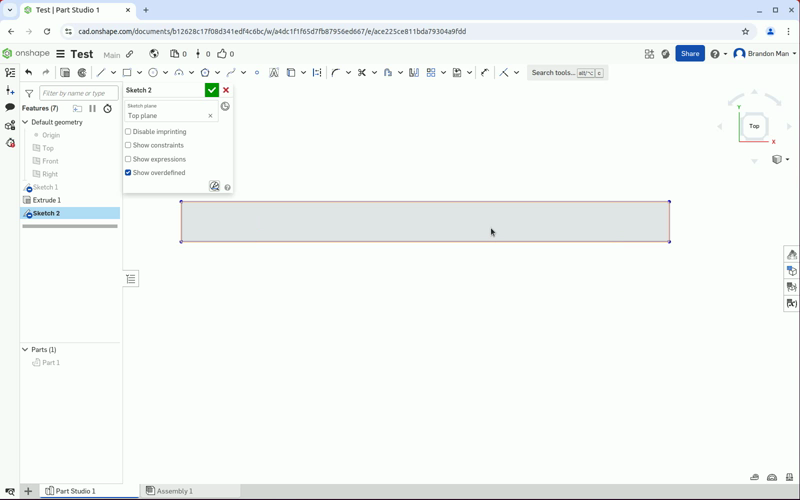
scroll(6)
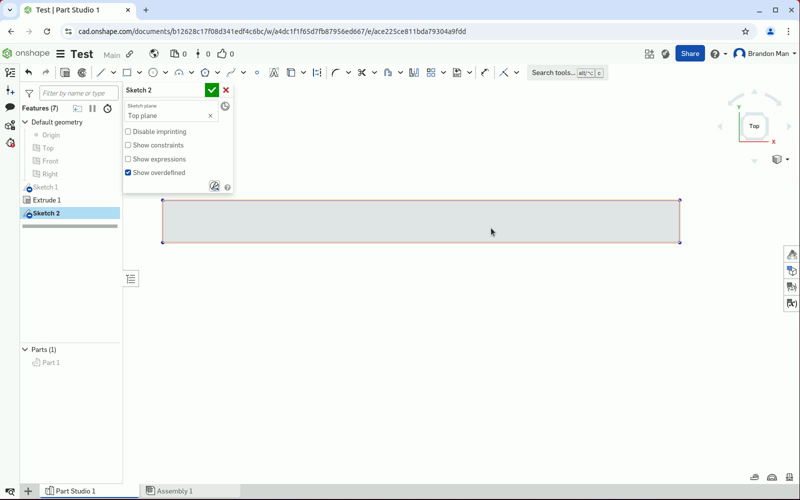
scroll(6)
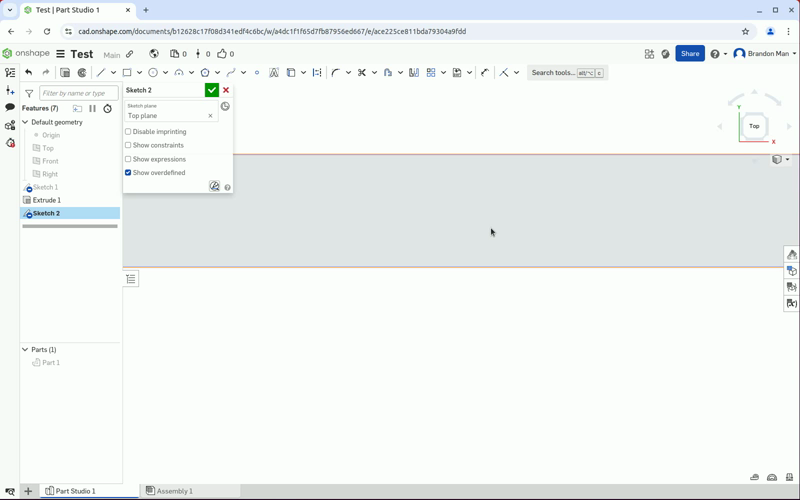
click(491, 227)
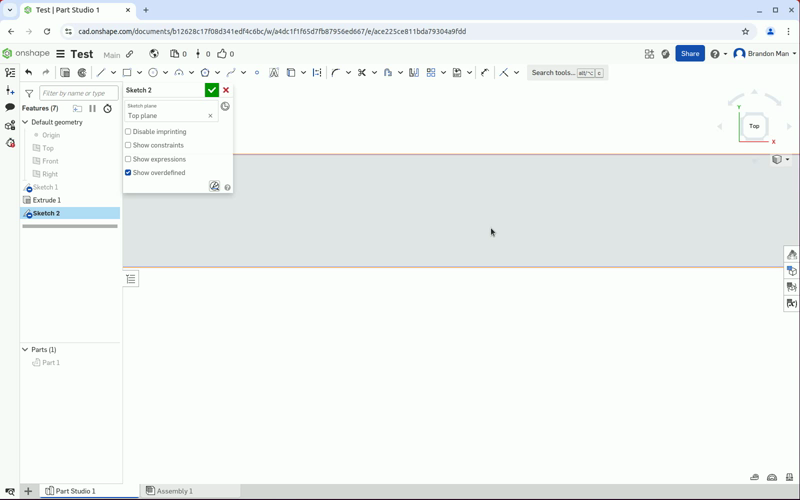
scroll(-6)
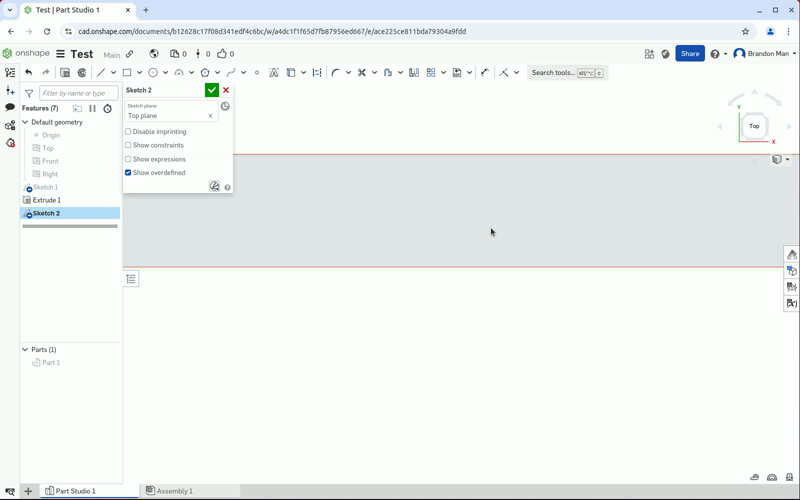
scroll(-6)
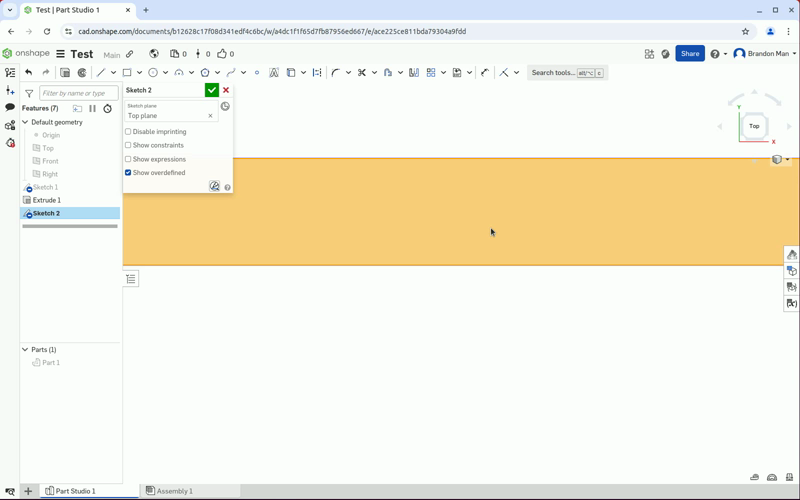
scroll(-6)
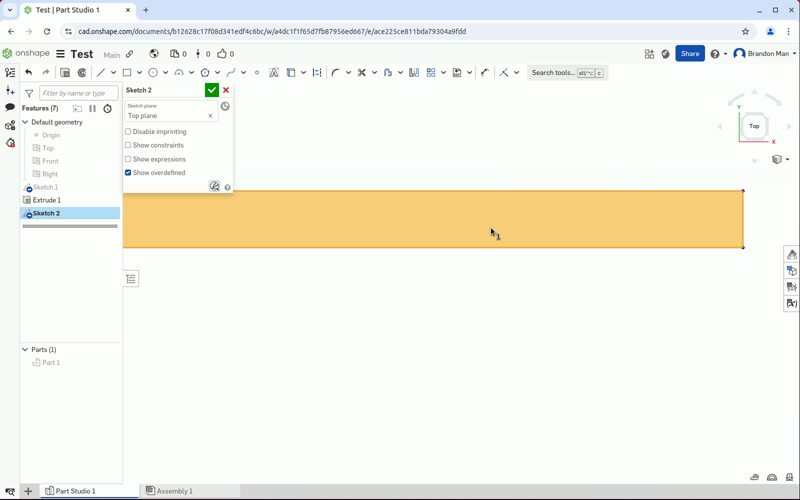
scroll(-6)
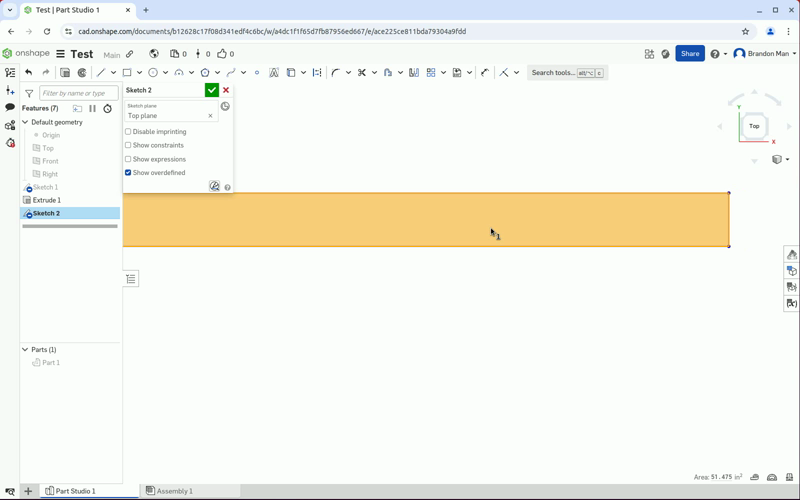
scroll(-6)
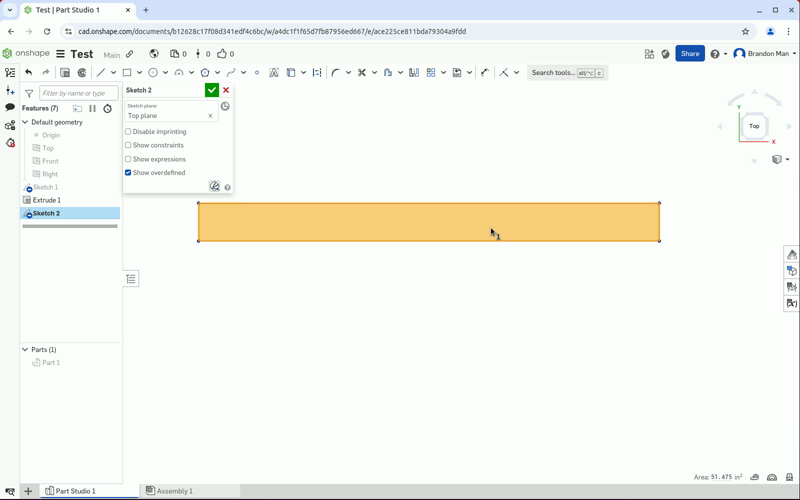
scroll(-6)
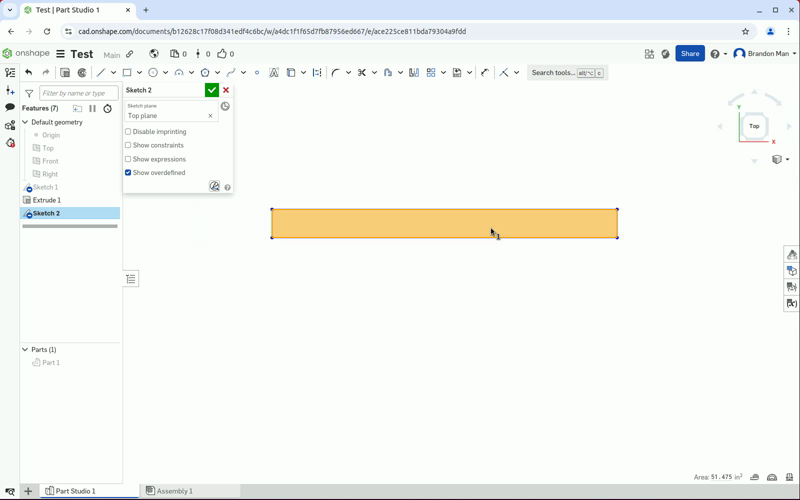
scroll(-6)
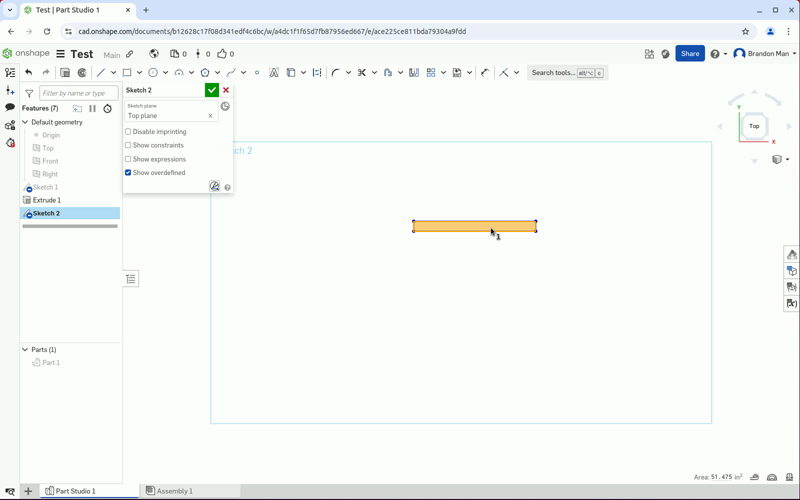
mouse_move(73, 352)
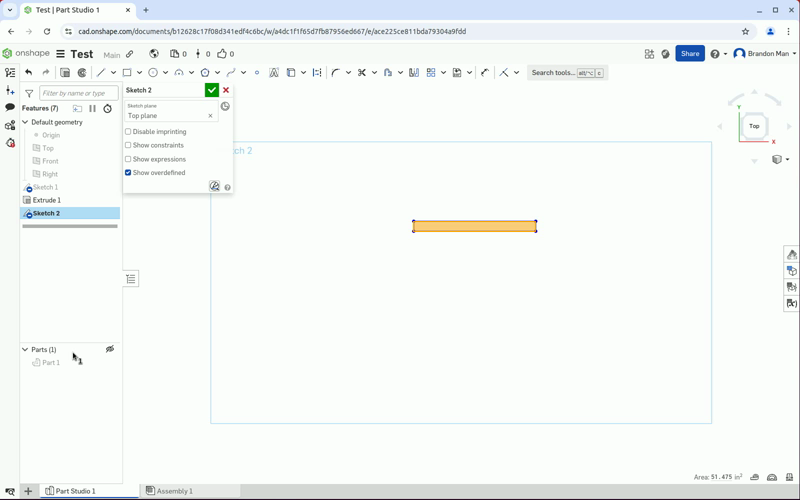
key(shift+y)
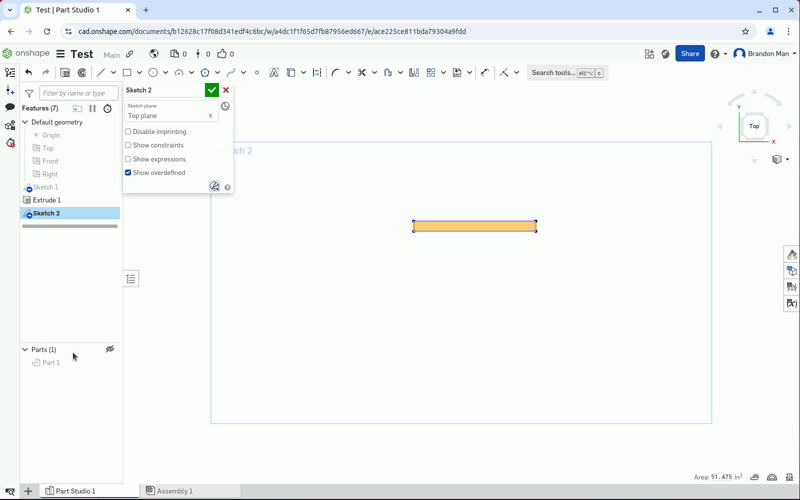
key(shift+e)
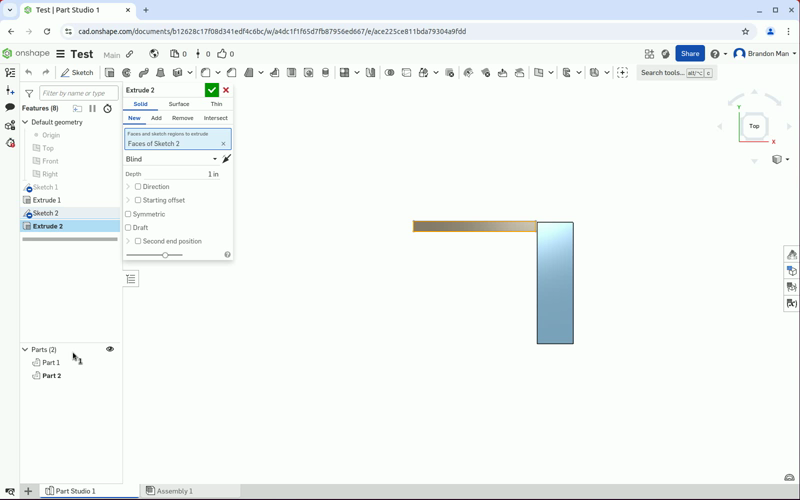
mouse_move(143, 106)
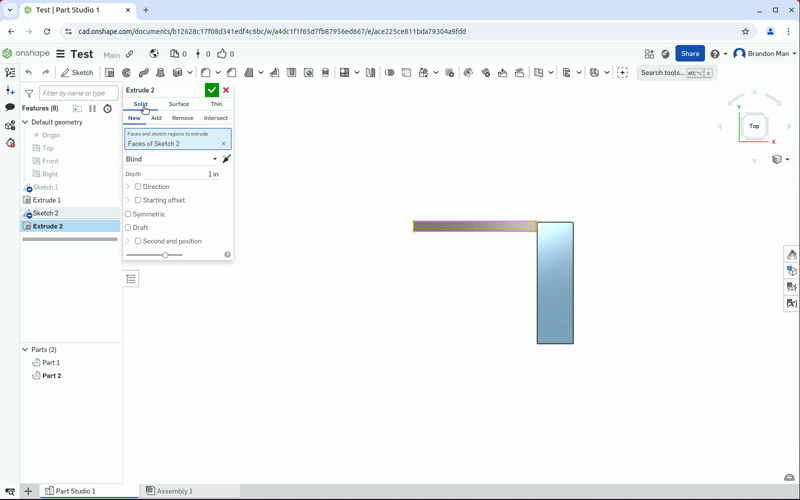
click(143, 106)
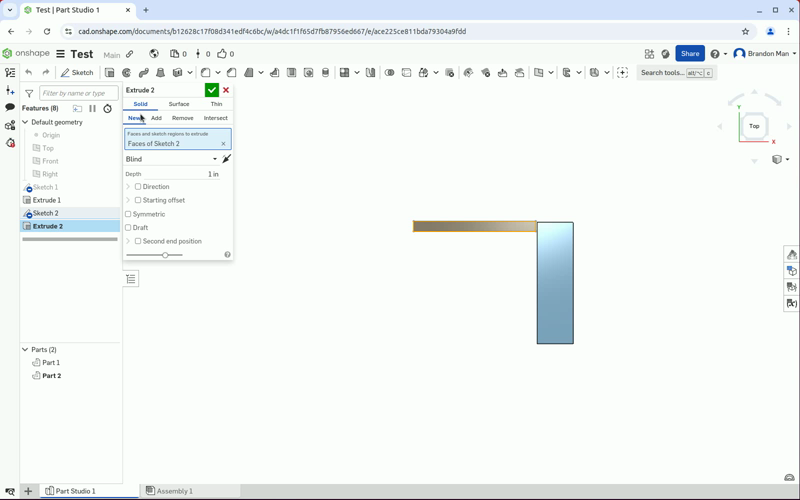
mouse_move(137, 120)
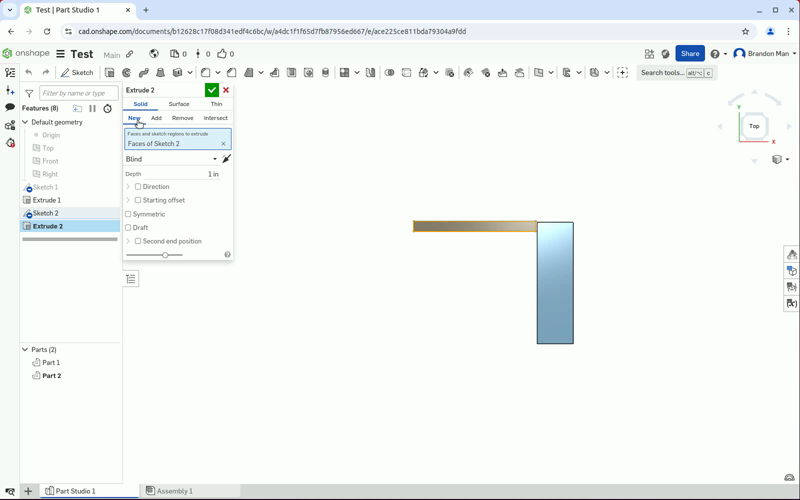
click(137, 120)
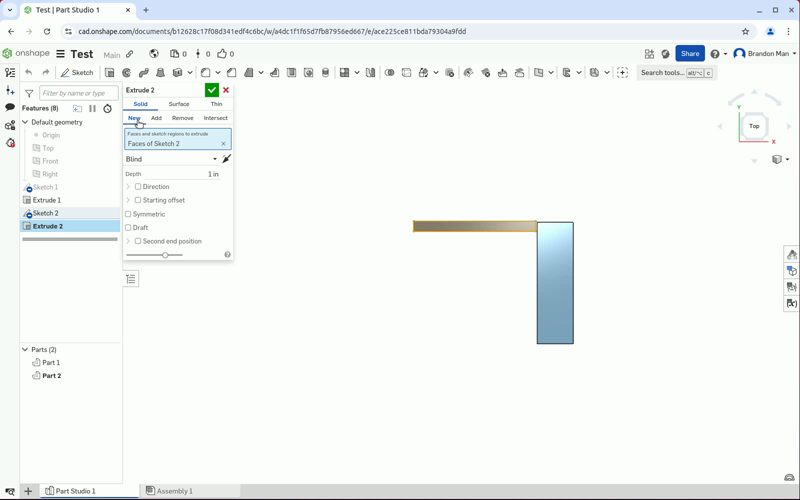
key(tab, 4)
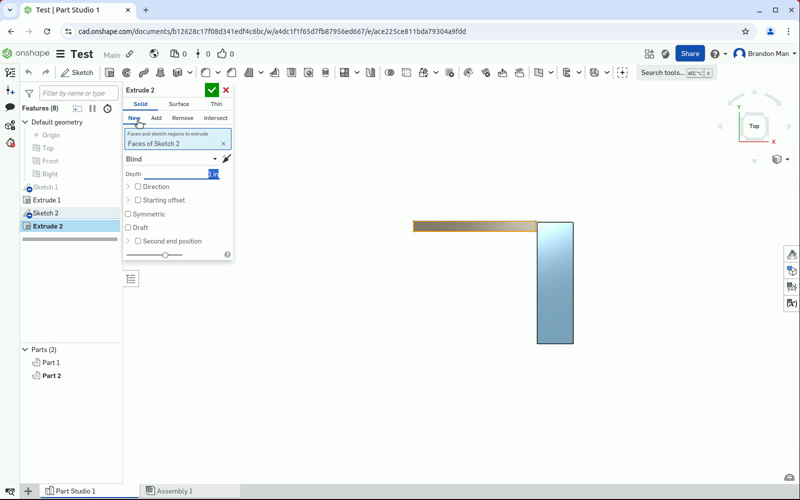
text(5.055)
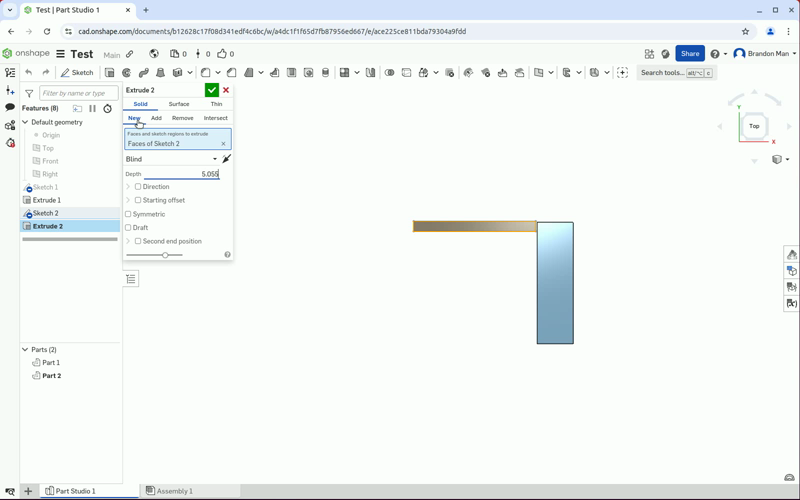
key(enter)
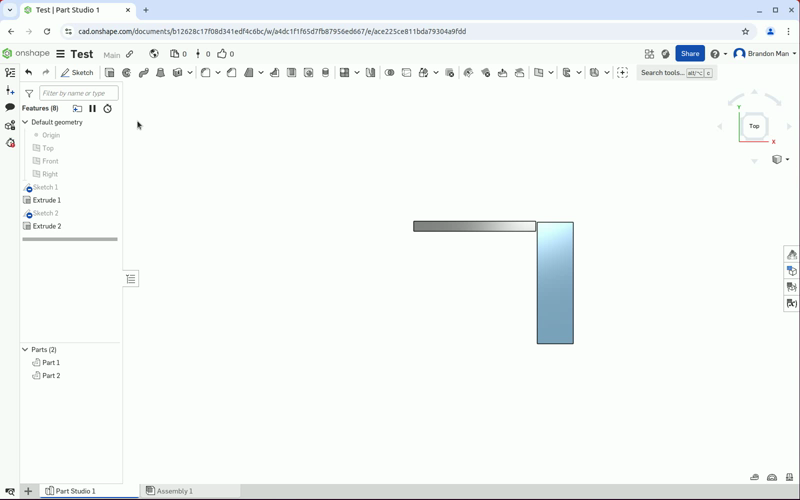
key(shift+h)
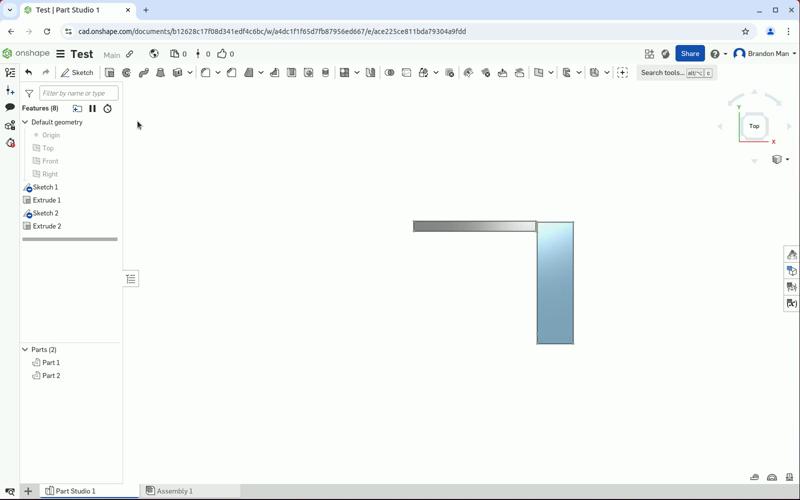
key(shift+h)
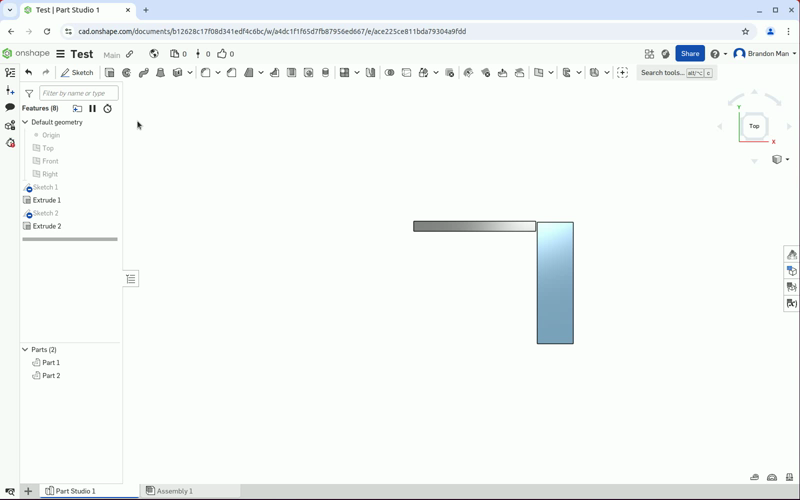
mouse_move(73, 189)
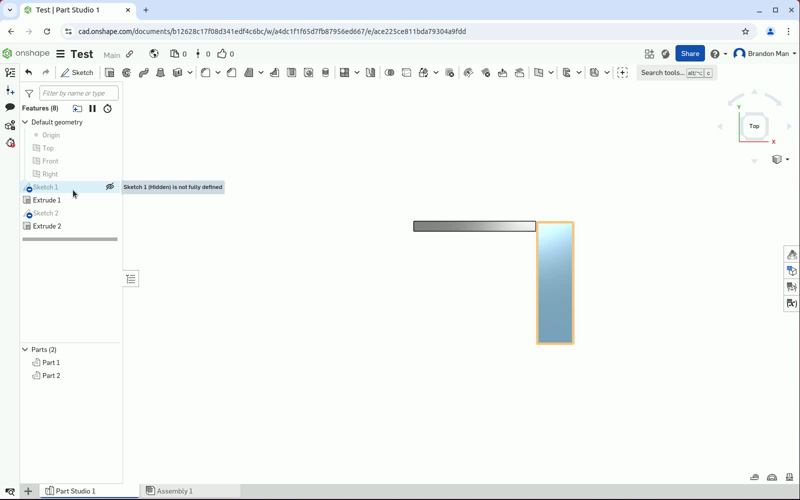
click(73, 189)
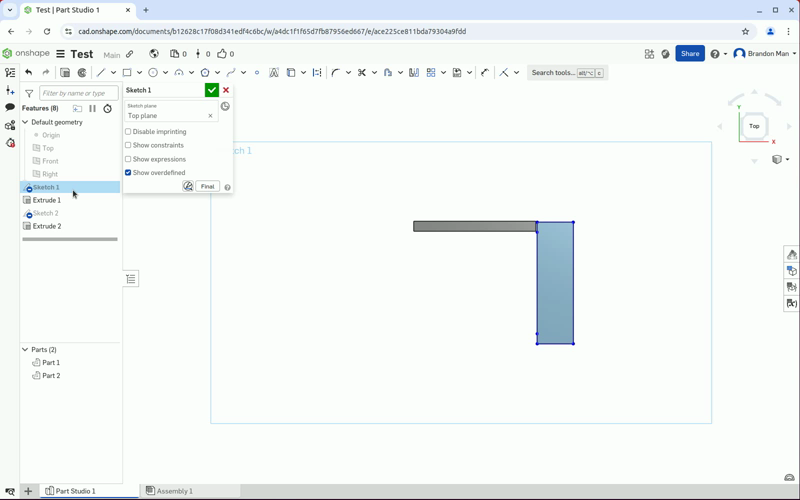
mouse_move(229, 92)
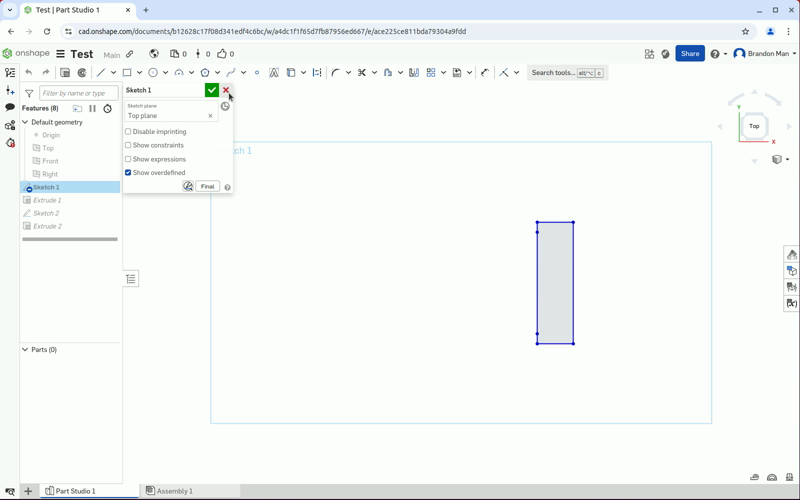
click(229, 92)
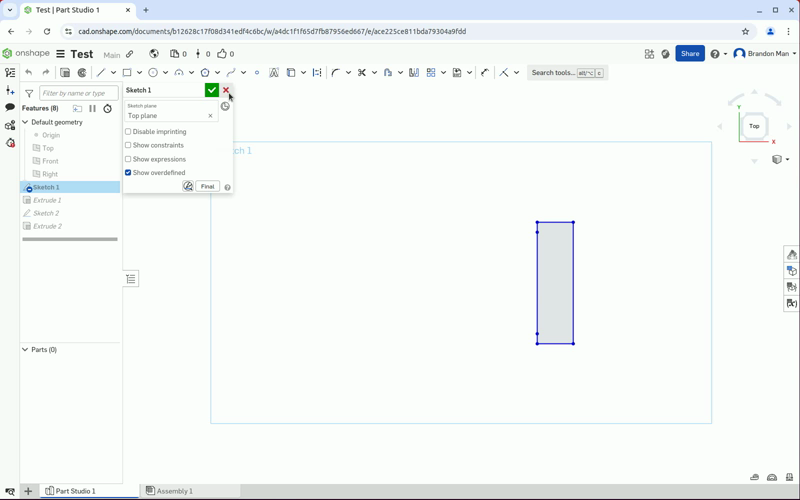
key(shift+s)
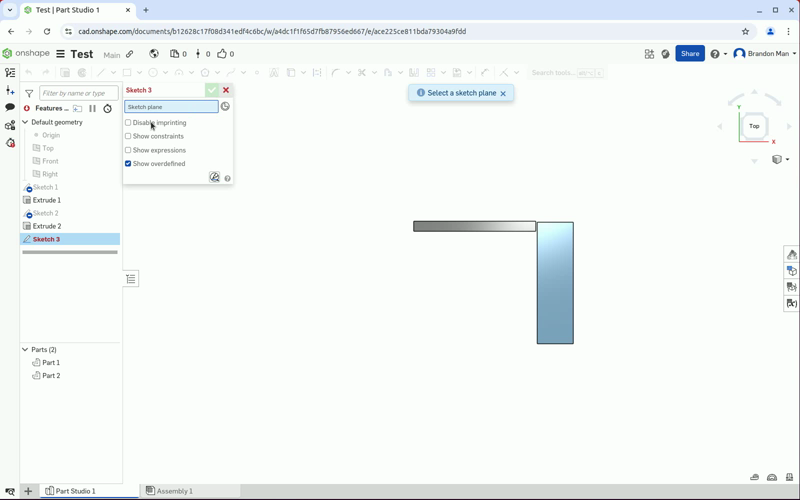
mouse_move(73, 150)
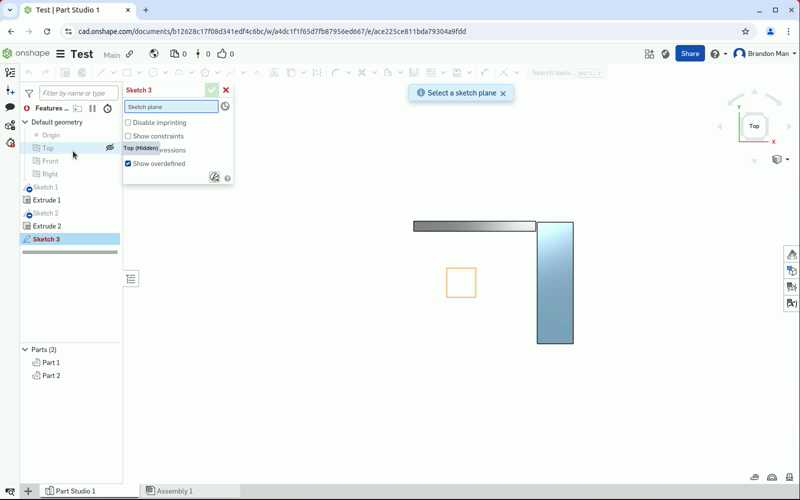
click(73, 150)
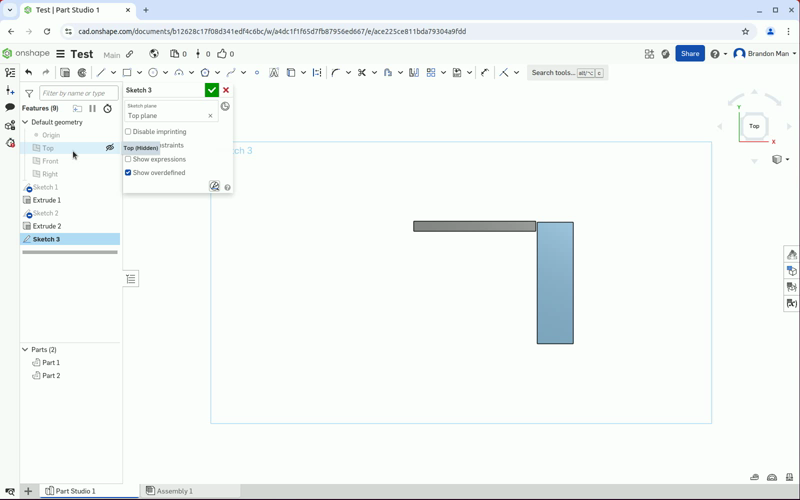
mouse_move(73, 352)
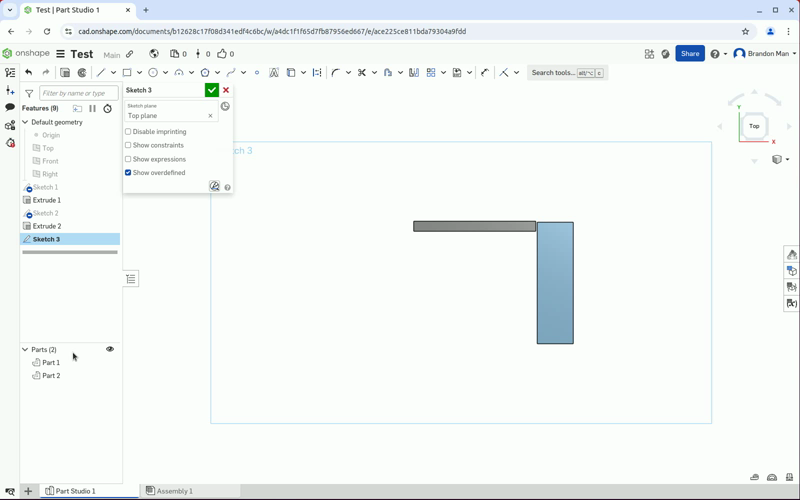
key(y)
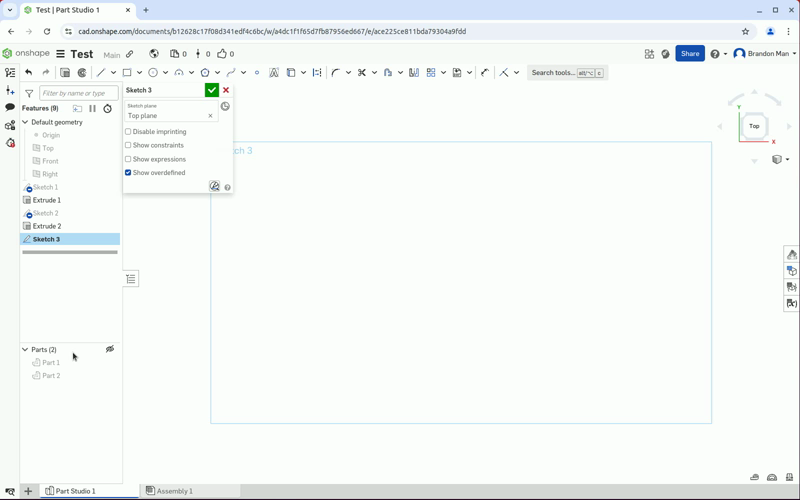
key(l)
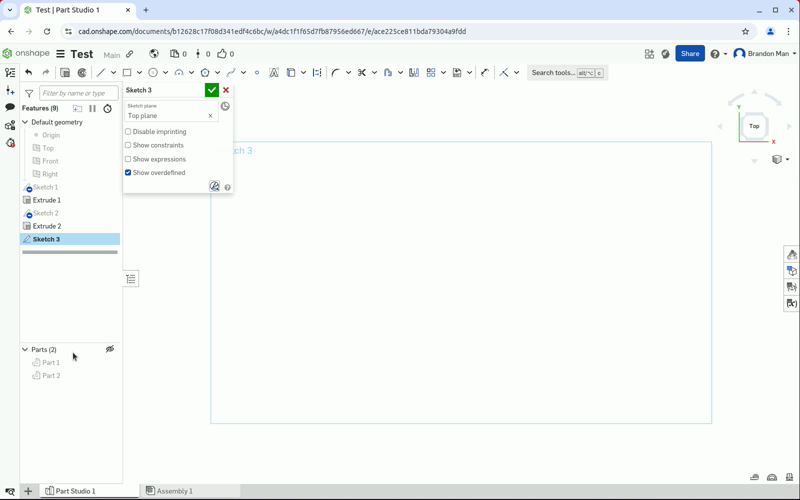
key_down(shift)
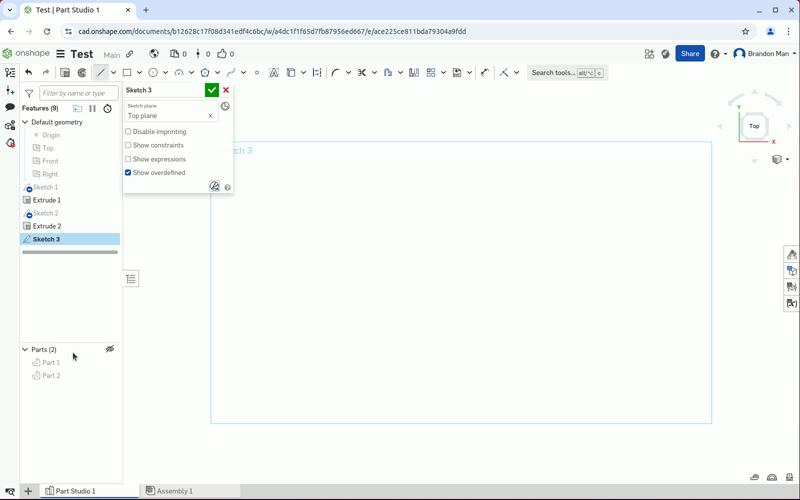
mouse_move(377, 343)
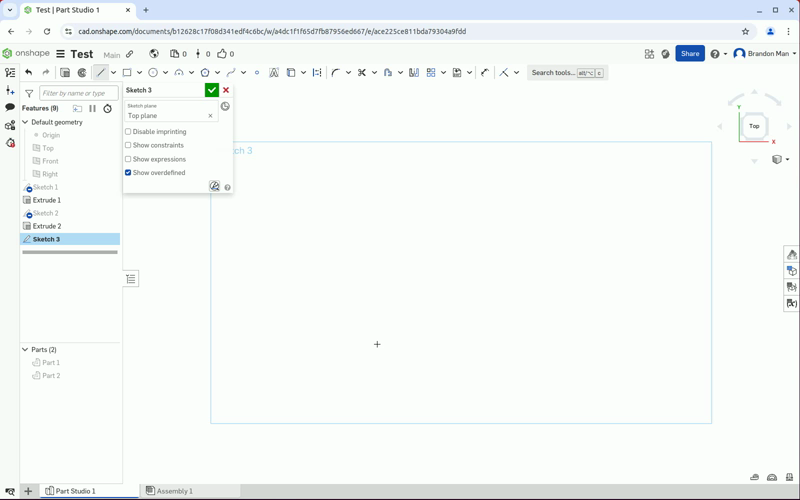
click(377, 343)
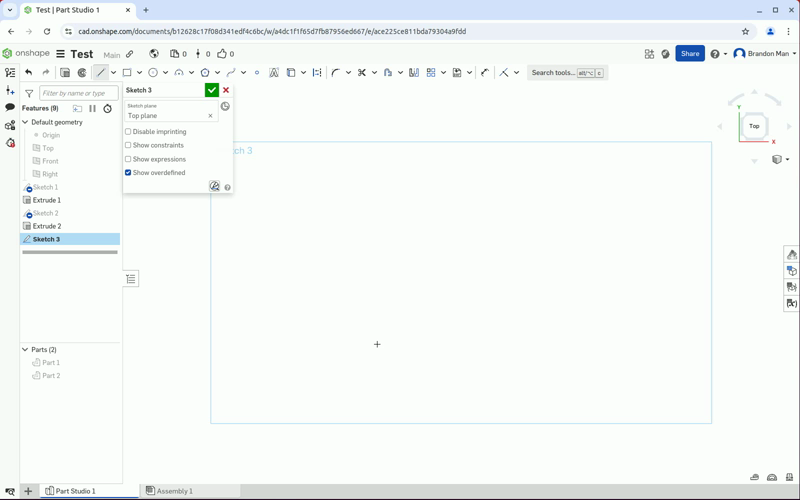
key_up(shift)
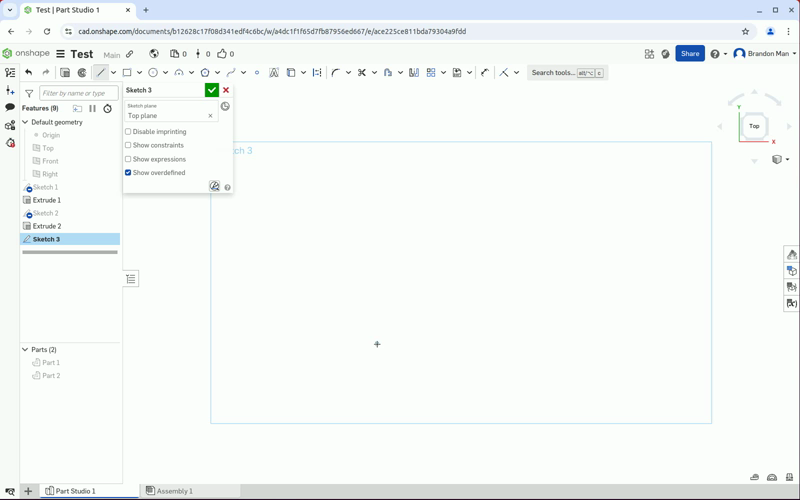
key_down(shift)
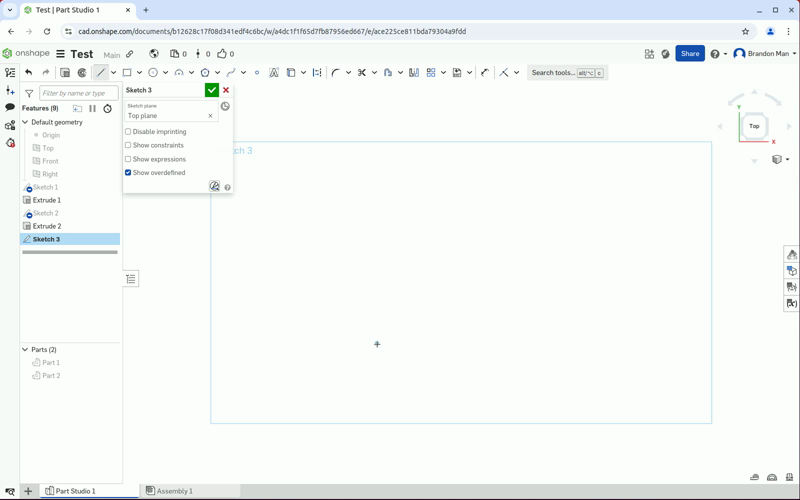
mouse_move(407, 343)
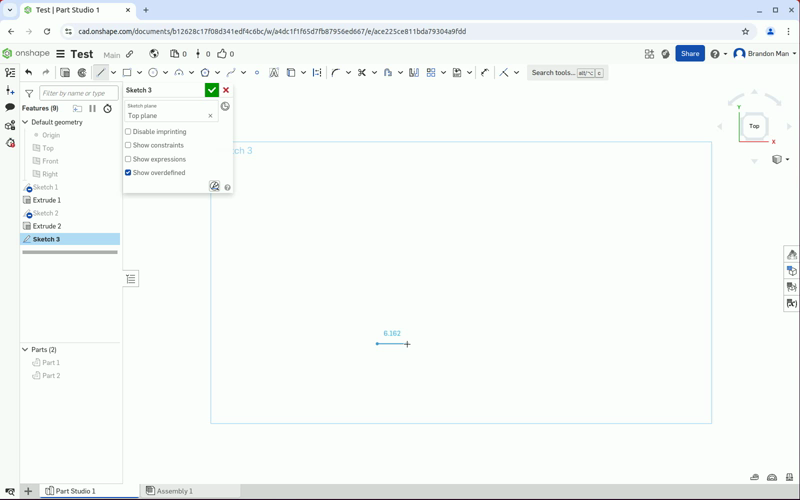
mouse_move(413, 343)
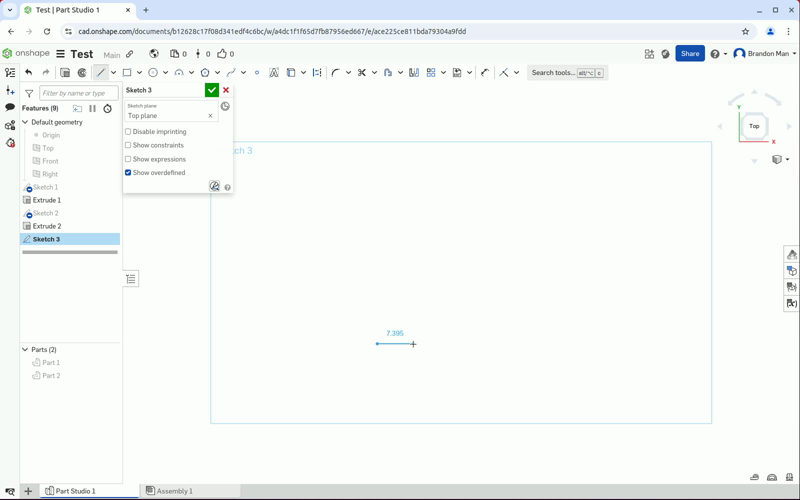
click(413, 343)
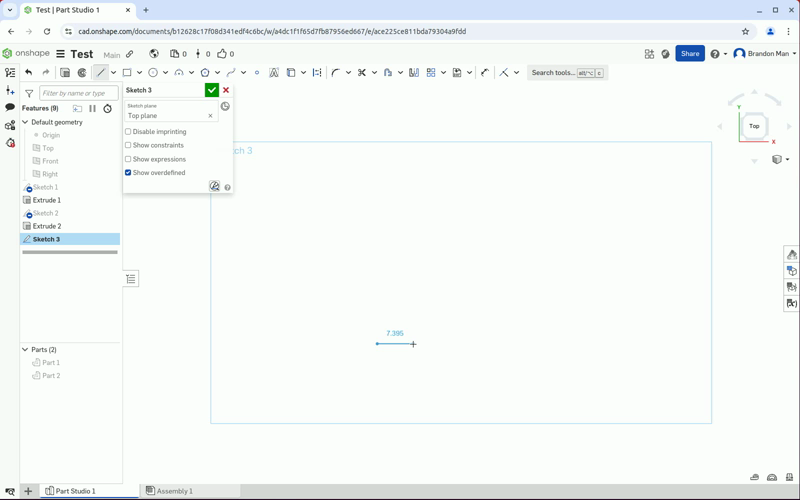
key_up(shift)
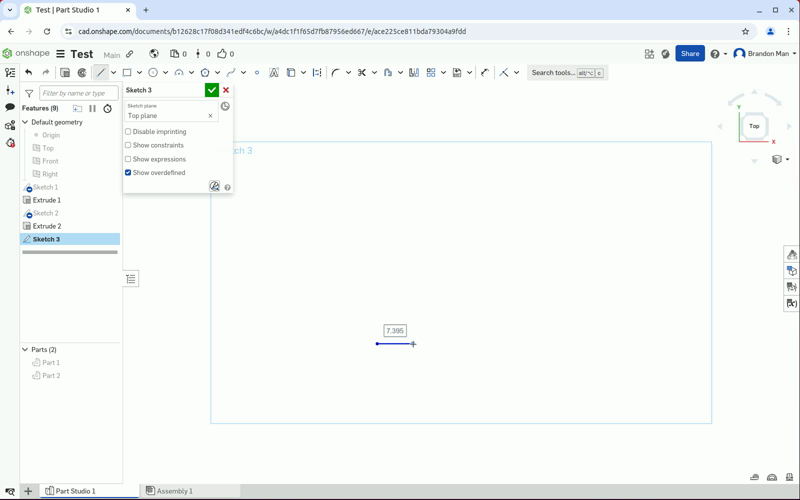
key_down(shift)
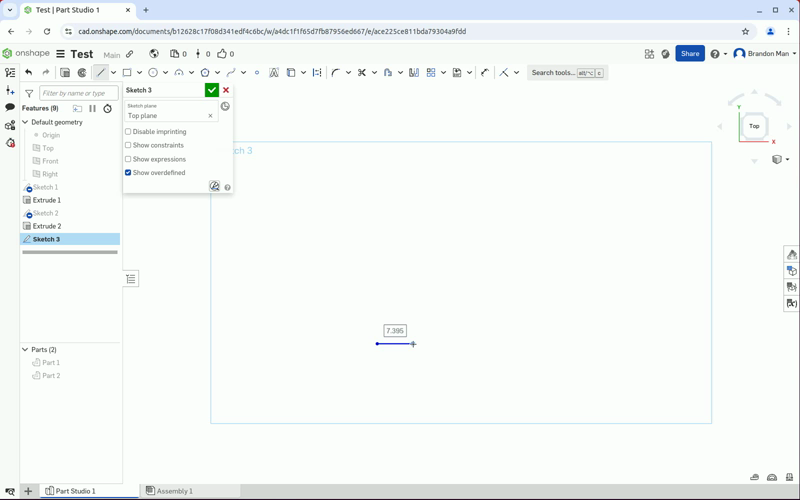
mouse_move(443, 343)
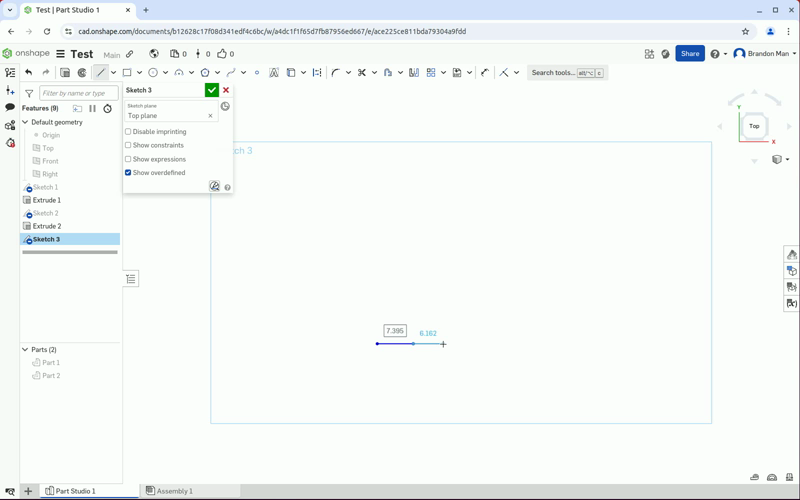
mouse_move(413, 333)
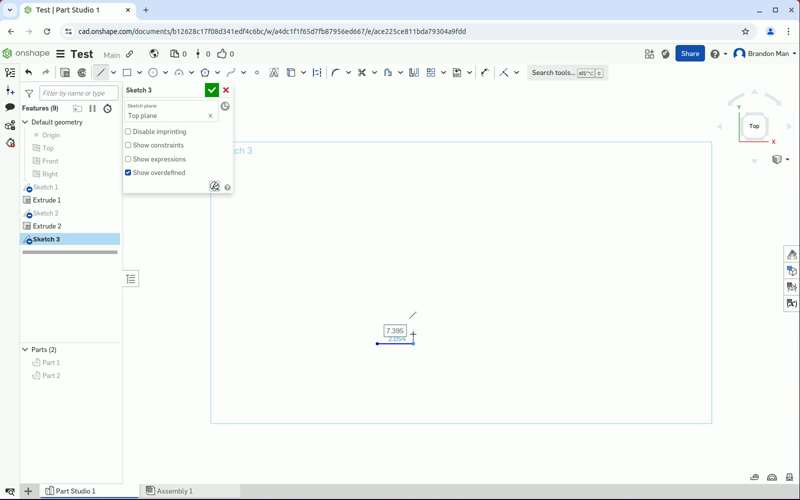
click(413, 333)
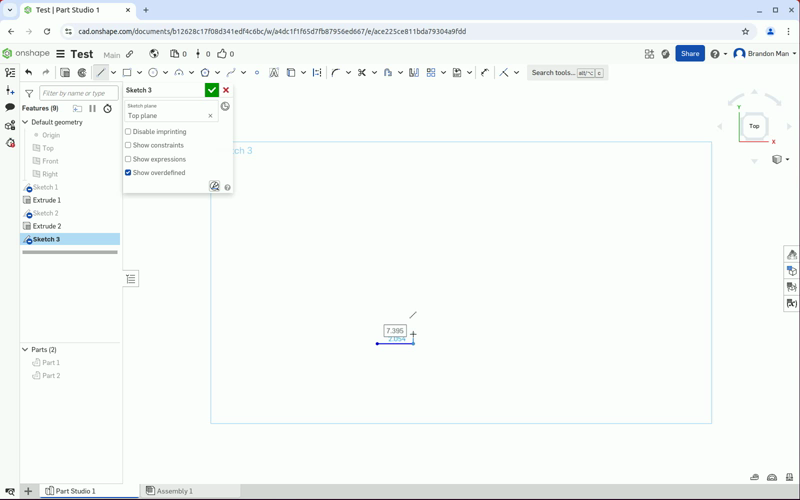
key_up(shift)
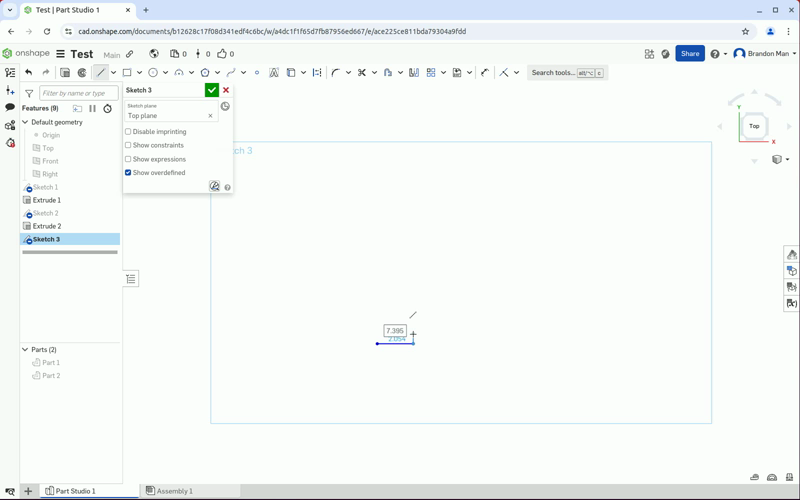
key_down(shift)
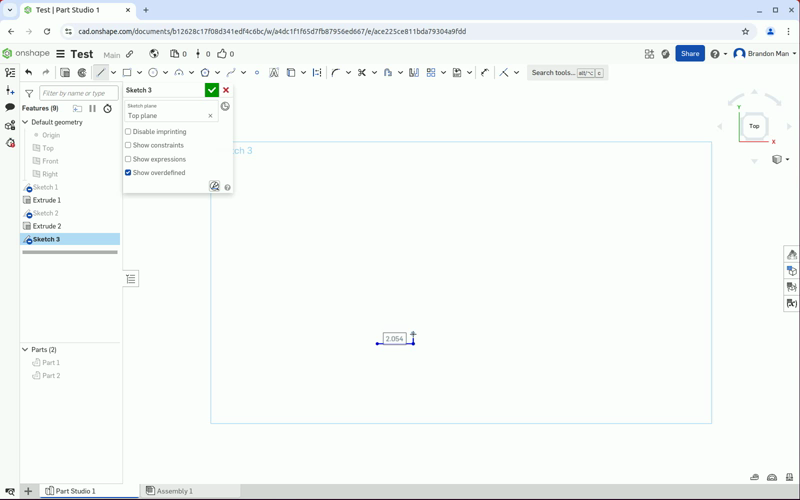
mouse_move(413, 232)
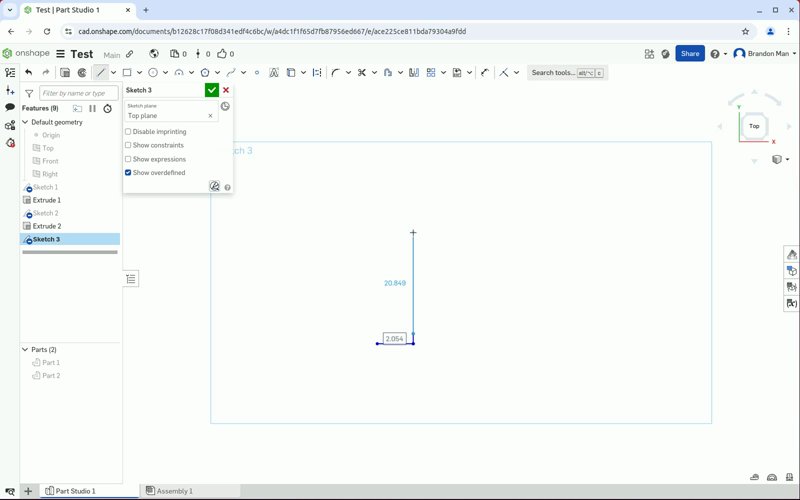
click(413, 232)
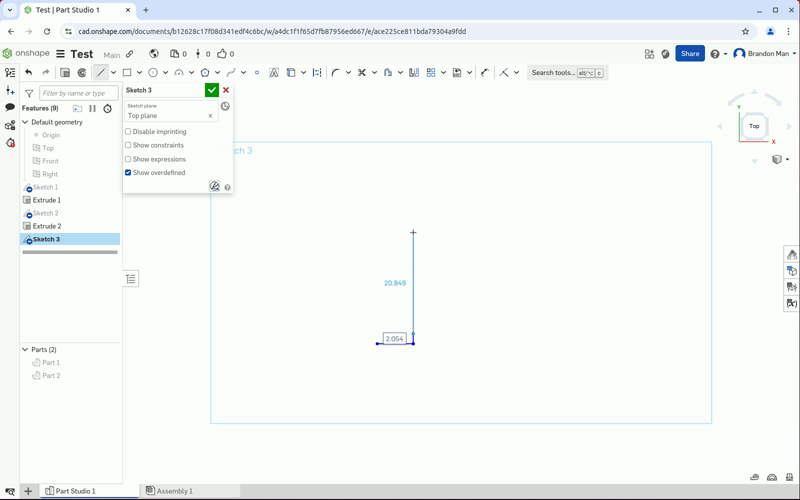
key_up(shift)
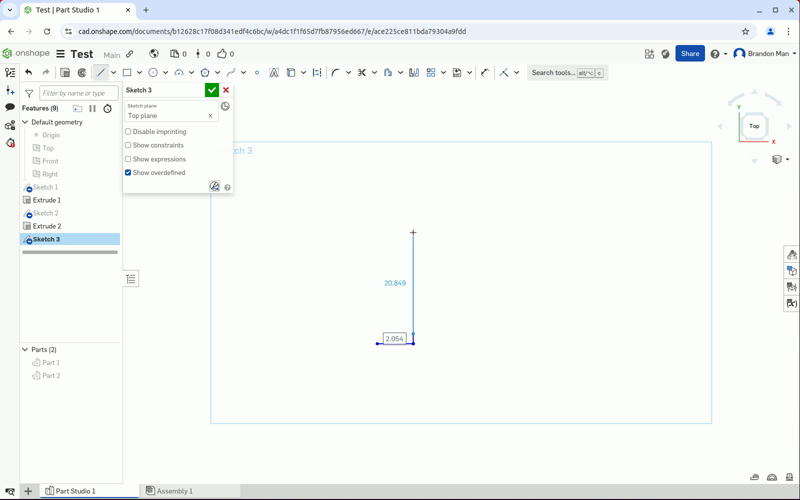
key_down(shift)
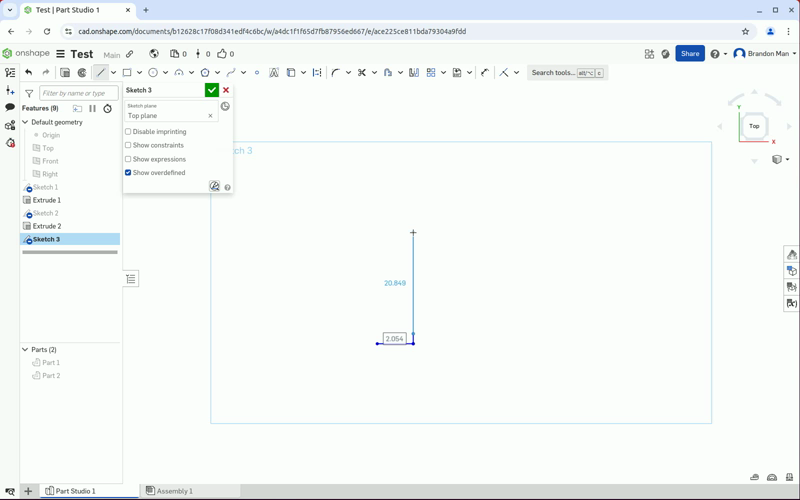
mouse_move(443, 232)
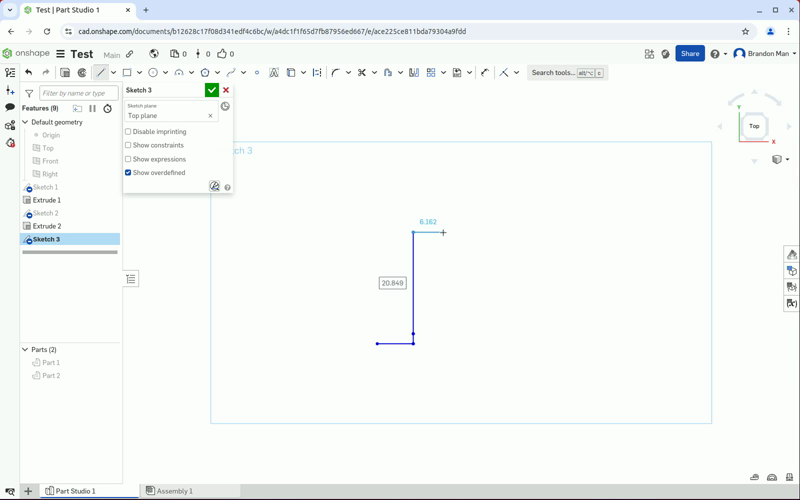
mouse_move(413, 222)
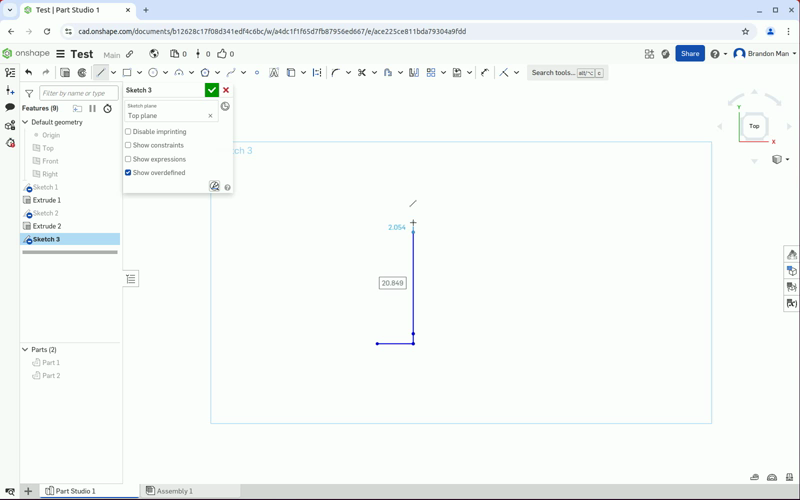
click(413, 222)
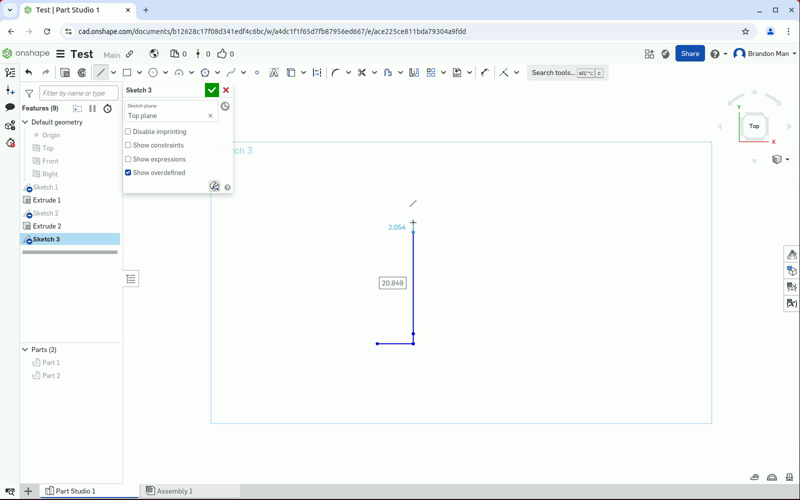
key_up(shift)
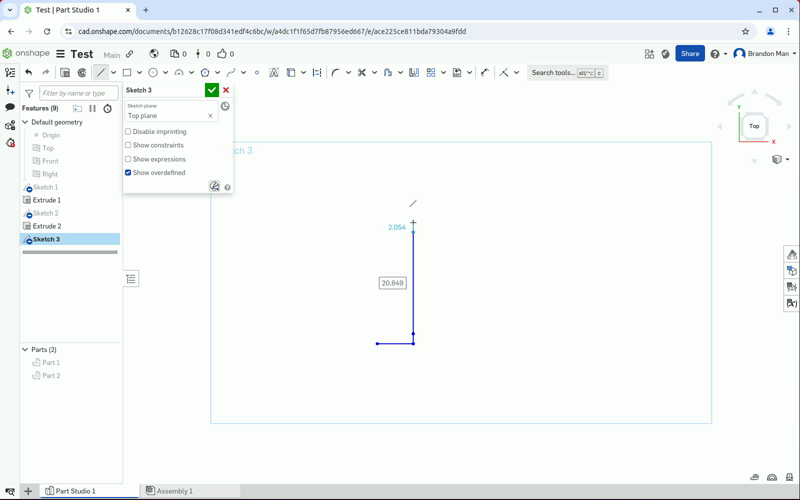
key_down(shift)
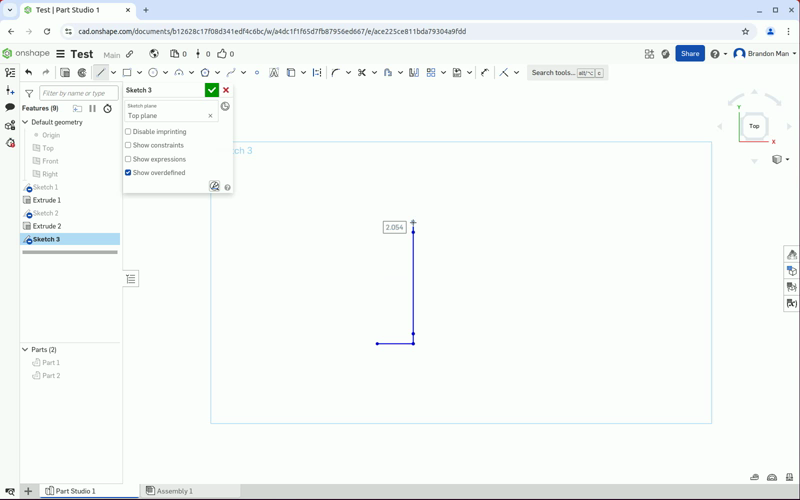
mouse_move(443, 222)
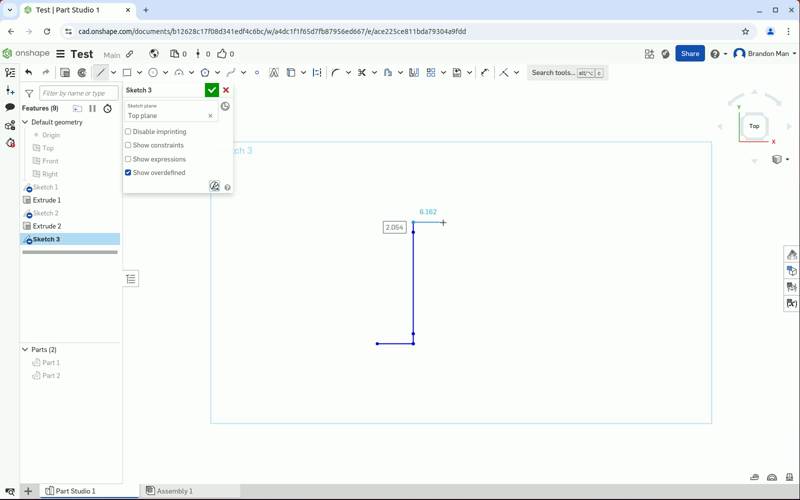
mouse_move(377, 222)
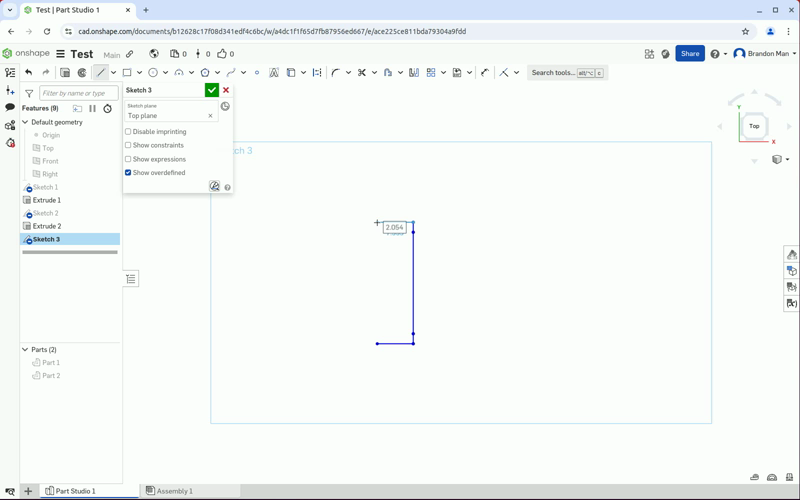
click(377, 222)
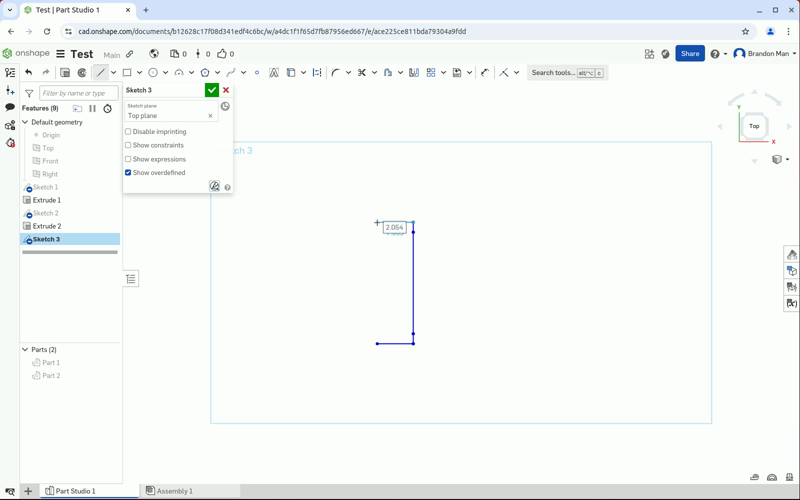
key_up(shift)
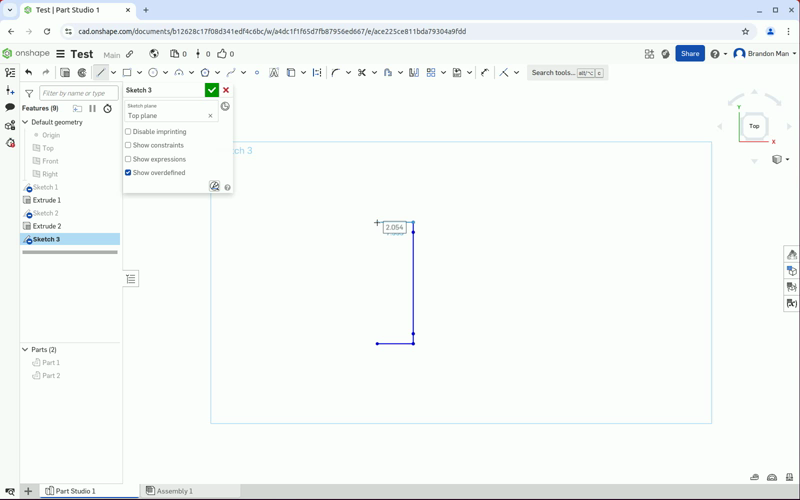
key_down(shift)
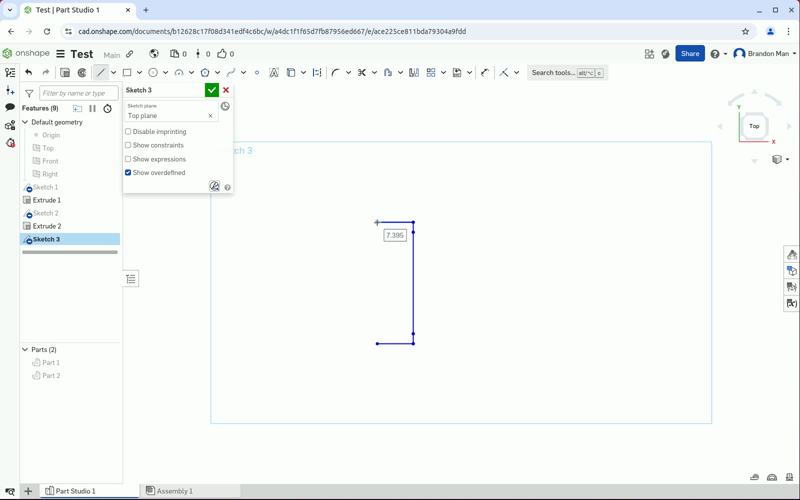
mouse_move(377, 343)
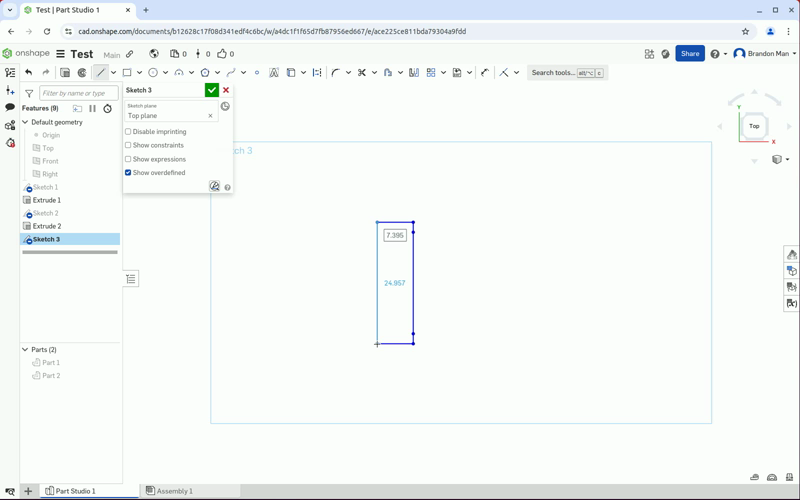
key_up(shift)
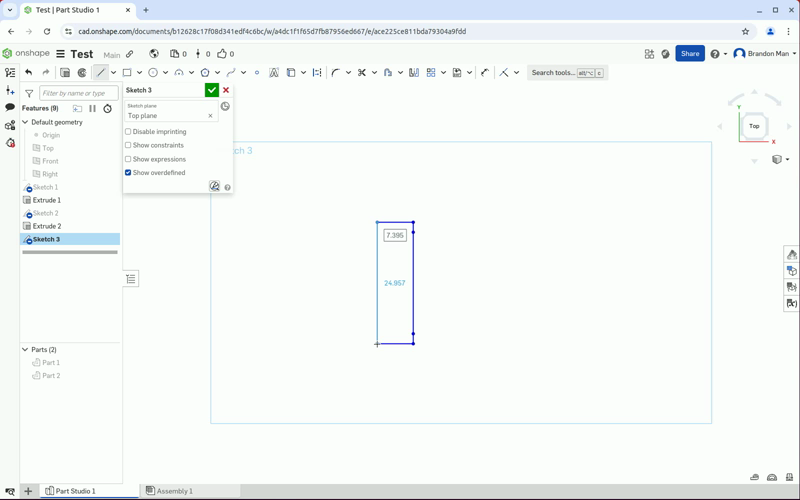
click(377, 343)
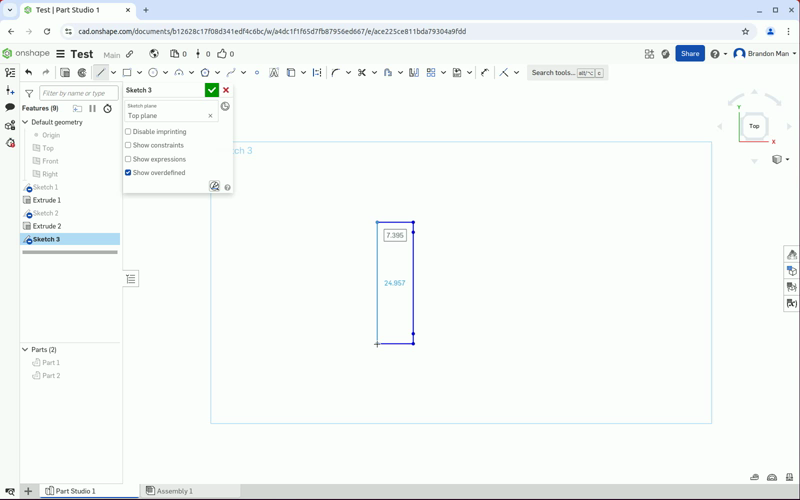
key(esc)
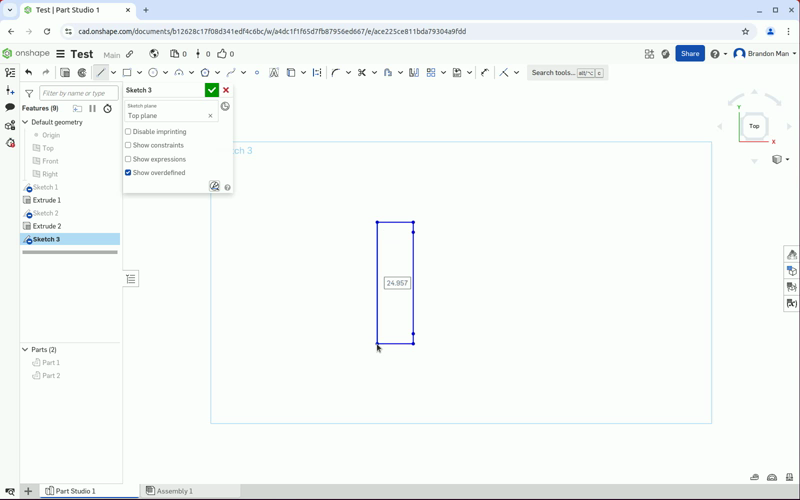
mouse_move(389, 303)
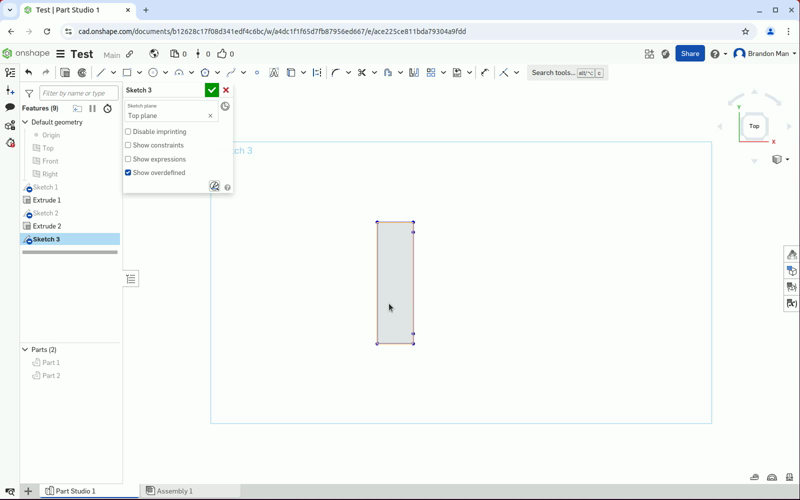
click(389, 303)
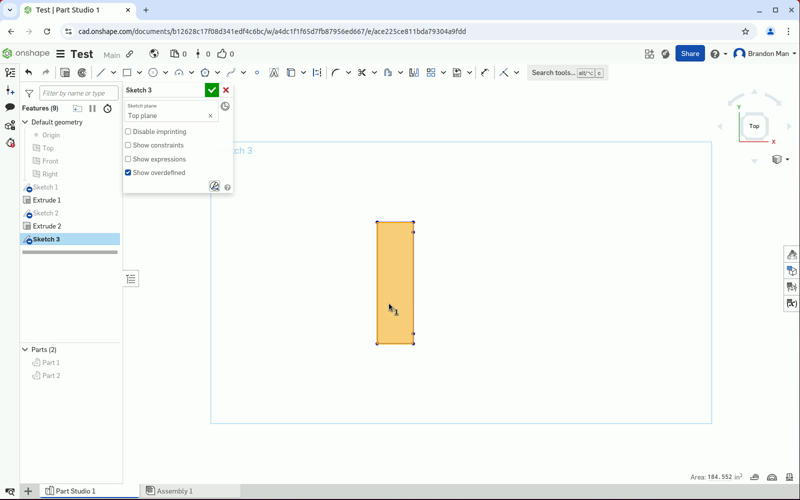
mouse_move(73, 352)
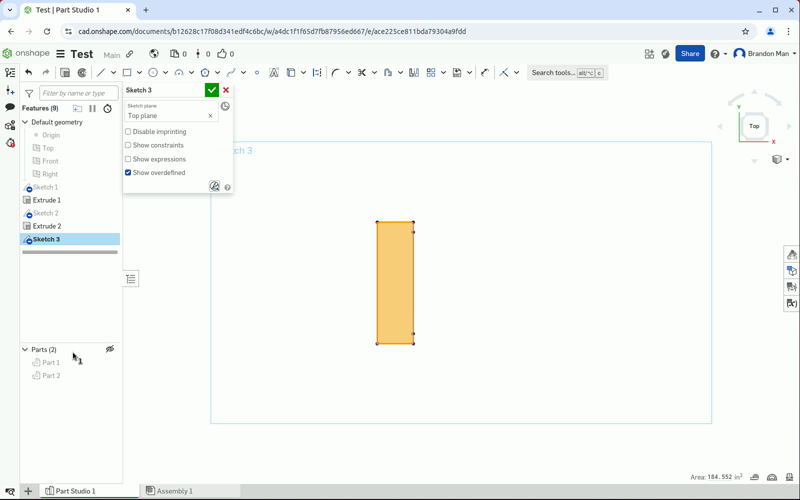
key(shift+y)
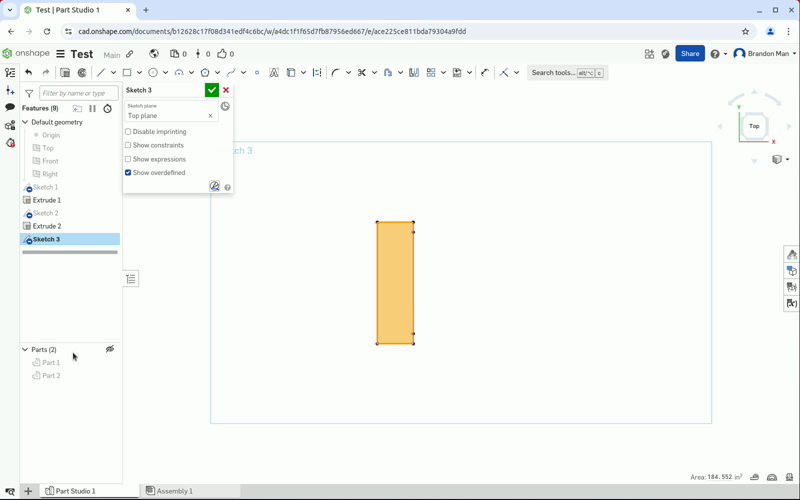
key(shift+e)
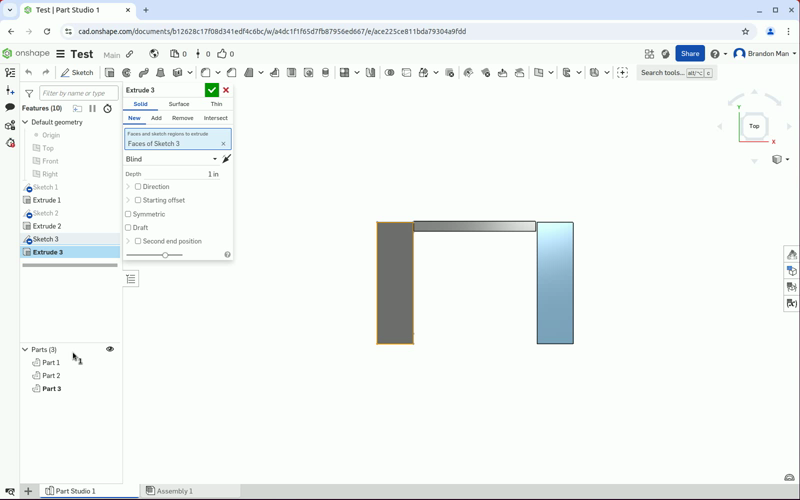
mouse_move(143, 106)
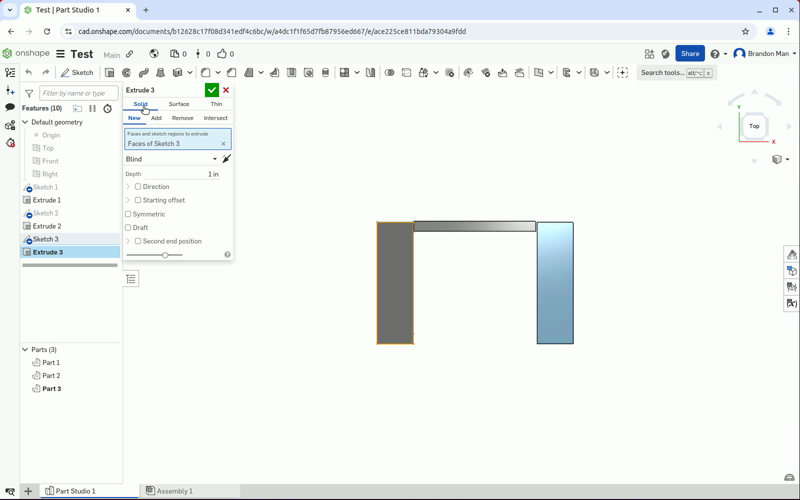
click(143, 106)
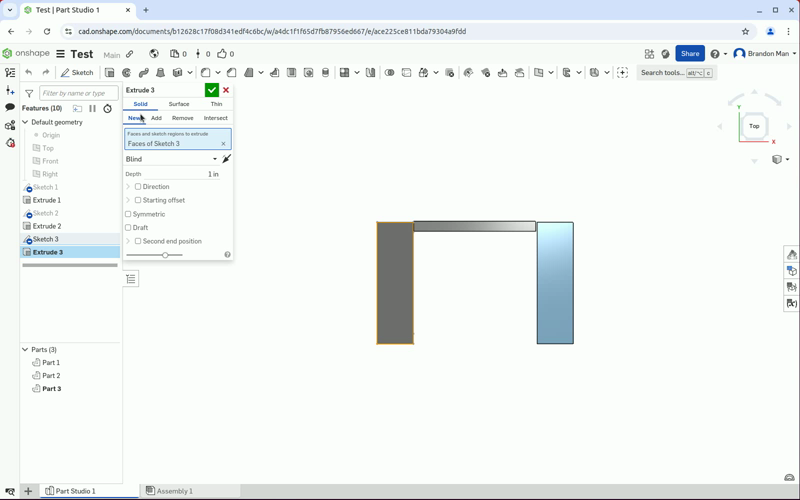
mouse_move(137, 120)
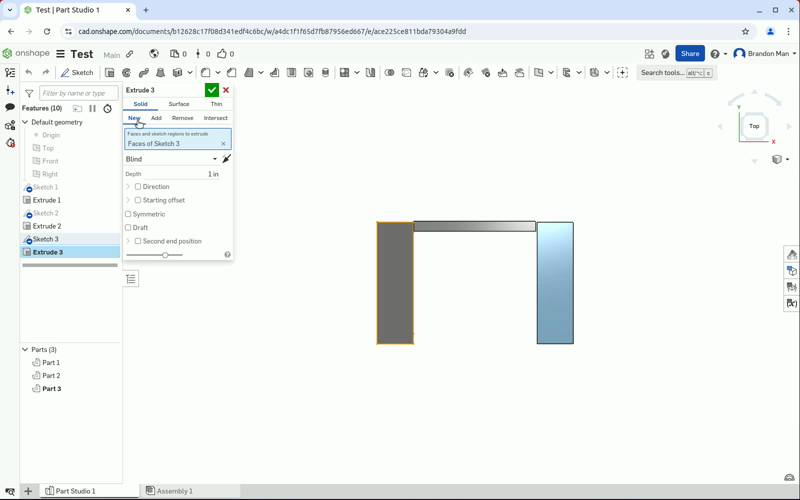
click(137, 120)
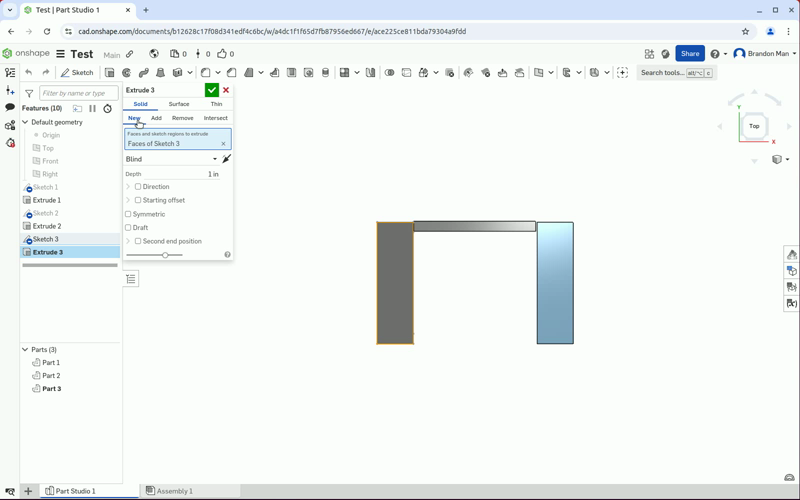
key(tab, 4)
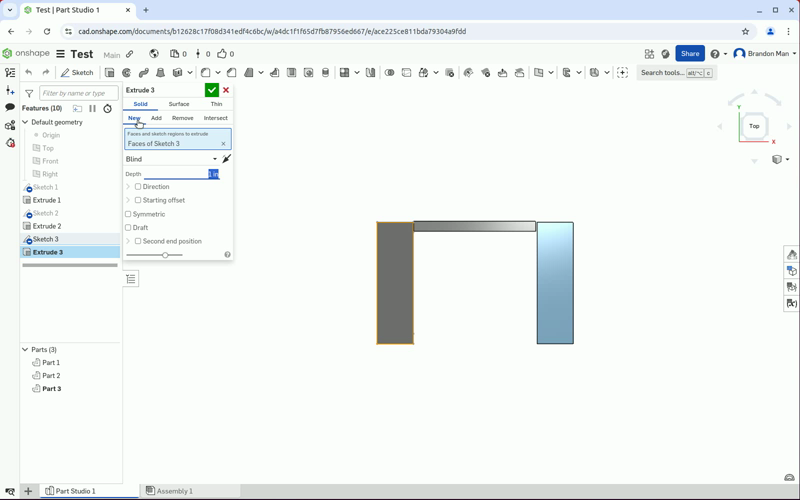
text(5.055)
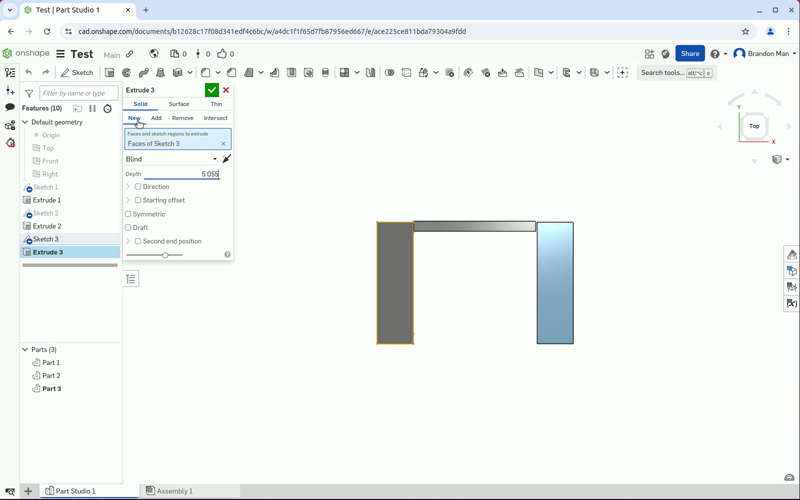
key(enter)
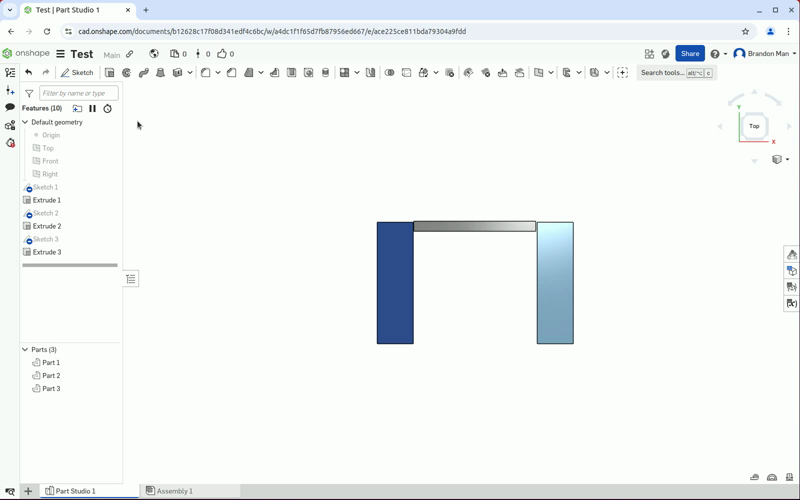
key(shift+h)
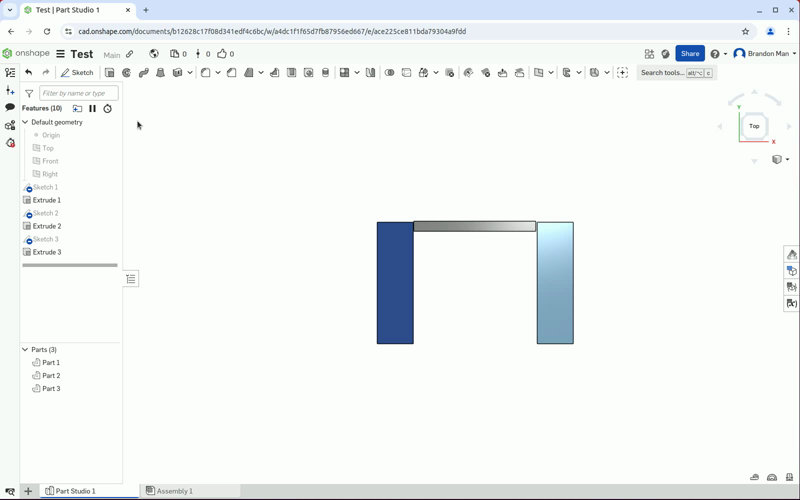
key(shift+h)
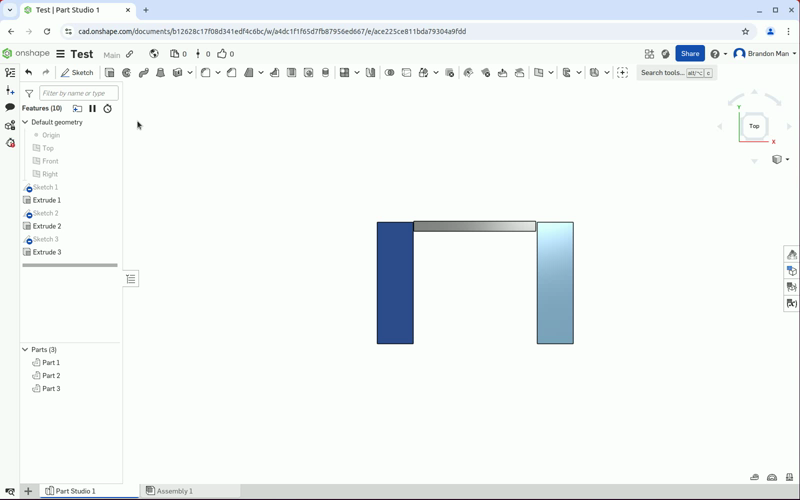
mouse_move(73, 189)
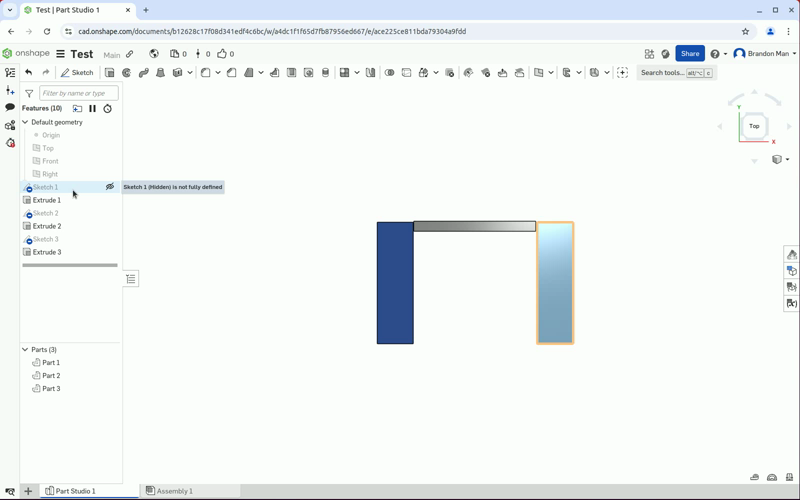
click(73, 189)
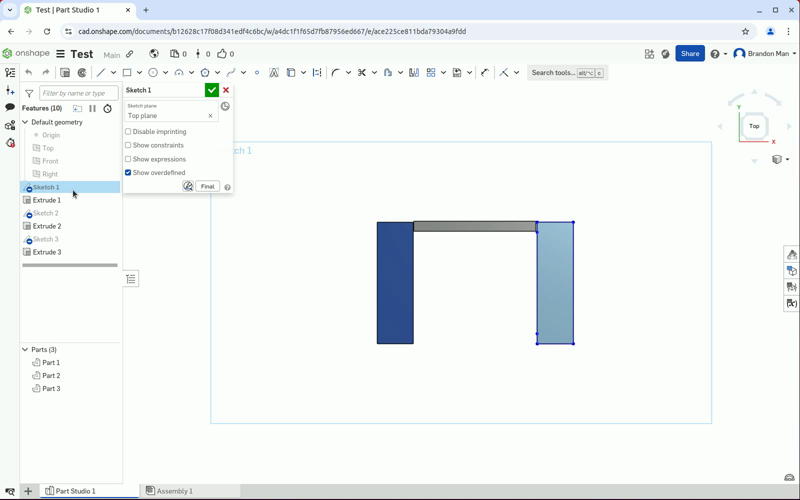
mouse_move(229, 92)
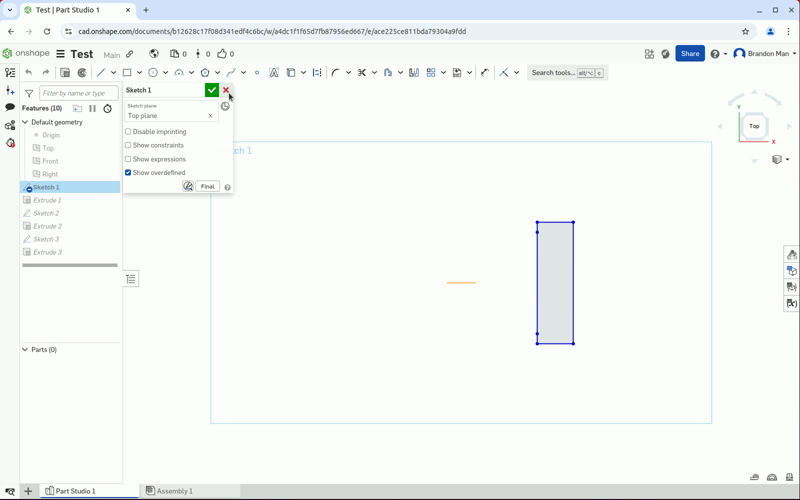
click(229, 92)
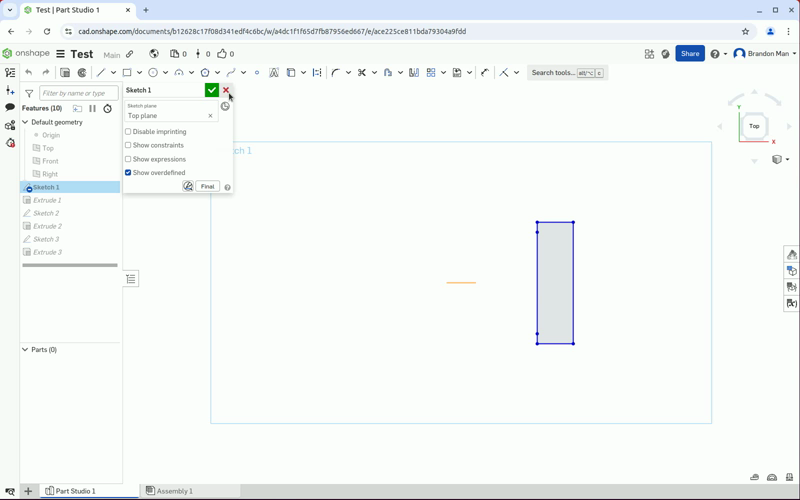
key(shift+s)
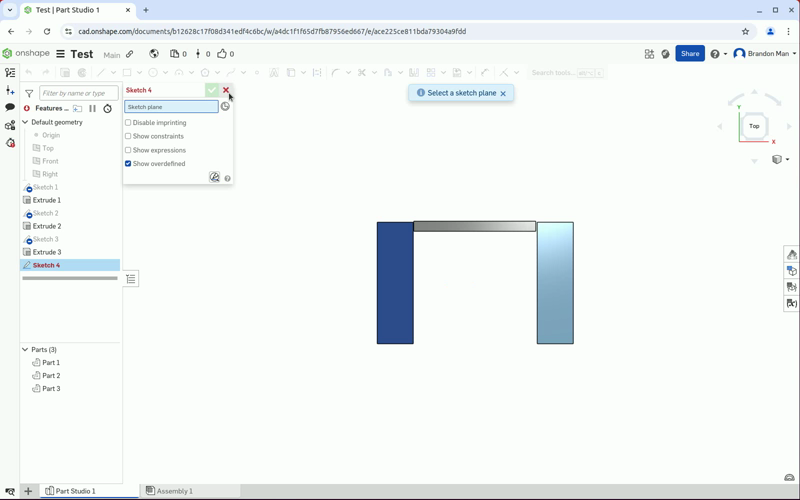
mouse_move(73, 150)
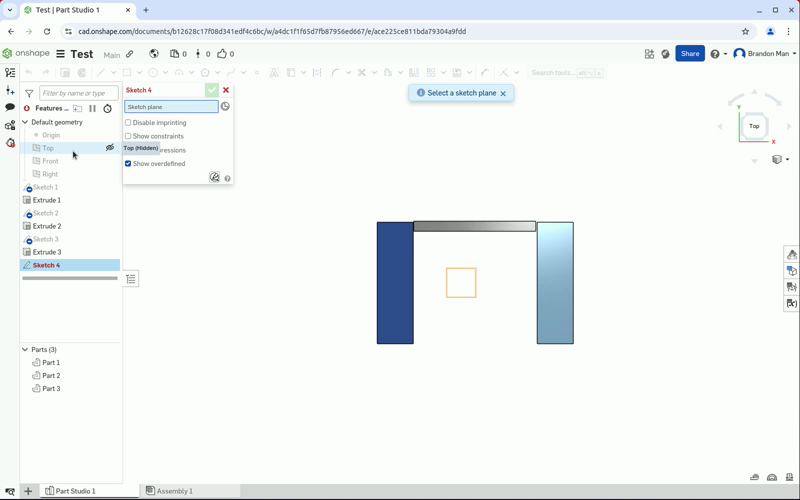
click(73, 150)
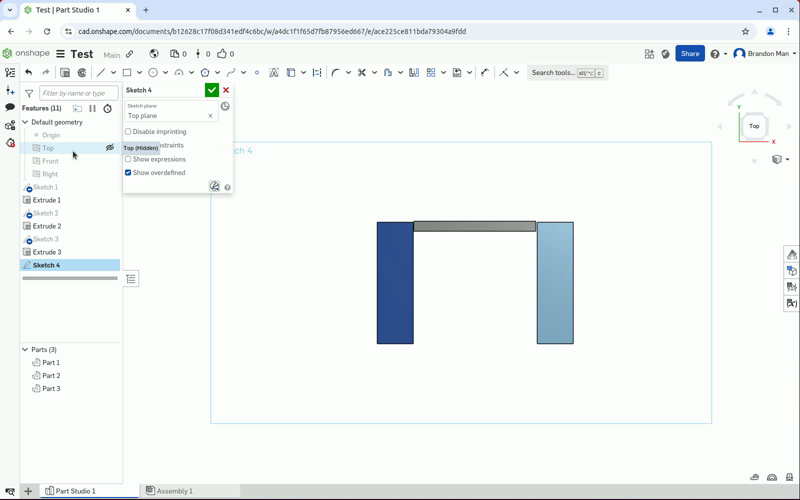
mouse_move(73, 352)
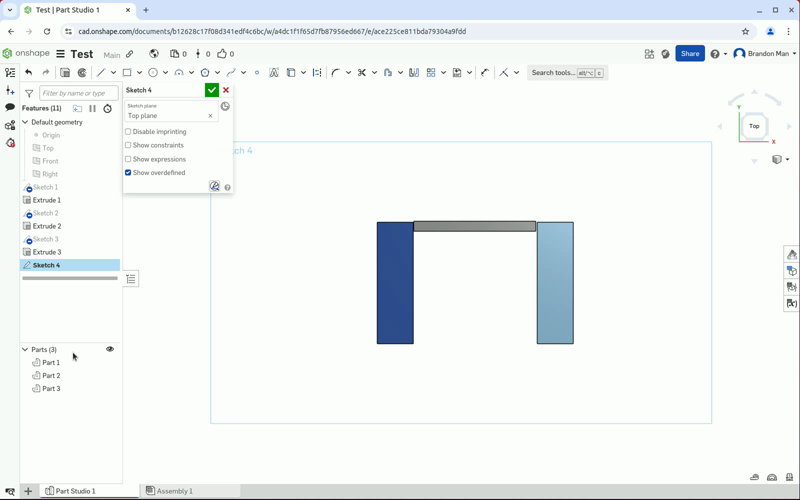
key(y)
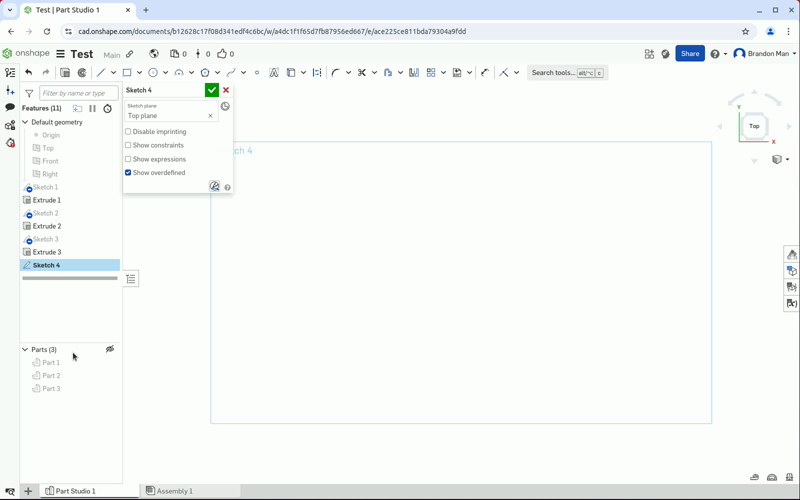
key(l)
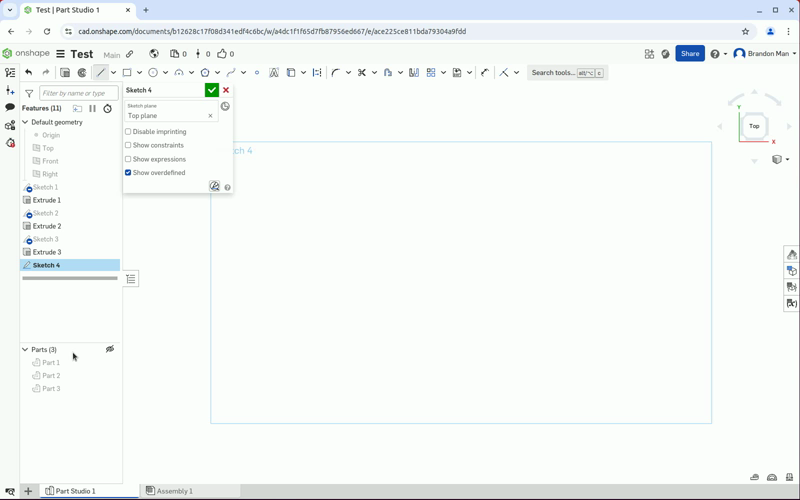
key_down(shift)
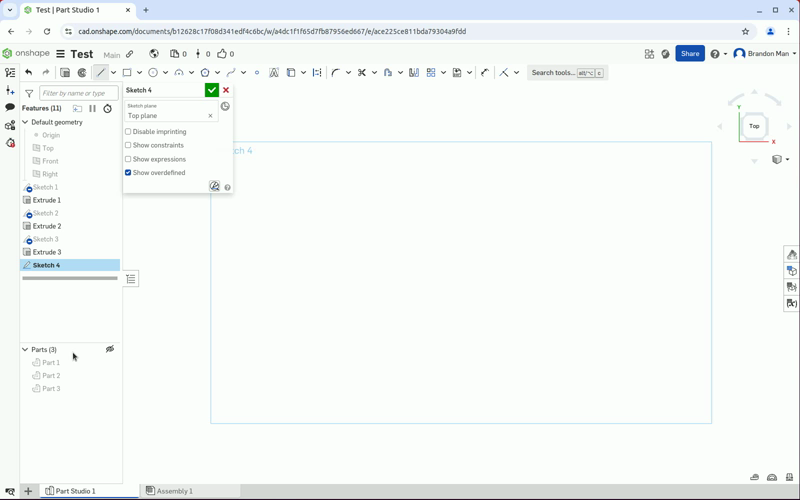
mouse_move(413, 343)
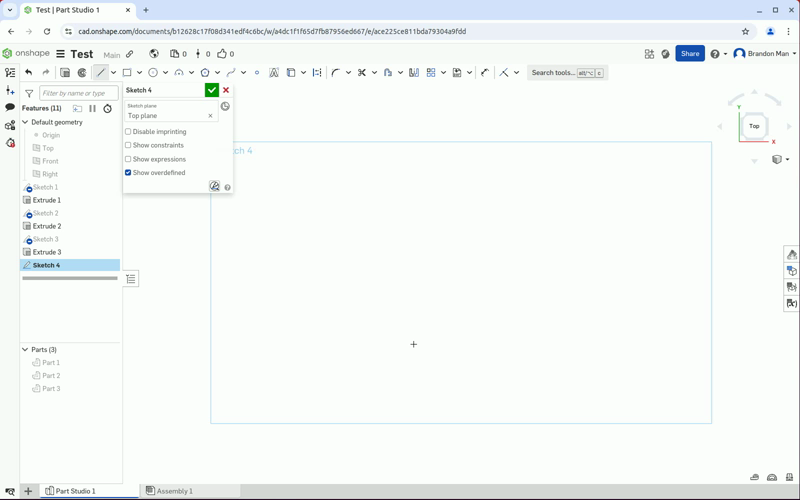
click(413, 343)
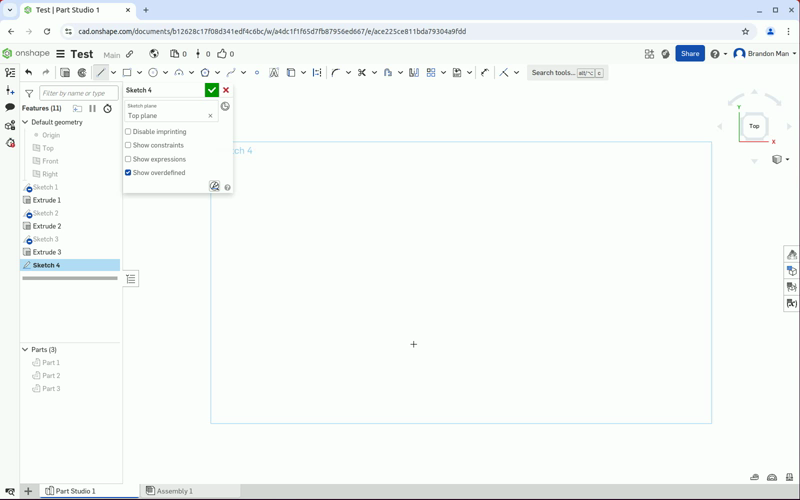
key_up(shift)
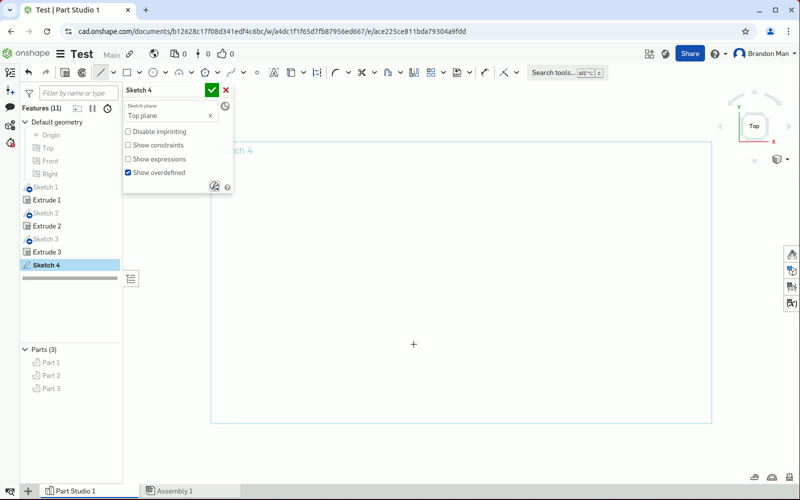
key_down(shift)
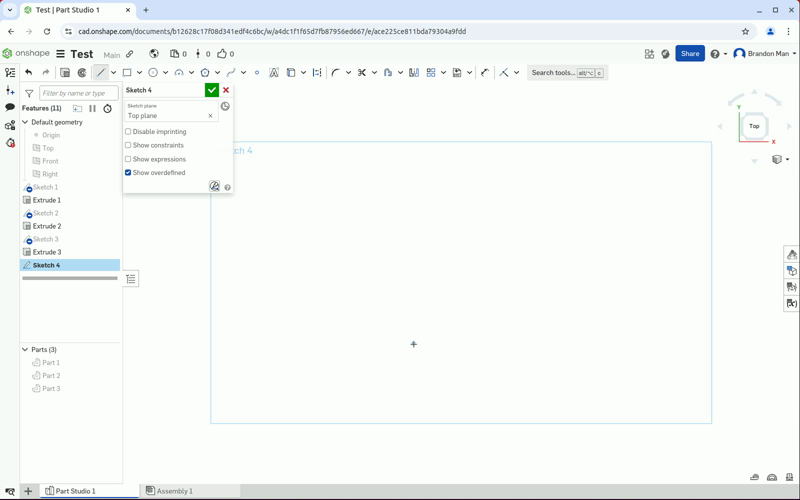
mouse_move(535, 343)
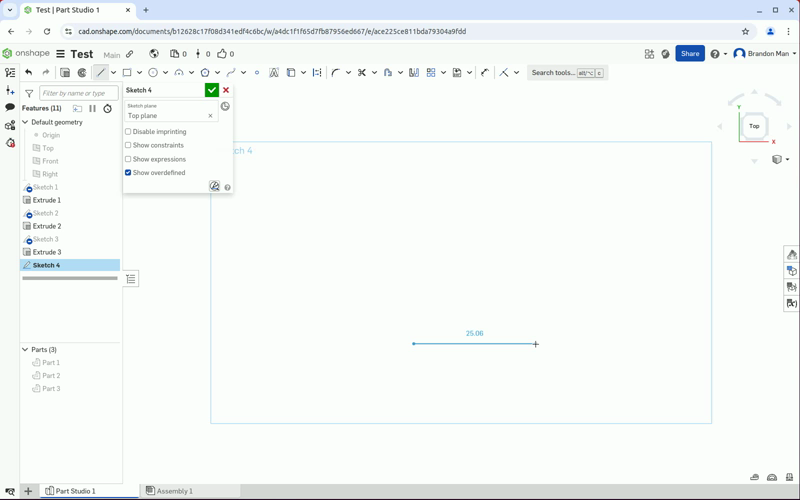
click(535, 343)
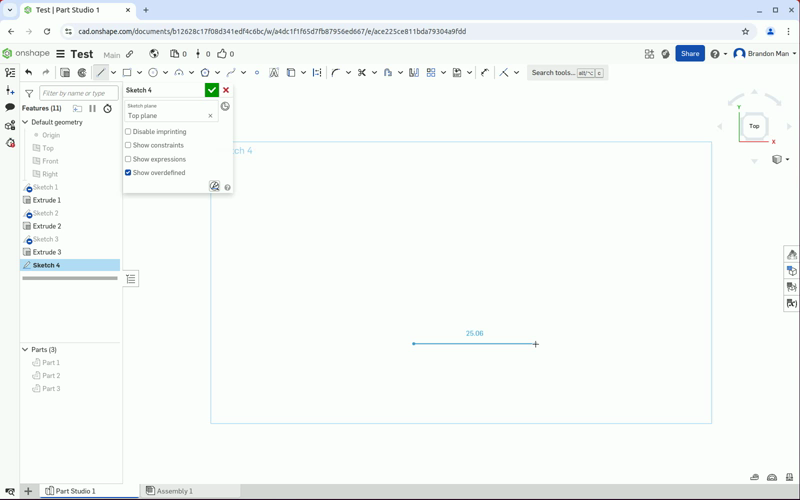
key_up(shift)
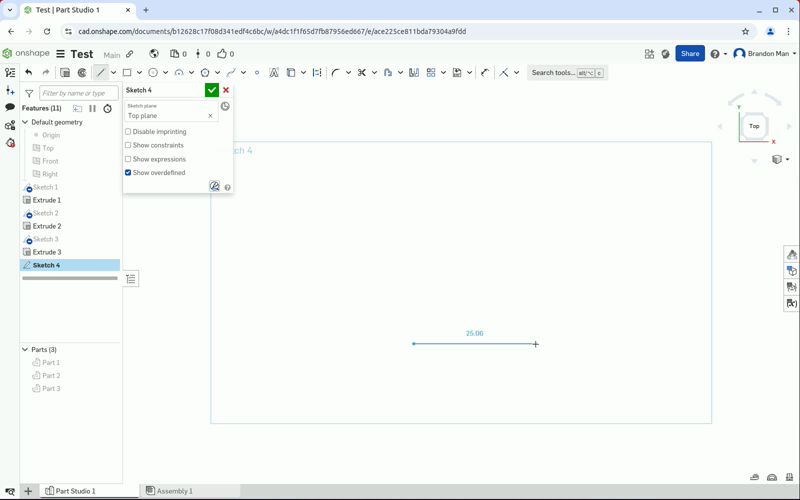
key_down(shift)
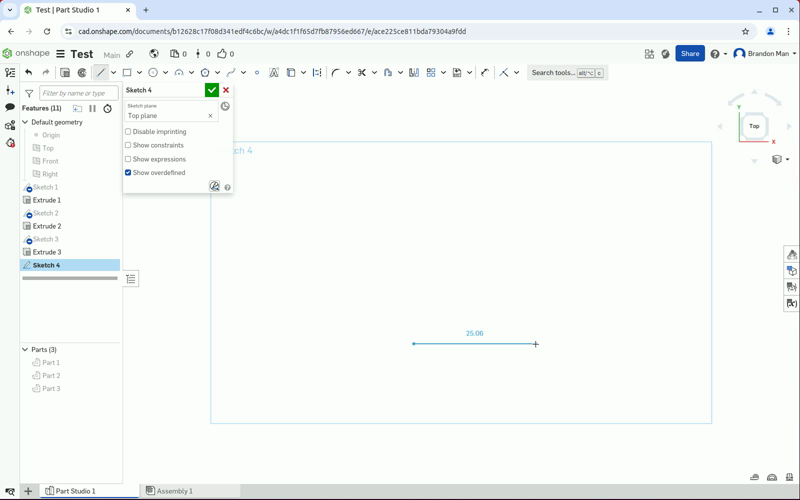
mouse_move(565, 343)
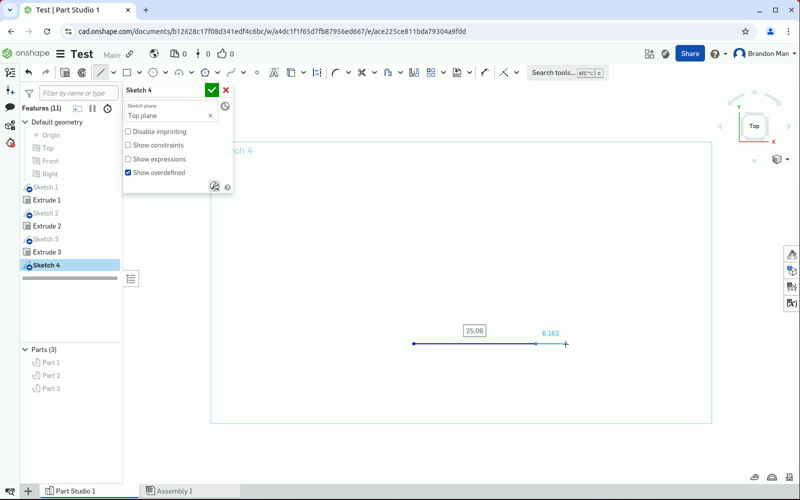
mouse_move(535, 333)
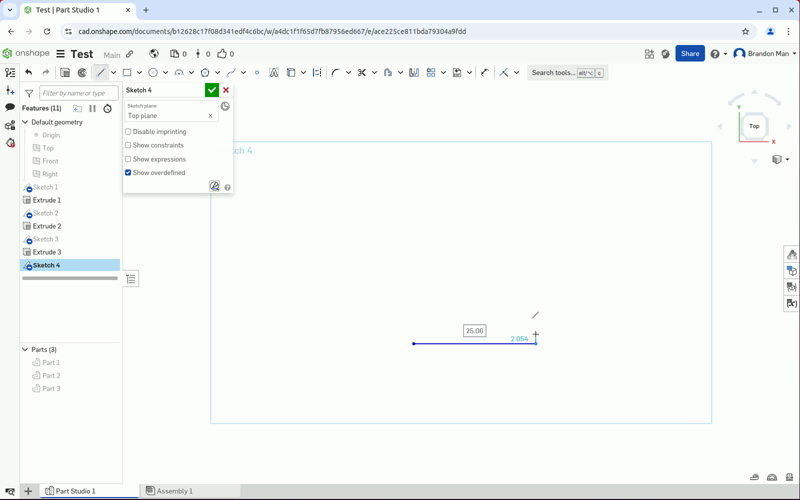
click(535, 333)
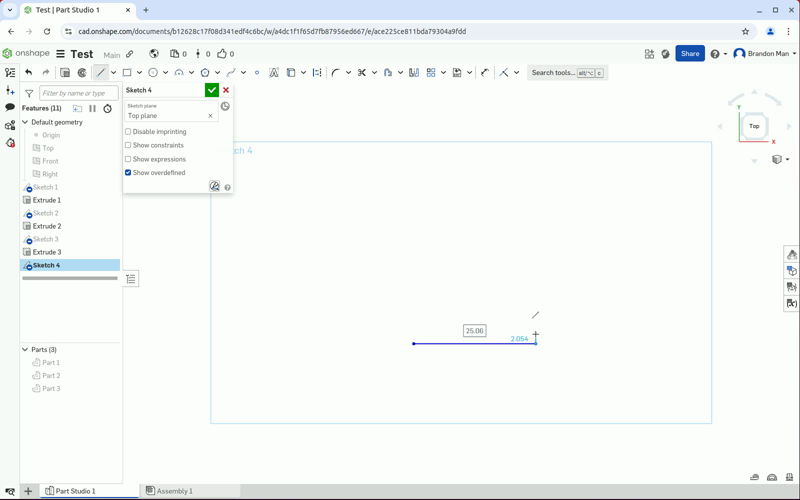
key_up(shift)
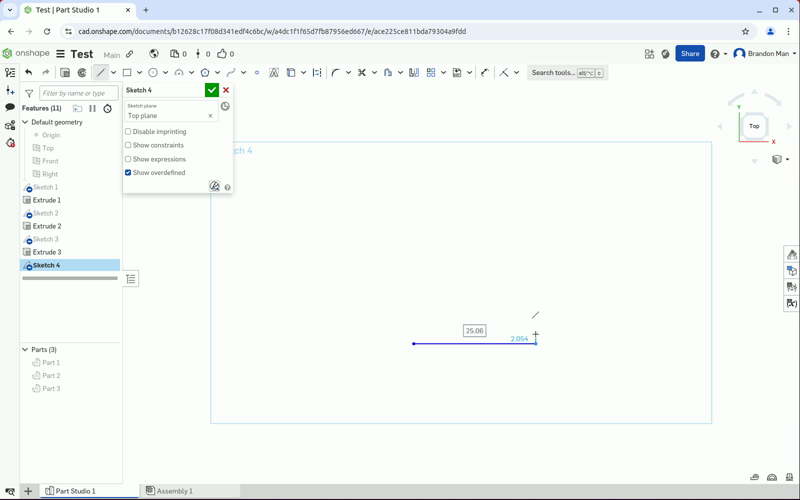
key_down(shift)
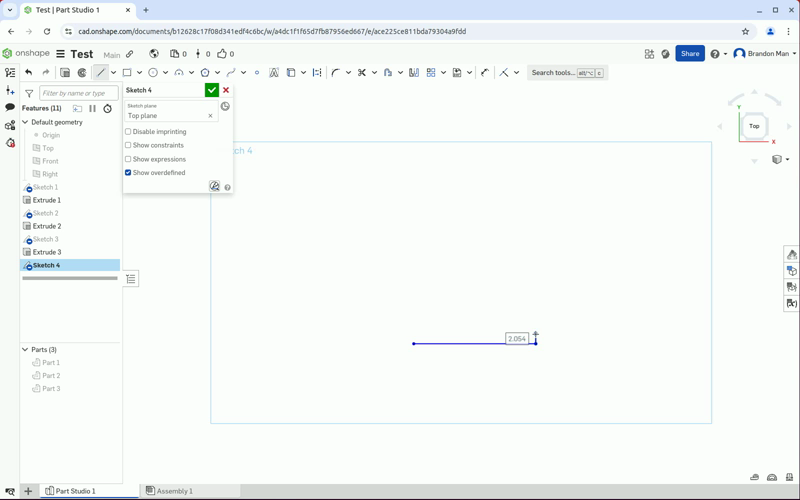
mouse_move(413, 333)
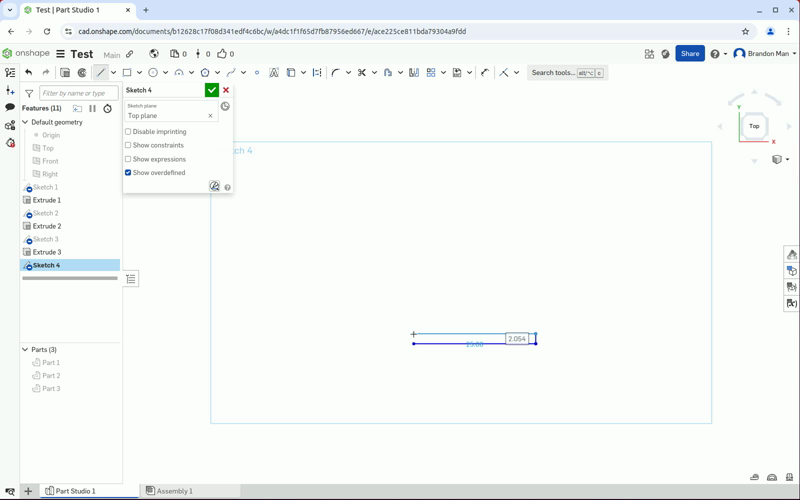
click(413, 333)
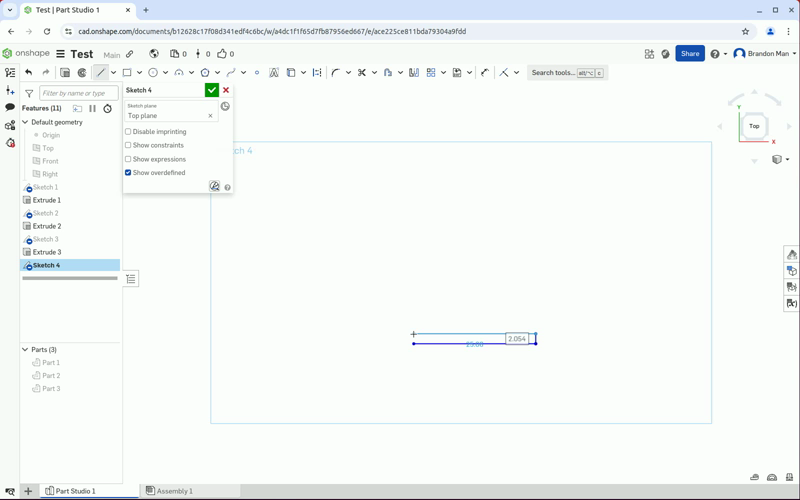
key_up(shift)
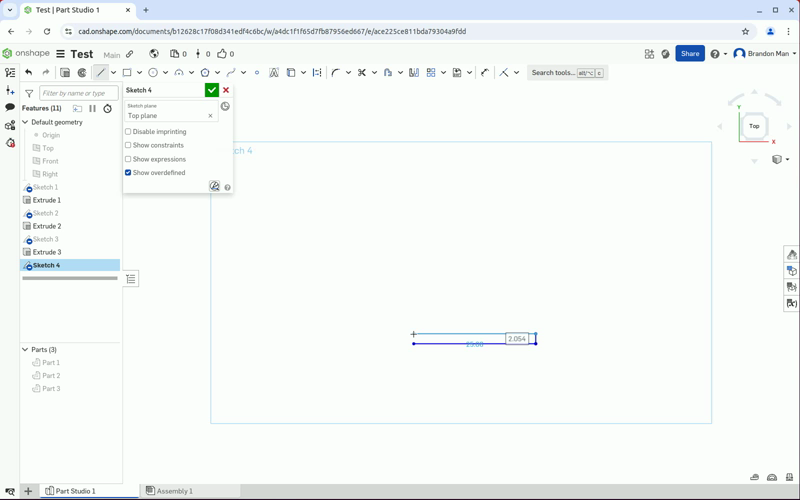
mouse_move(444, 333)
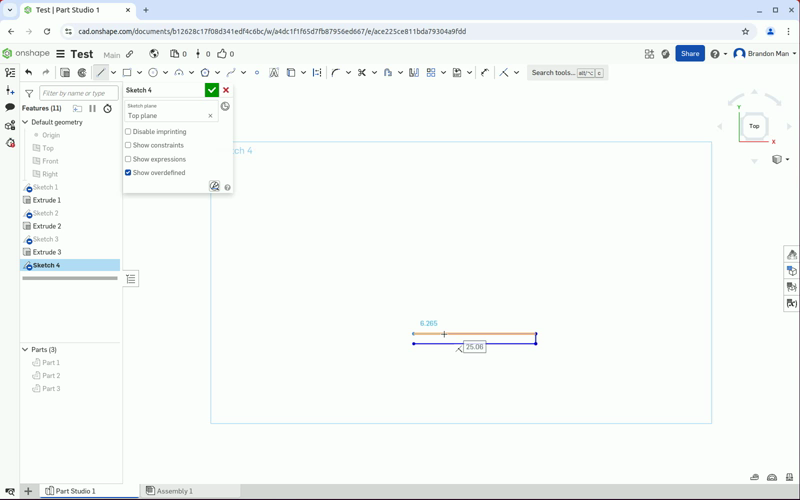
key_down(shift)
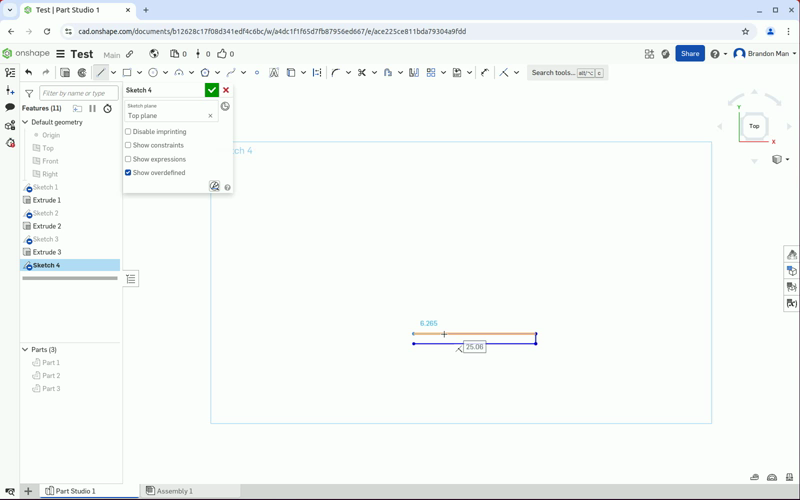
mouse_move(413, 343)
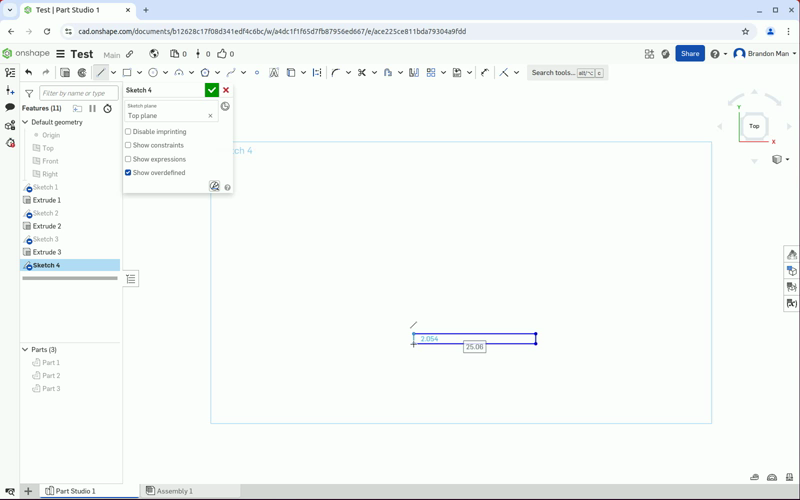
key_up(shift)
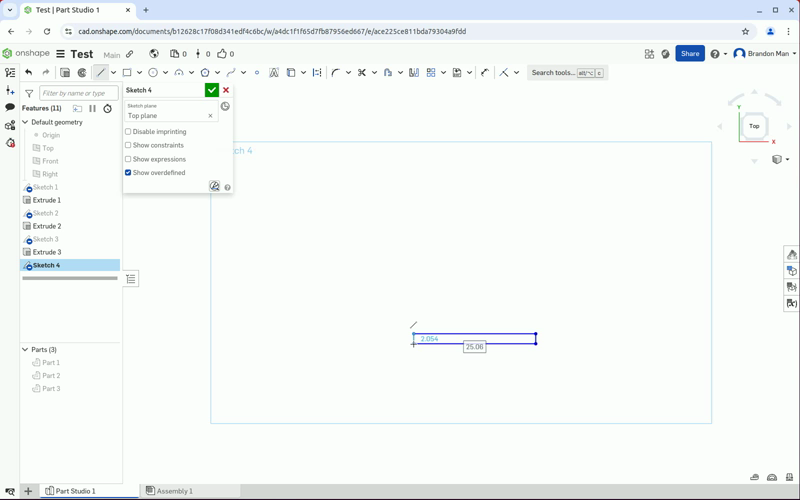
click(413, 343)
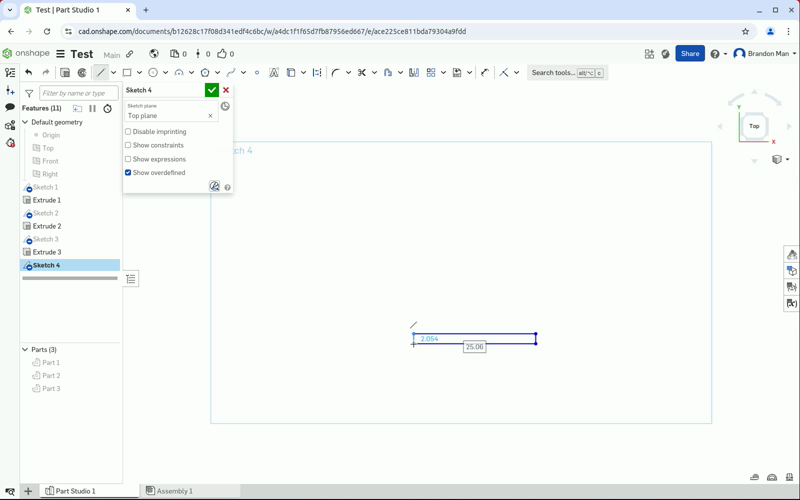
key(esc)
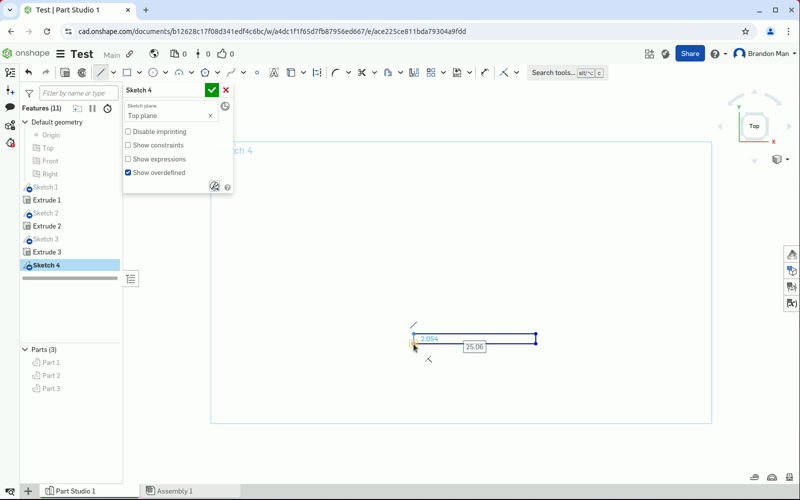
mouse_move(460, 335)
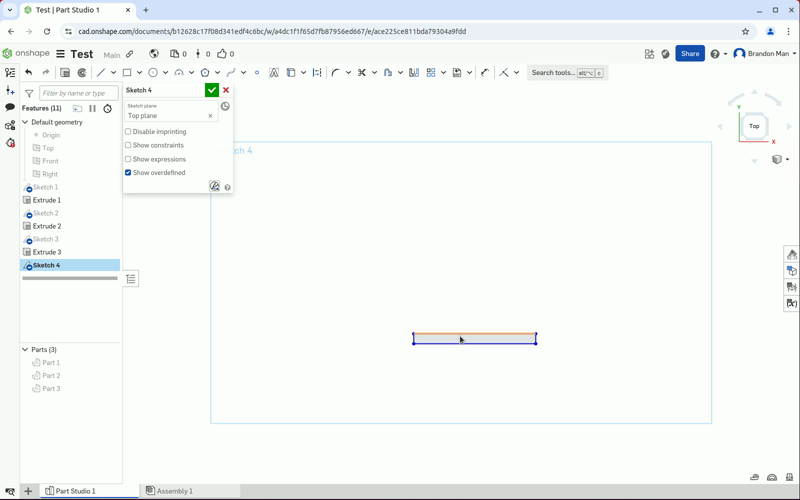
scroll(6)
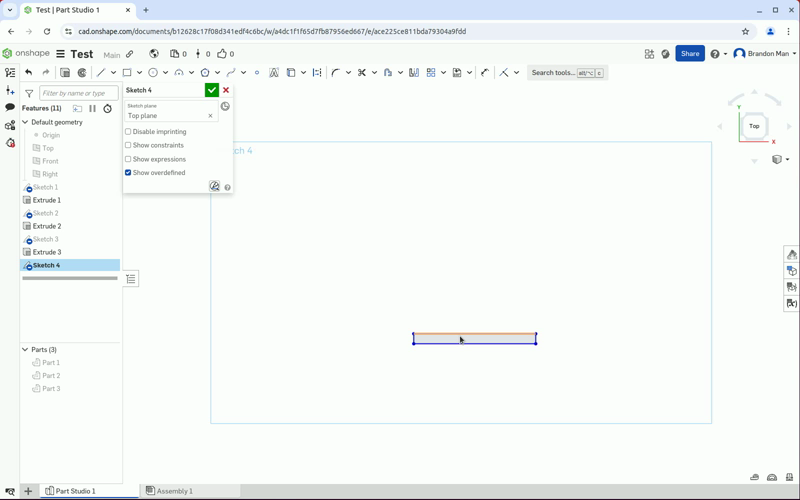
scroll(6)
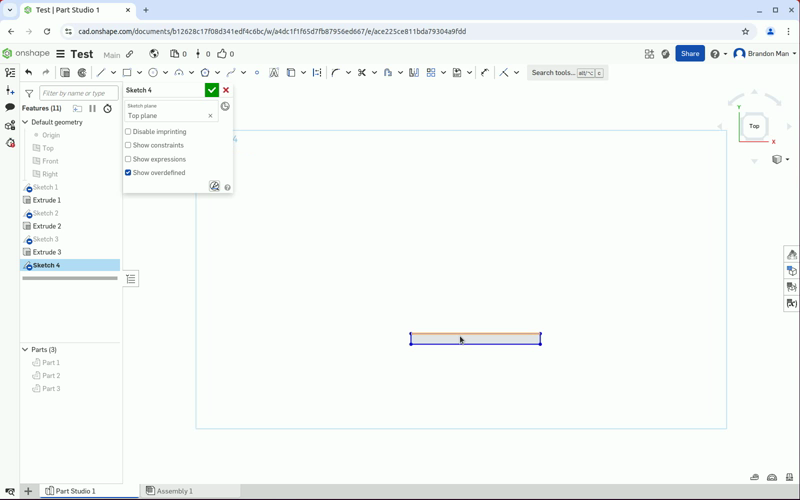
scroll(6)
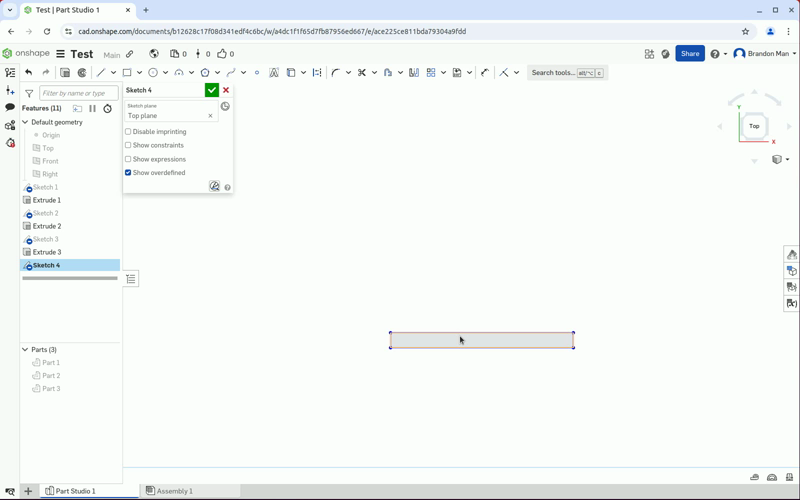
scroll(6)
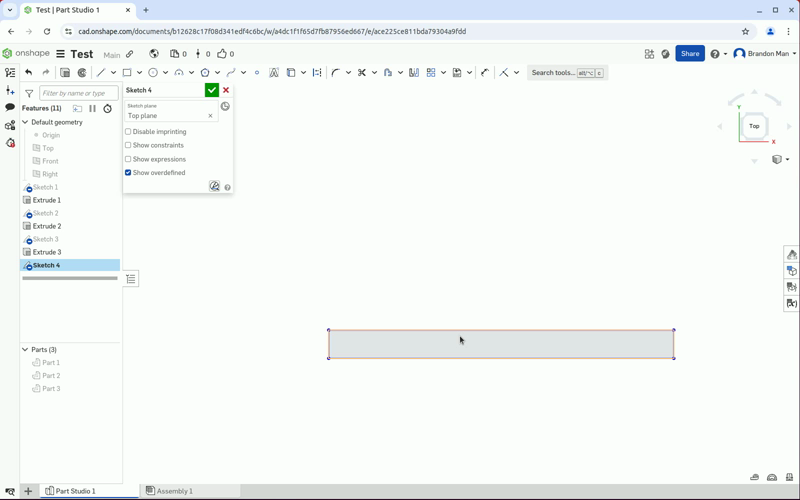
scroll(6)
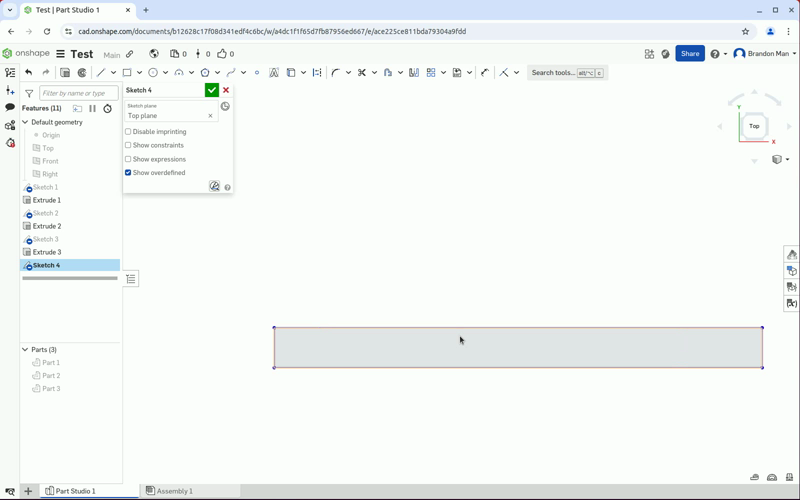
scroll(6)
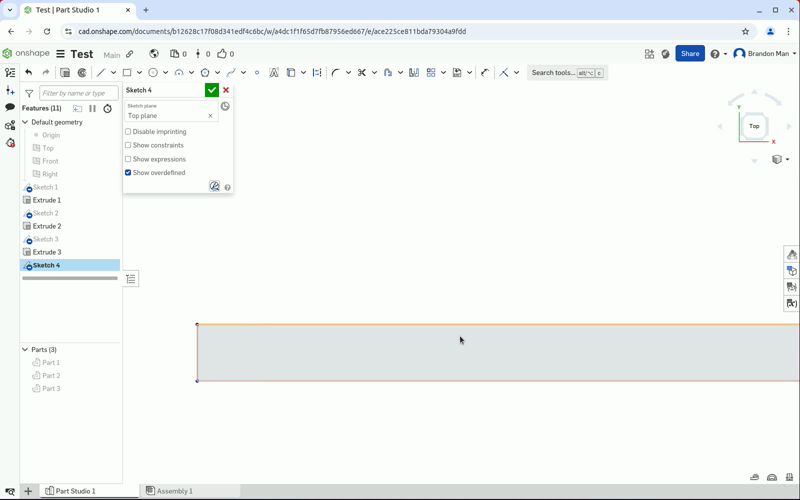
scroll(6)
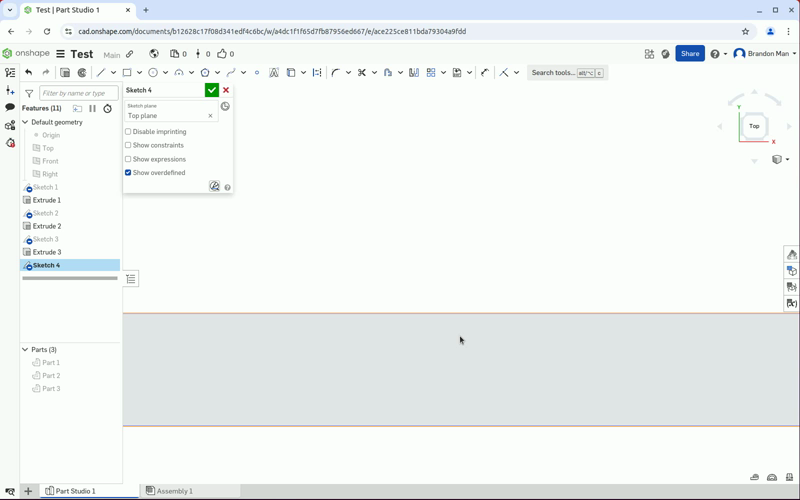
click(460, 335)
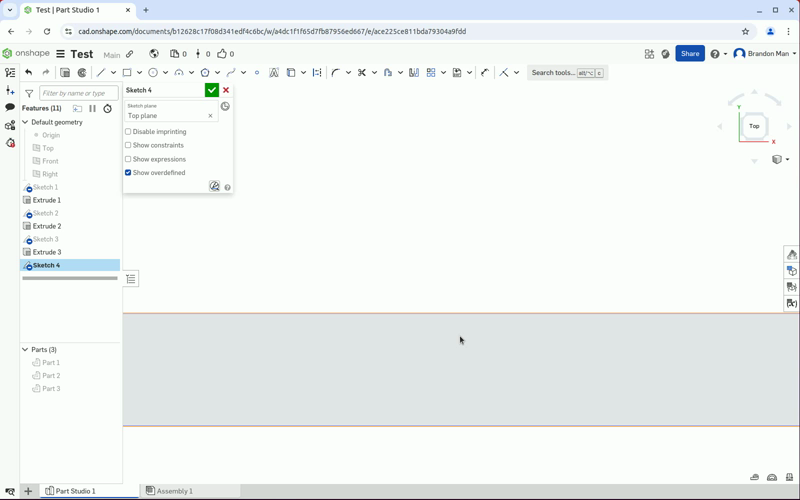
scroll(-6)
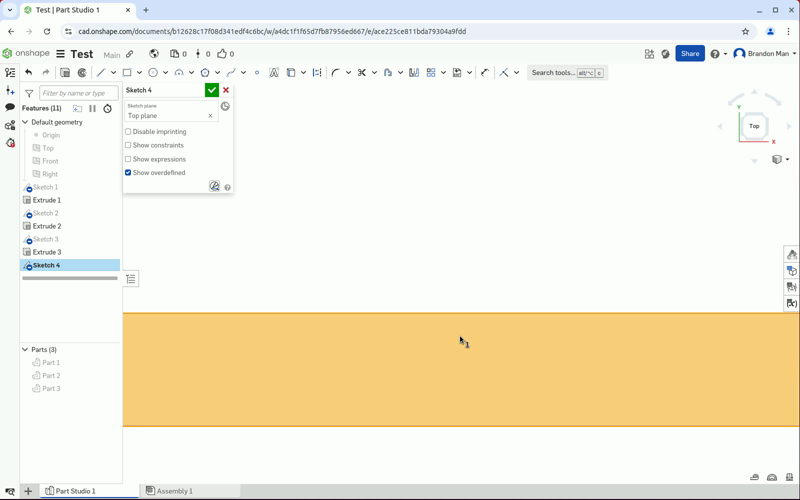
scroll(-6)
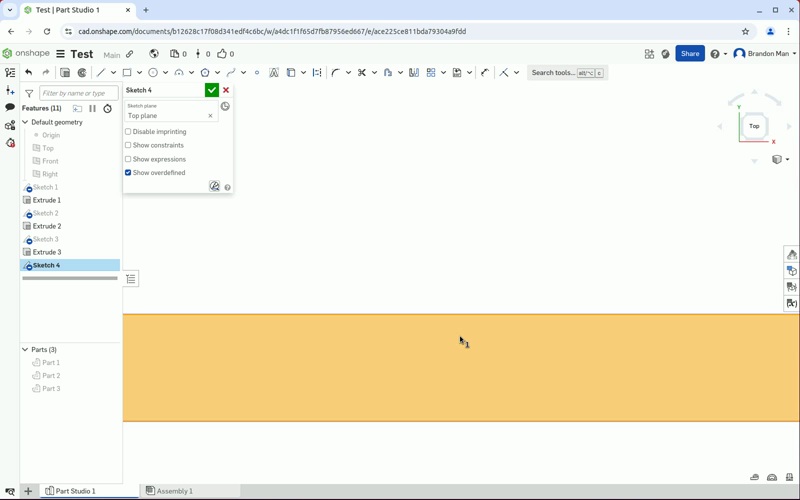
scroll(-6)
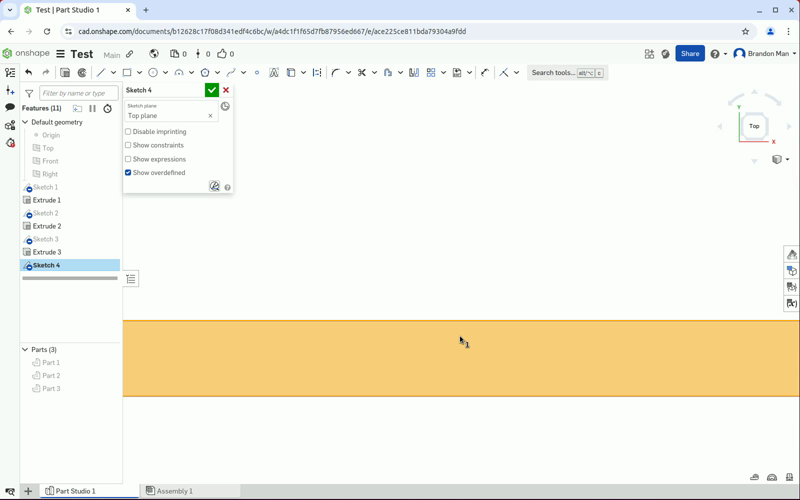
scroll(-6)
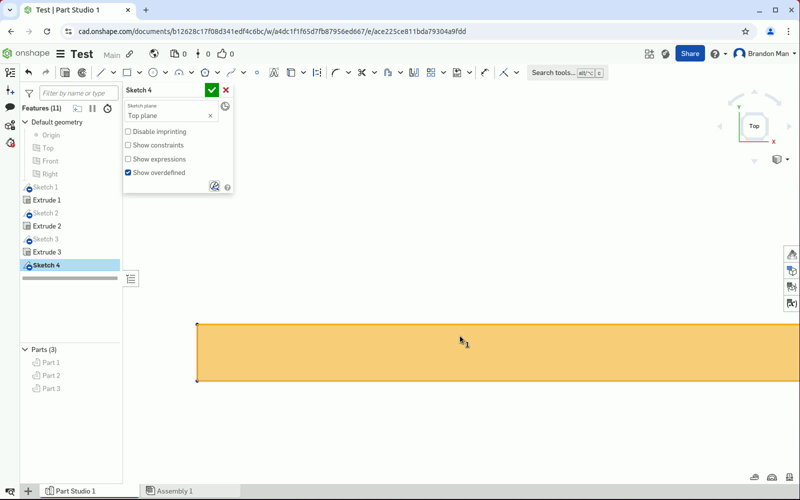
scroll(-6)
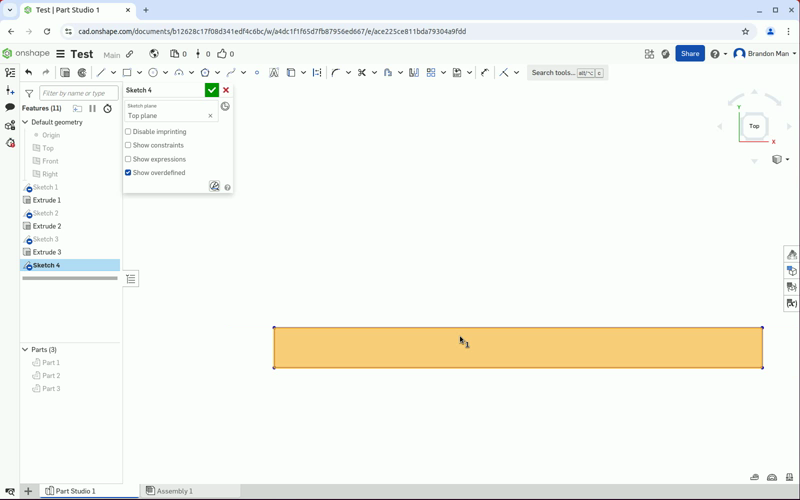
scroll(-6)
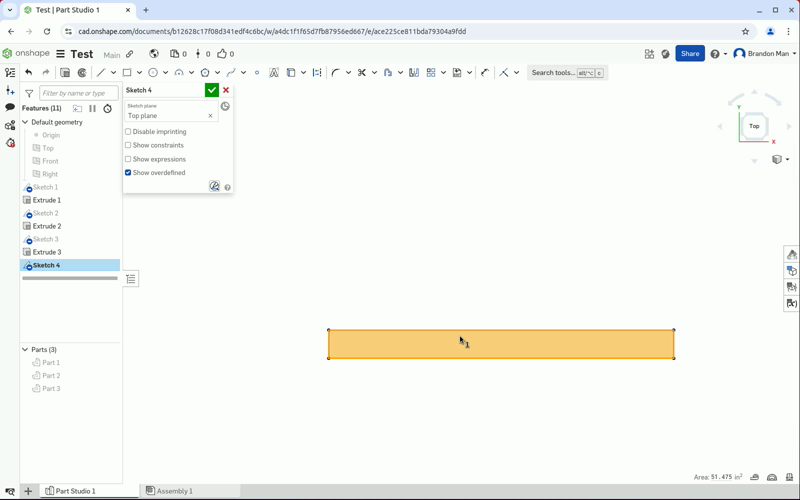
scroll(-6)
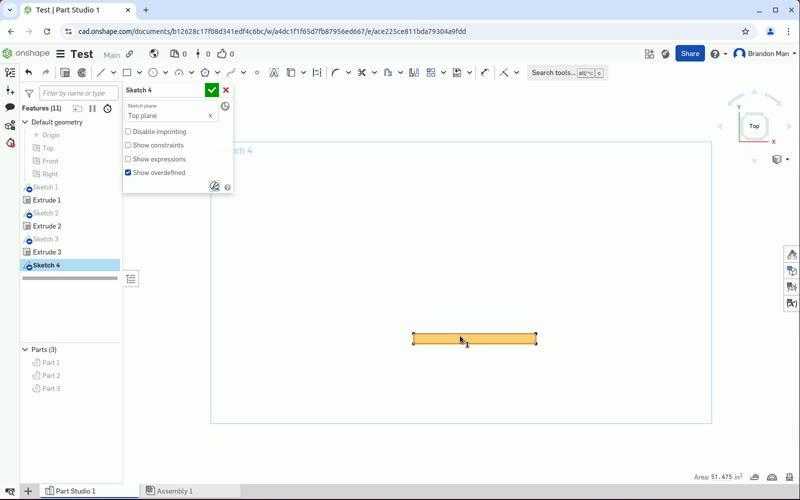
mouse_move(73, 352)
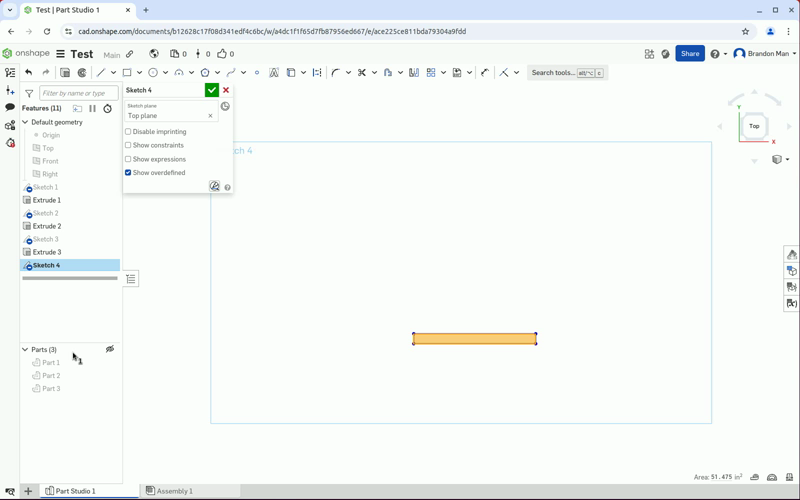
key(shift+y)
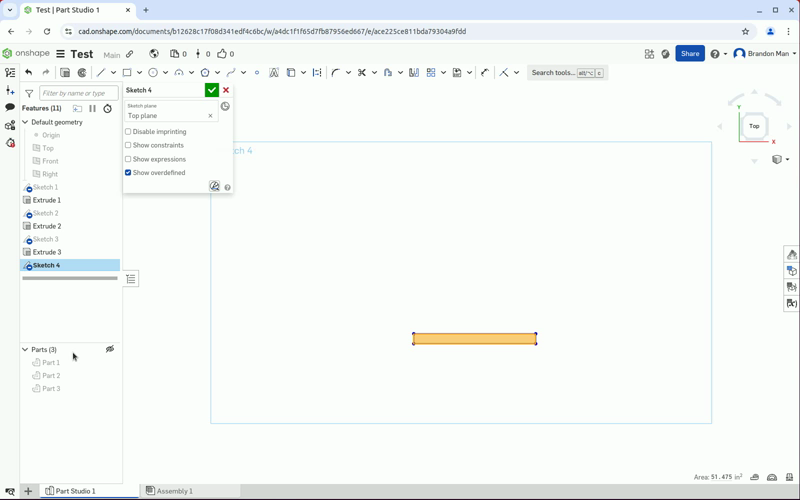
key(shift+e)
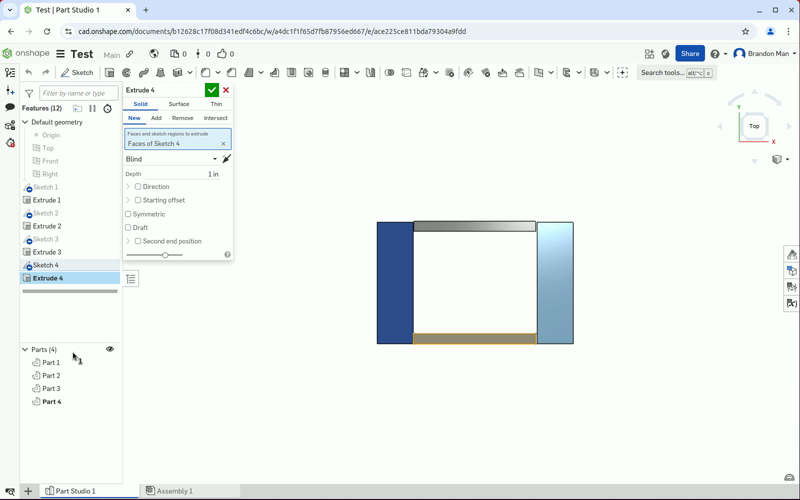
mouse_move(143, 106)
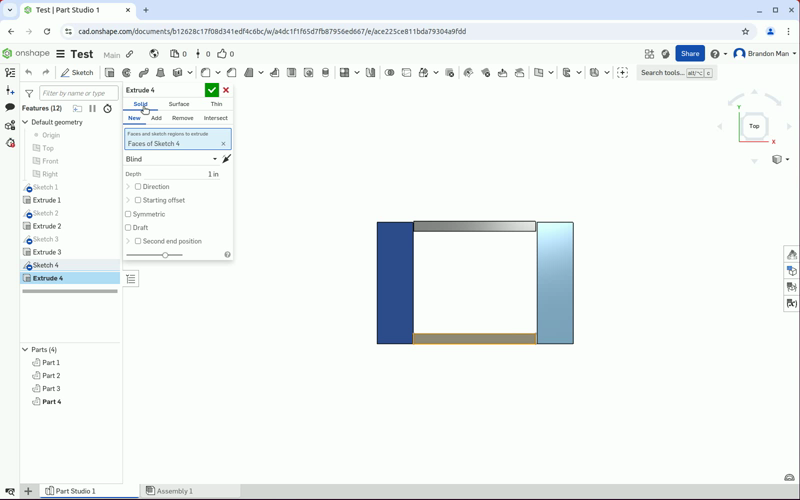
click(143, 106)
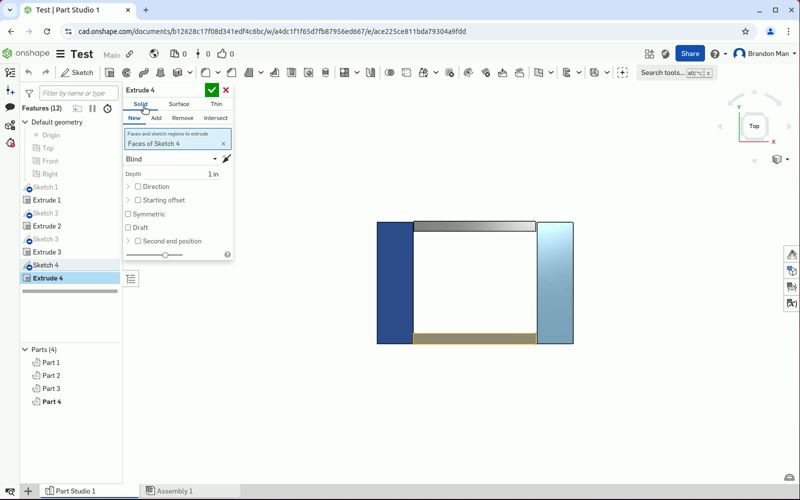
mouse_move(137, 120)
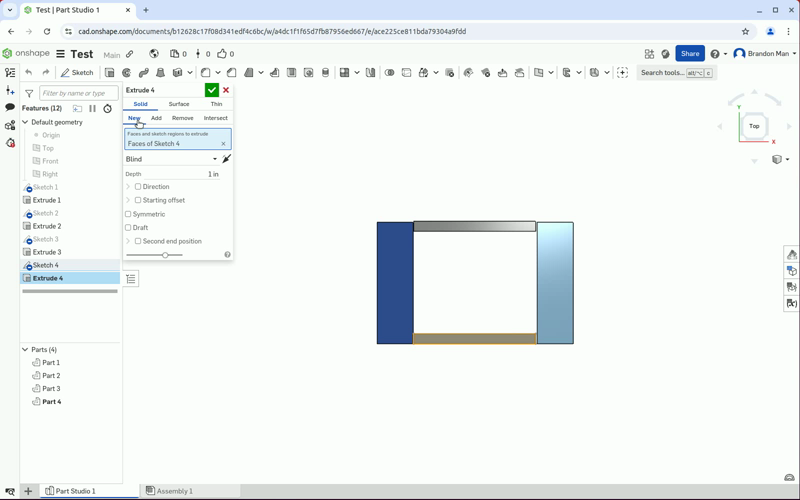
click(137, 120)
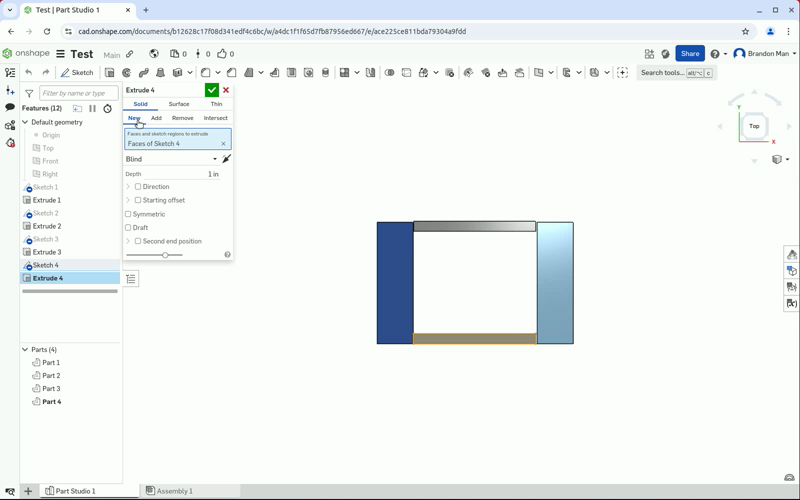
key(tab, 4)
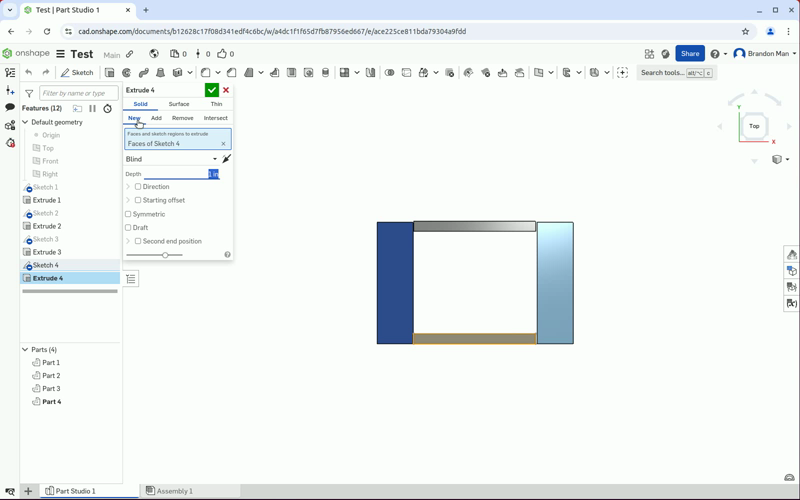
text(5.055)
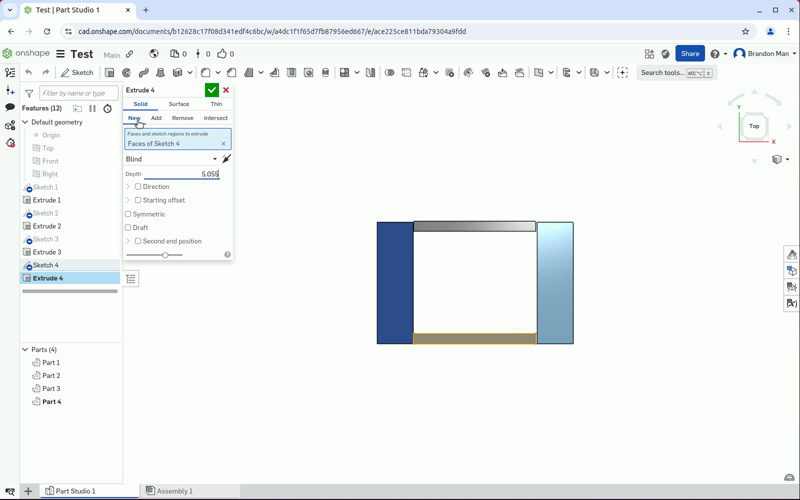
key(enter)
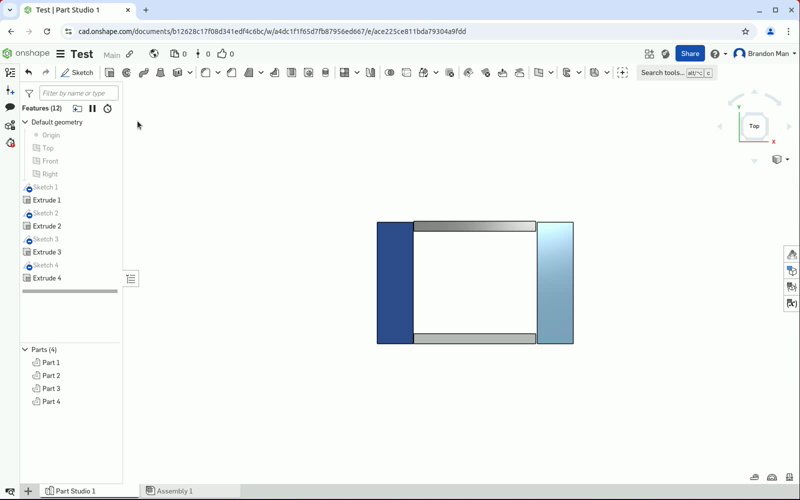
key(shift+h)
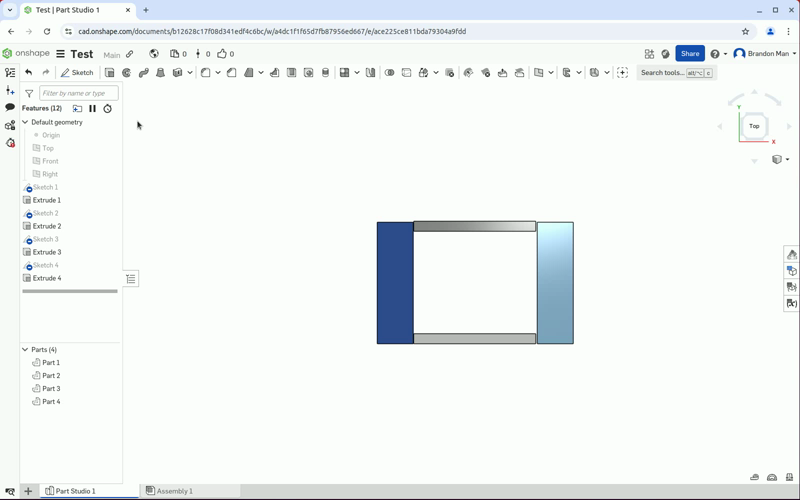
key(shift+h)
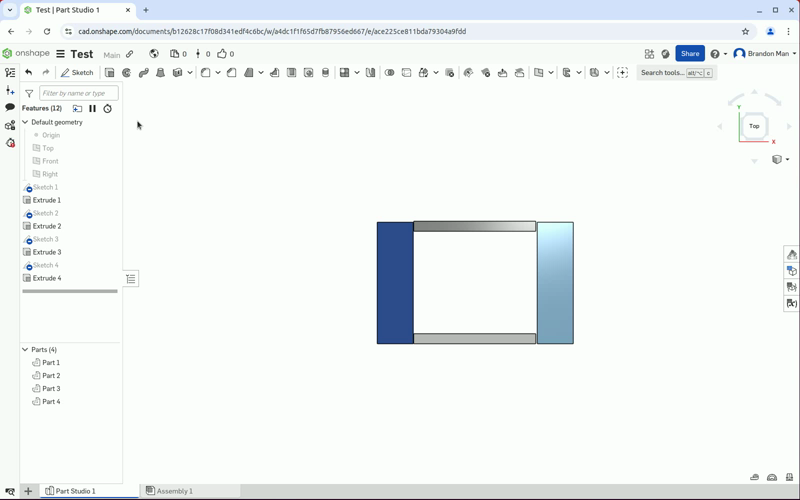
mouse_move(73, 189)
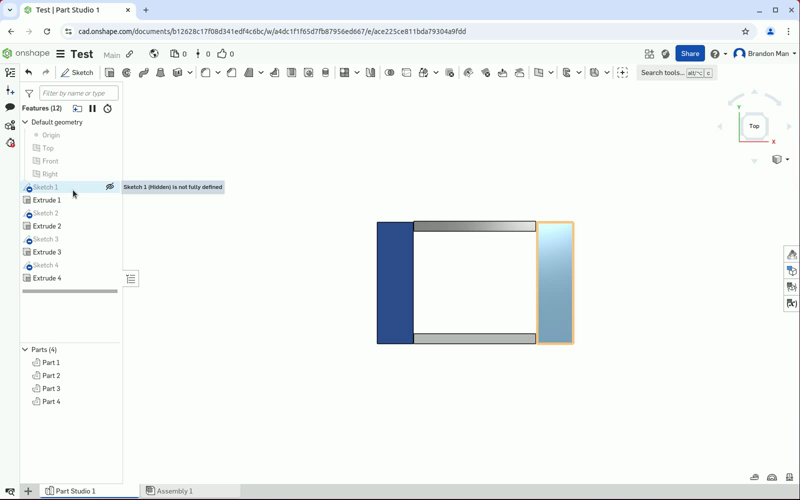
click(73, 189)
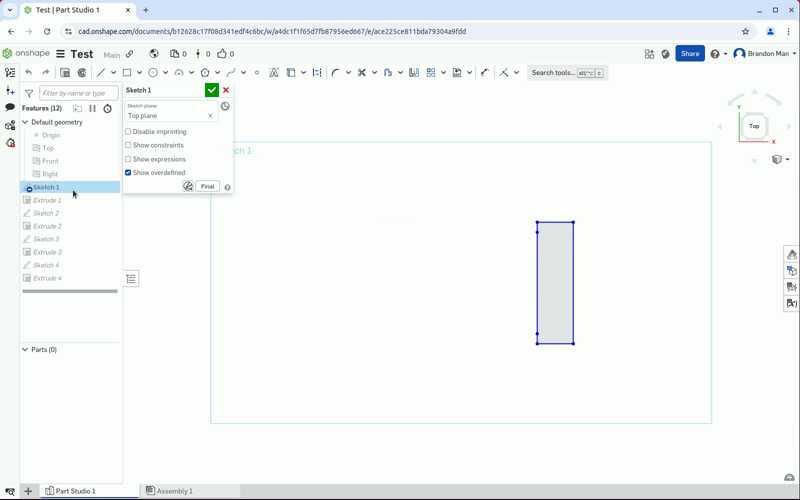
mouse_move(229, 92)
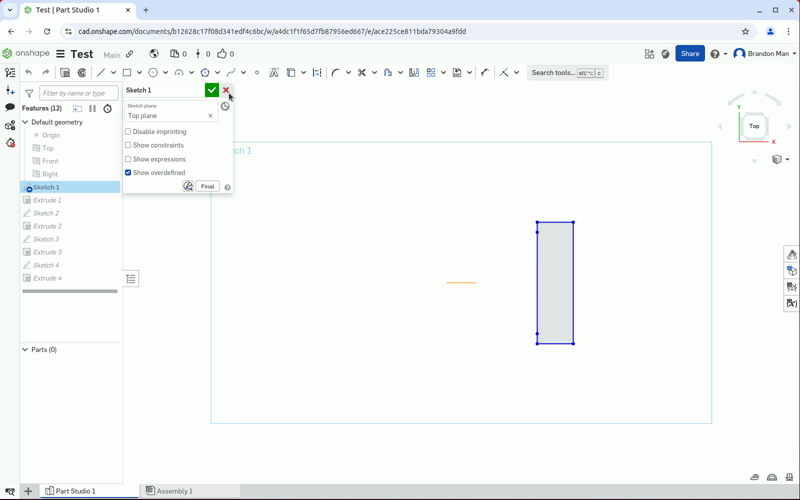
click(229, 92)
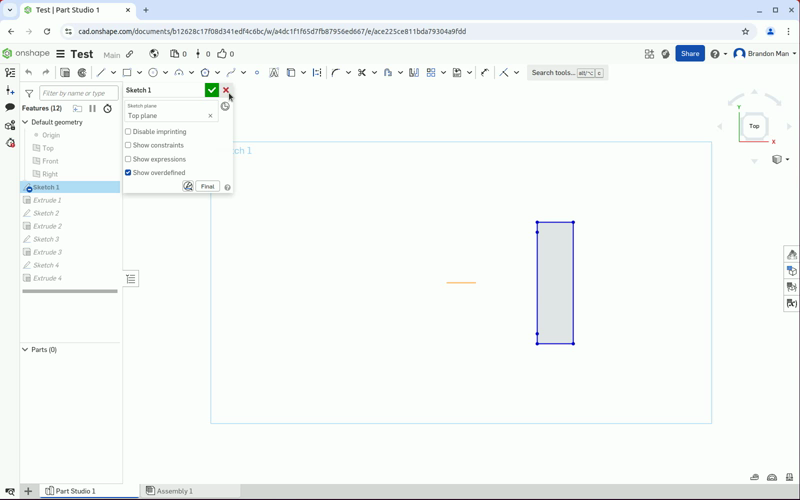
key(shift+s)
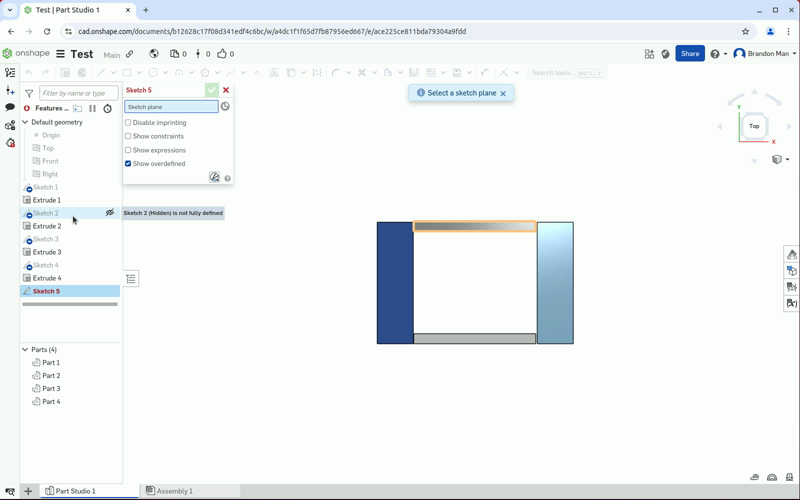
scroll(3)
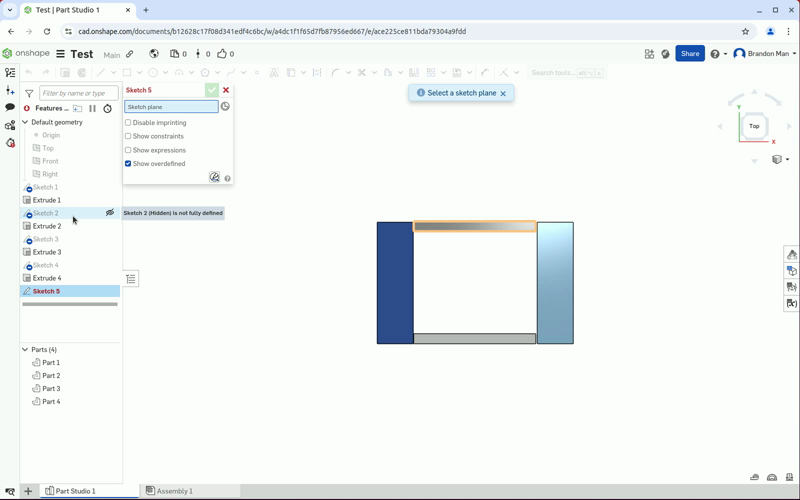
mouse_move(73, 150)
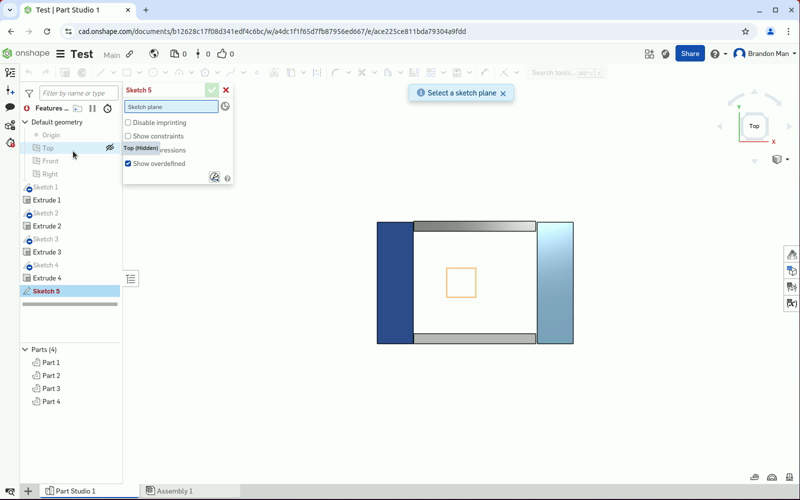
click(73, 150)
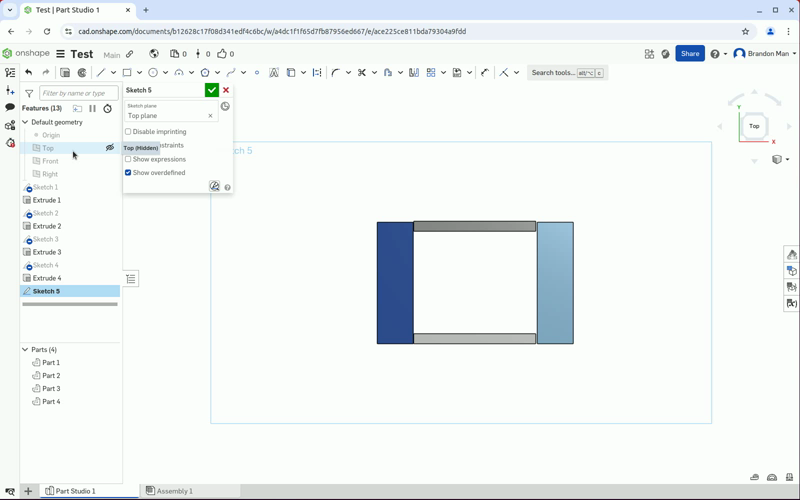
mouse_move(73, 352)
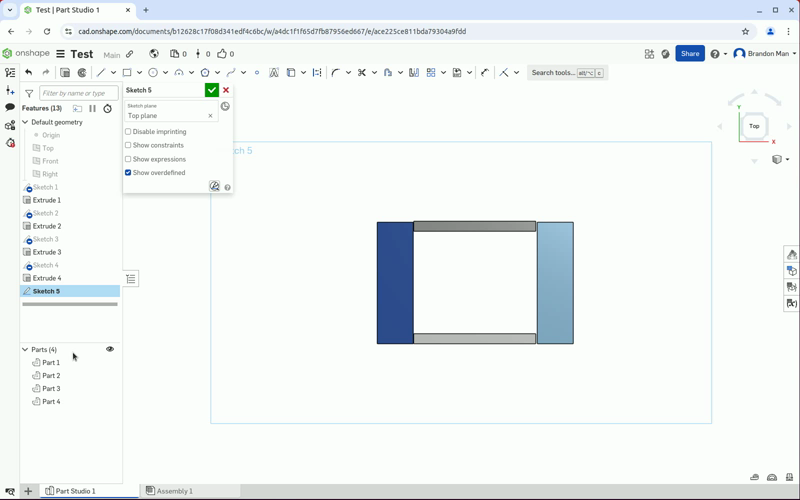
key(y)
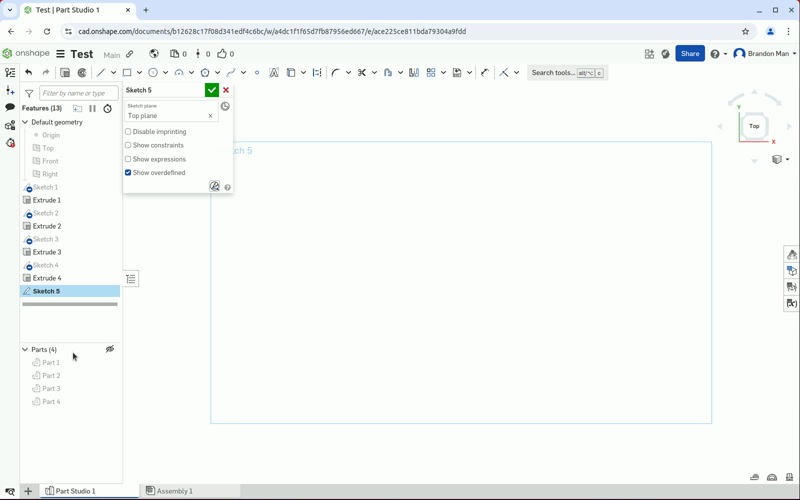
key(l)
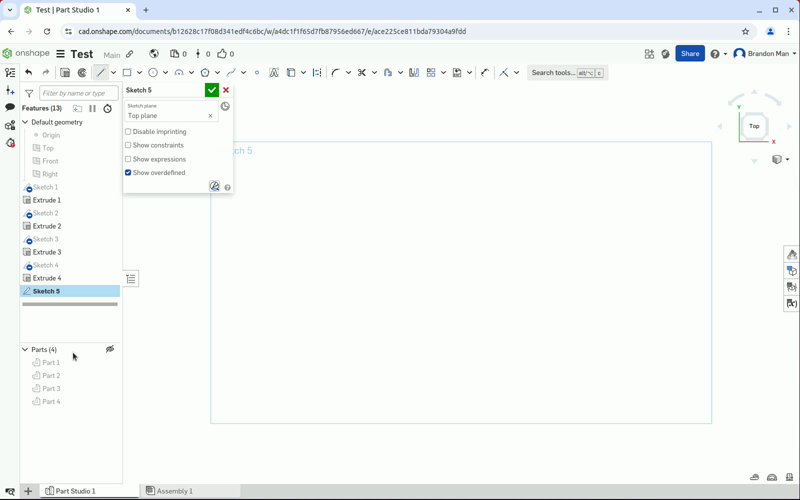
key_down(shift)
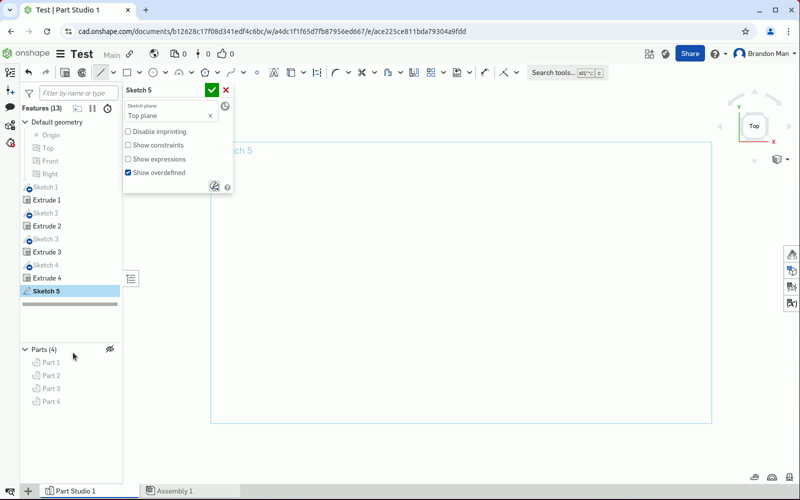
mouse_move(409, 287)
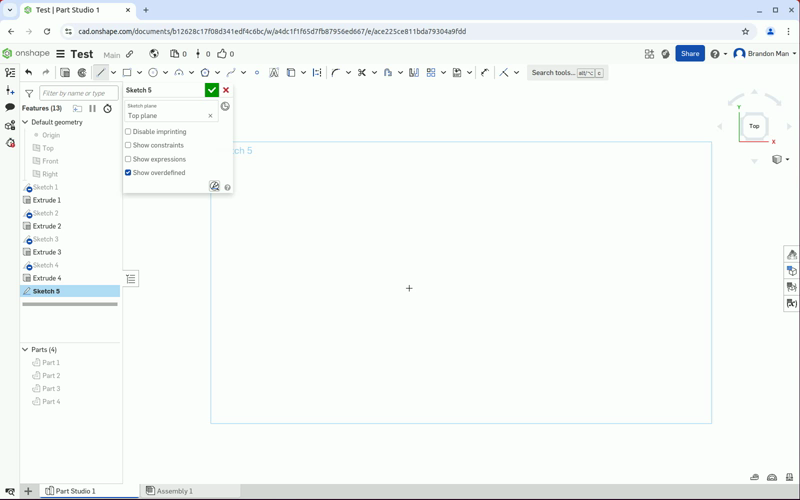
click(409, 287)
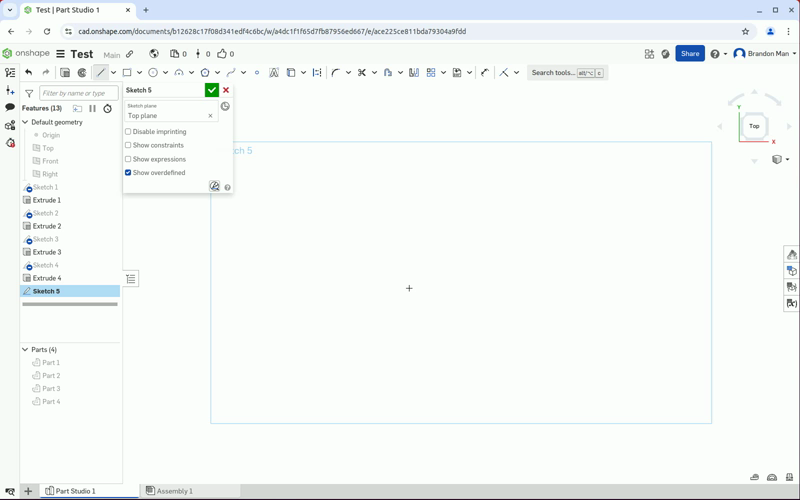
key_up(shift)
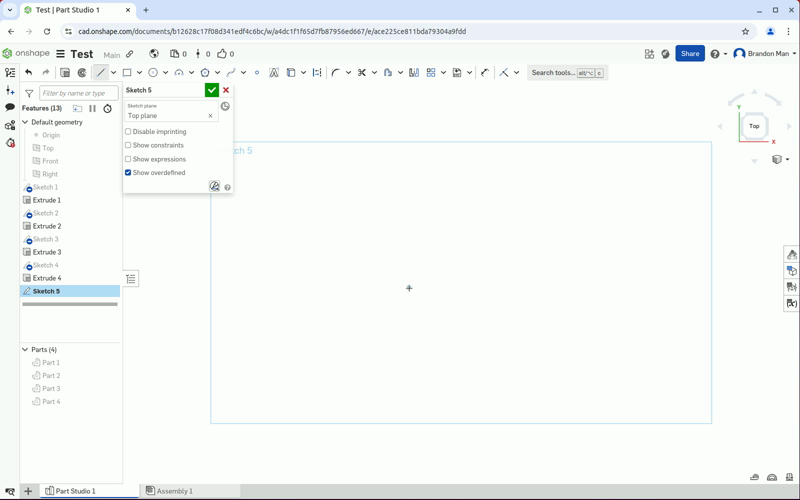
key_down(shift)
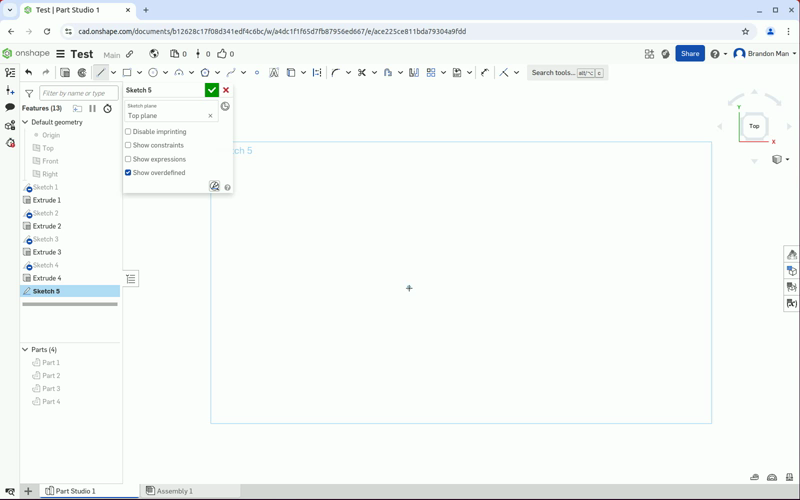
mouse_move(439, 287)
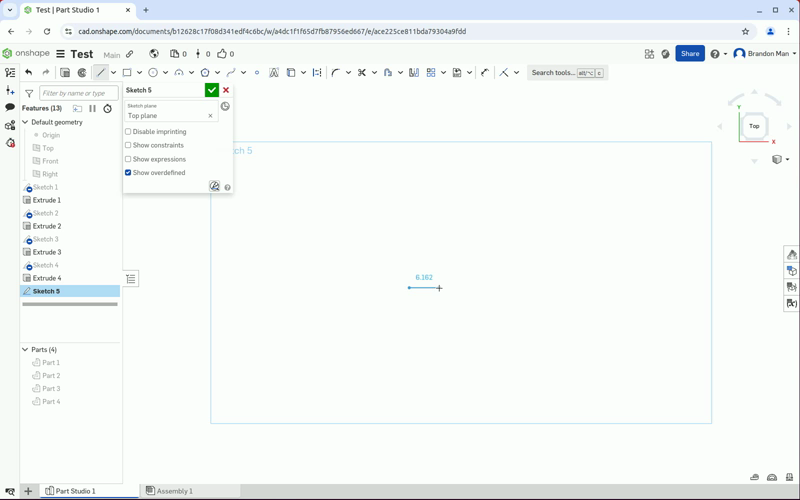
mouse_move(413, 287)
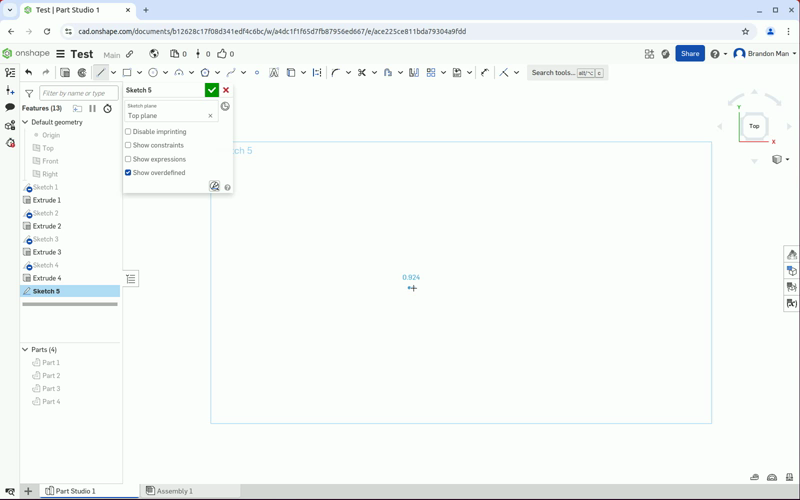
scroll(6)
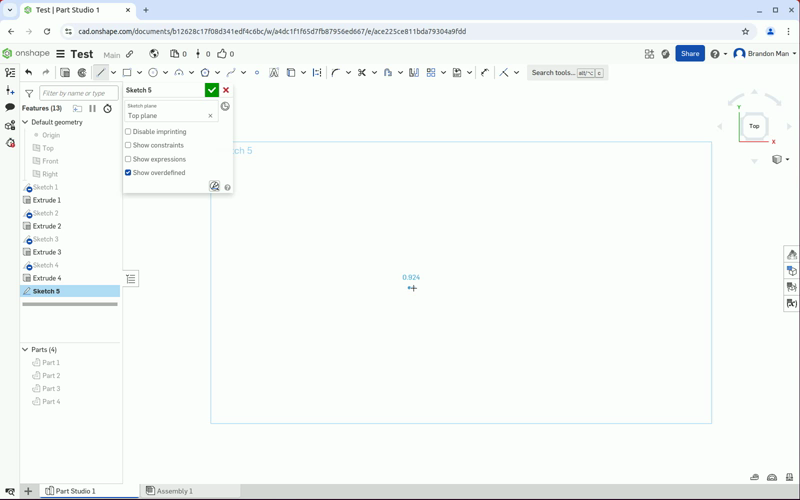
scroll(6)
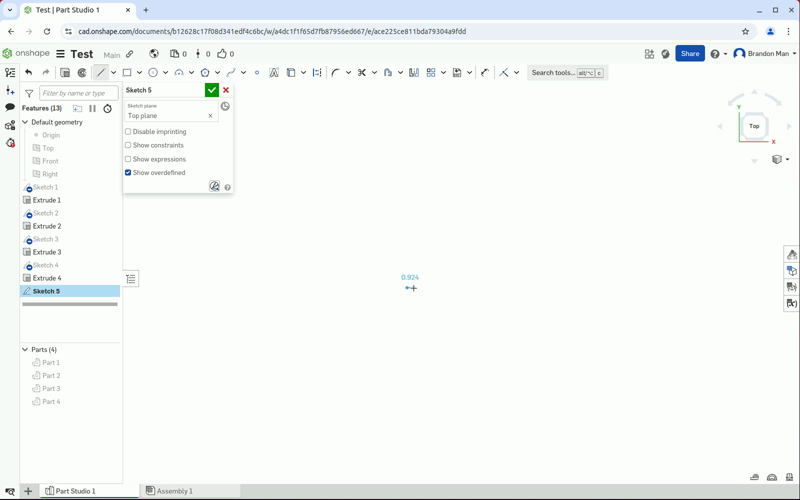
scroll(6)
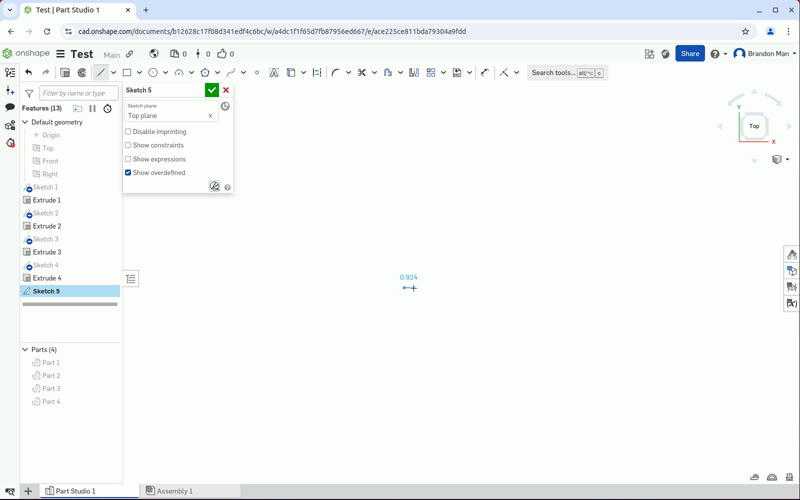
scroll(6)
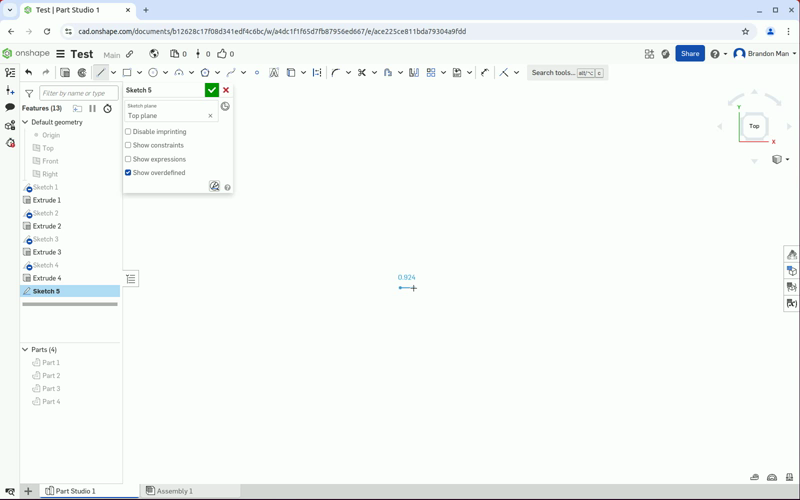
scroll(6)
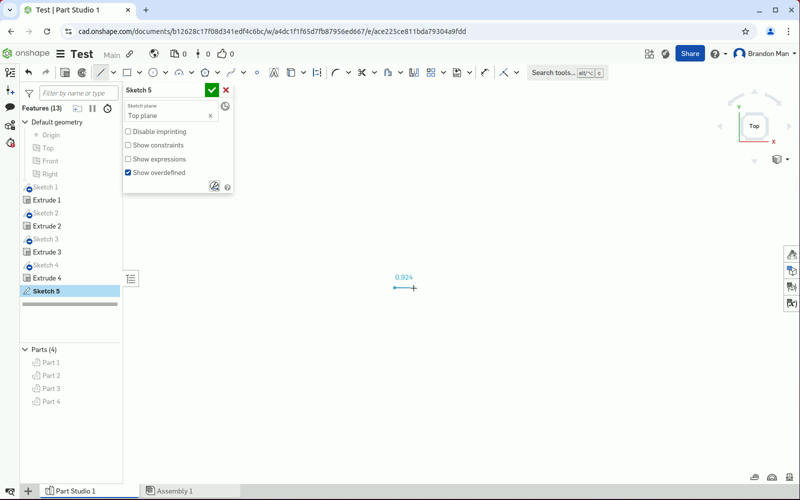
scroll(6)
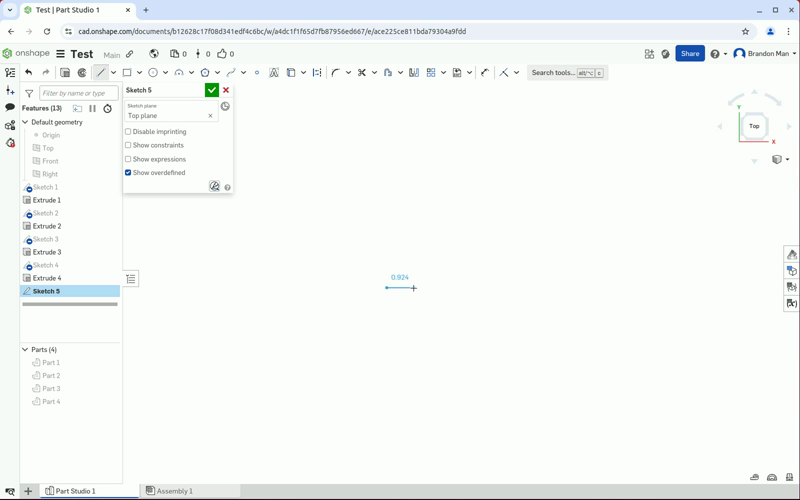
scroll(6)
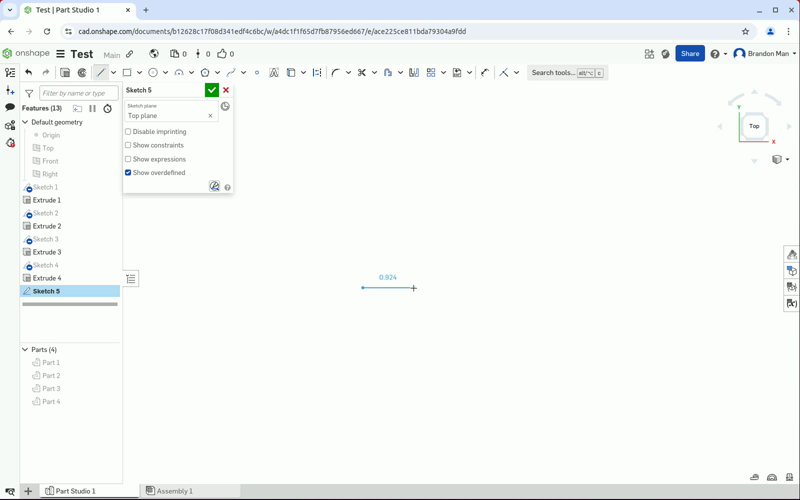
click(413, 287)
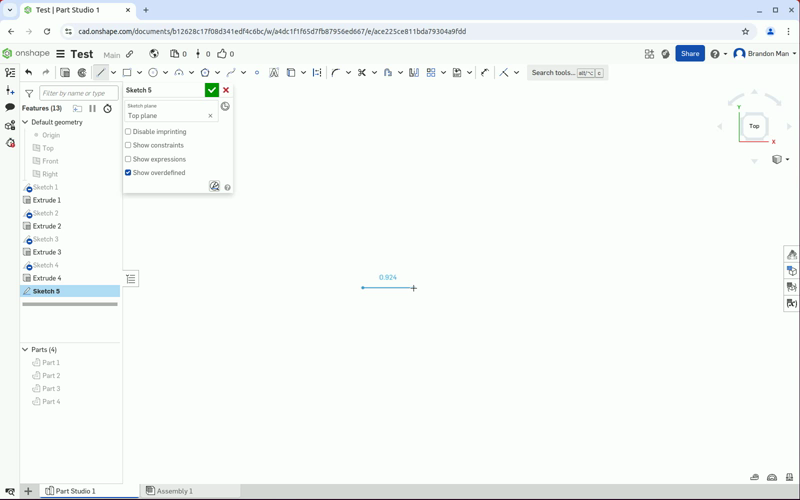
scroll(-6)
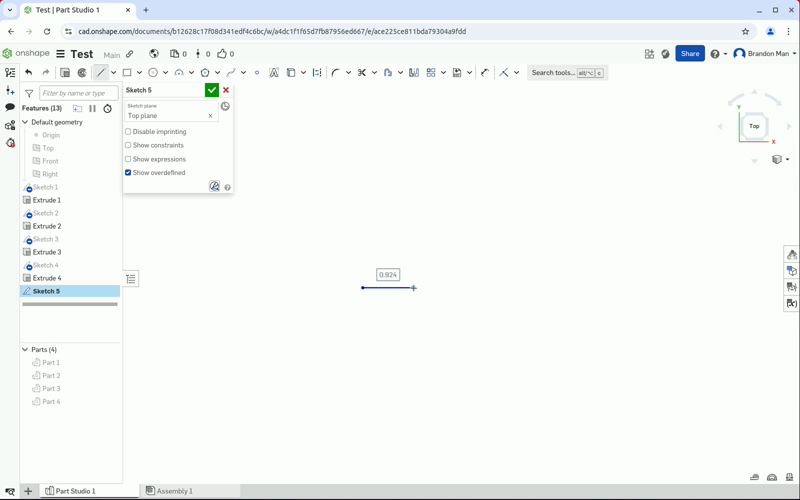
scroll(-6)
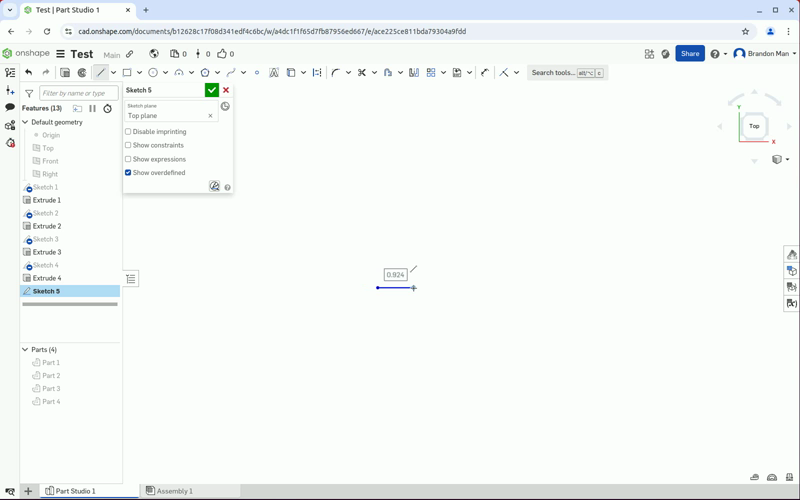
scroll(-6)
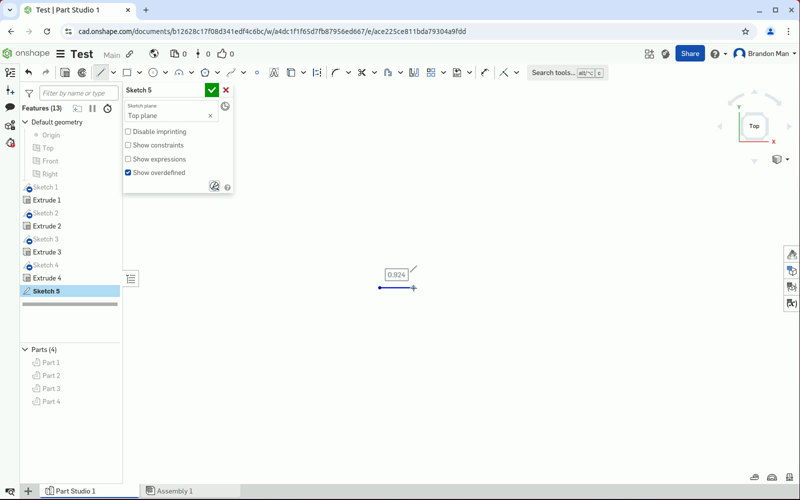
scroll(-6)
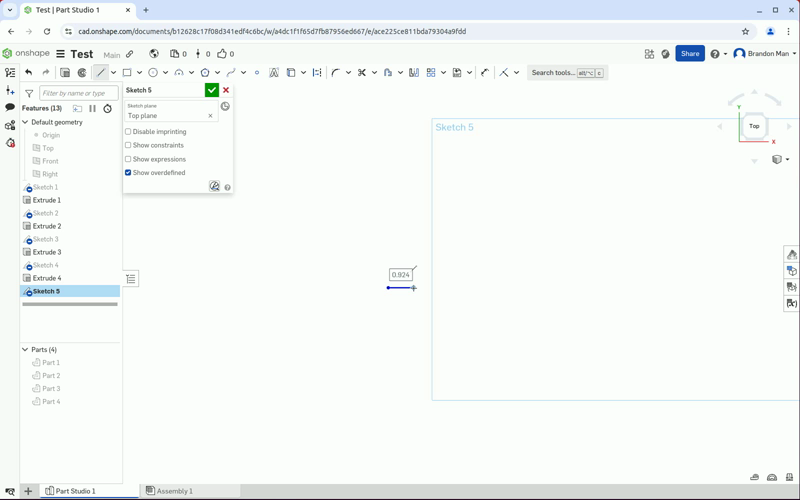
scroll(-6)
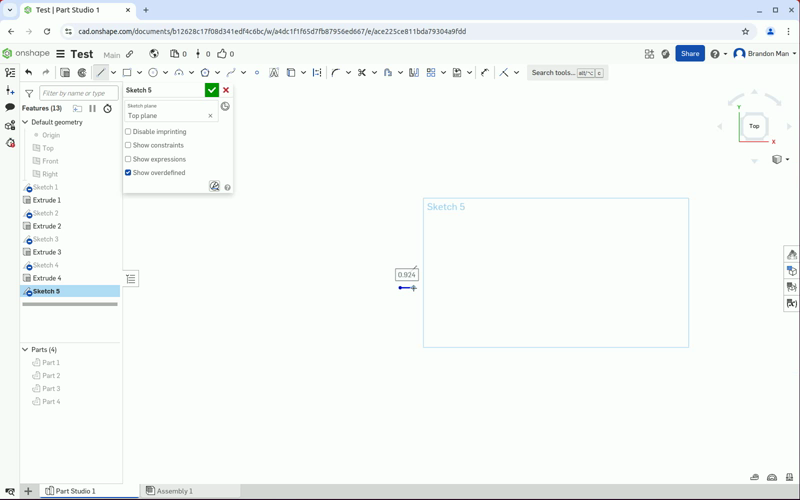
scroll(-6)
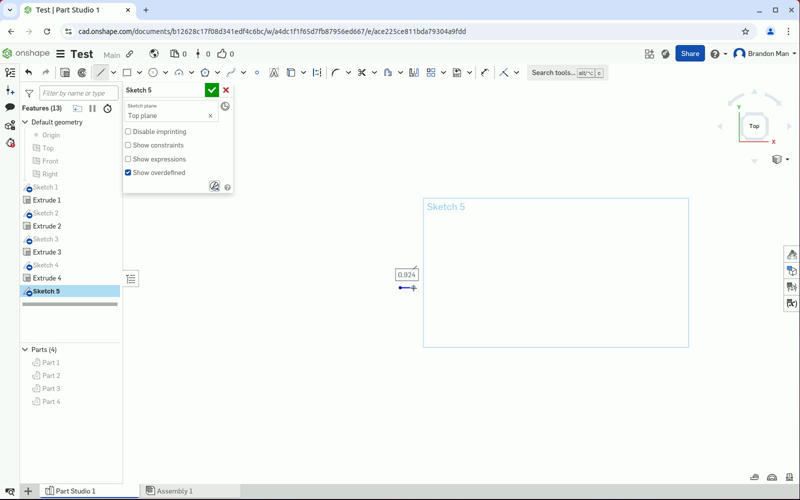
scroll(-6)
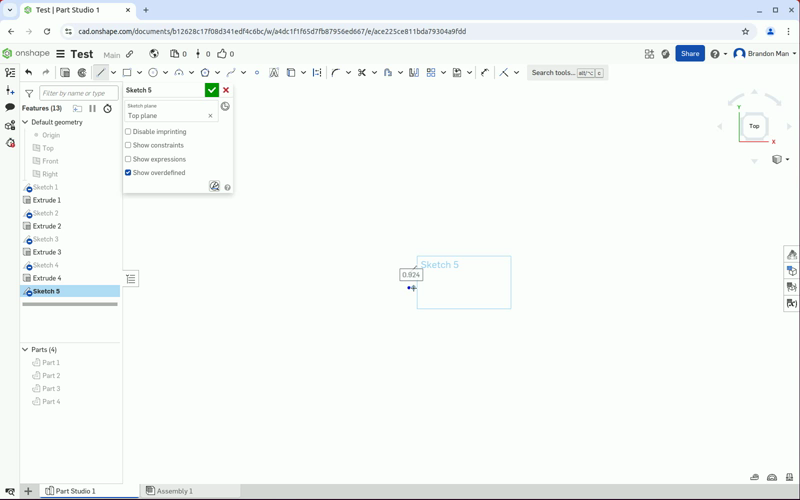
key_up(shift)
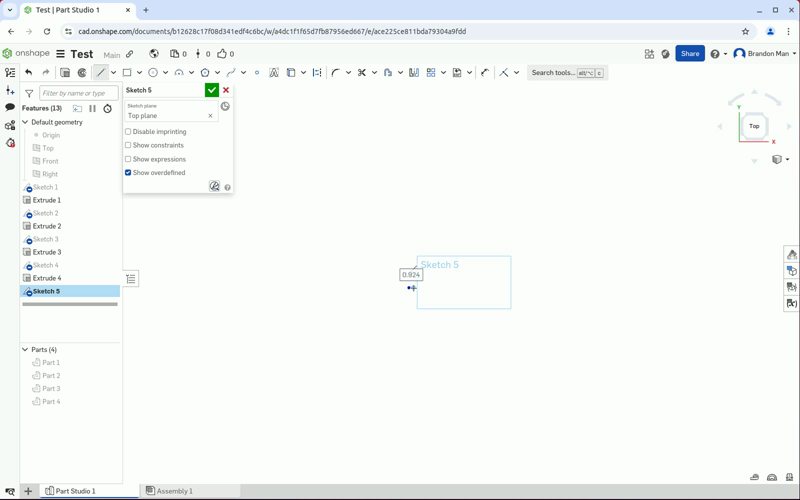
key_down(shift)
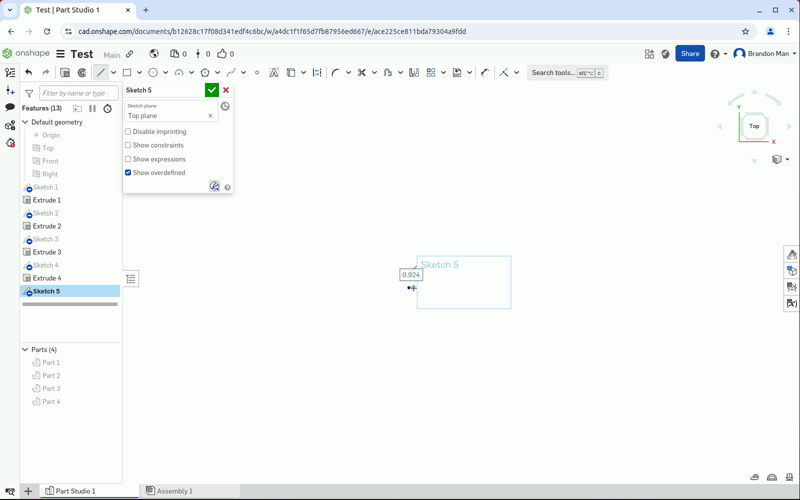
mouse_move(444, 287)
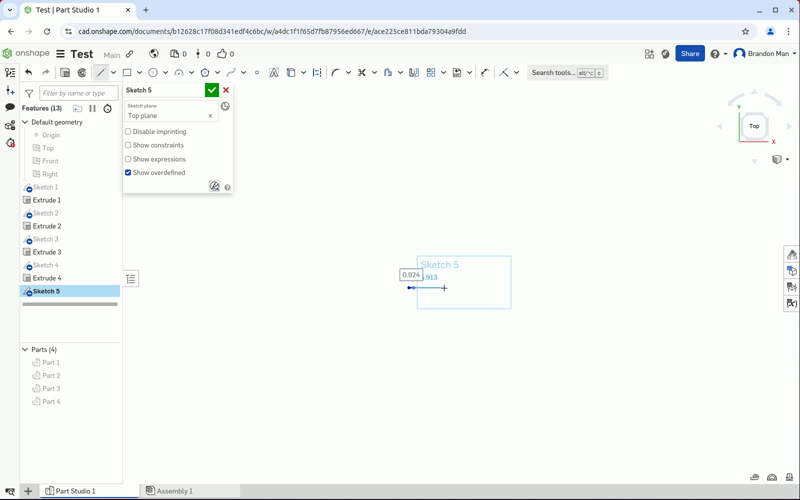
mouse_move(413, 277)
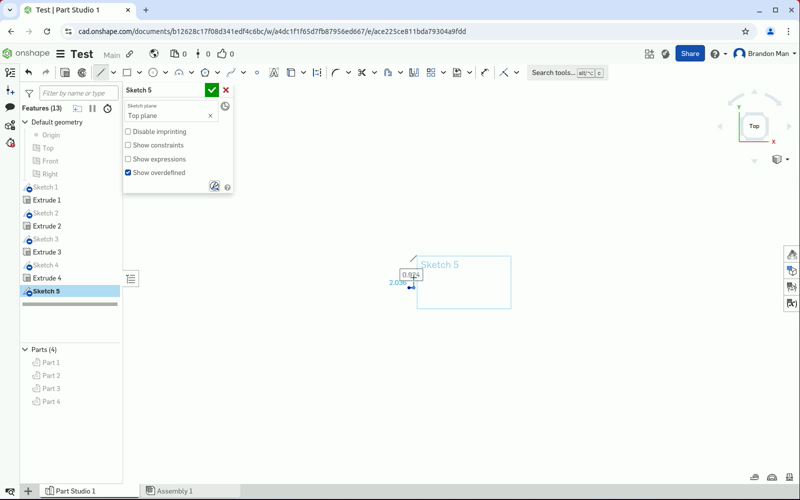
click(413, 277)
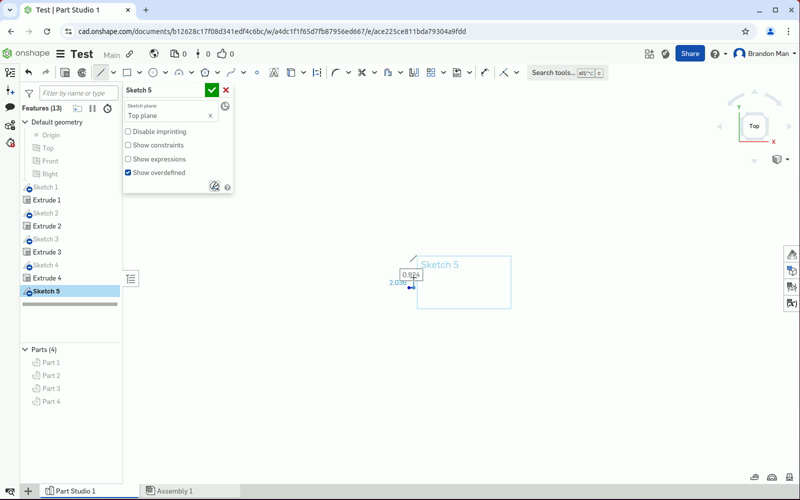
key_up(shift)
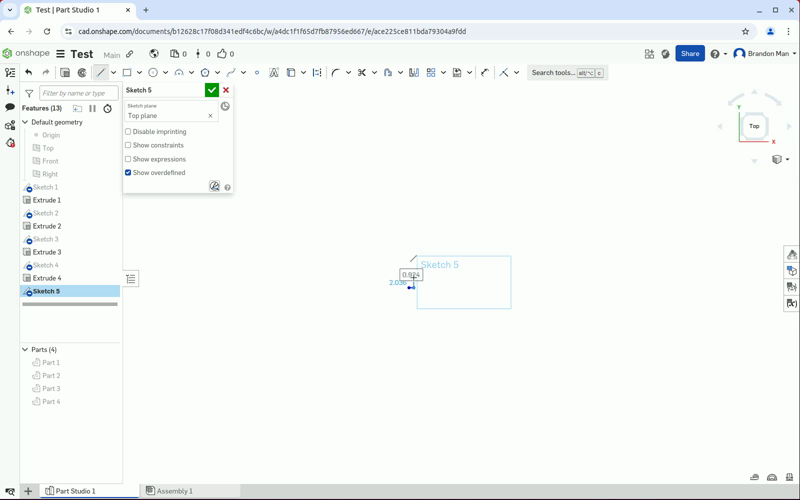
key_down(shift)
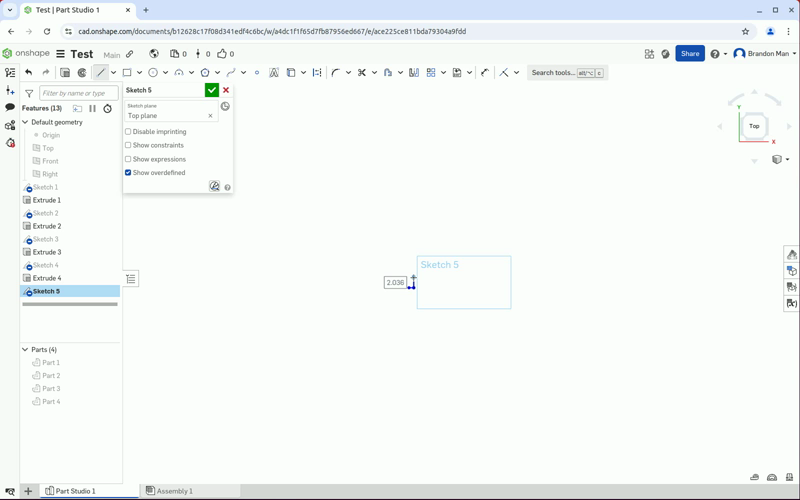
mouse_move(444, 277)
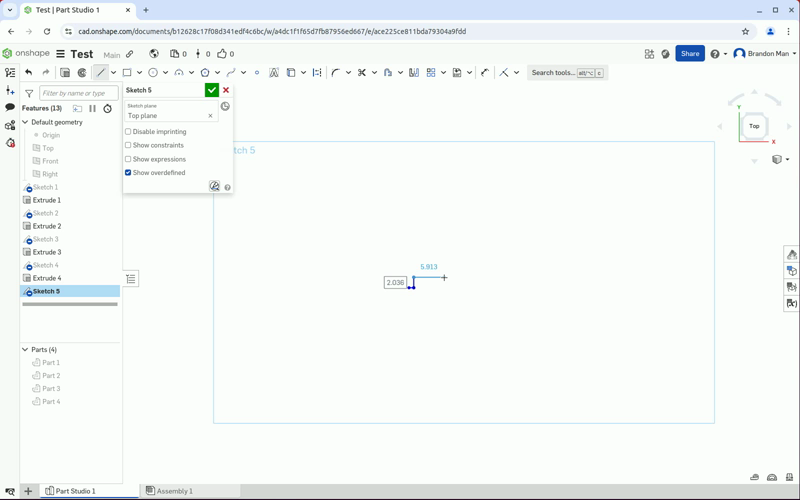
mouse_move(409, 277)
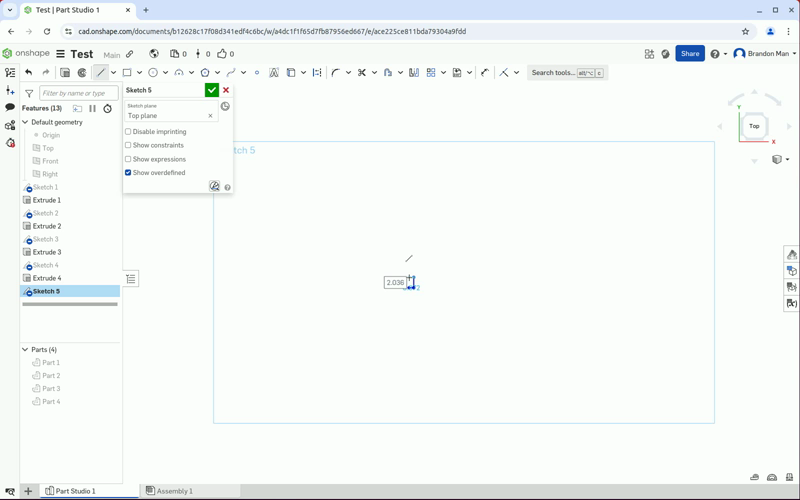
scroll(6)
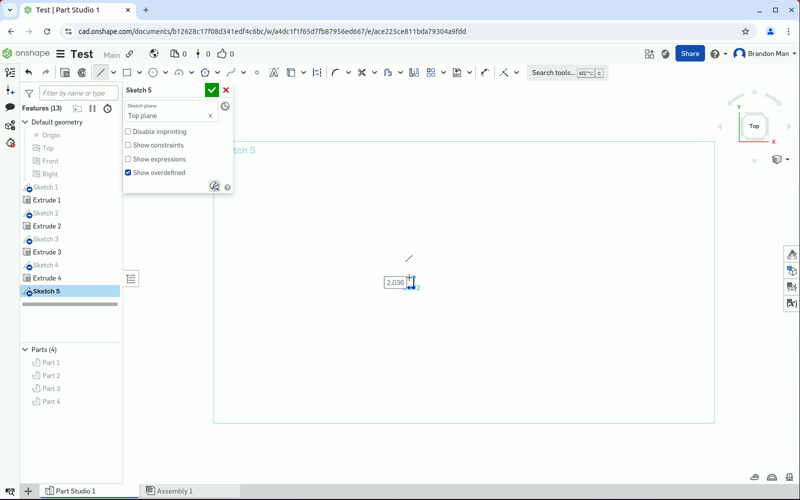
scroll(6)
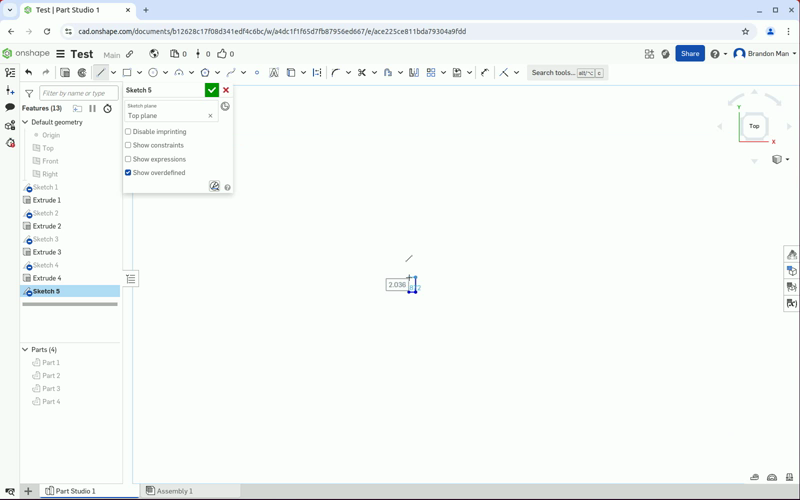
scroll(6)
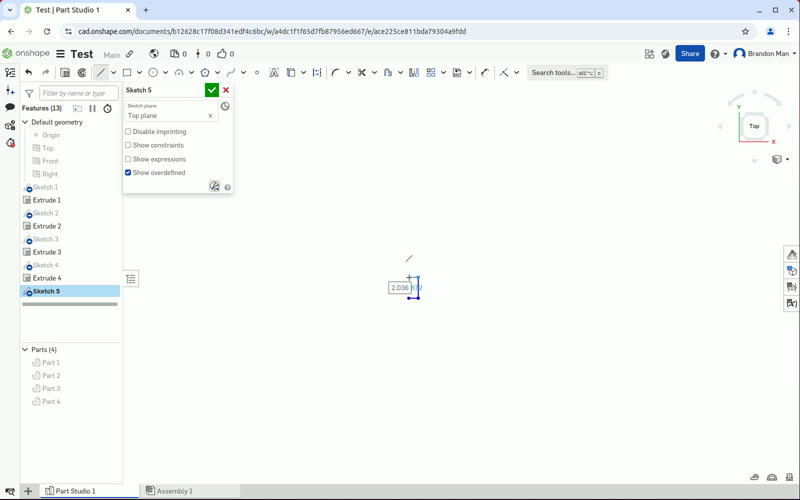
scroll(6)
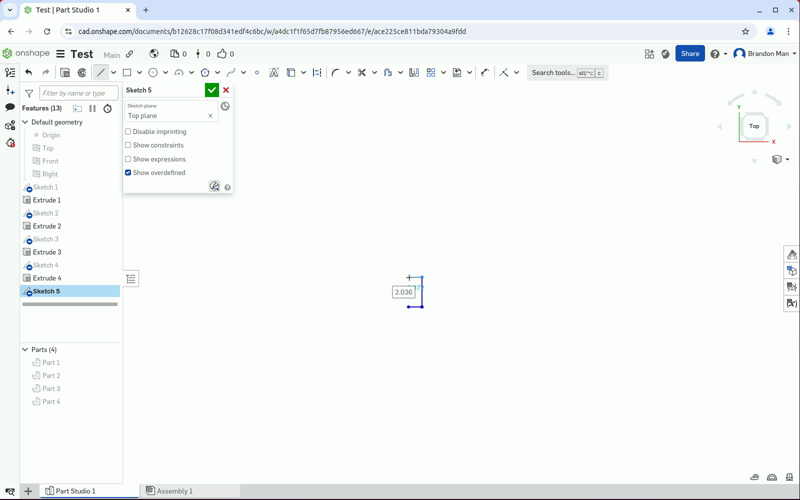
scroll(6)
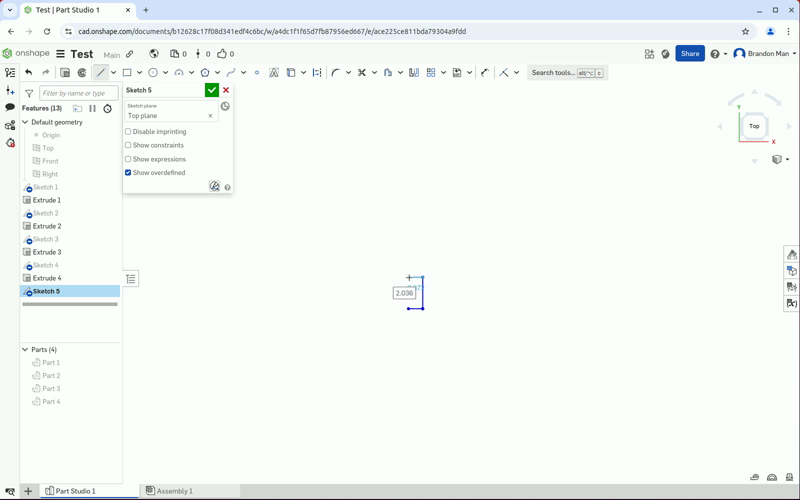
scroll(6)
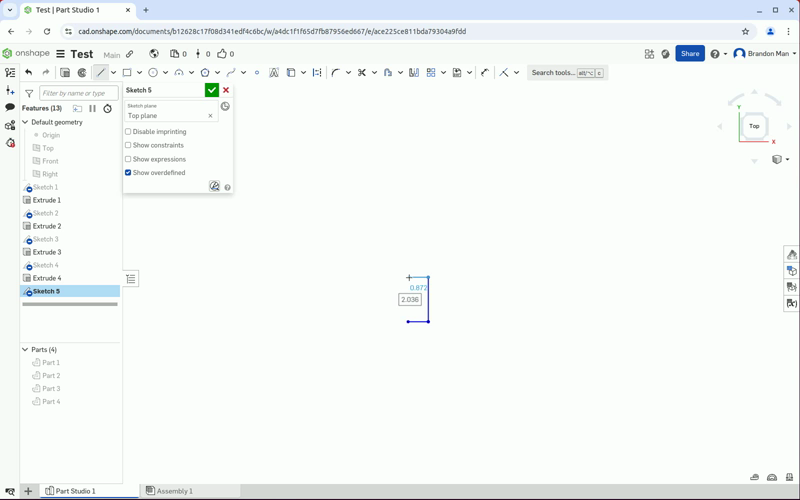
scroll(6)
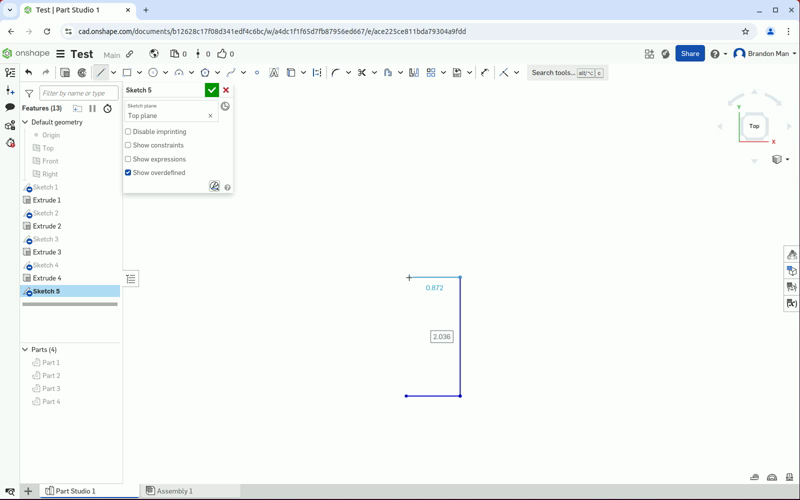
click(409, 277)
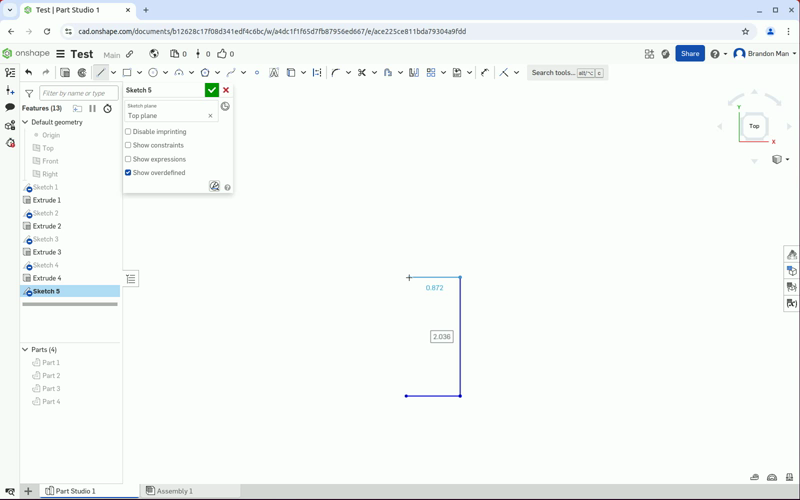
scroll(-6)
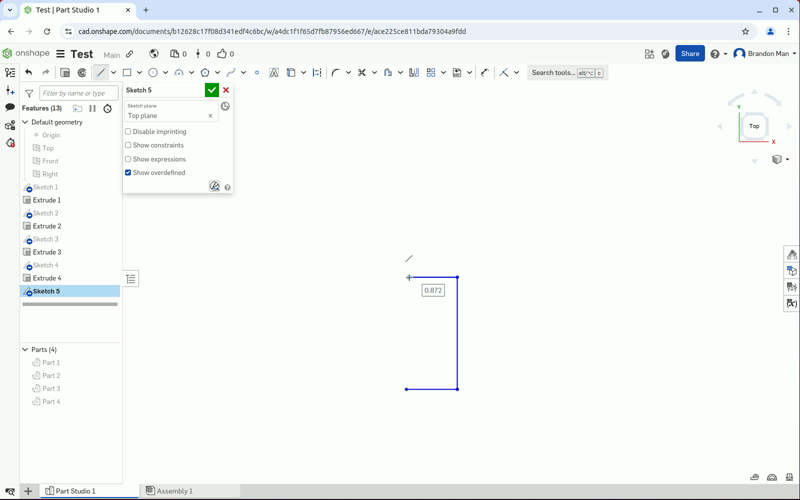
scroll(-6)
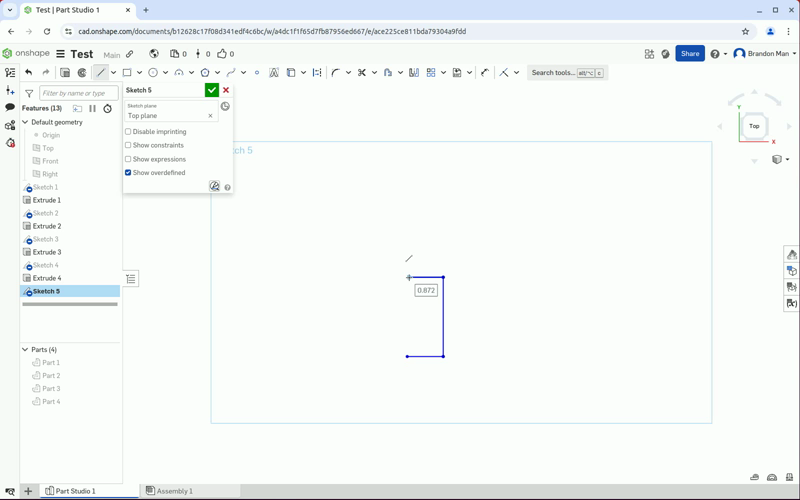
scroll(-6)
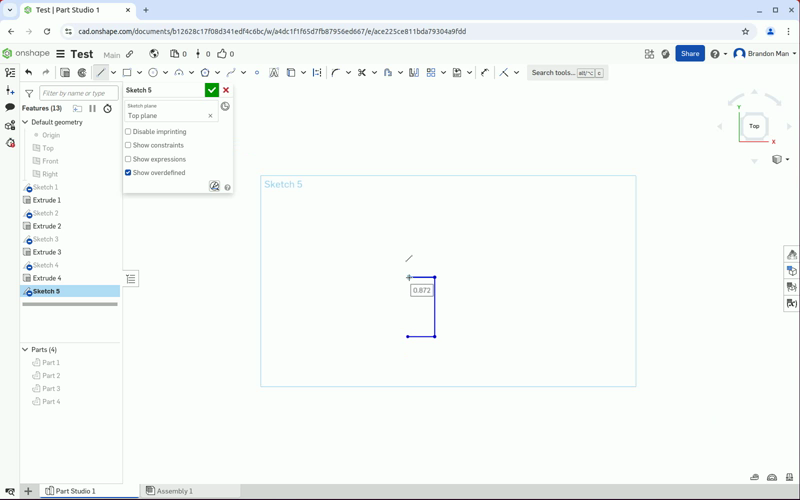
scroll(-6)
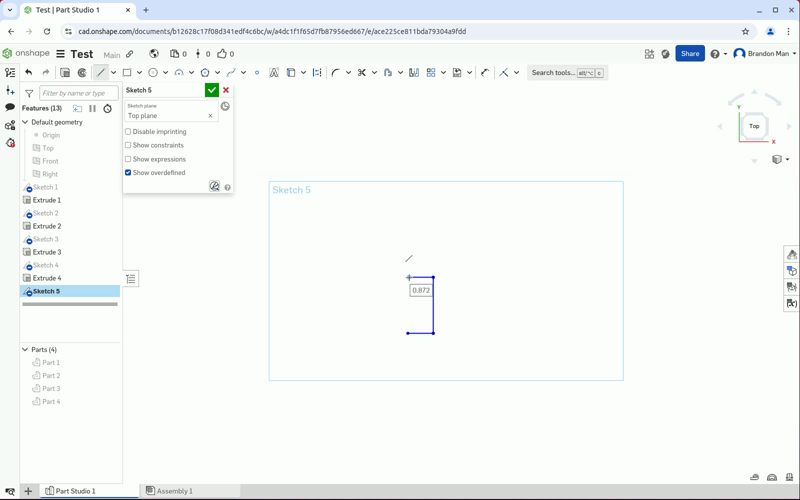
scroll(-6)
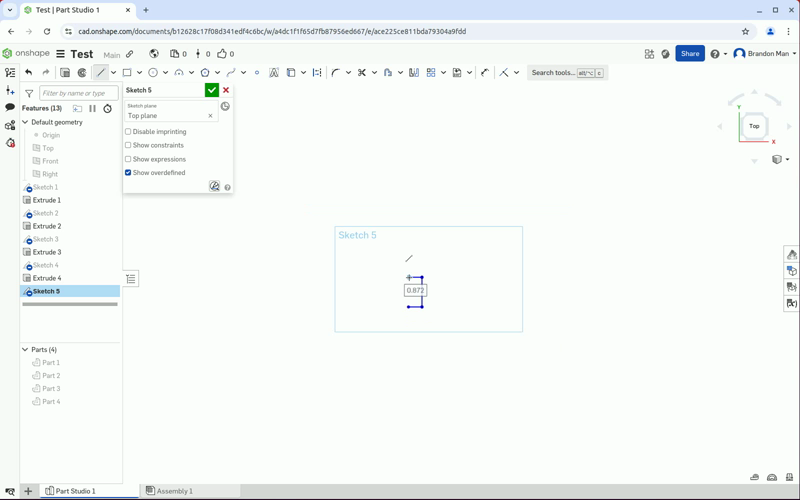
scroll(-6)
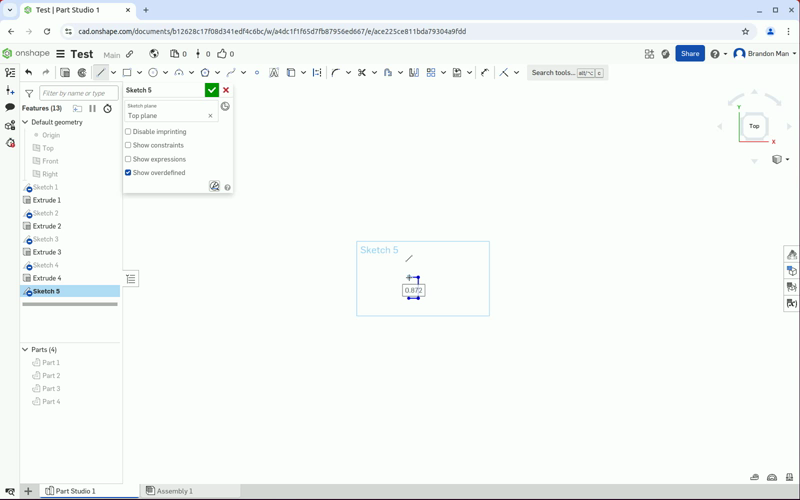
scroll(-6)
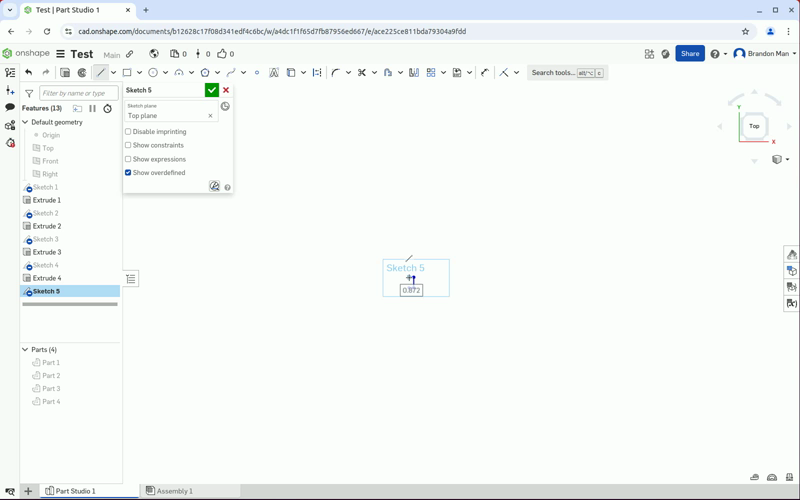
key_up(shift)
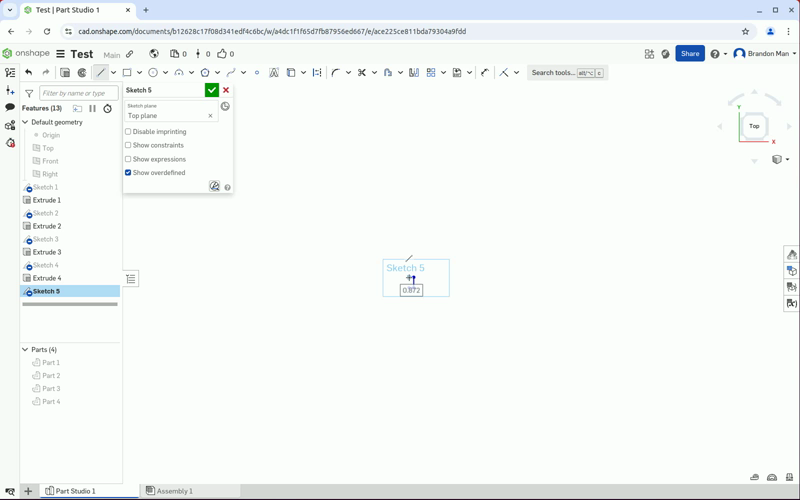
mouse_move(439, 277)
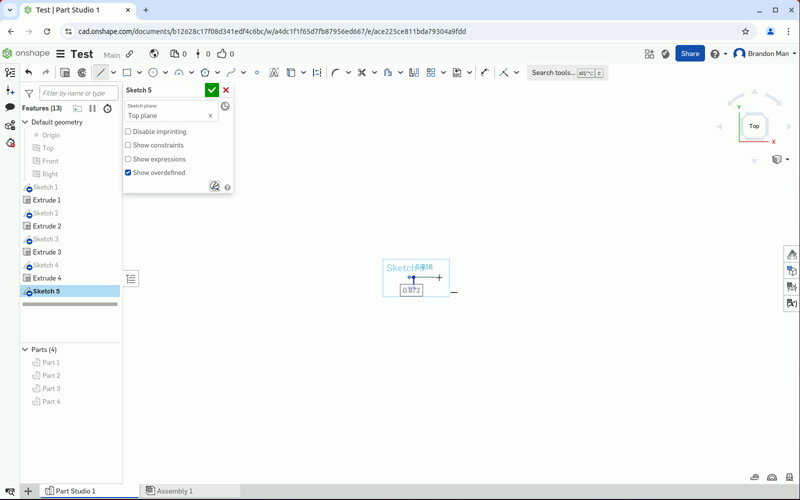
key_down(shift)
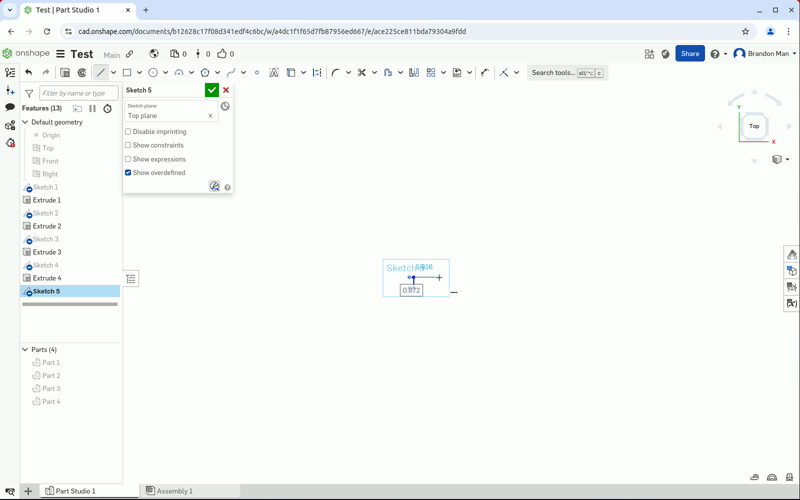
mouse_move(409, 287)
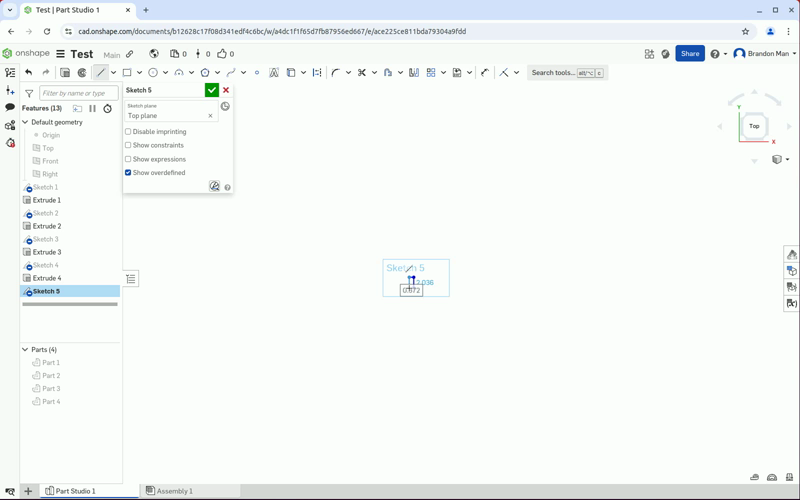
key_up(shift)
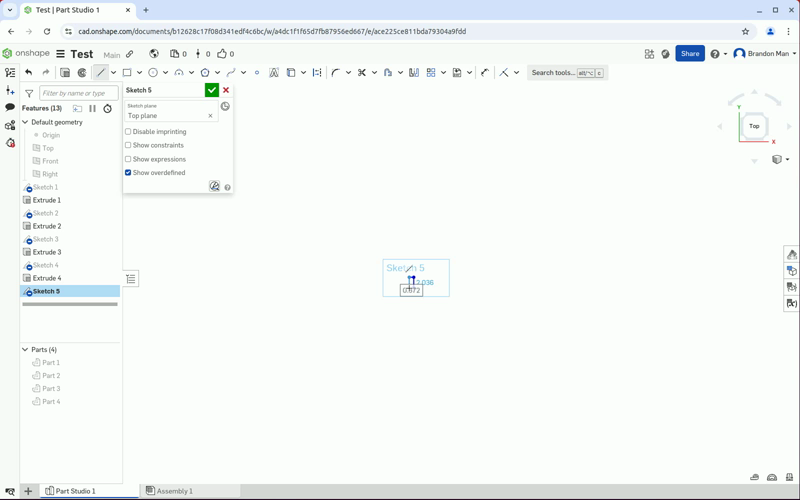
click(409, 287)
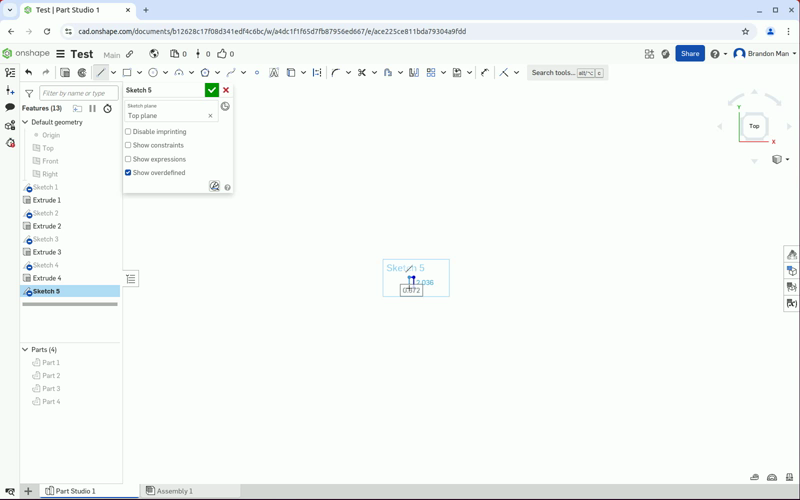
key(esc)
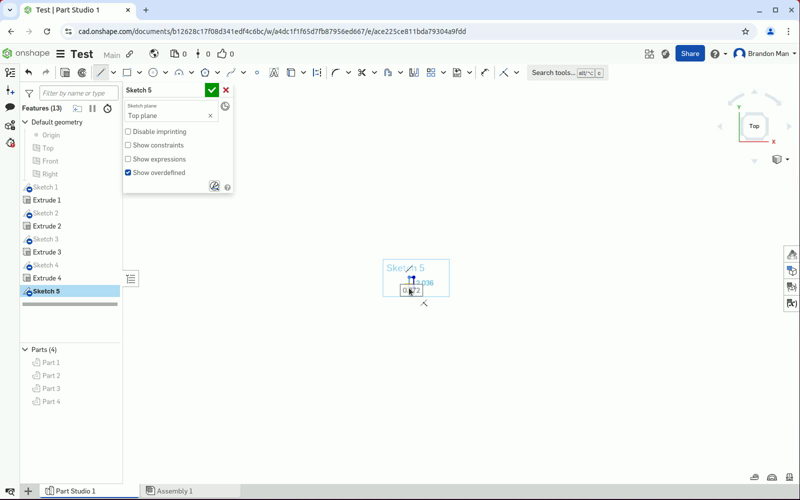
mouse_move(413, 281)
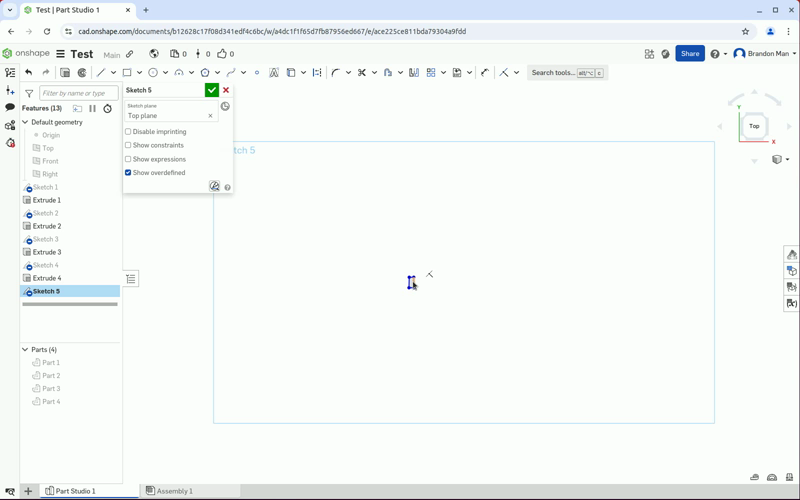
scroll(6)
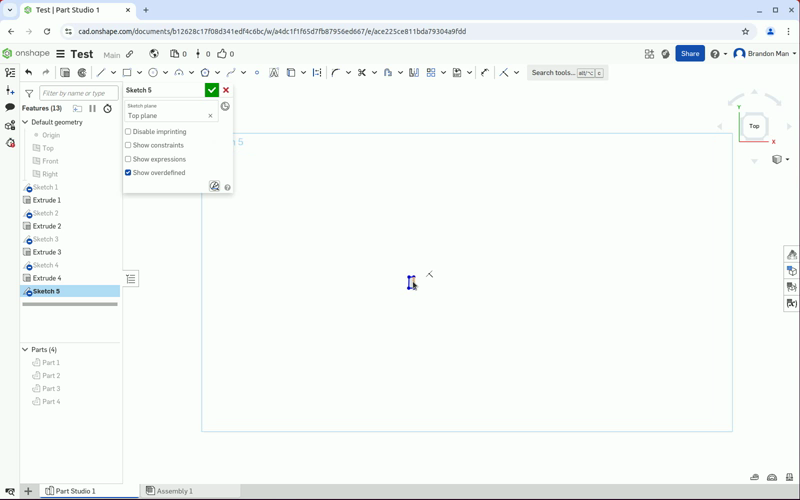
scroll(6)
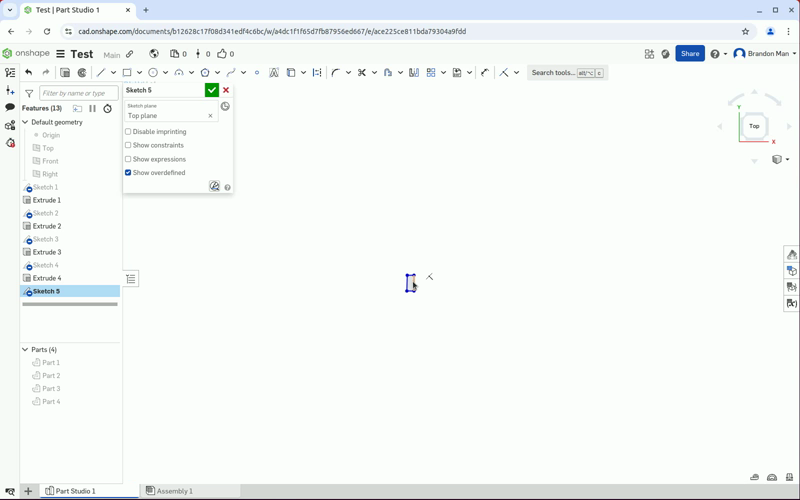
scroll(6)
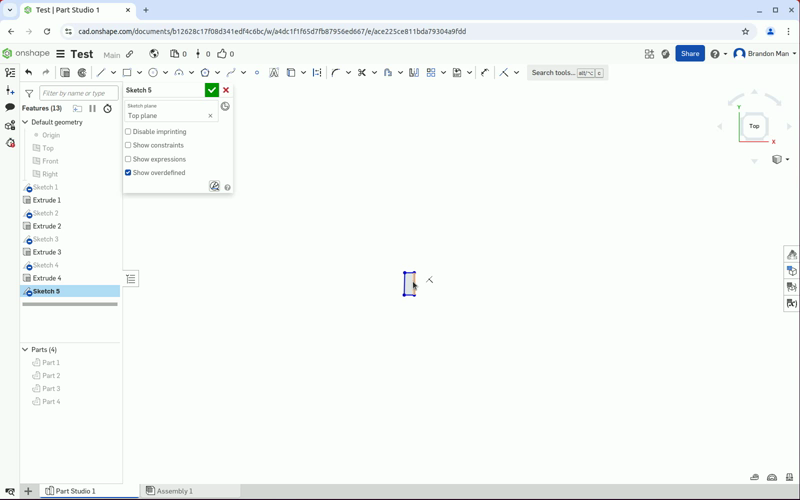
scroll(6)
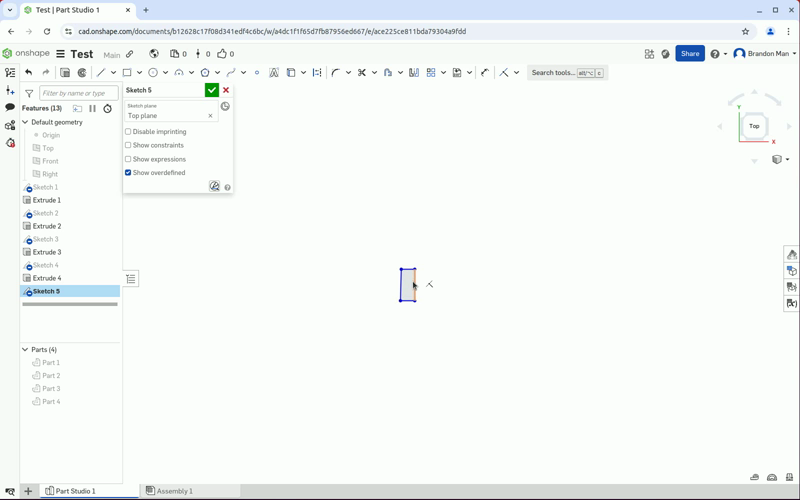
scroll(6)
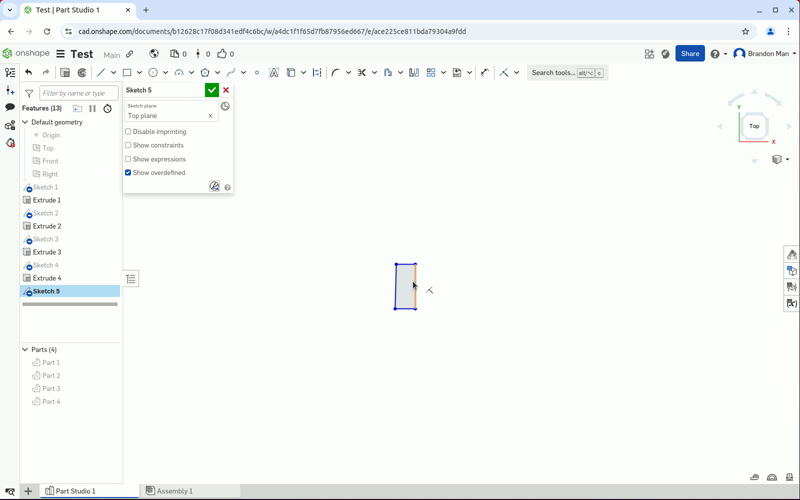
scroll(6)
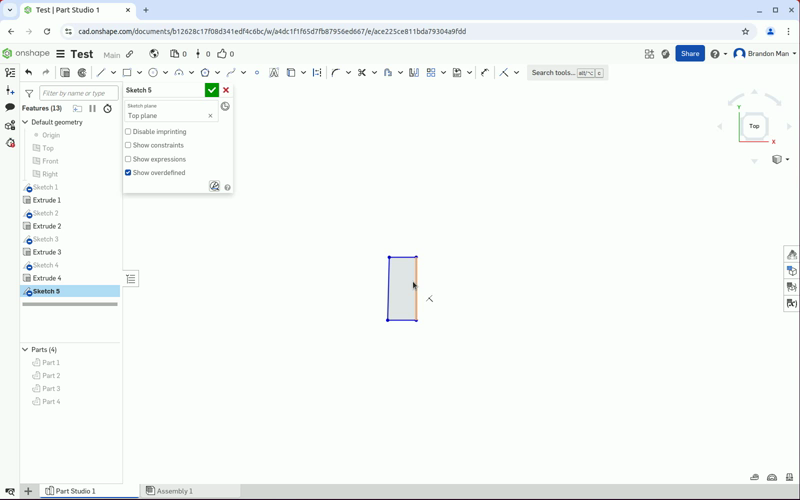
scroll(6)
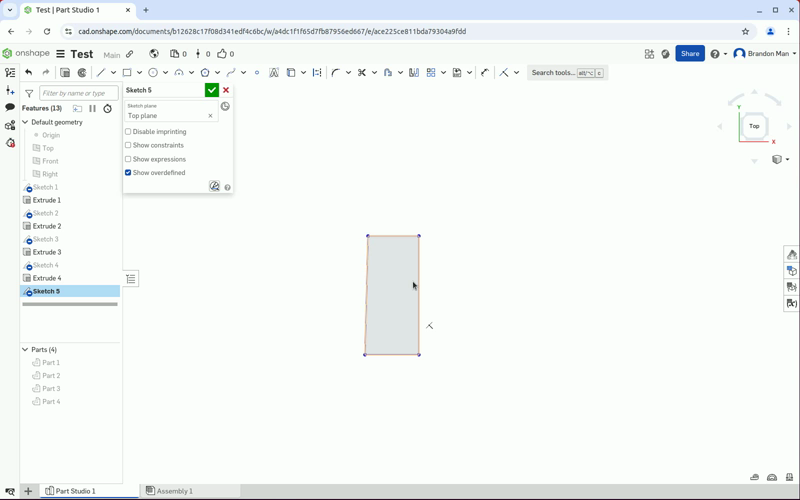
click(413, 281)
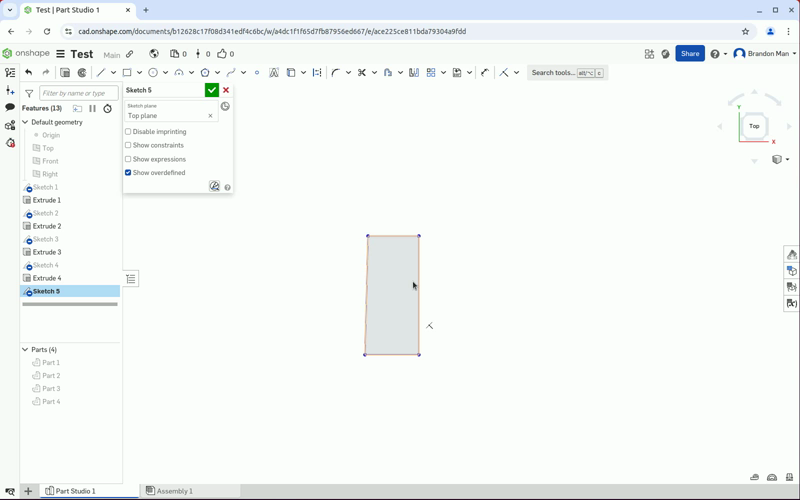
scroll(-6)
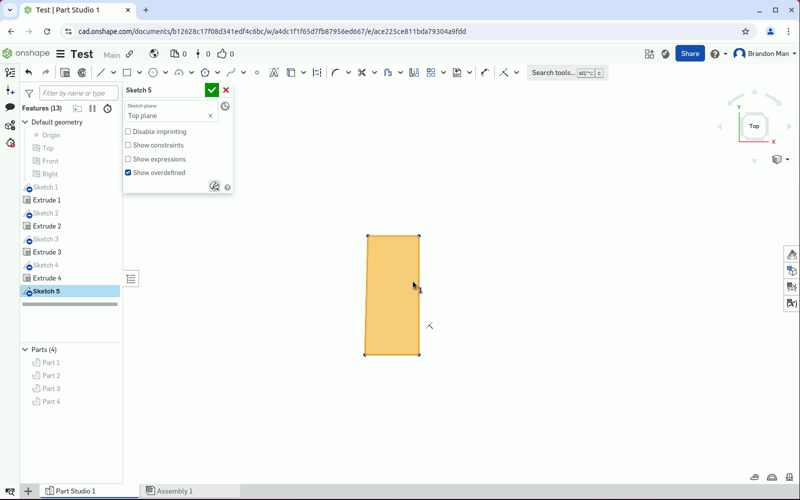
scroll(-6)
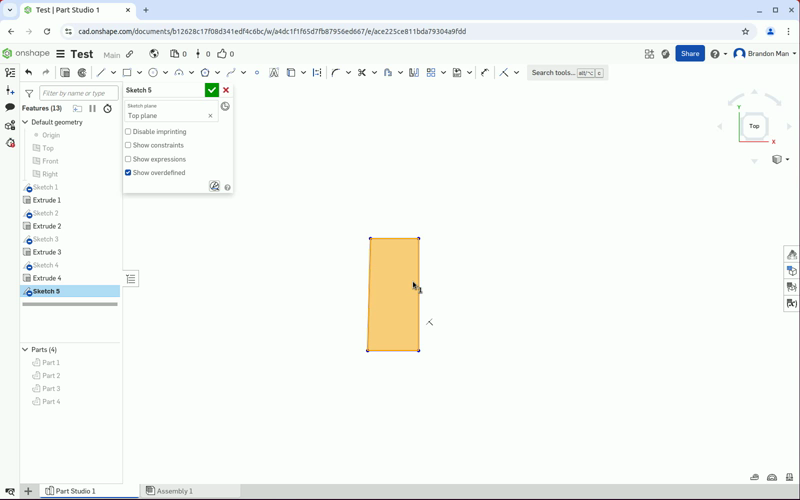
scroll(-6)
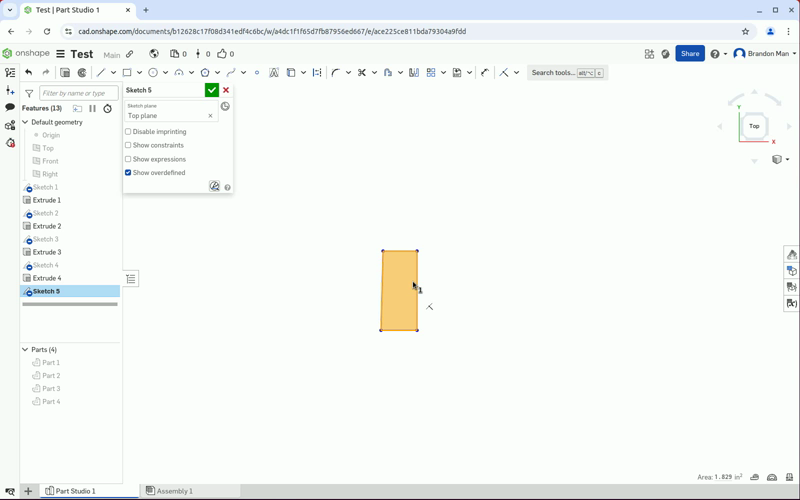
scroll(-6)
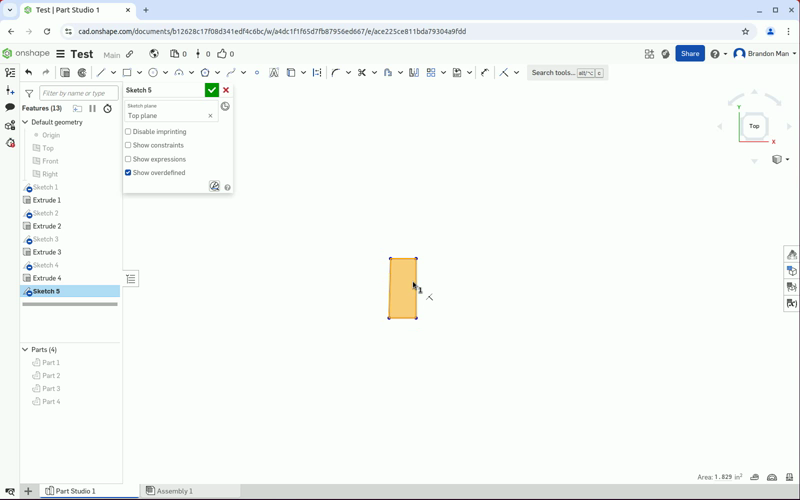
scroll(-6)
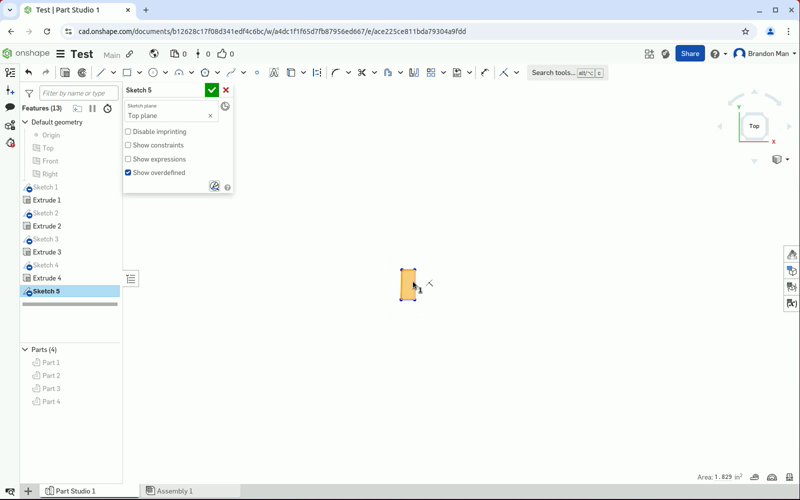
scroll(-6)
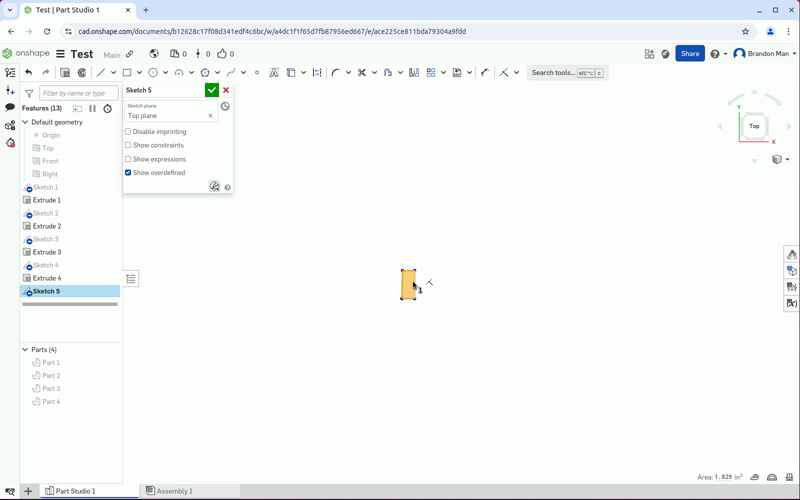
scroll(-6)
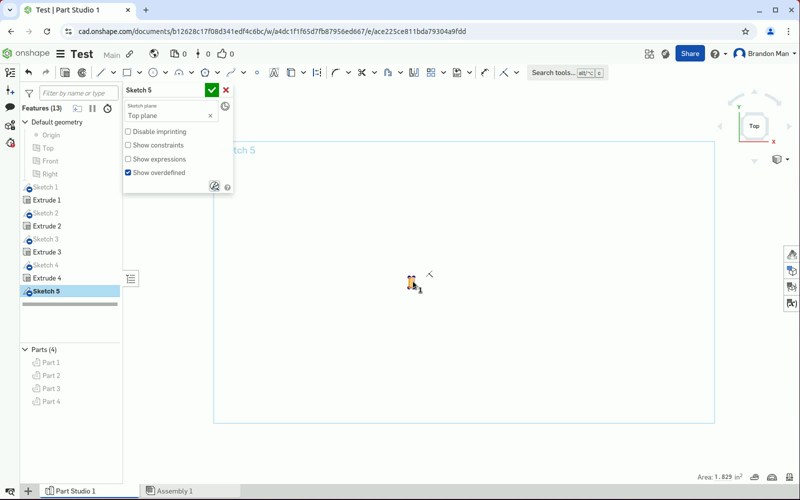
mouse_move(73, 352)
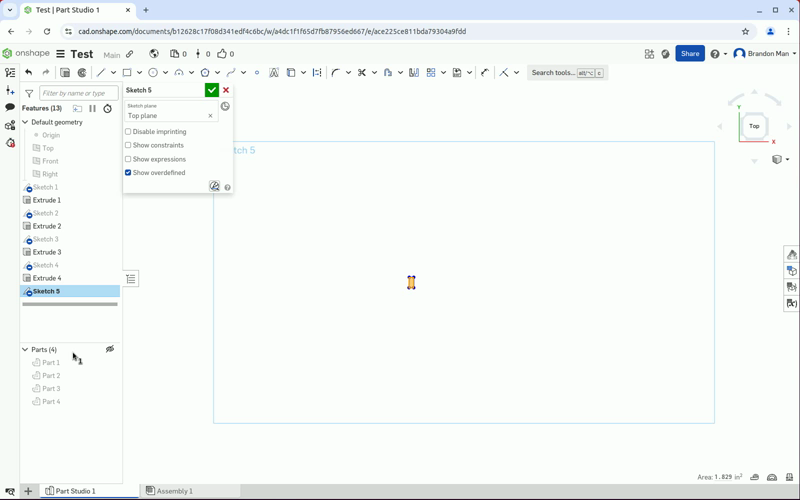
key(shift+y)
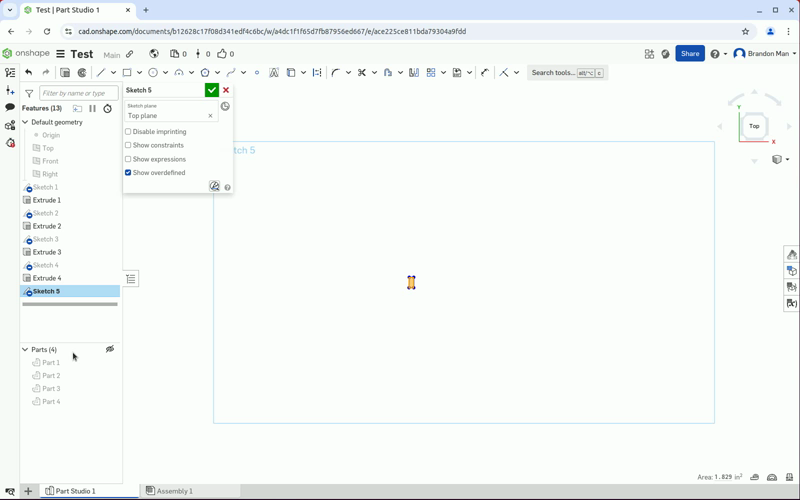
key(shift+e)
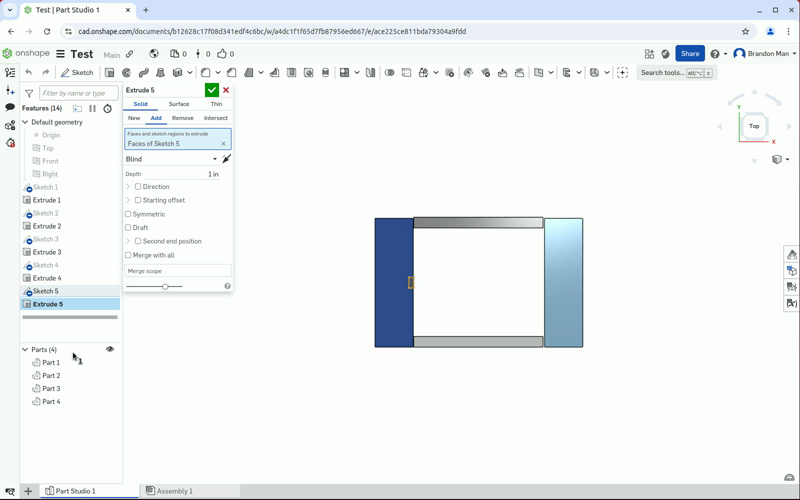
mouse_move(143, 106)
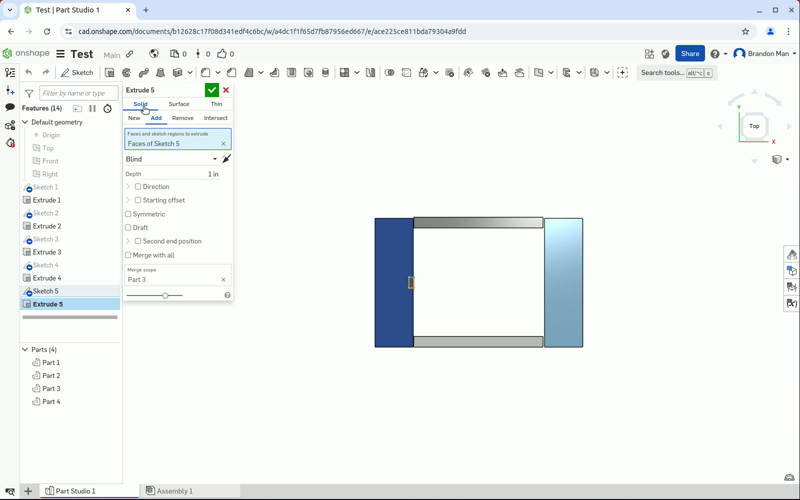
click(143, 106)
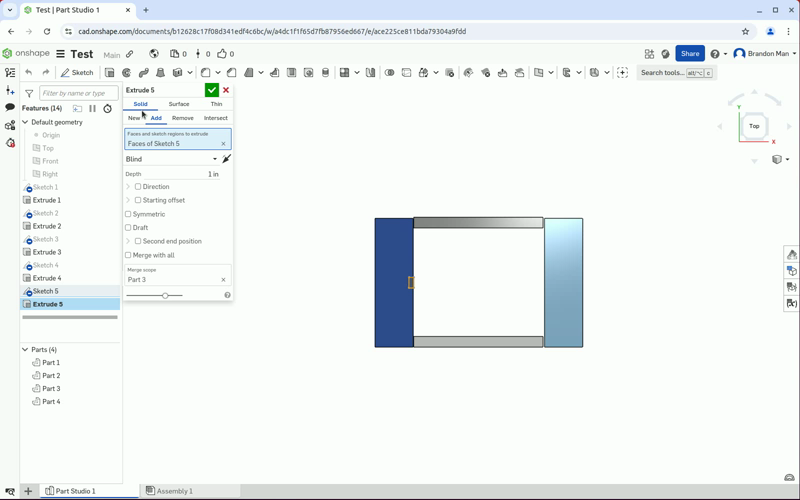
mouse_move(137, 120)
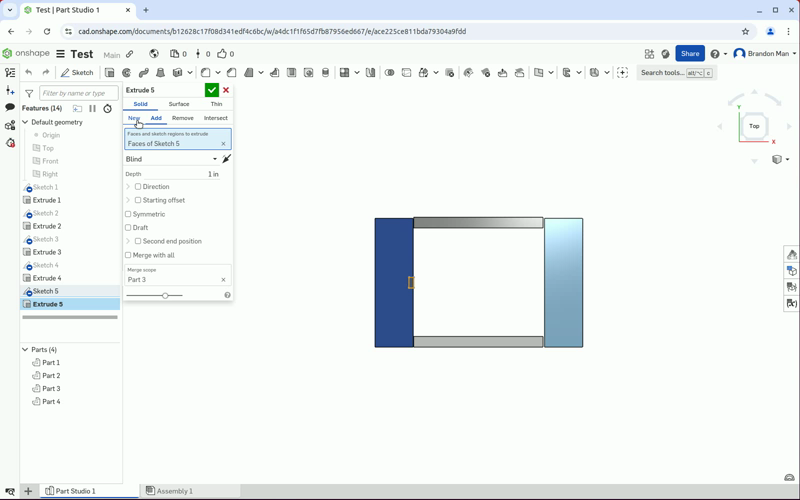
click(137, 120)
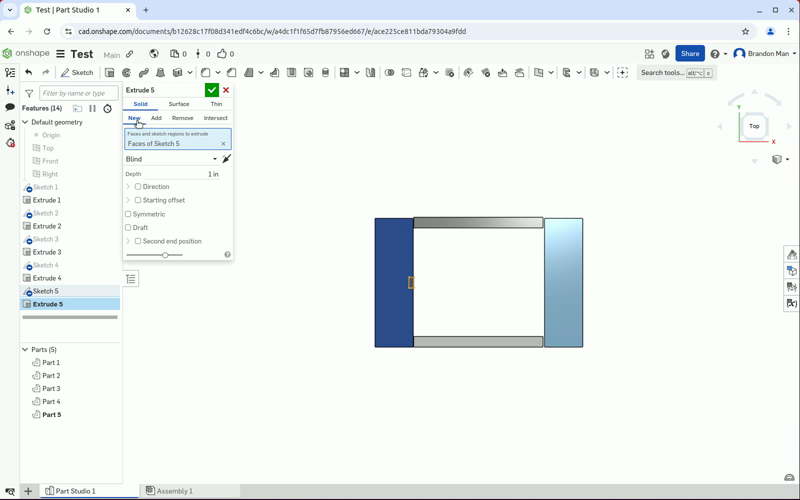
key(tab, 4)
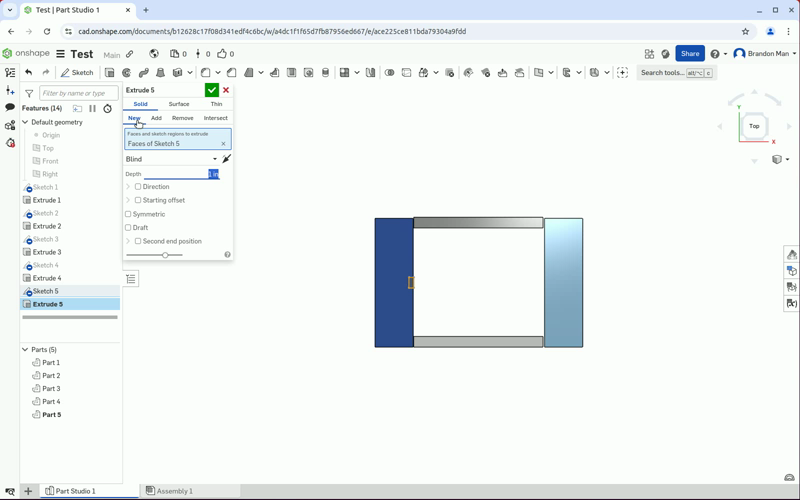
text(10.11)
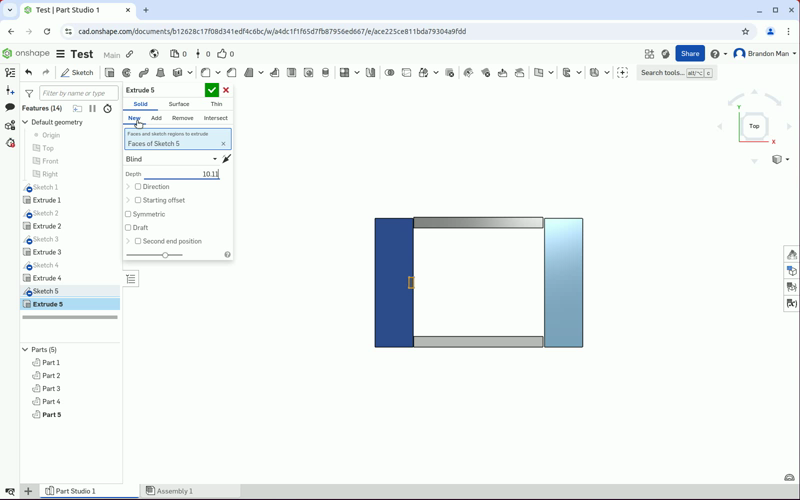
key(enter)
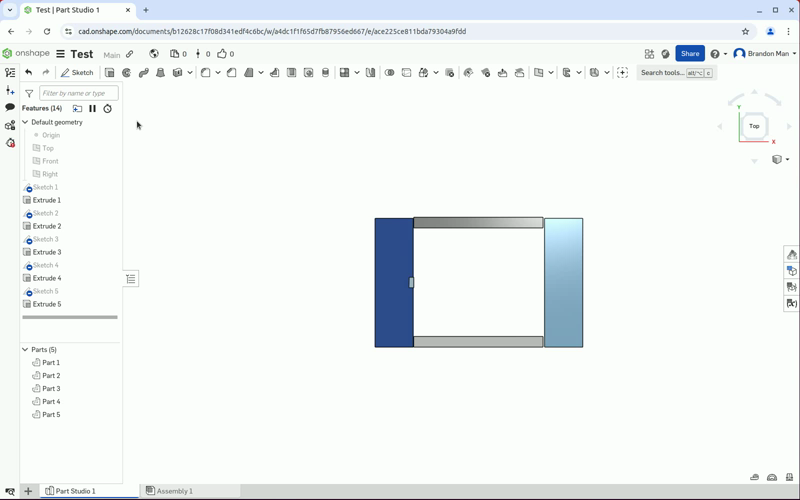
key(shift+h)
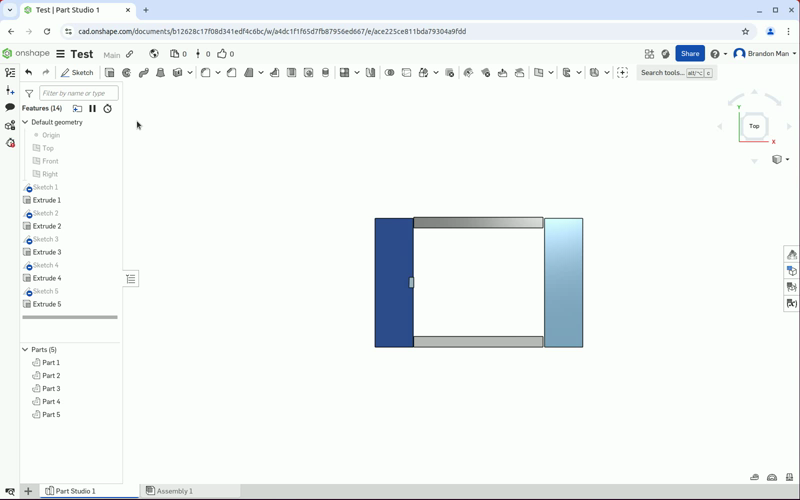
key(shift+h)
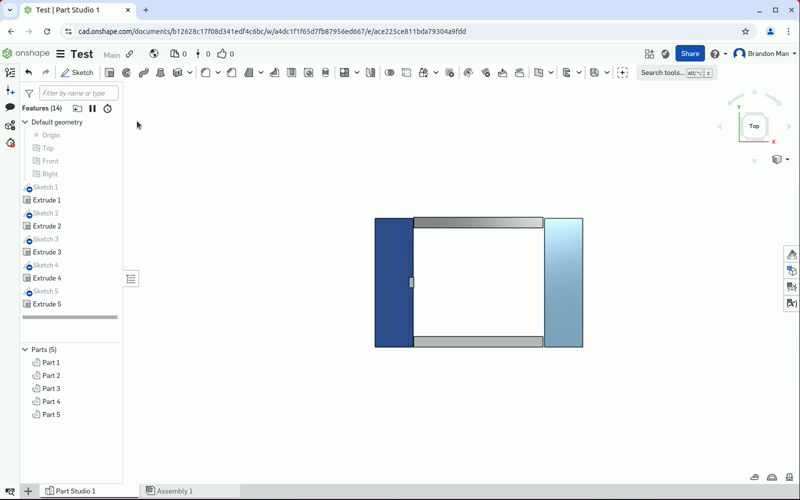
mouse_move(73, 189)
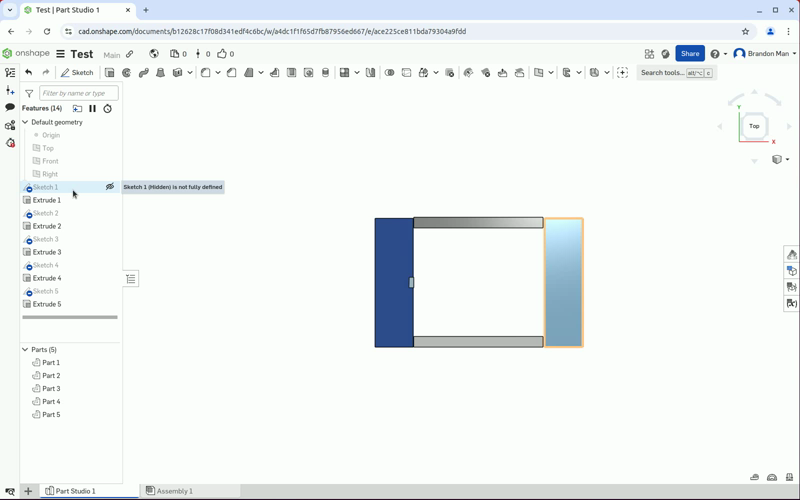
click(73, 189)
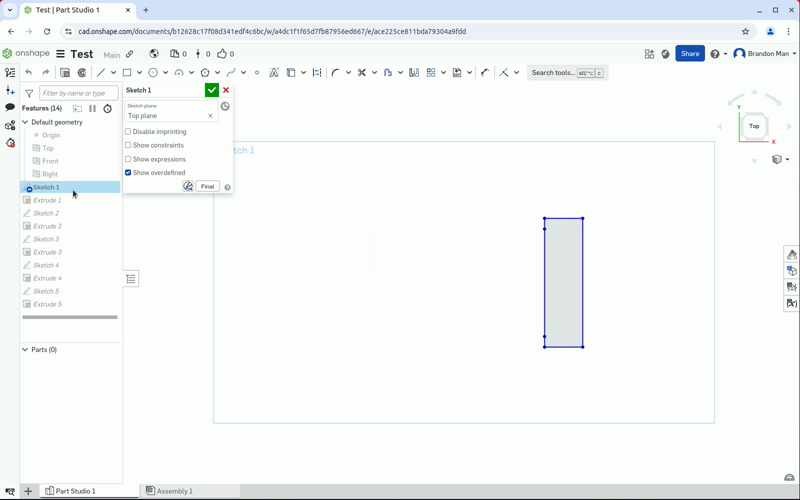
mouse_move(229, 92)
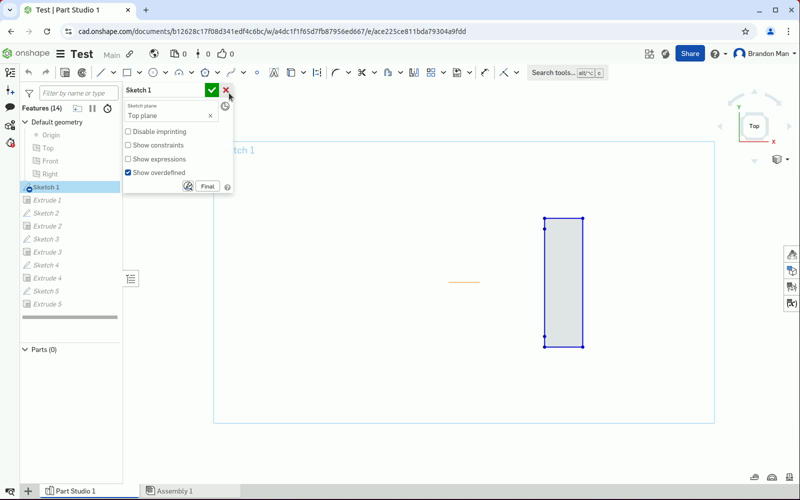
click(229, 92)
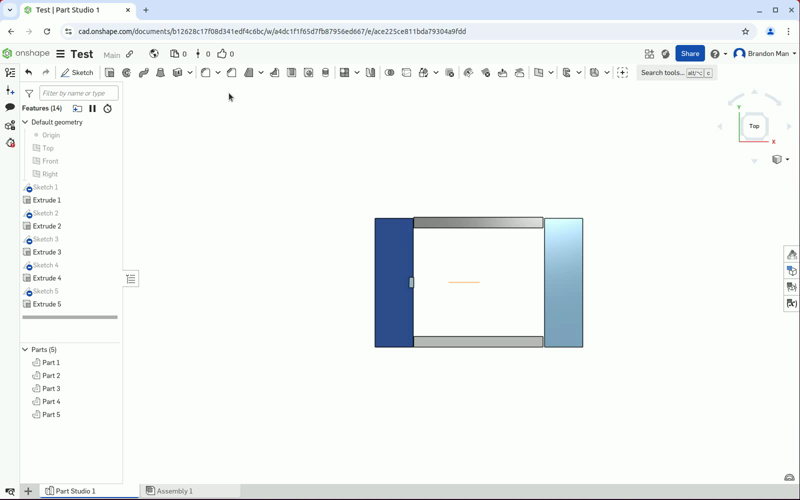
mouse_move(541, 75)
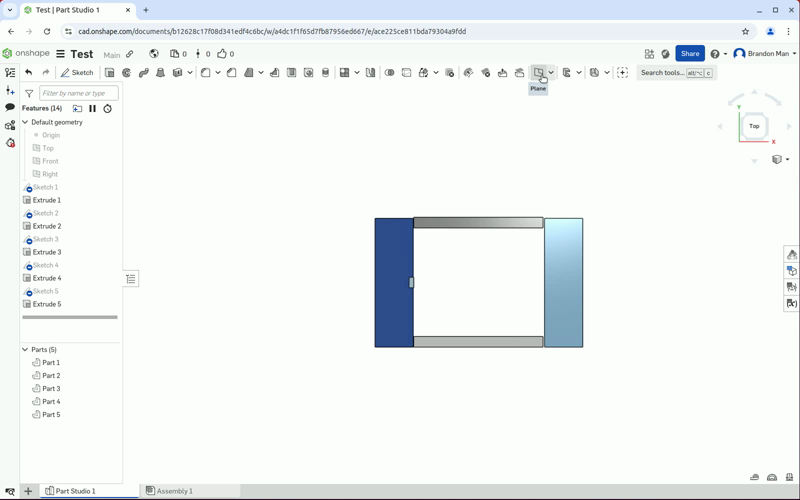
click(541, 75)
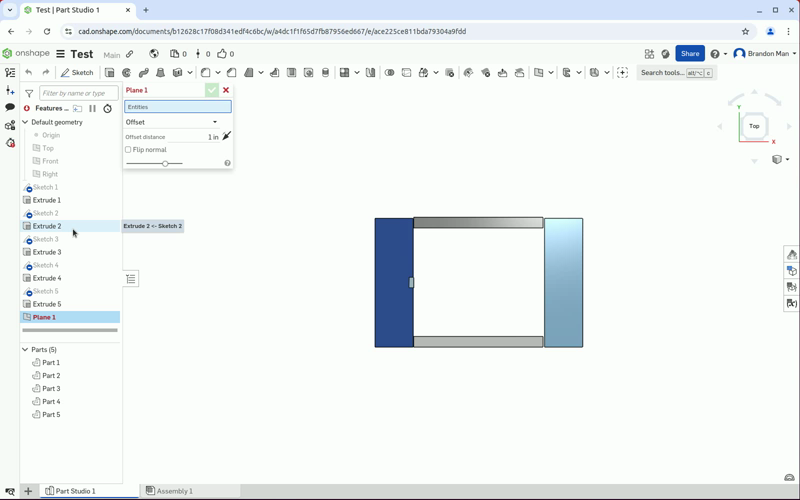
scroll(3)
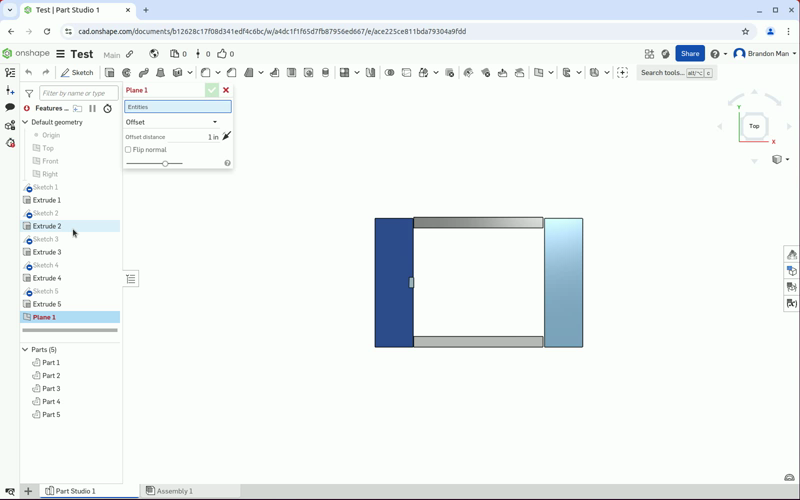
mouse_move(73, 150)
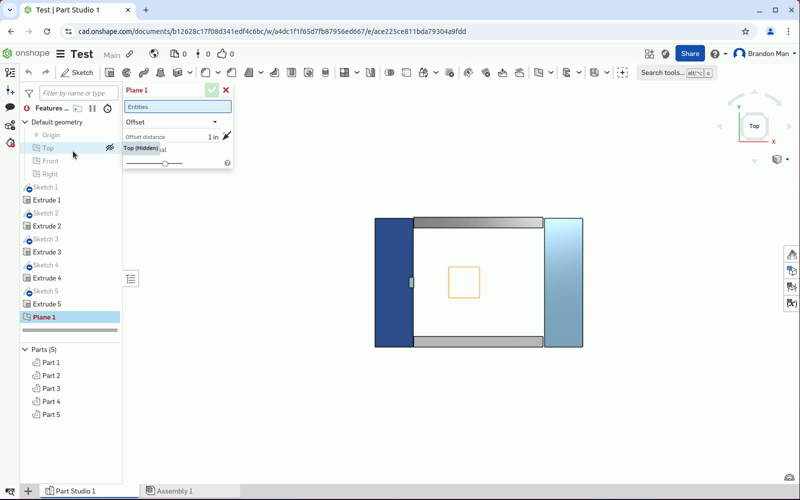
click(73, 150)
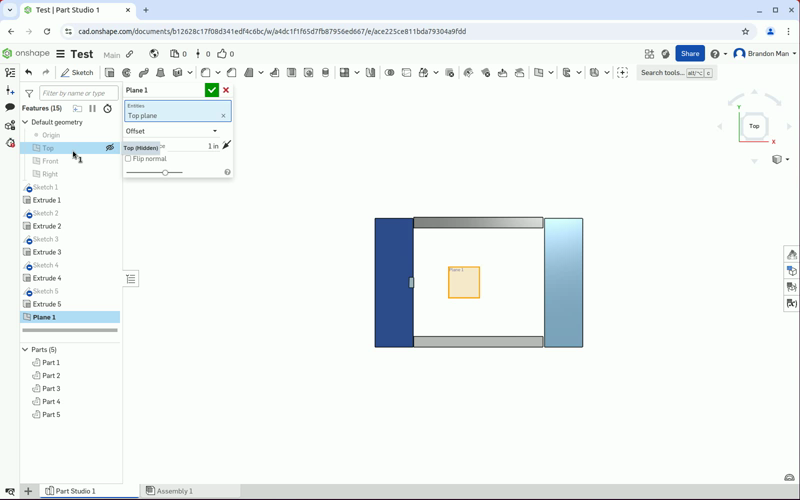
key(tab, 2)
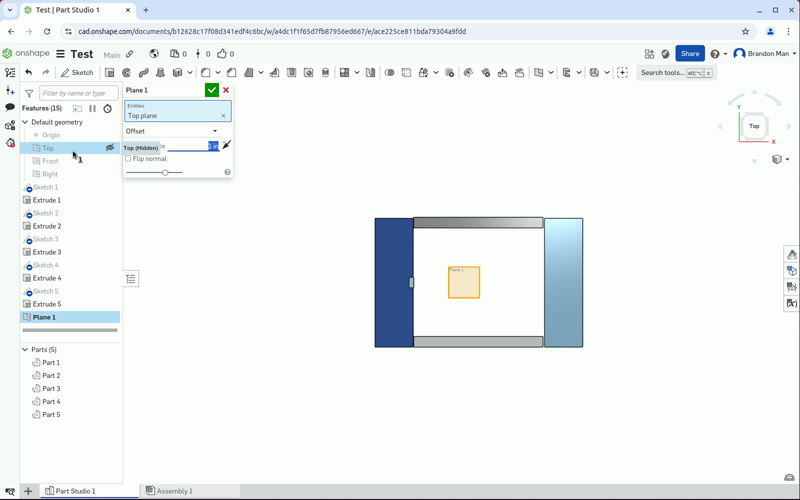
text(5.053)
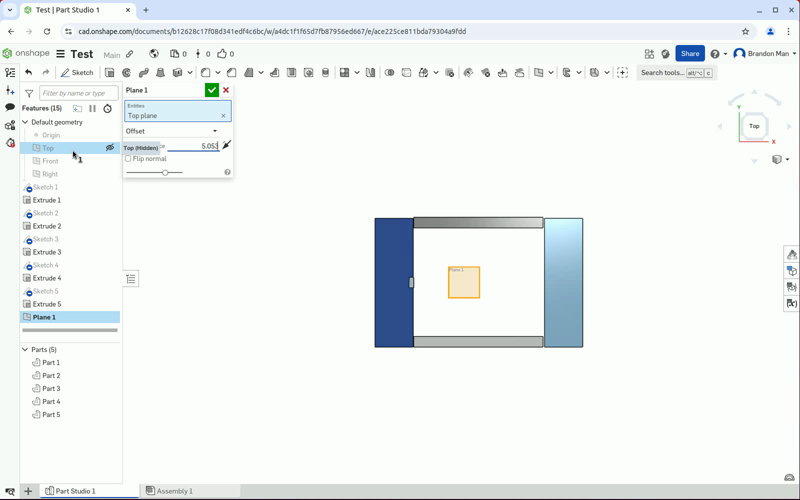
key(enter, 2)
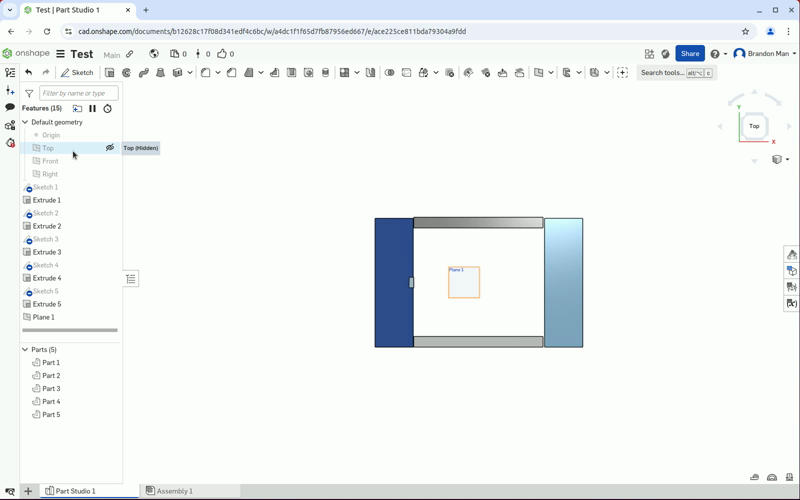
key(shift+s)
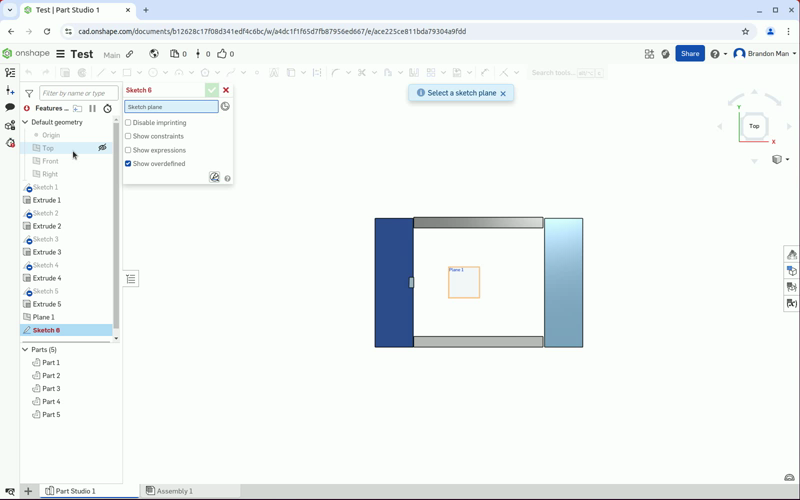
mouse_move(69, 319)
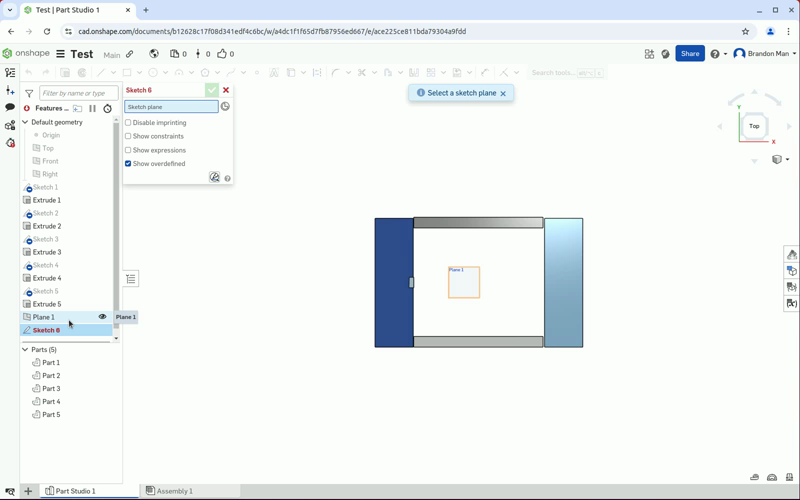
click(69, 319)
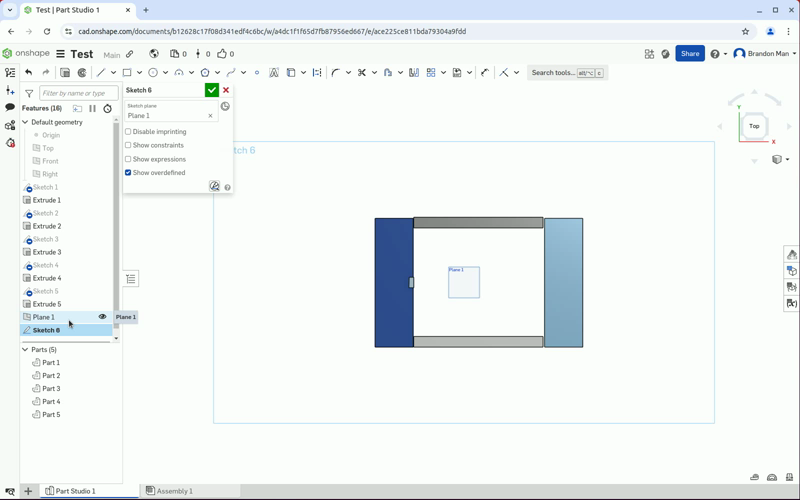
mouse_move(73, 352)
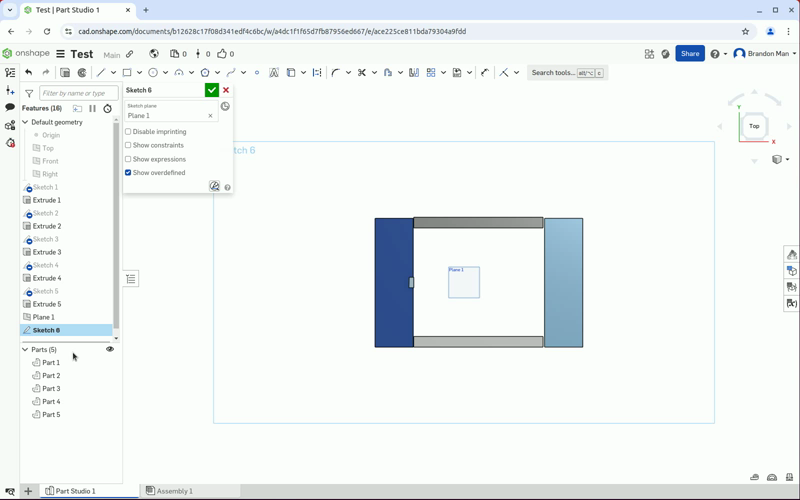
key(y)
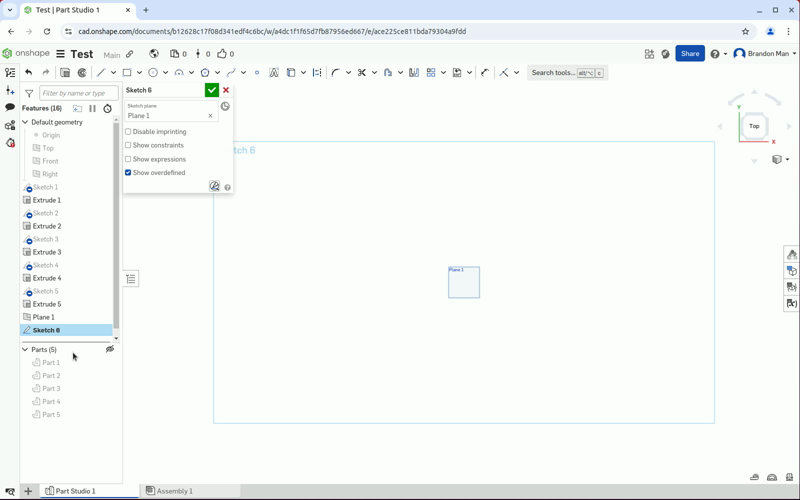
key(l)
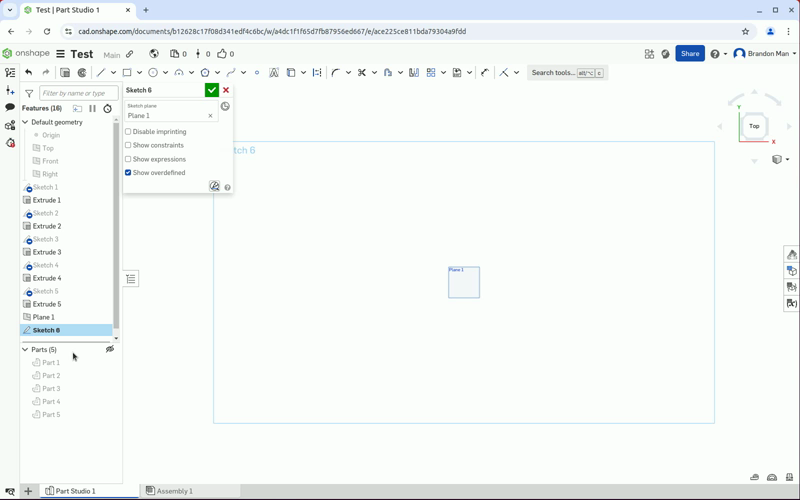
key_down(shift)
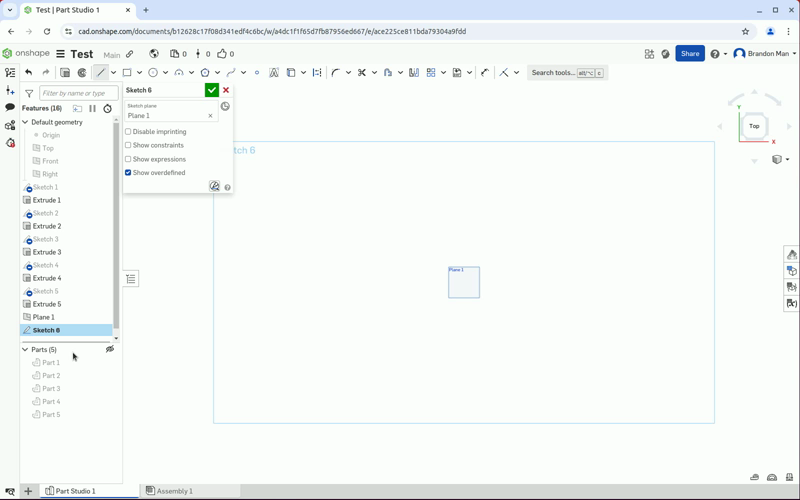
mouse_move(537, 286)
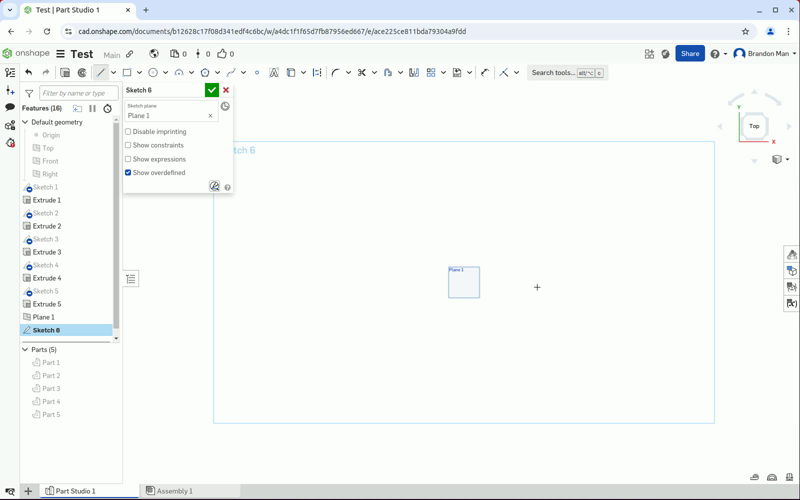
click(537, 286)
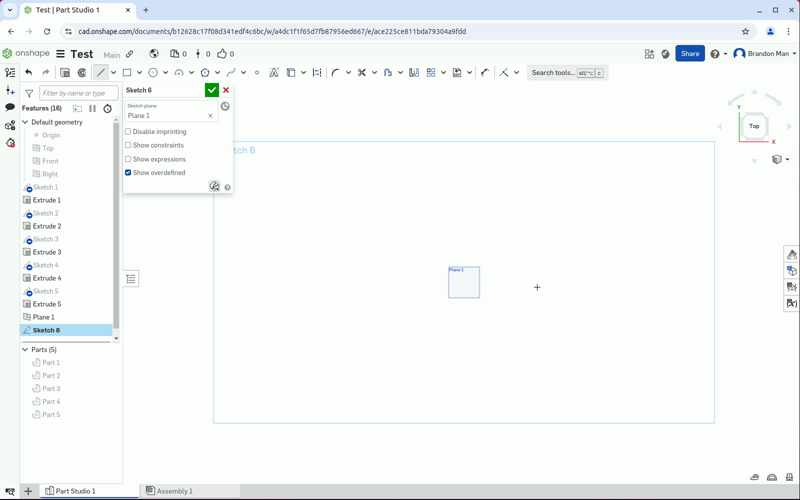
key_up(shift)
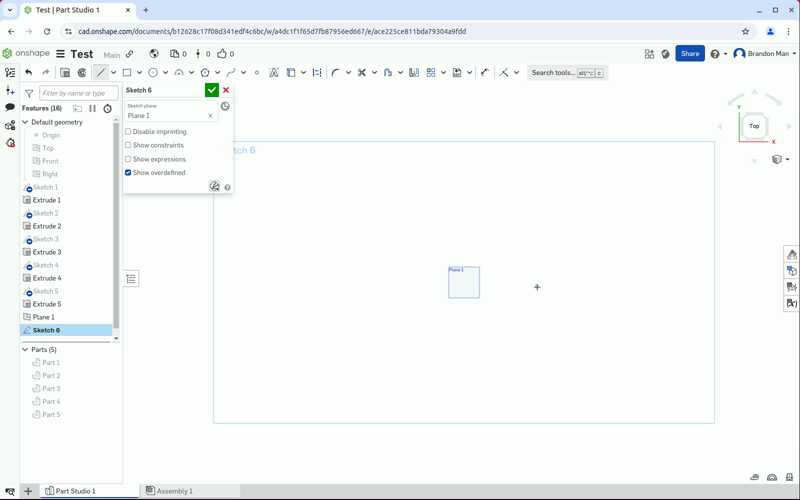
key_down(shift)
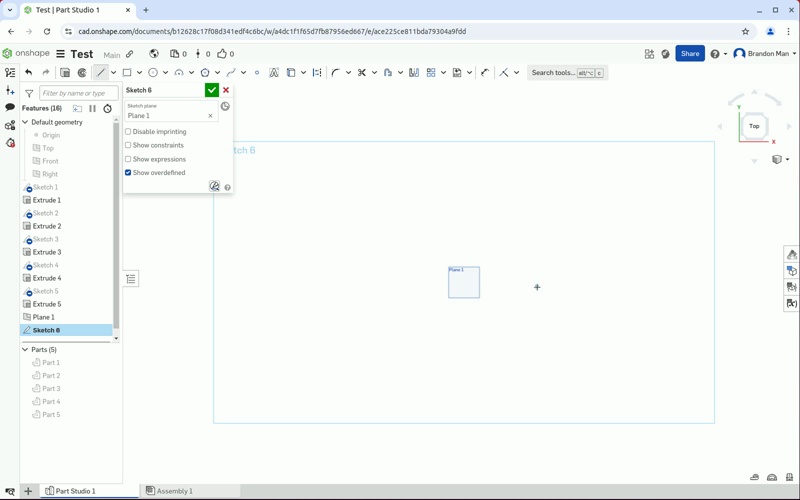
mouse_move(567, 286)
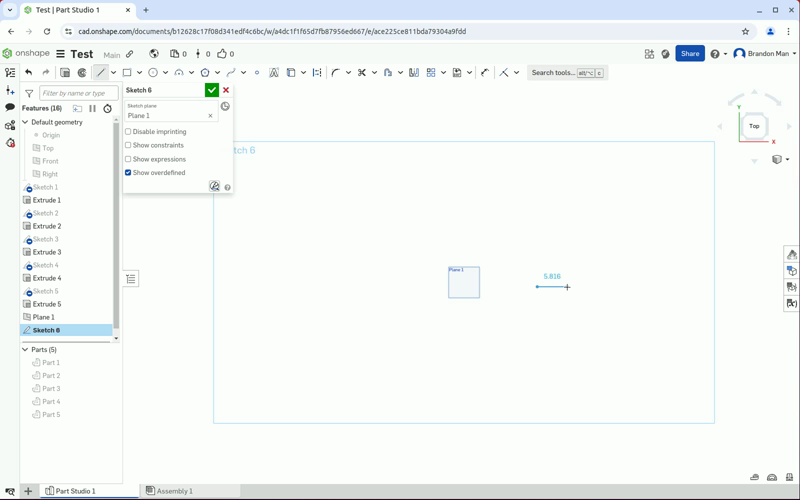
mouse_move(541, 286)
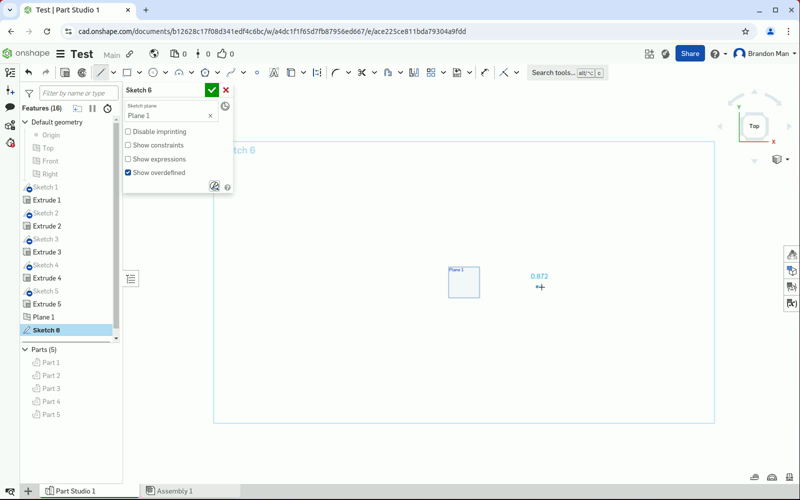
scroll(6)
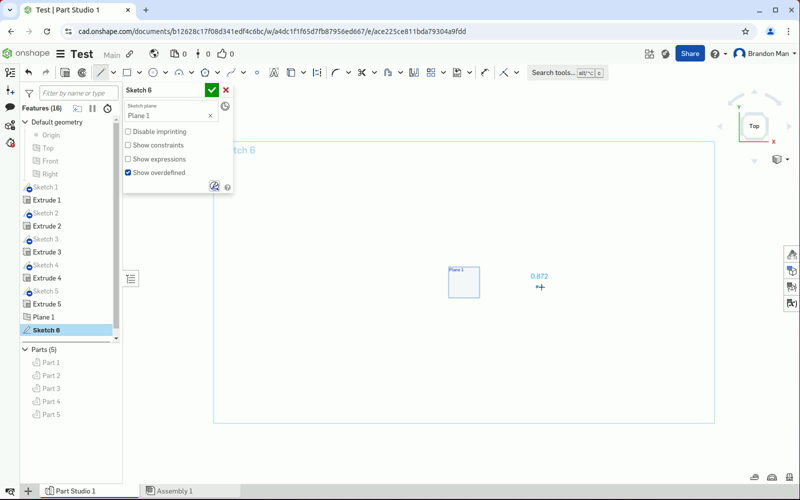
scroll(6)
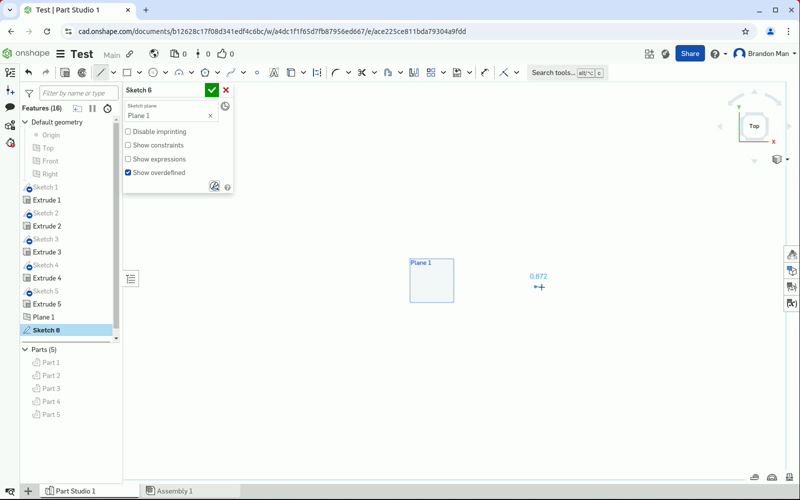
scroll(6)
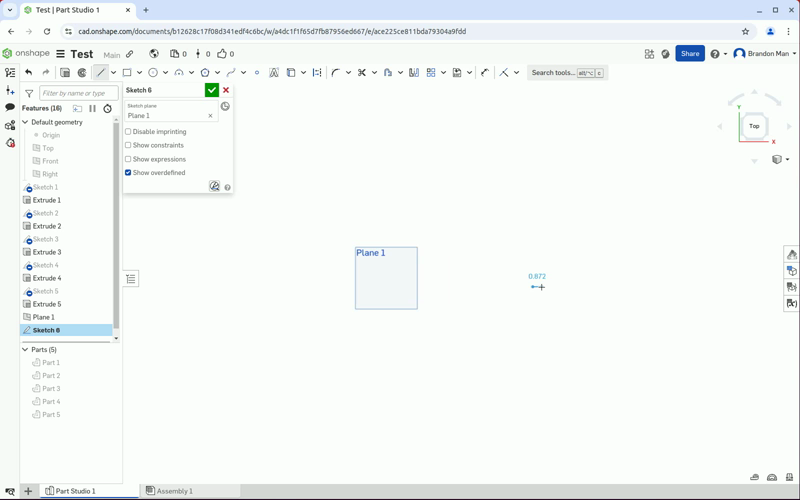
scroll(6)
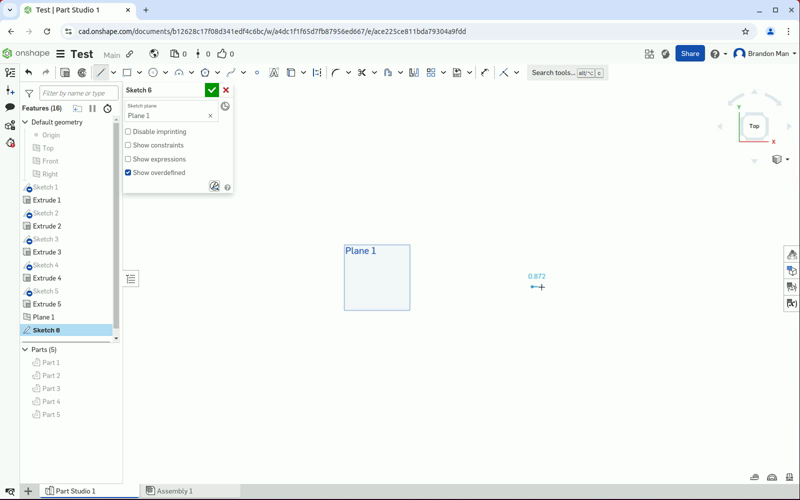
scroll(6)
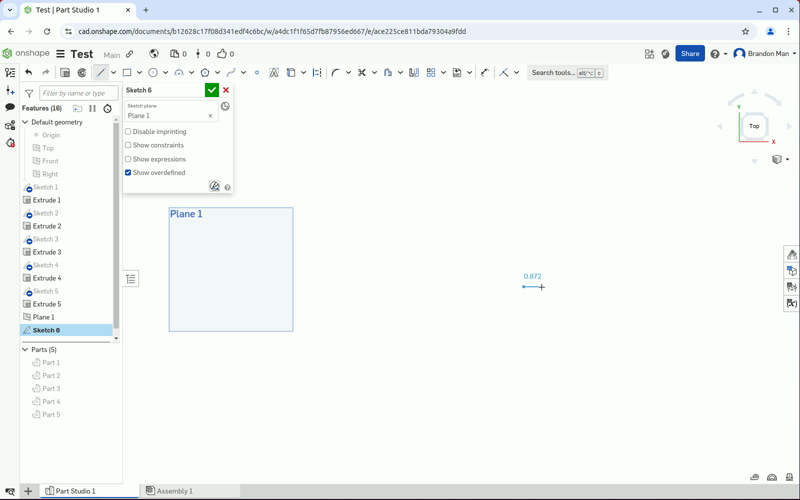
scroll(6)
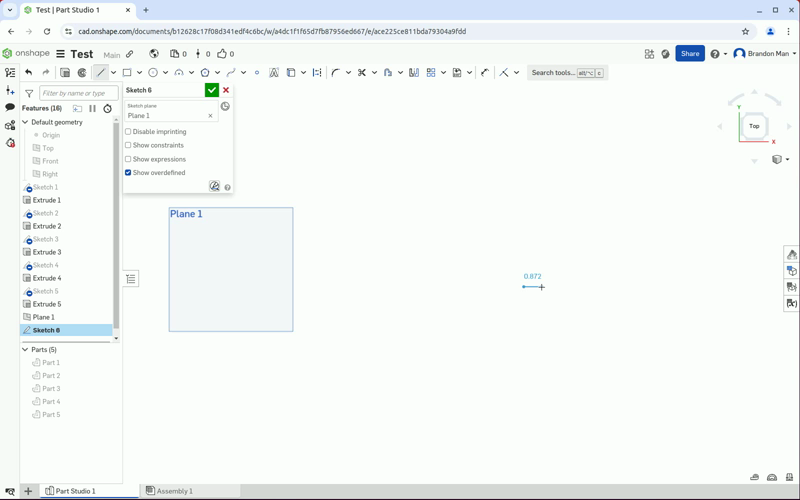
scroll(6)
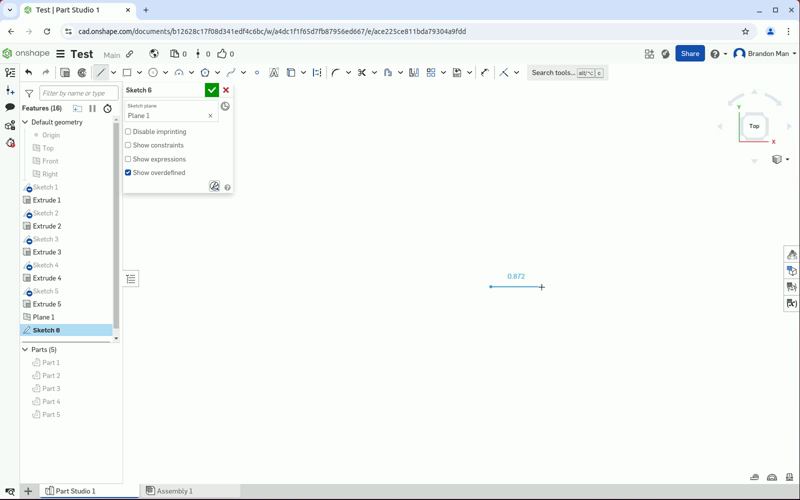
click(541, 286)
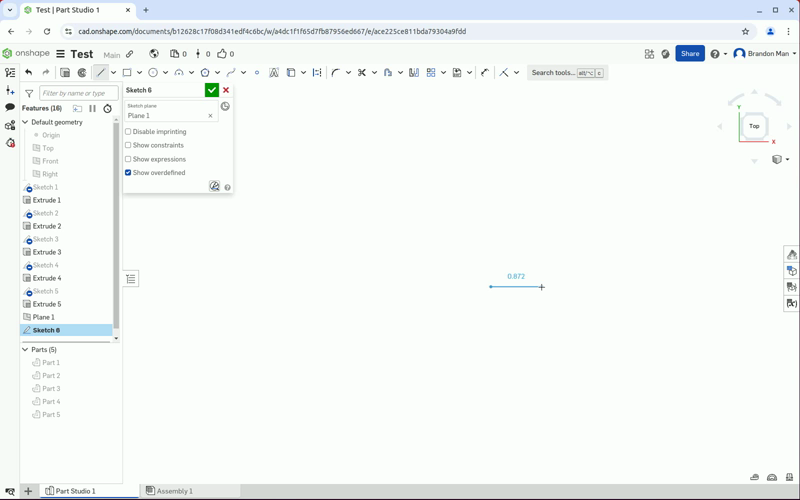
scroll(-6)
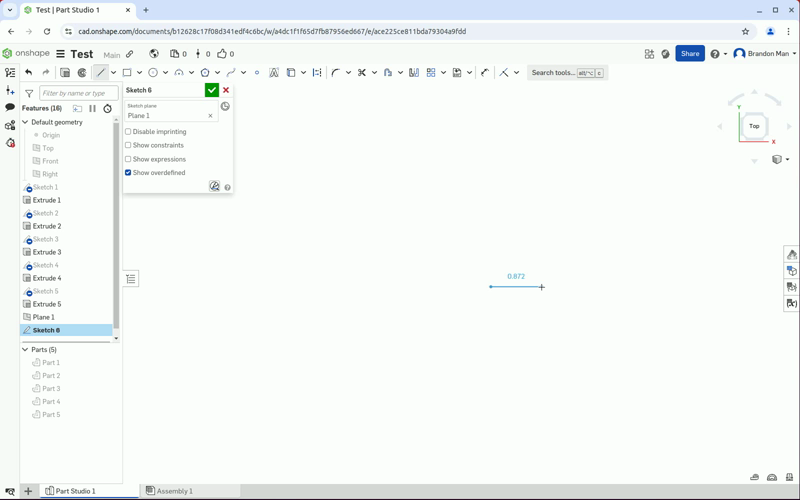
scroll(-6)
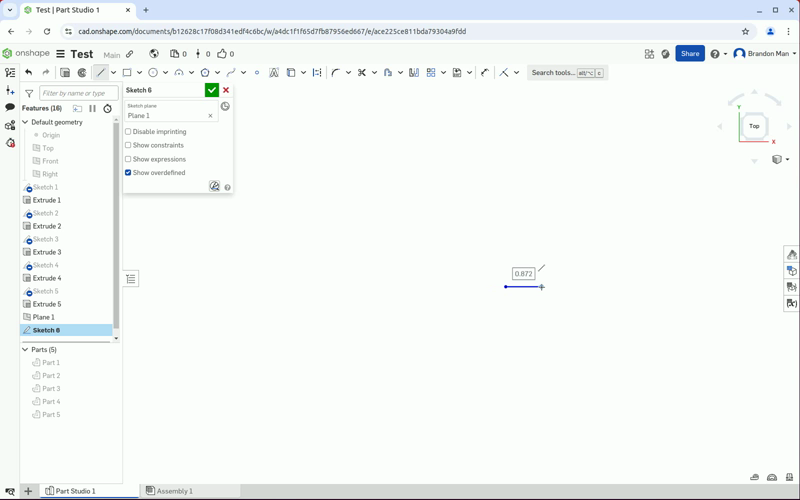
scroll(-6)
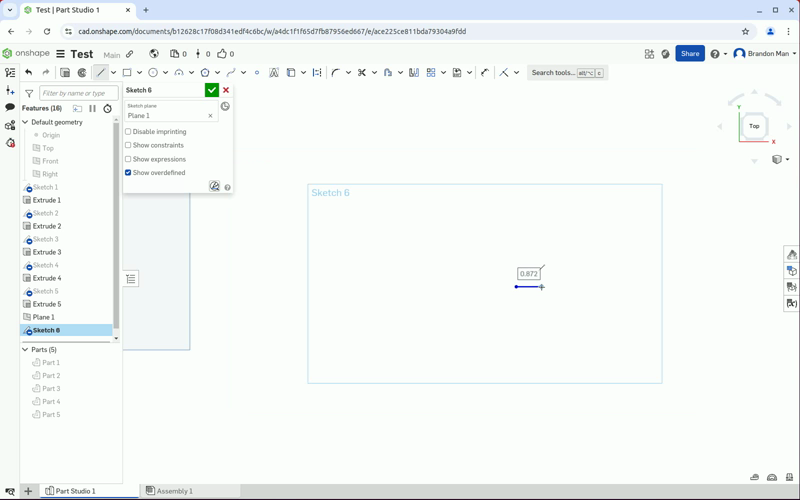
scroll(-6)
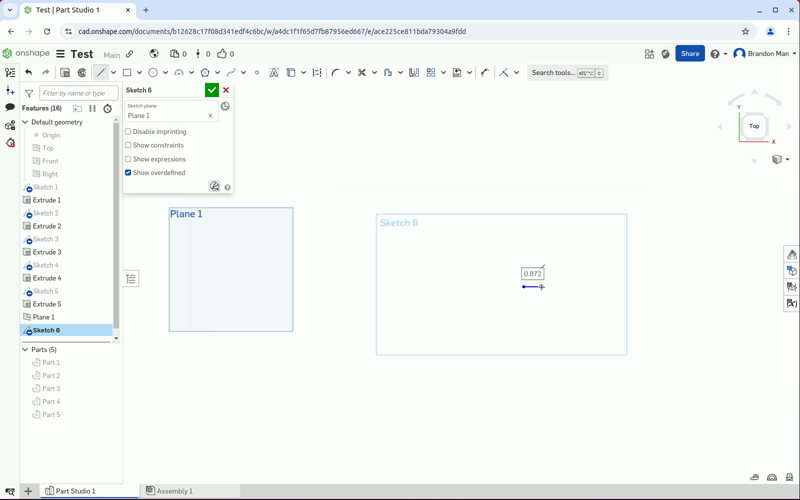
scroll(-6)
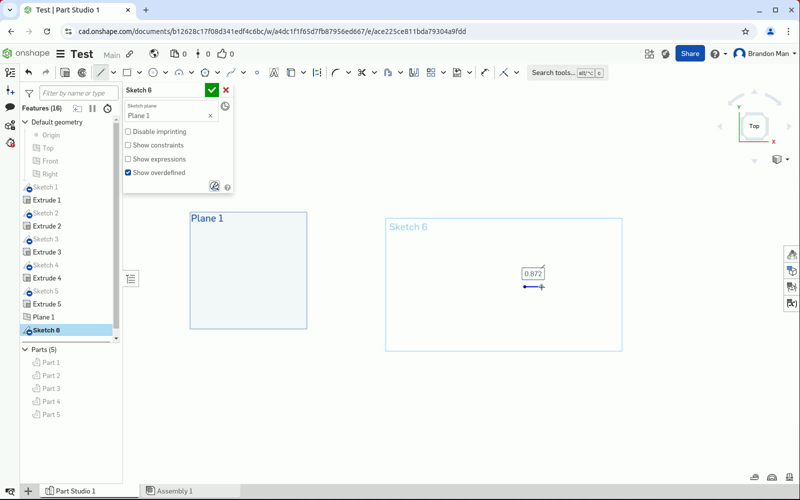
scroll(-6)
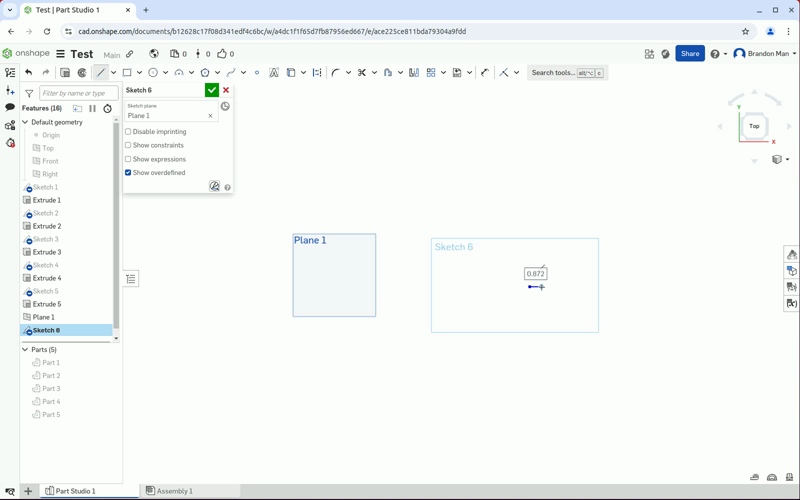
scroll(-6)
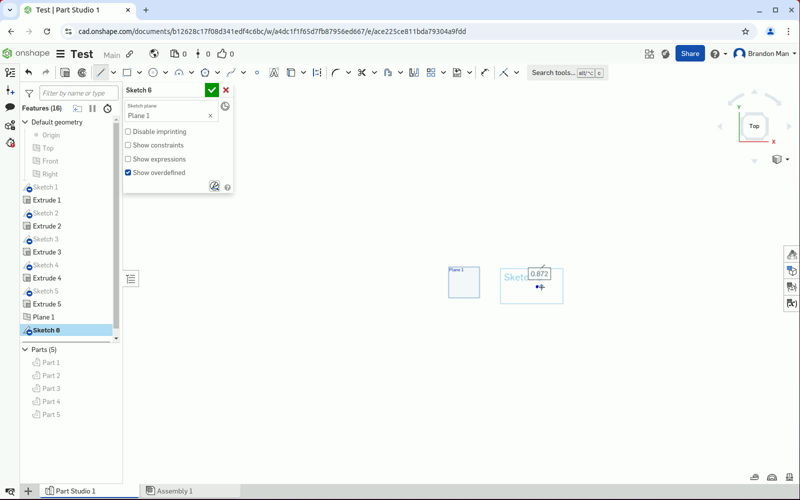
key_up(shift)
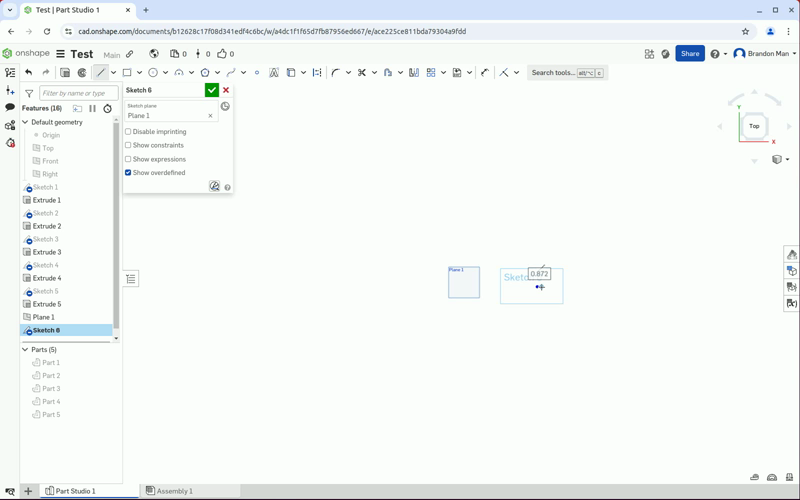
key_down(shift)
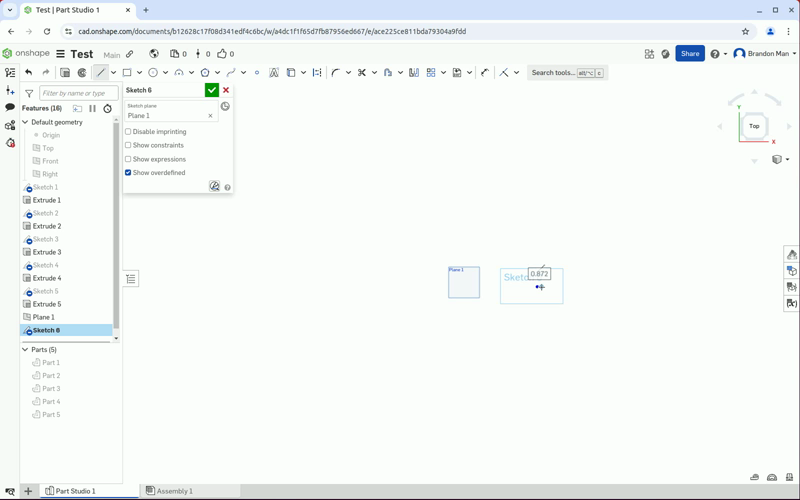
mouse_move(571, 286)
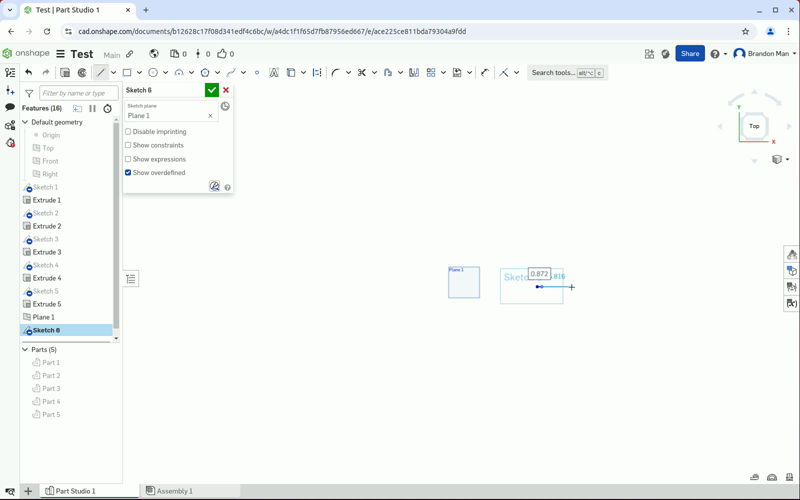
mouse_move(541, 276)
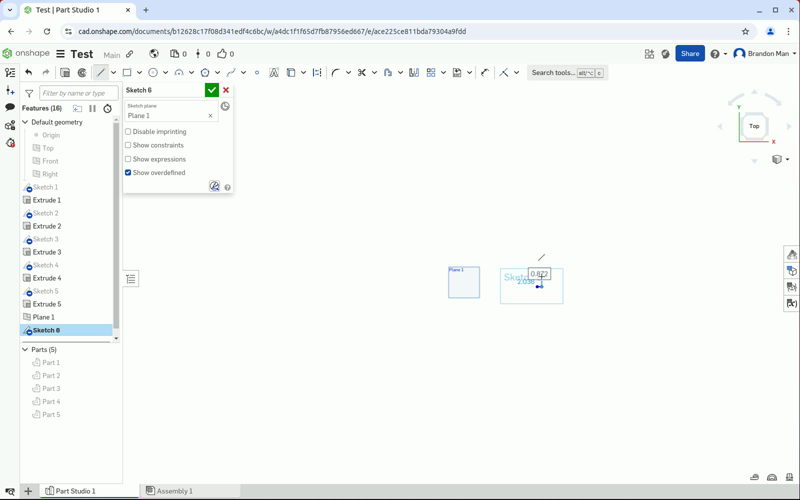
click(541, 276)
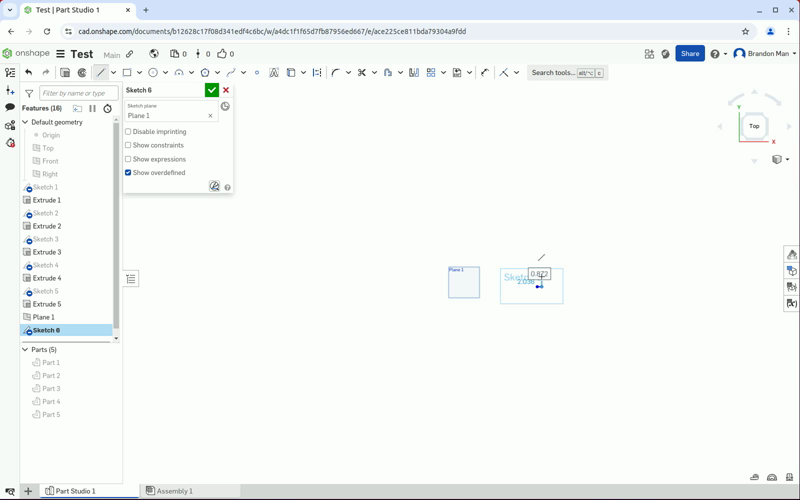
key_up(shift)
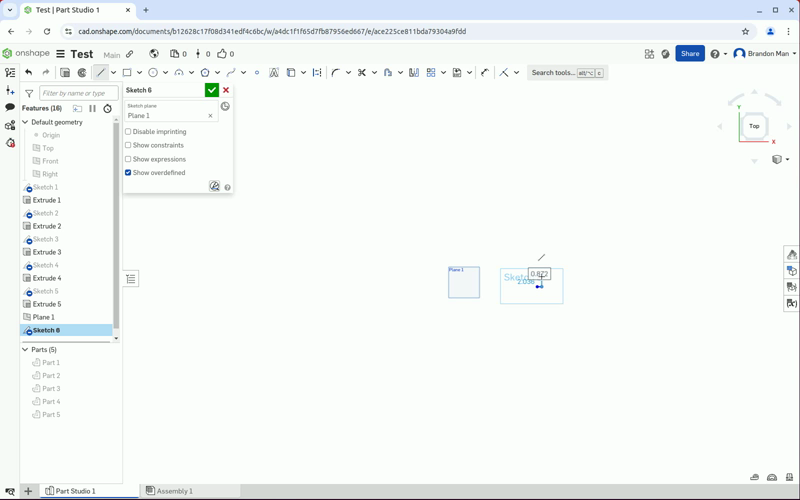
key_down(shift)
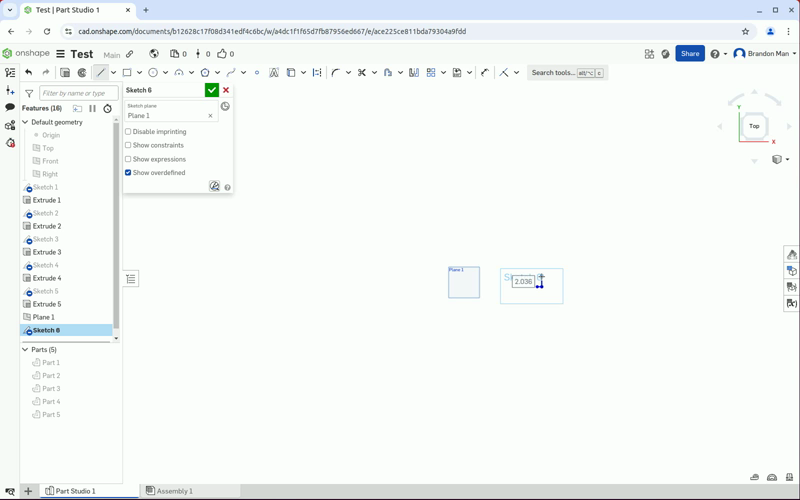
mouse_move(571, 276)
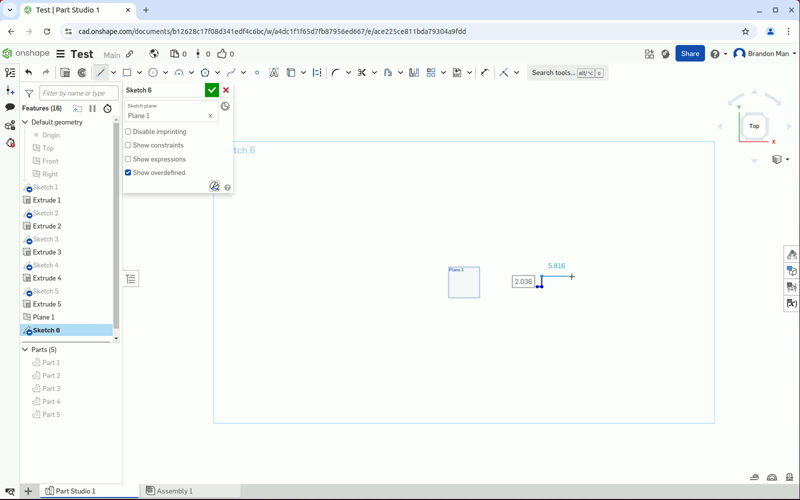
mouse_move(537, 276)
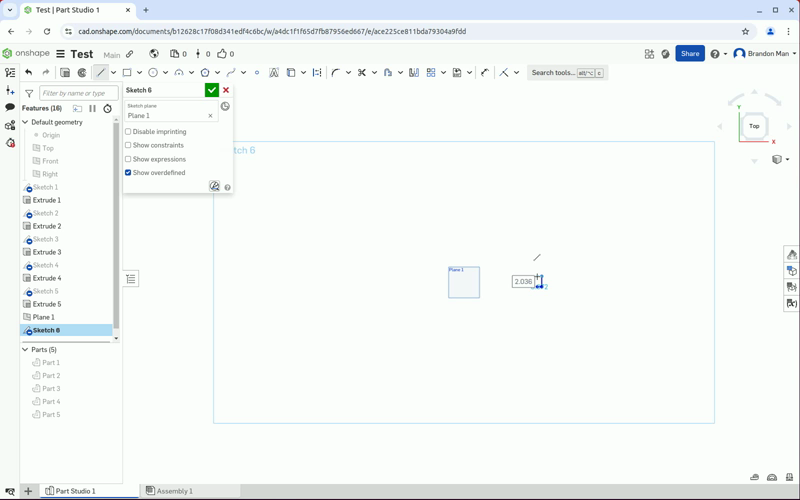
scroll(6)
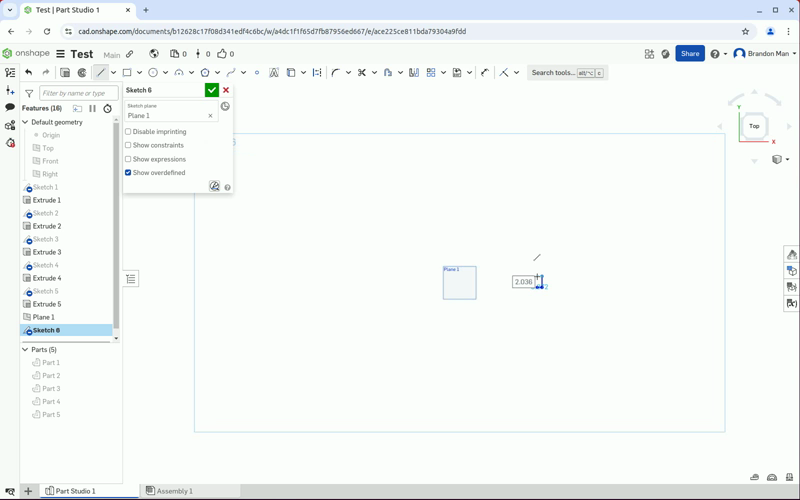
scroll(6)
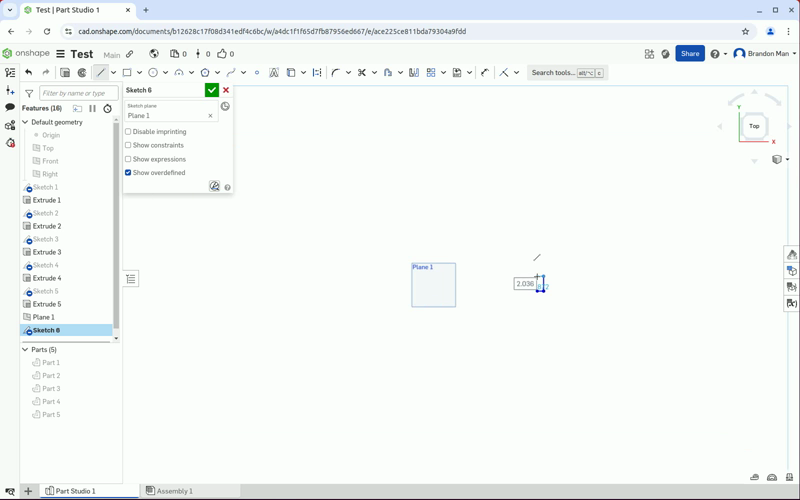
scroll(6)
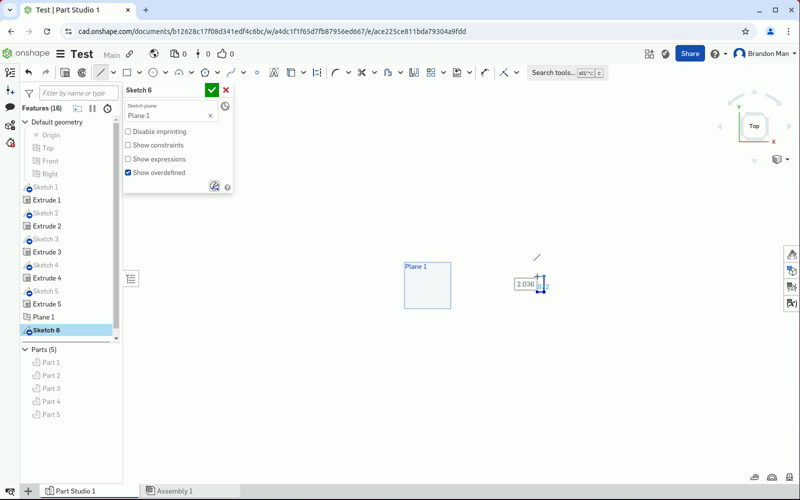
scroll(6)
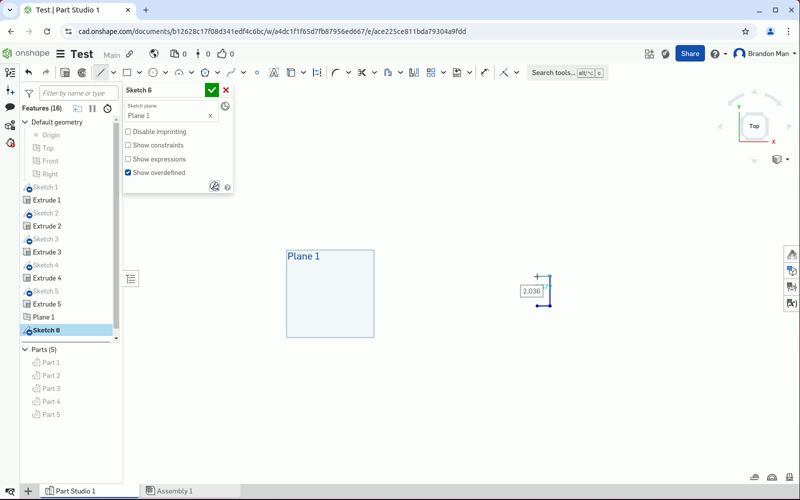
scroll(6)
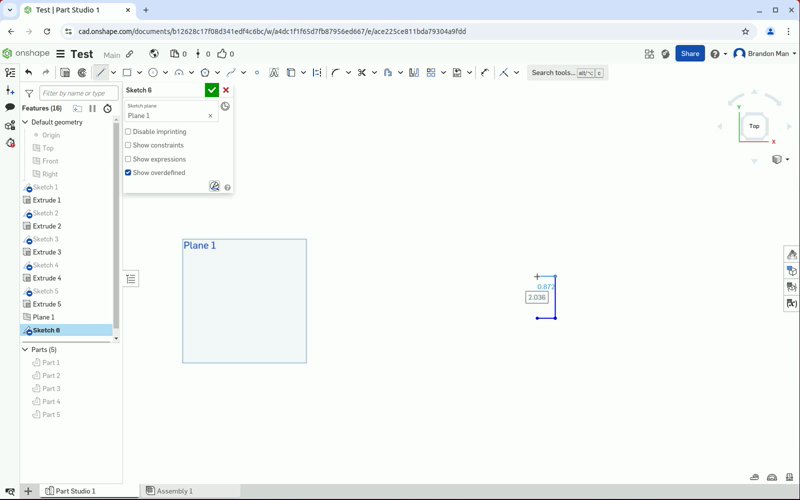
scroll(6)
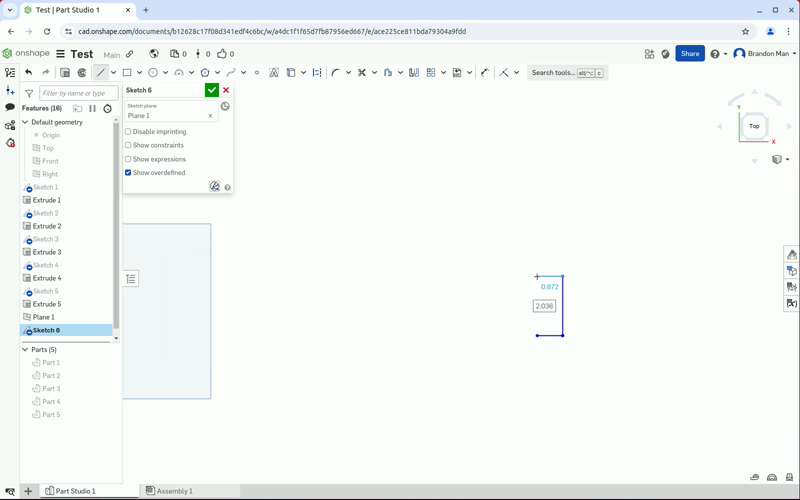
scroll(6)
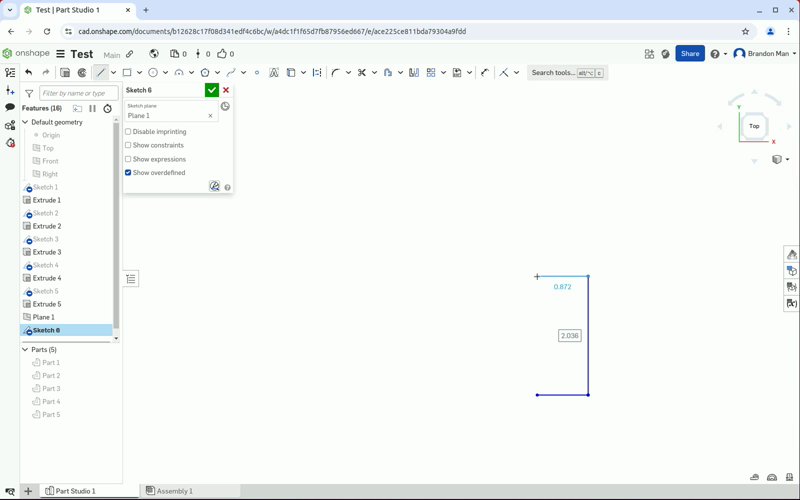
click(537, 276)
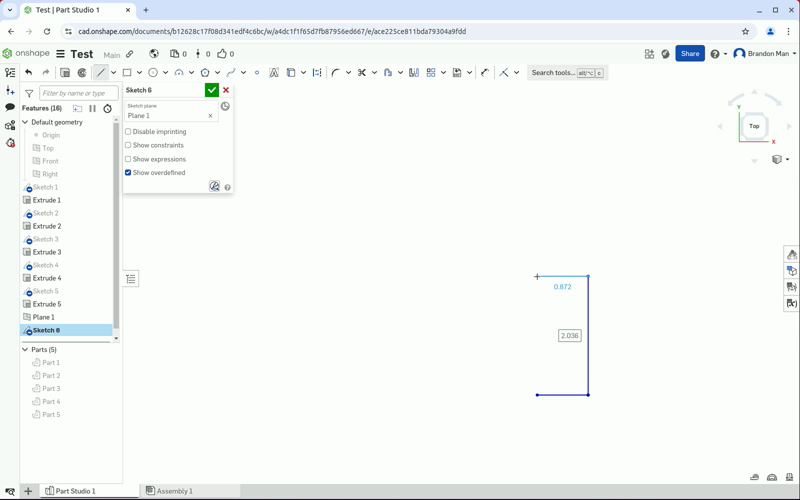
scroll(-6)
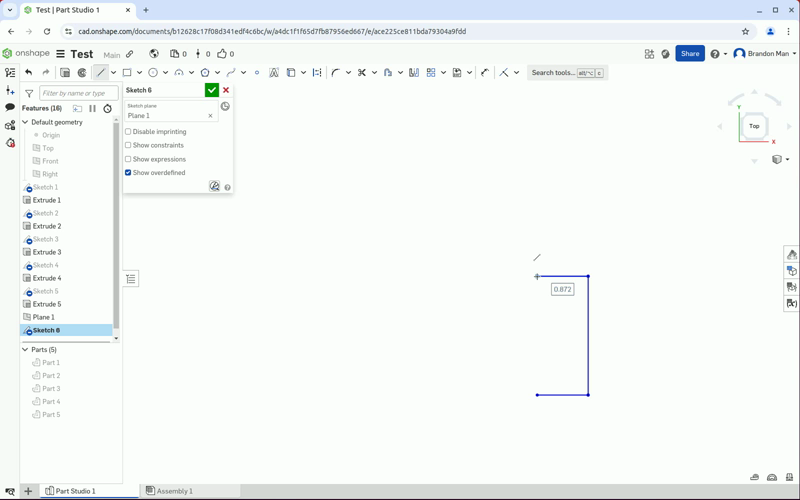
scroll(-6)
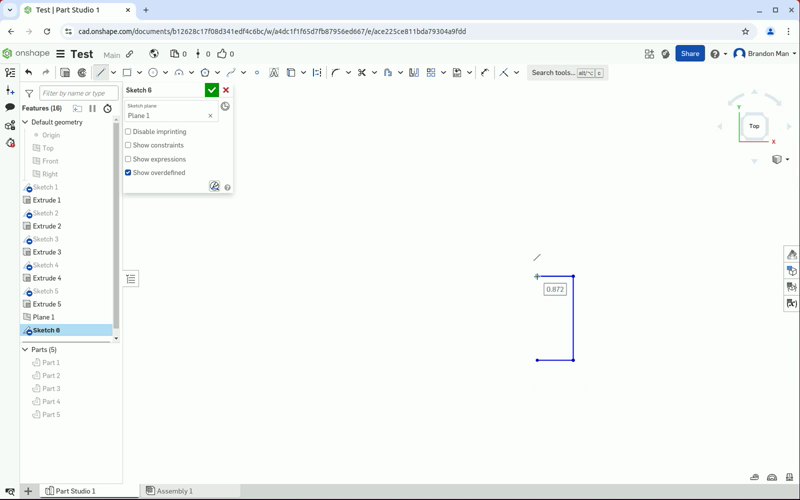
scroll(-6)
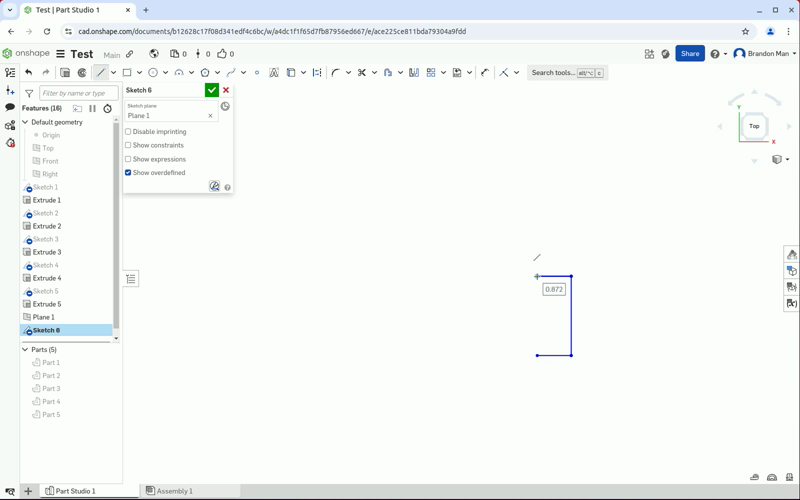
scroll(-6)
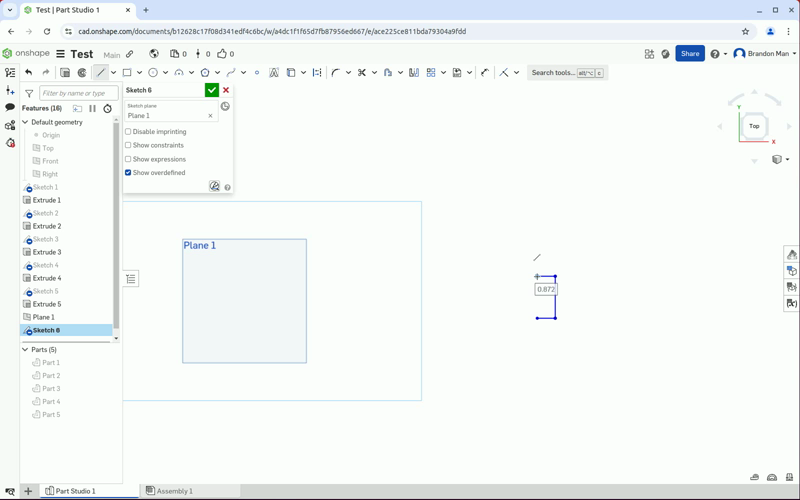
scroll(-6)
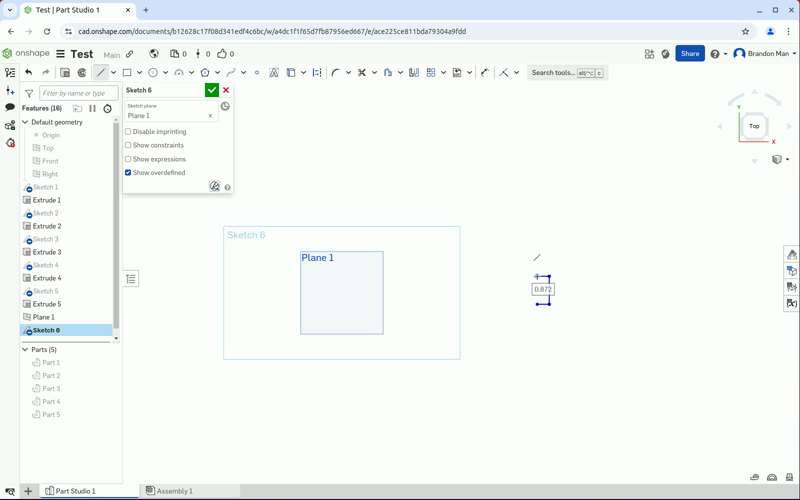
scroll(-6)
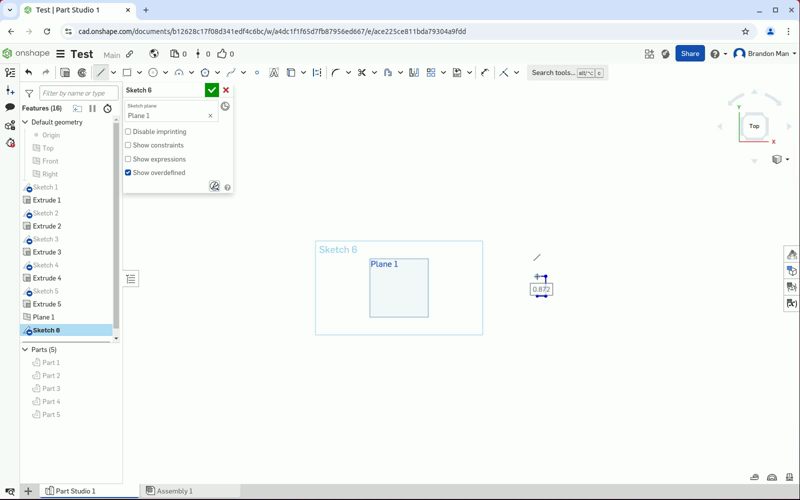
scroll(-6)
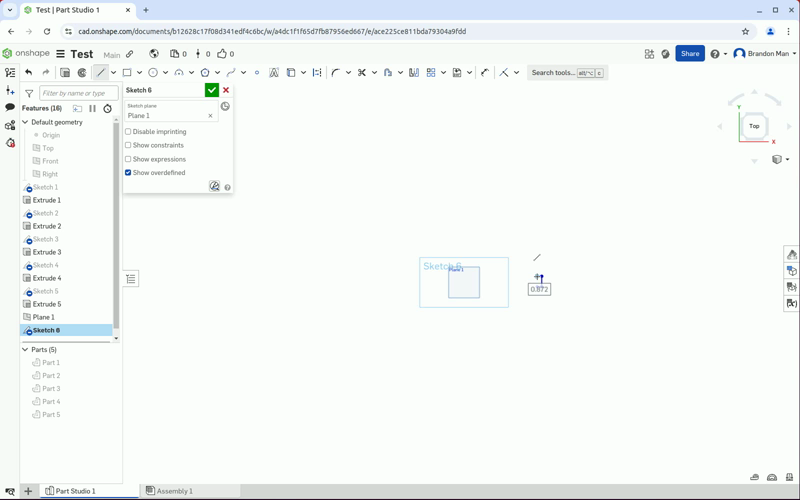
key_up(shift)
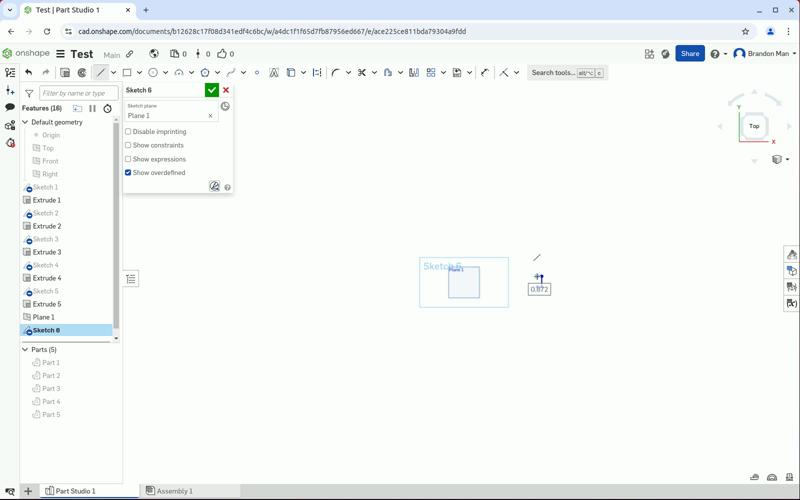
mouse_move(567, 276)
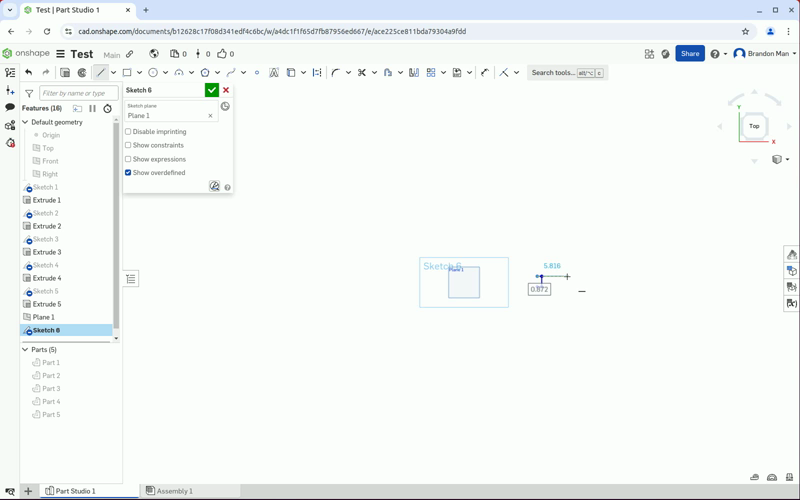
key_down(shift)
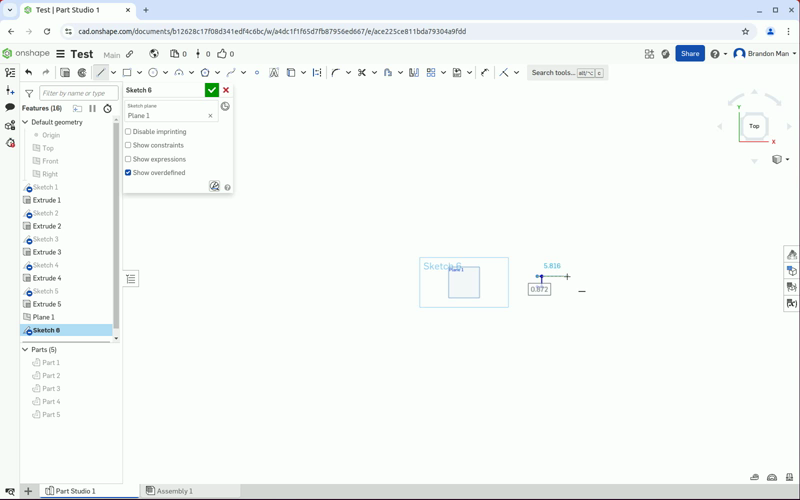
mouse_move(537, 286)
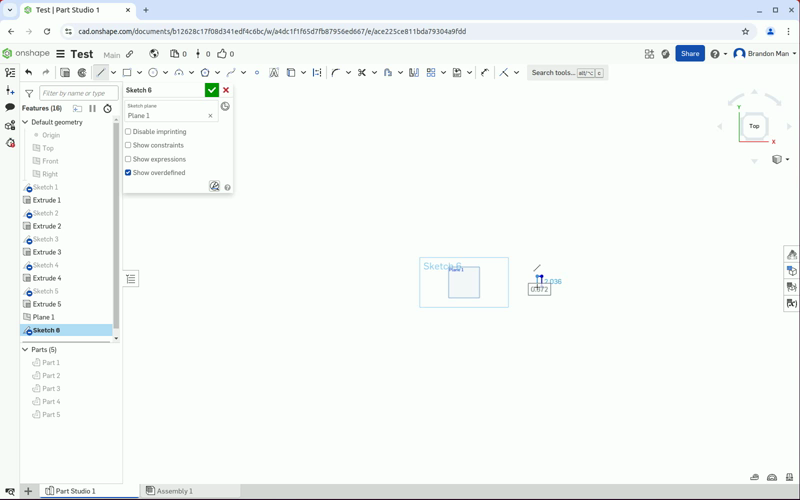
key_up(shift)
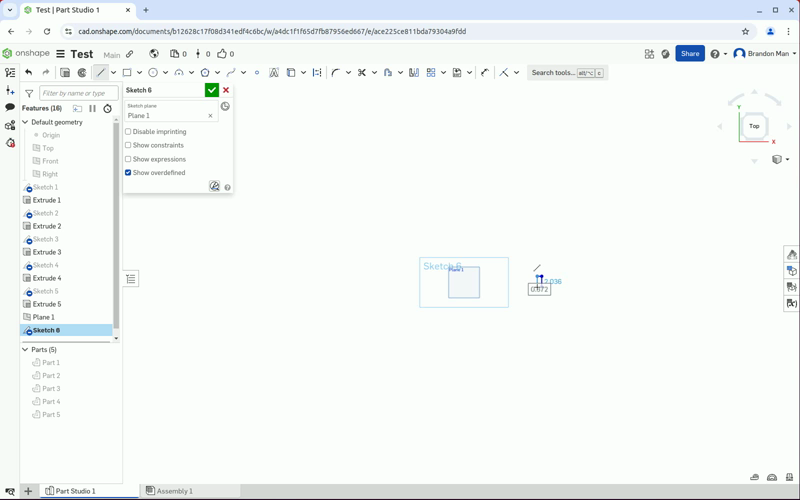
click(537, 286)
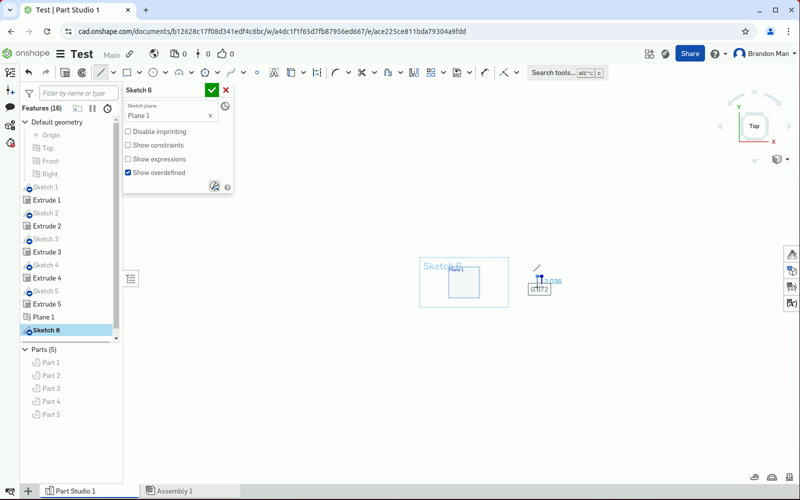
key(esc)
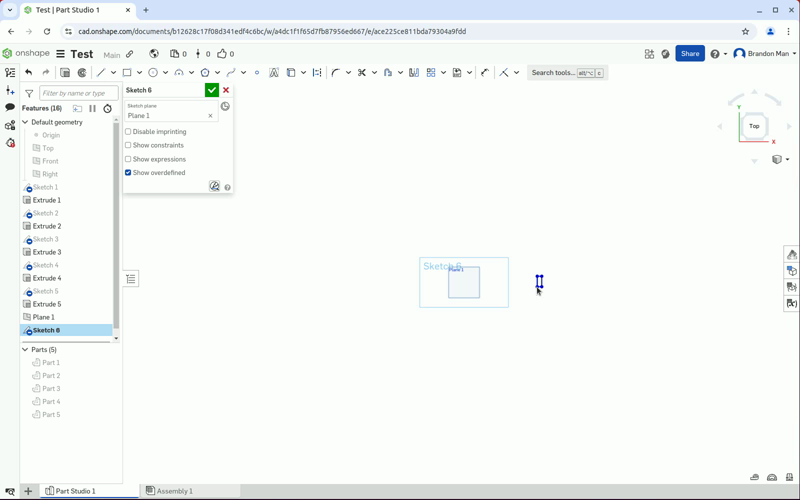
mouse_move(541, 276)
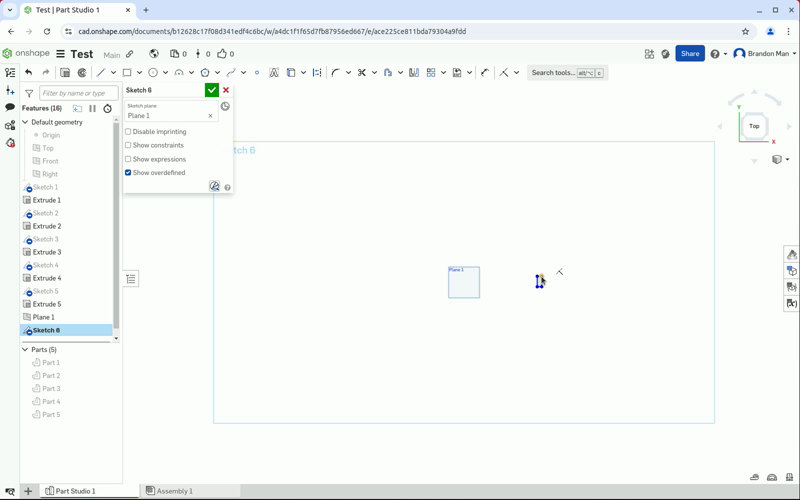
scroll(6)
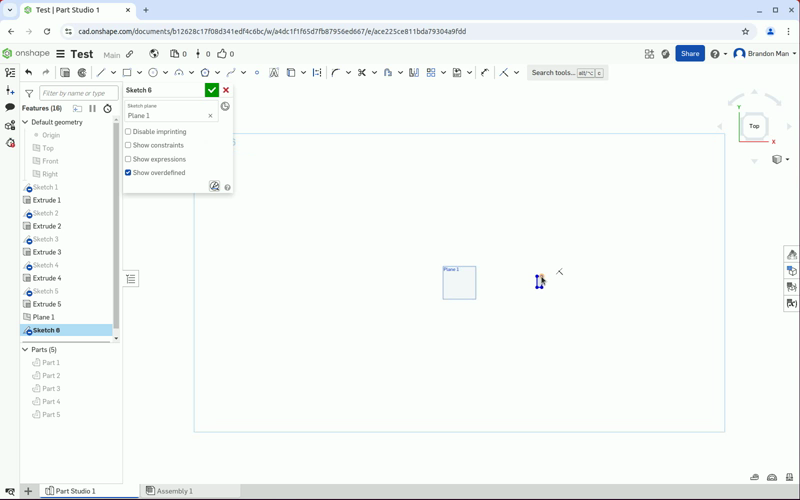
scroll(6)
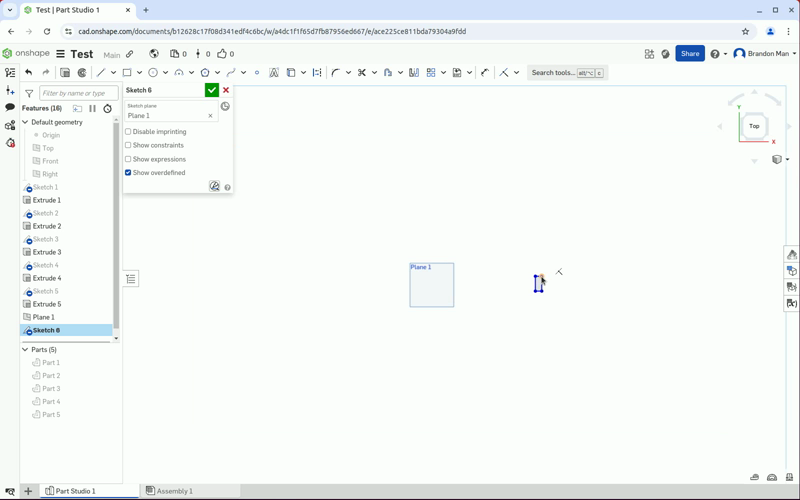
scroll(6)
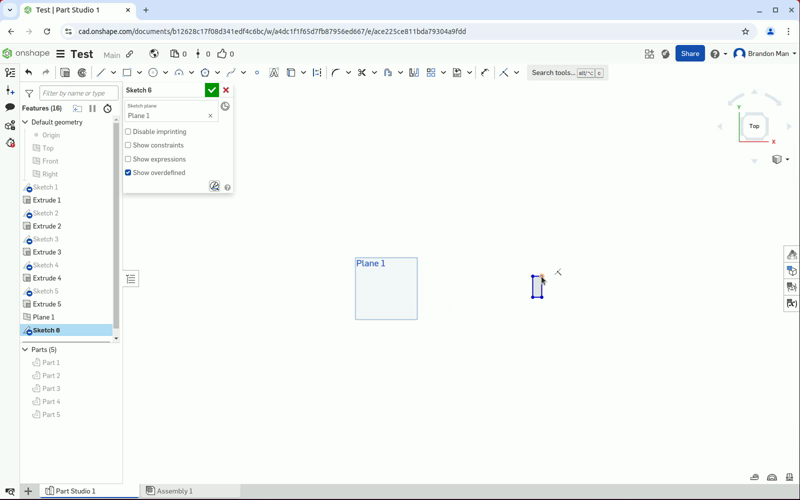
scroll(6)
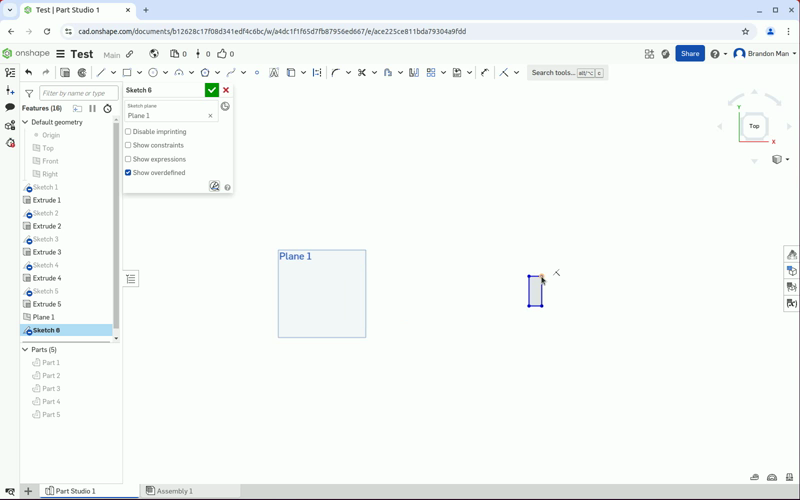
scroll(6)
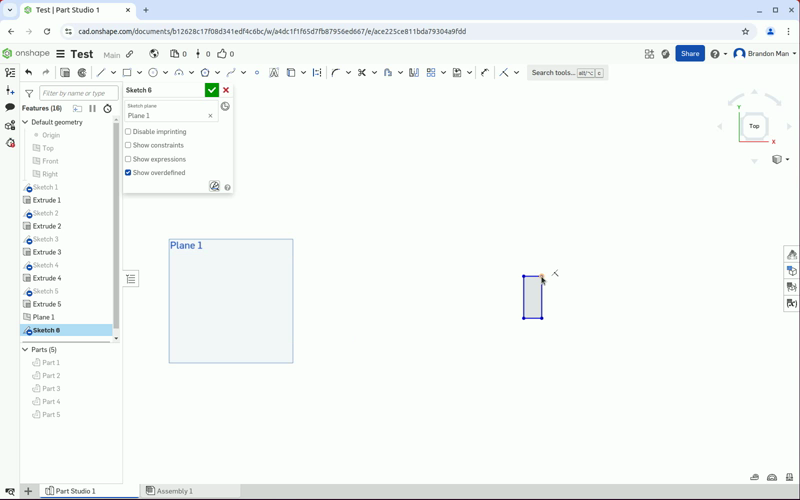
scroll(6)
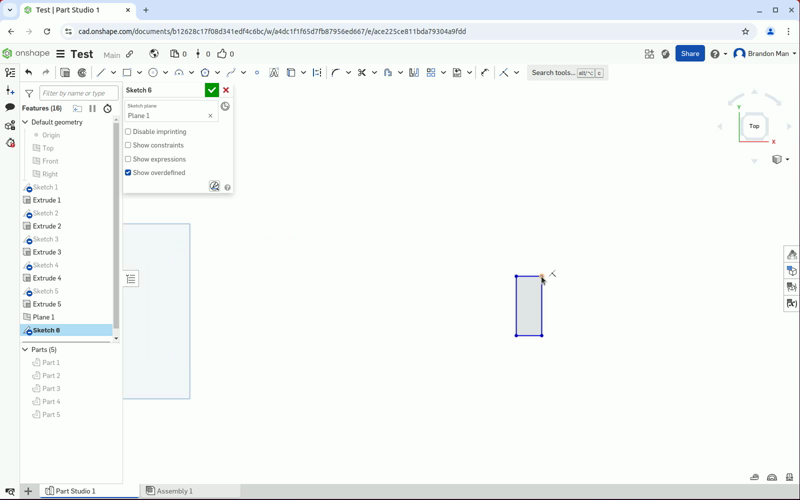
scroll(6)
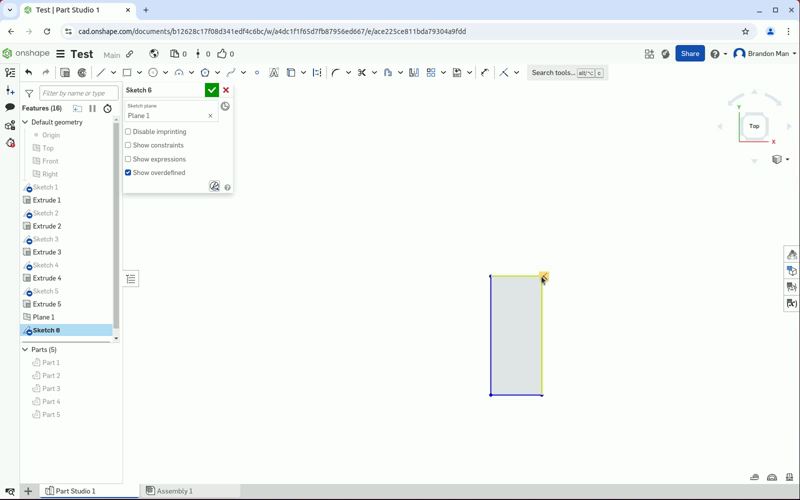
click(541, 276)
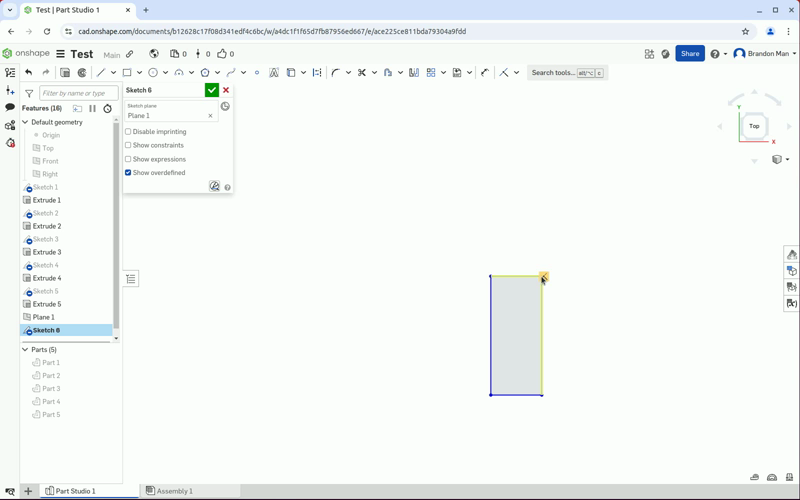
scroll(-6)
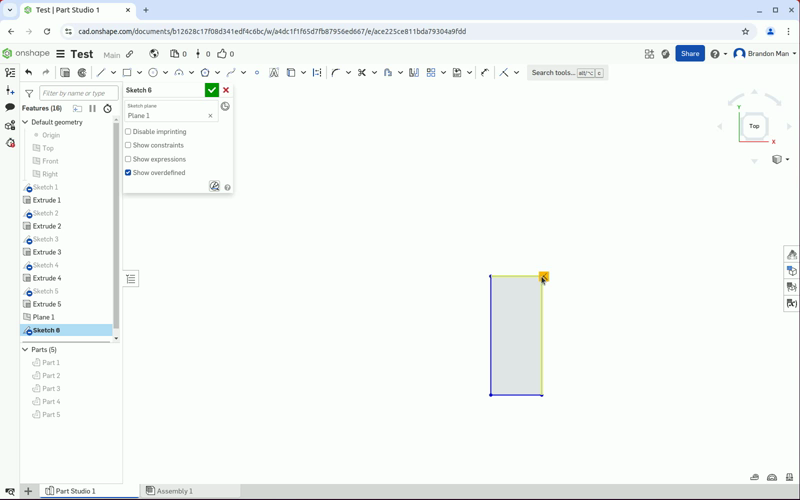
scroll(-6)
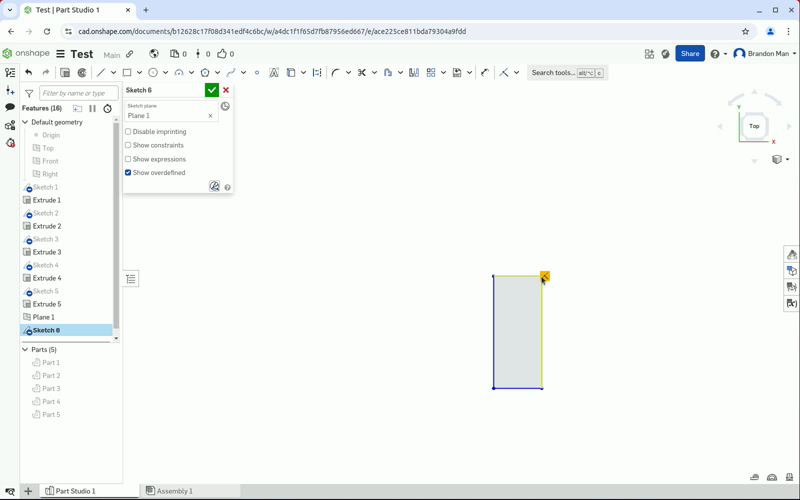
scroll(-6)
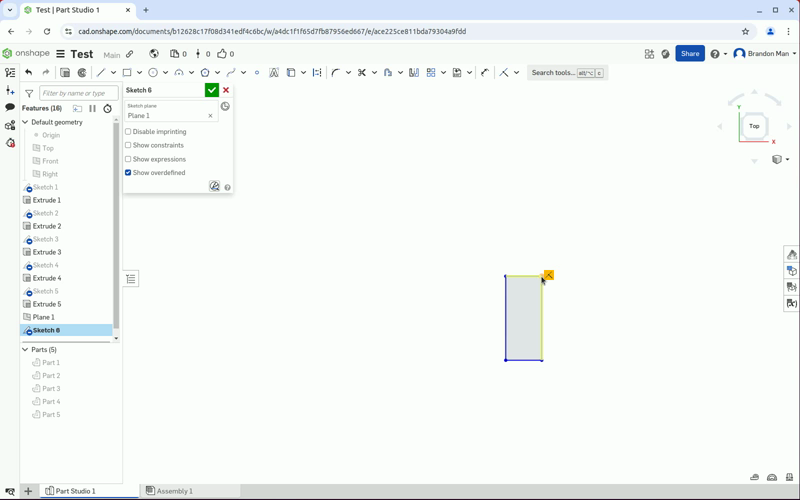
scroll(-6)
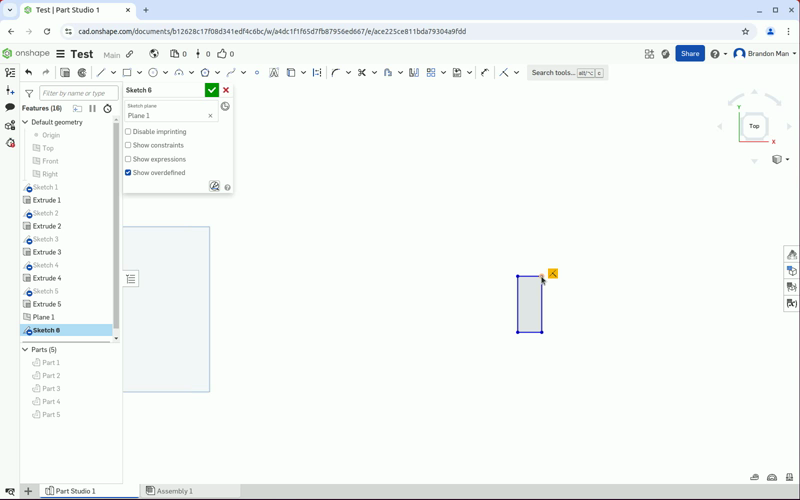
scroll(-6)
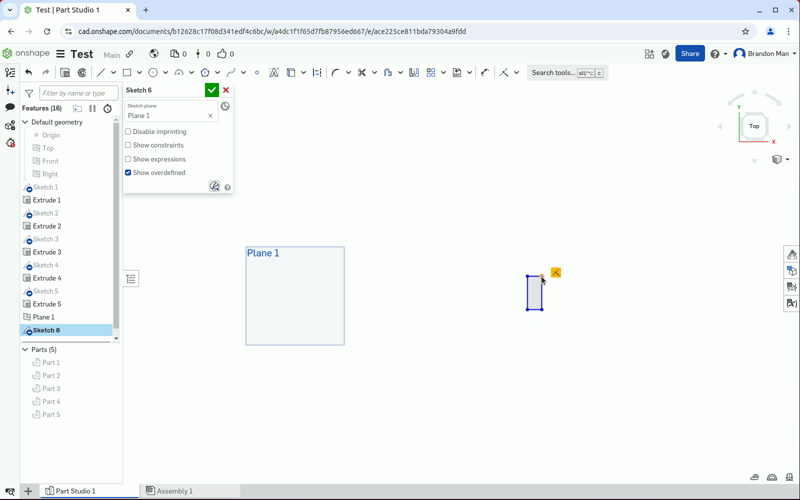
scroll(-6)
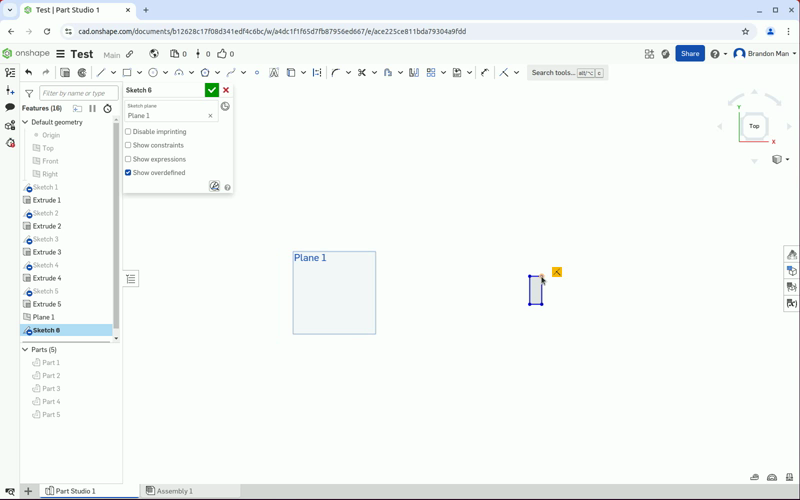
scroll(-6)
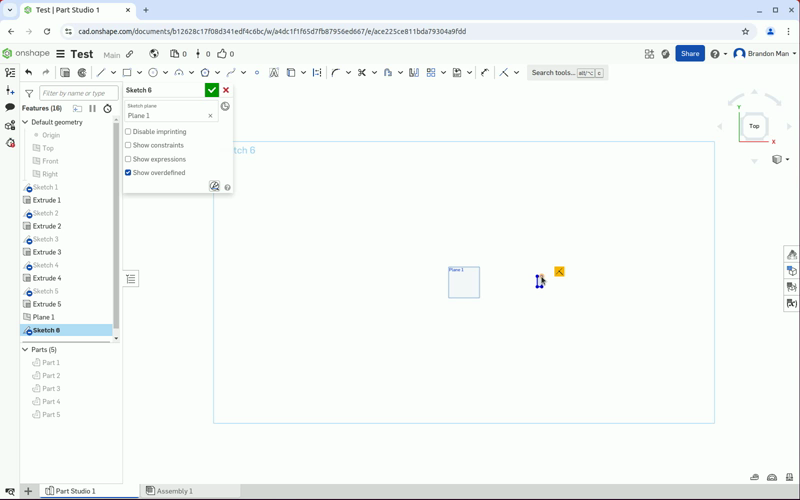
mouse_move(73, 352)
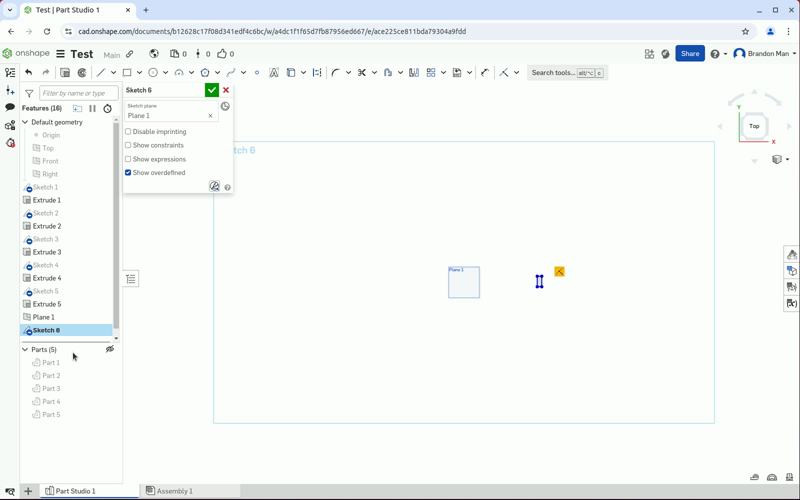
key(shift+y)
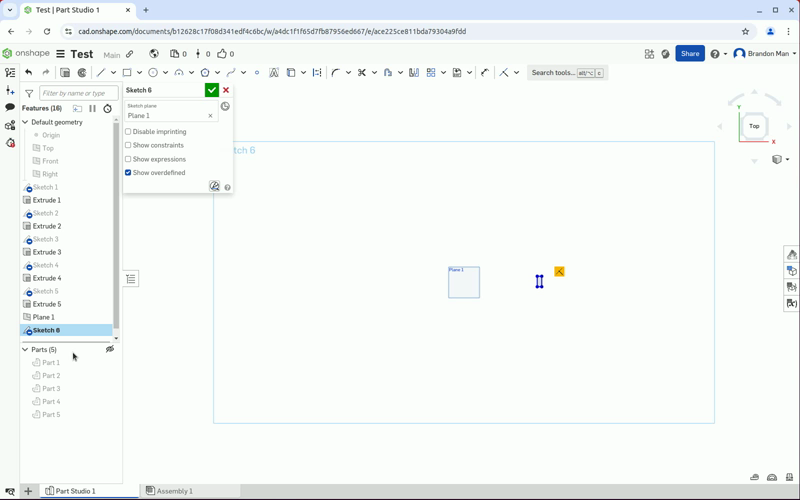
key(shift+e)
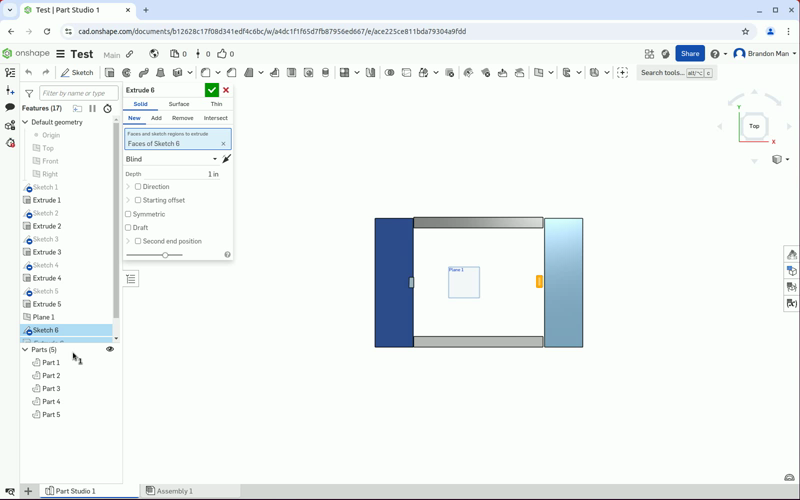
mouse_move(143, 106)
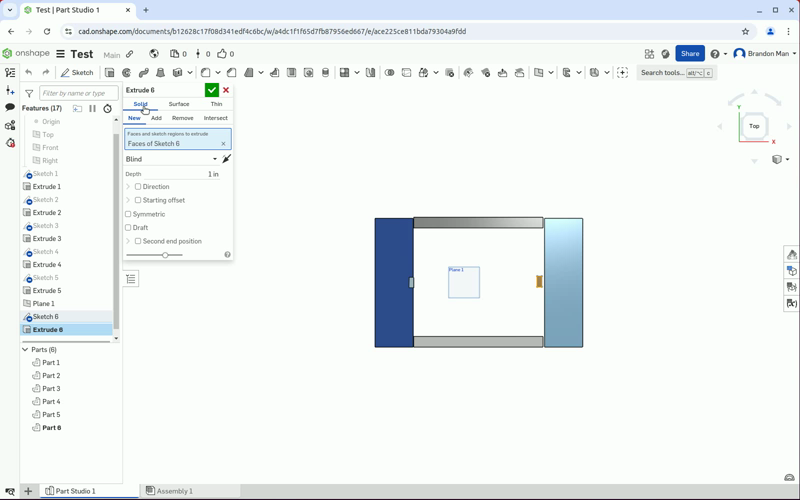
click(143, 106)
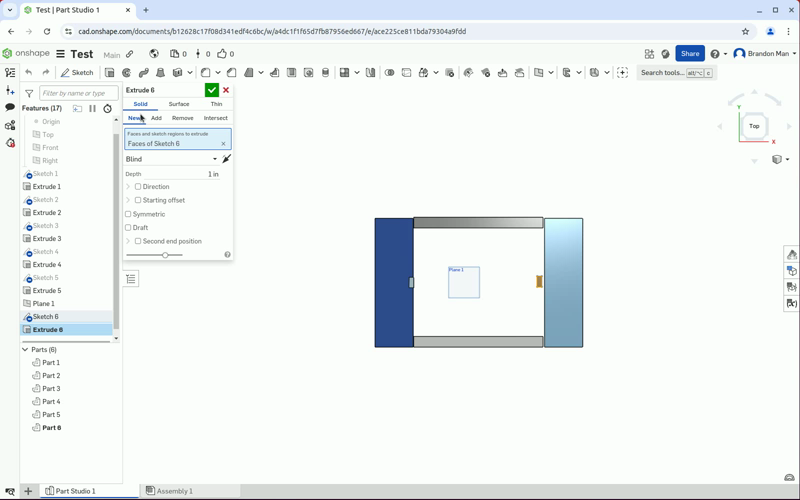
mouse_move(137, 120)
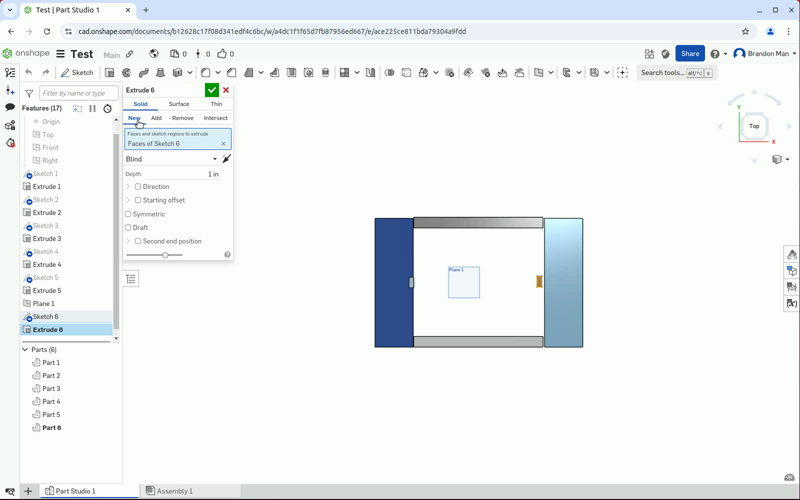
click(137, 120)
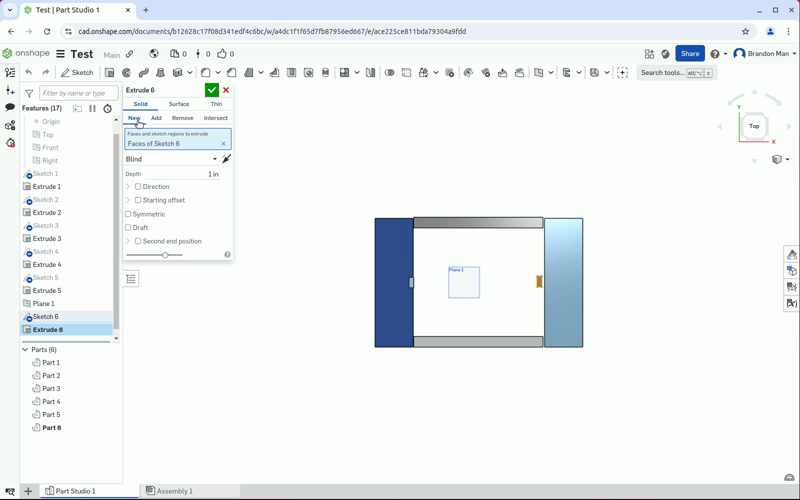
key(tab, 4)
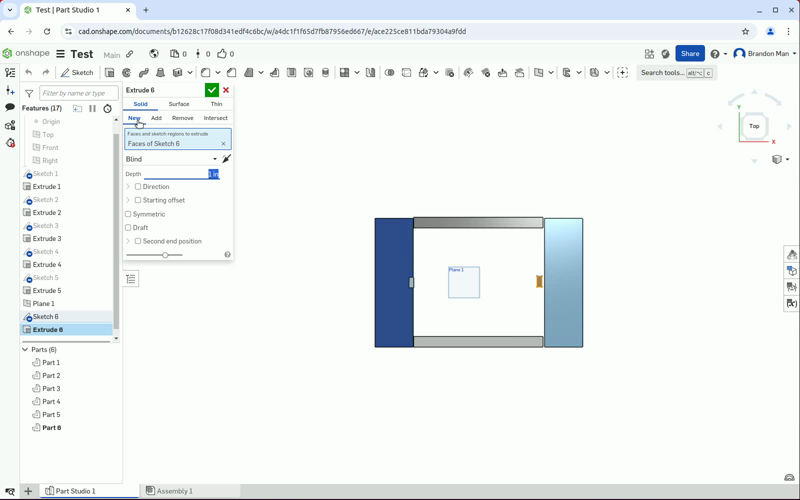
text(5.055)
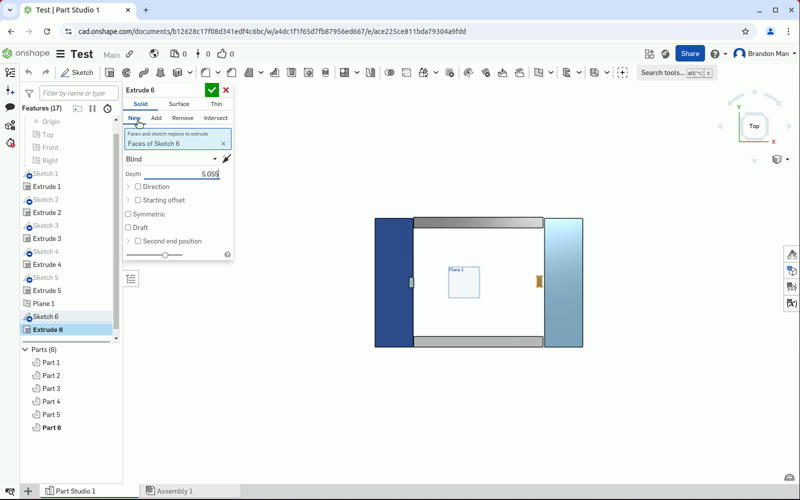
key(enter)
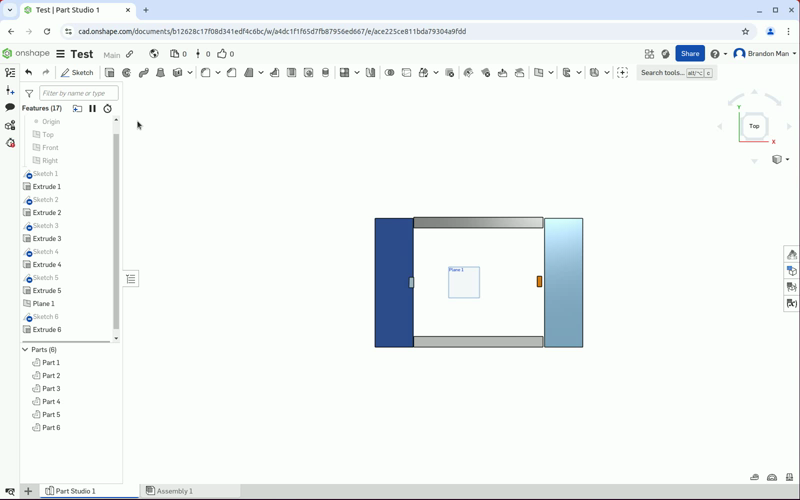
key(shift+h)
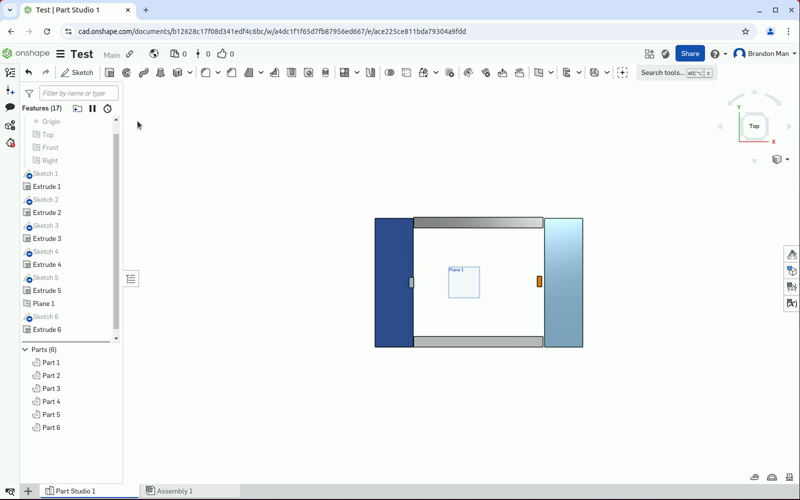
key(shift+h)
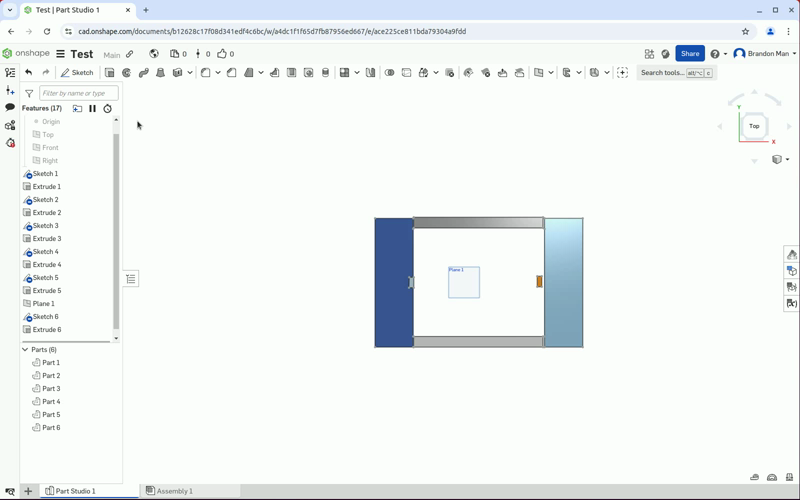
key(shift+7)
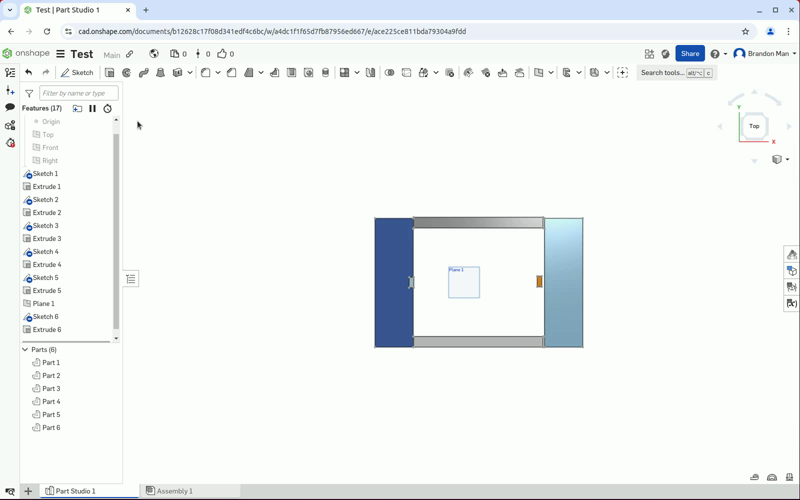
key(up, 3)
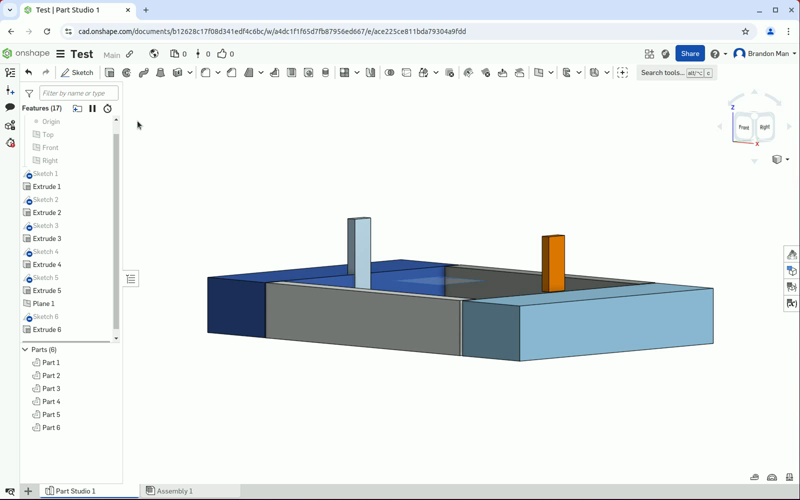
key(left, 3)
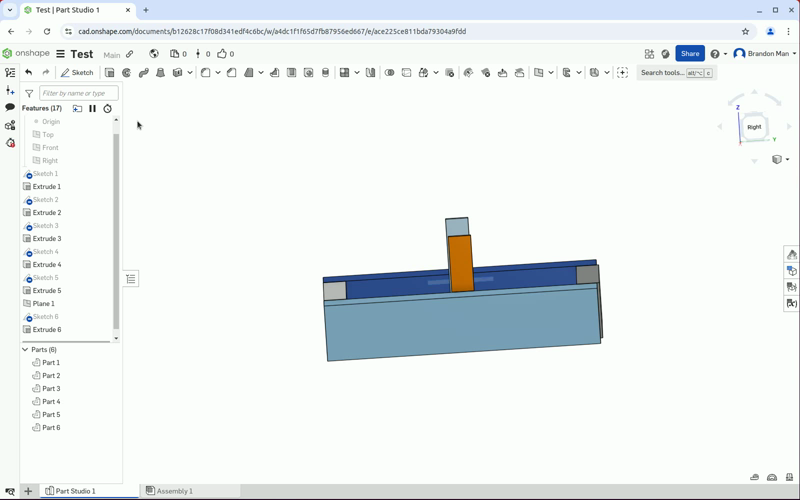
key(right, 3)
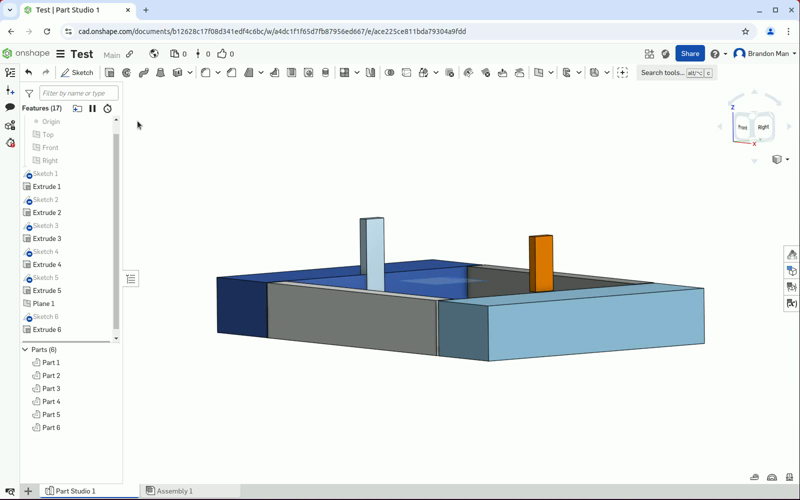
key(down, 3)
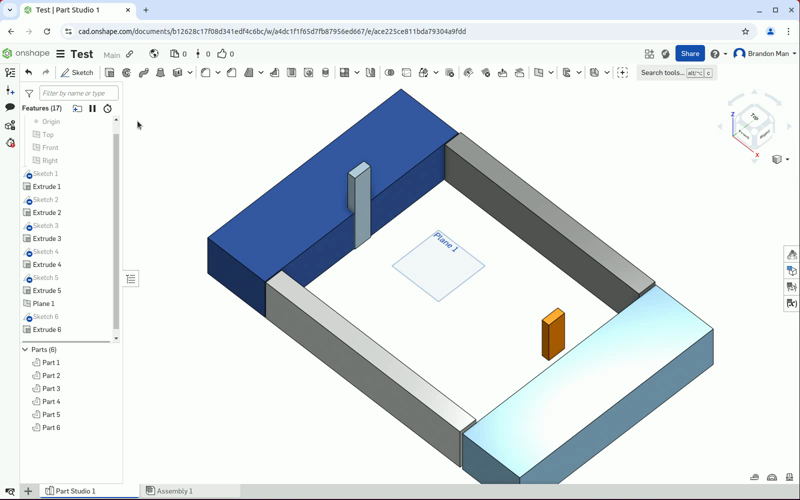
mouse_move(69, 176)
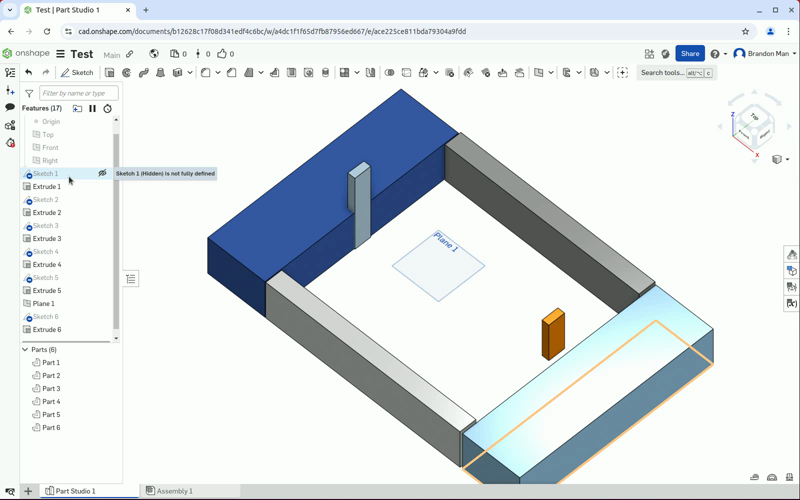
click(69, 176)